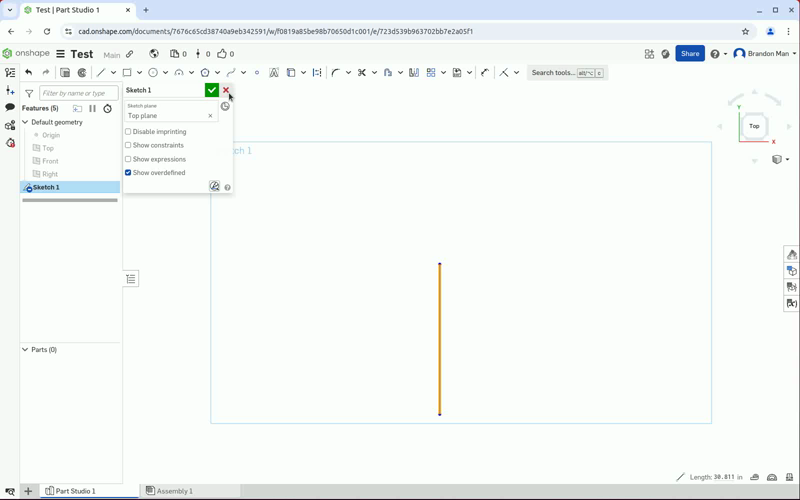
key(shift+h)
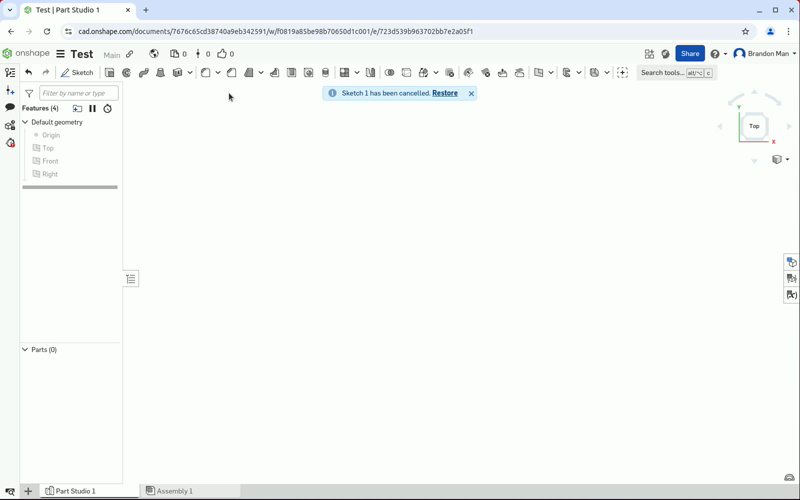
mouse_move(73, 352)
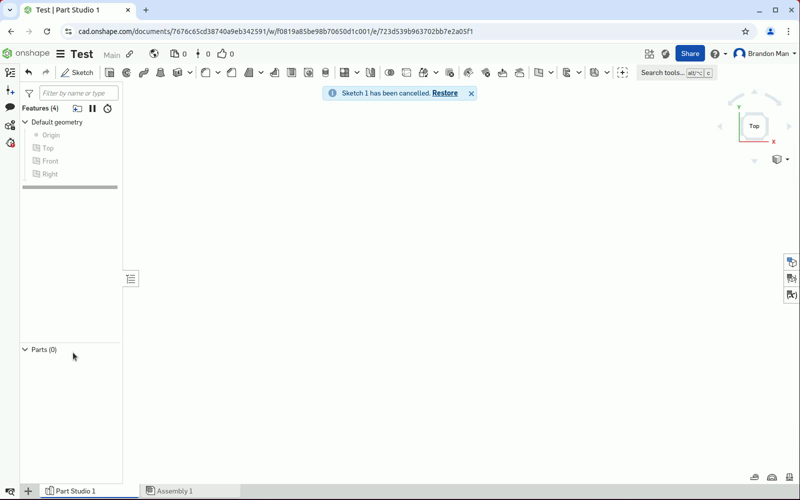
key(y)
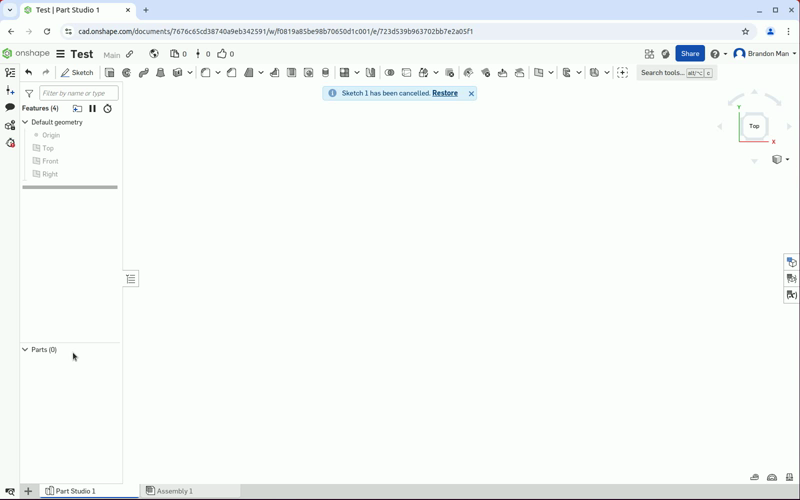
key(shift+p)
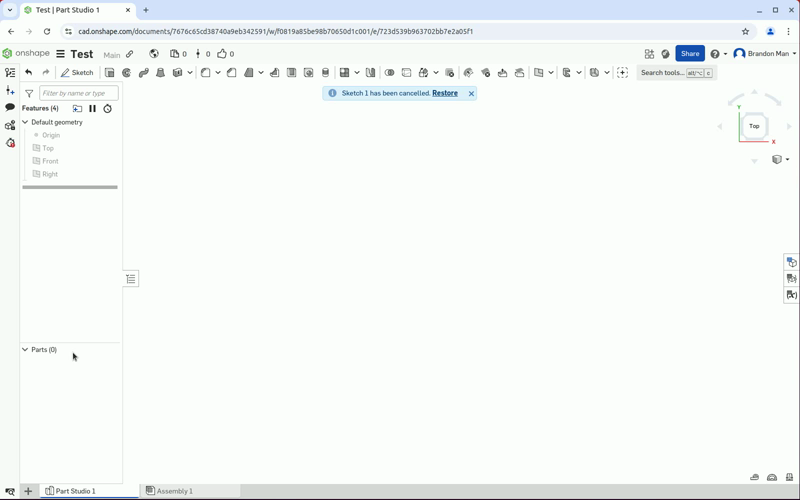
key(space)
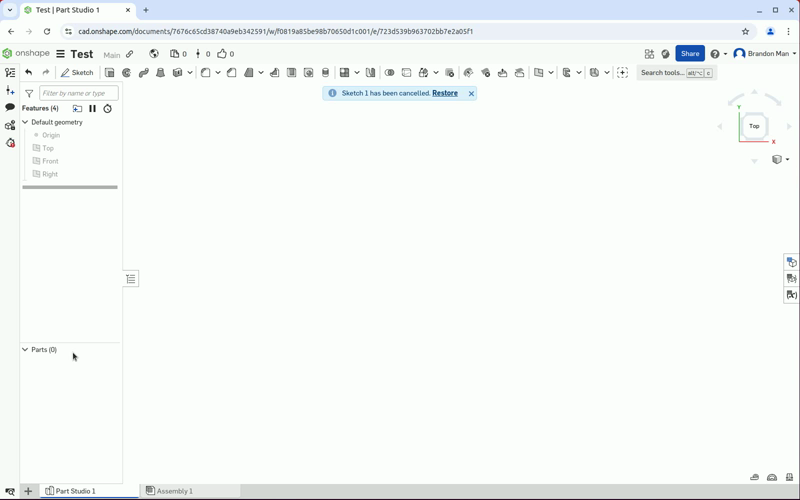
key_down(shift)
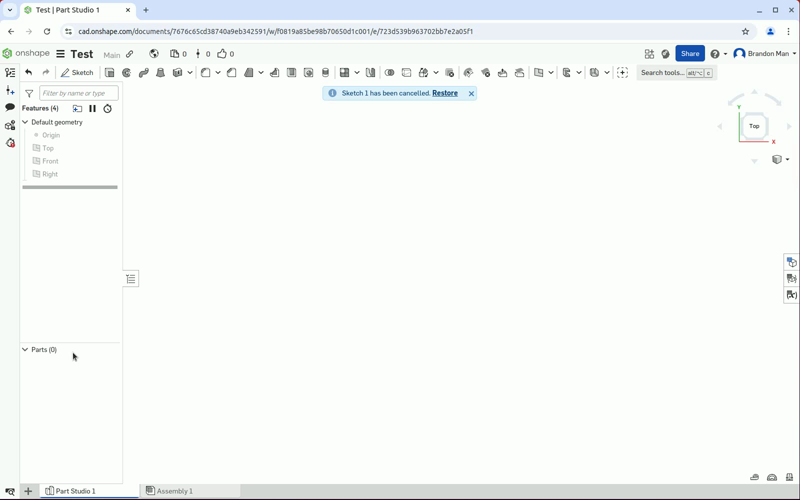
key(up)
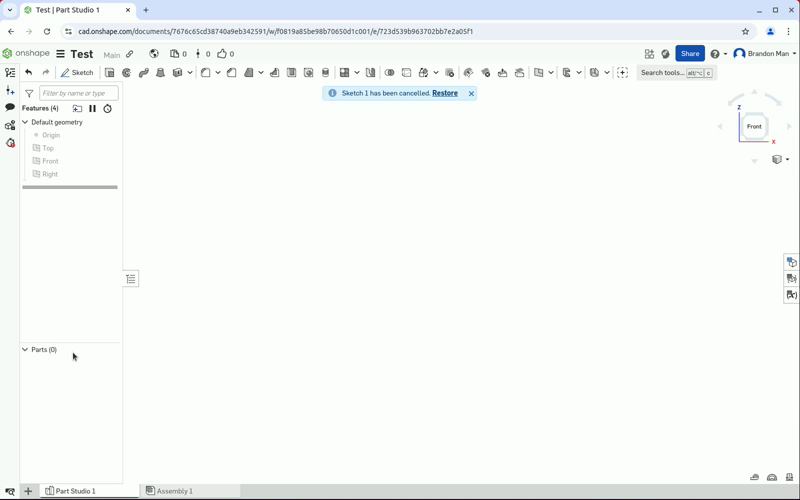
key_up(shift)
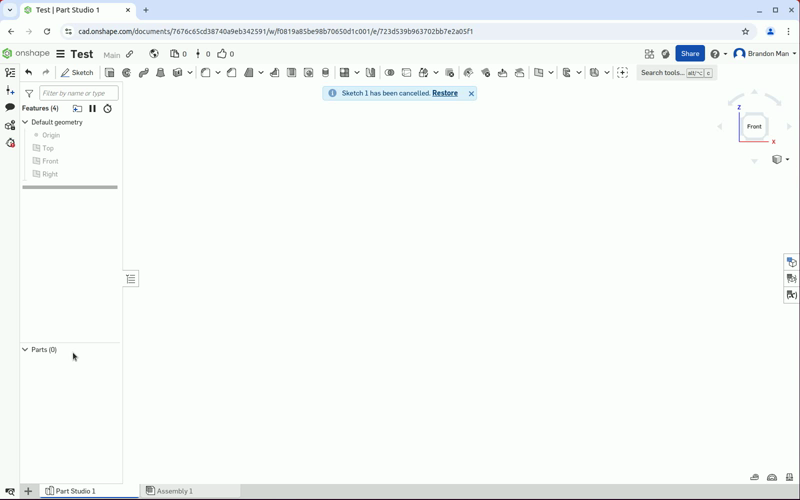
mouse_move(73, 352)
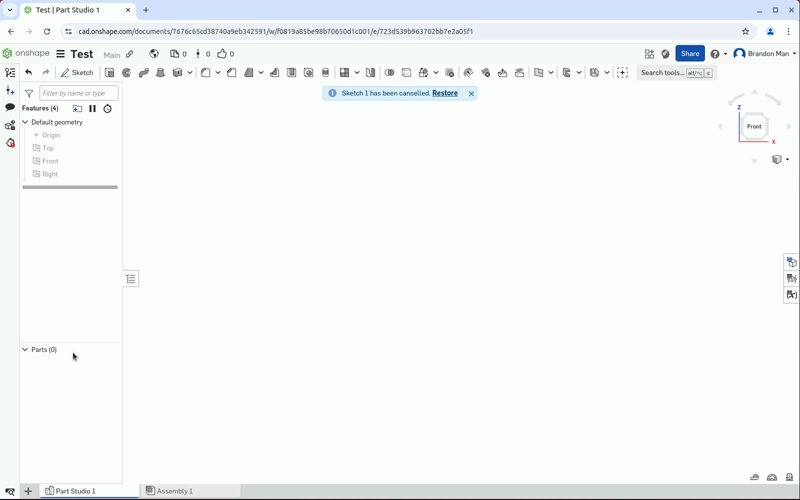
key(shift+y)
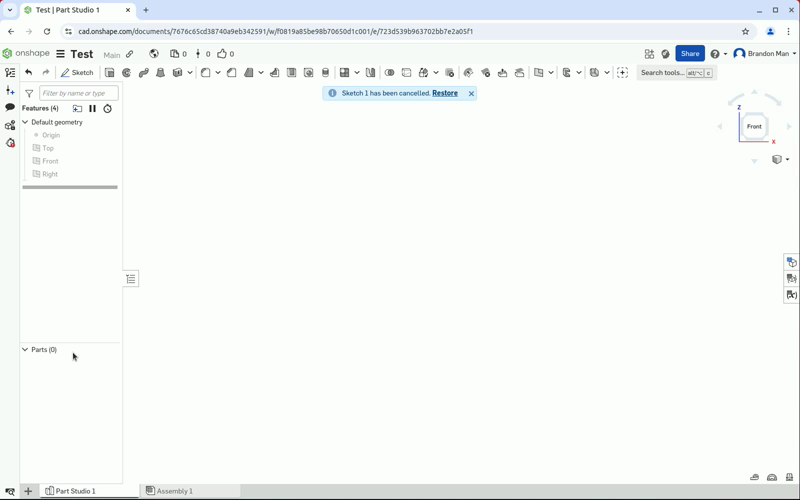
key(shift+s)
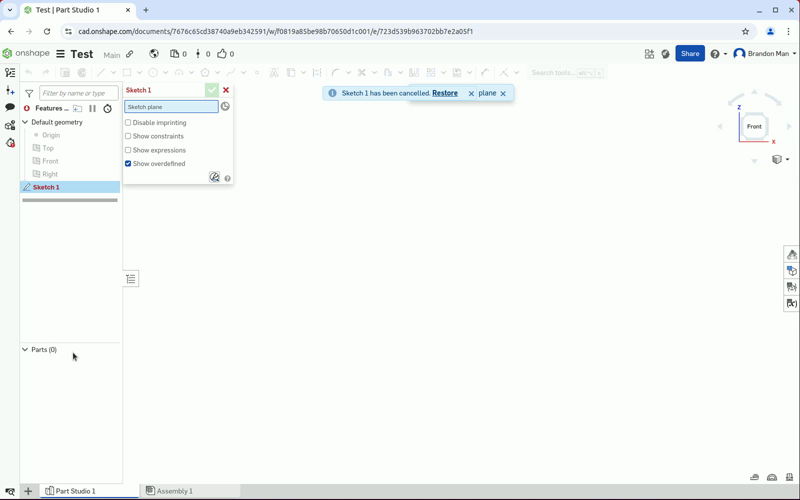
mouse_move(73, 163)
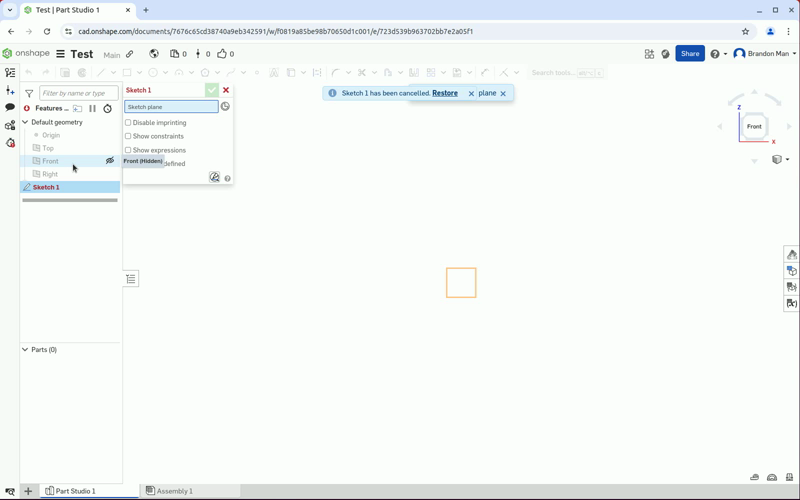
click(73, 163)
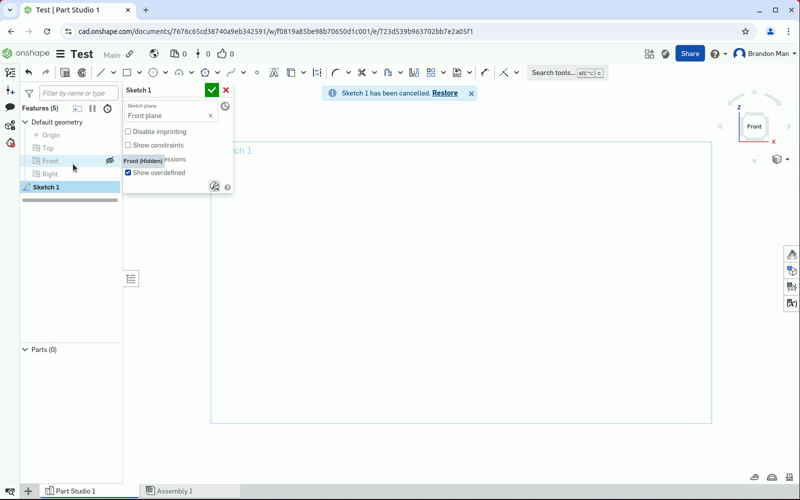
mouse_move(73, 352)
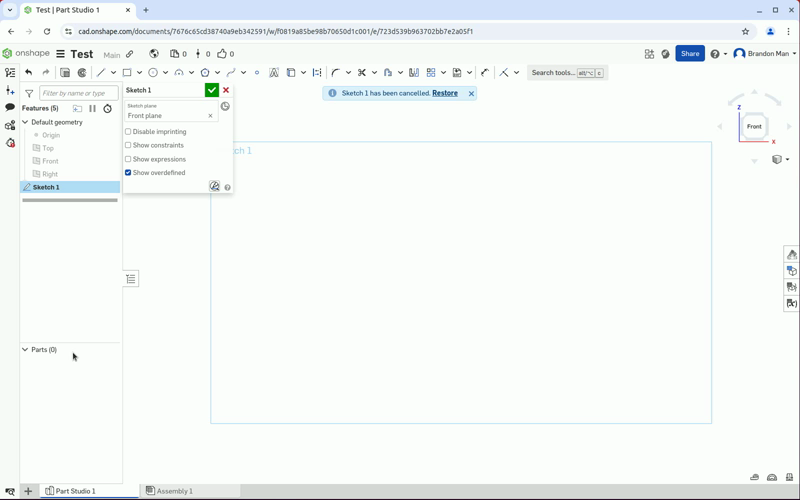
key(y)
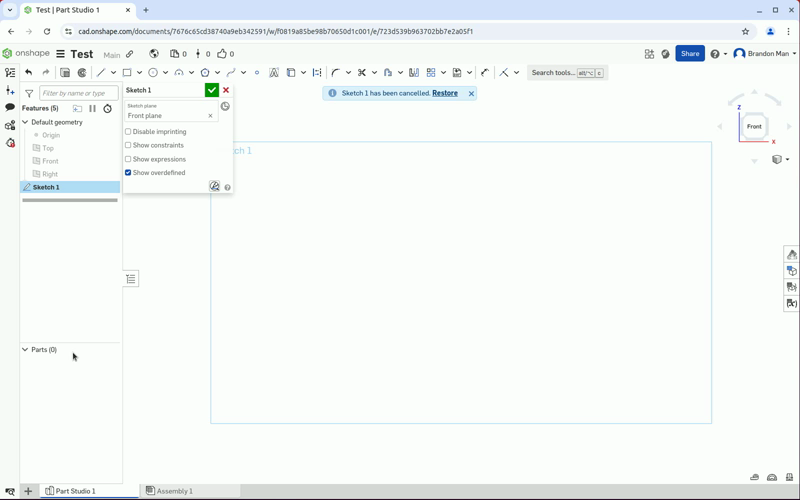
key(l)
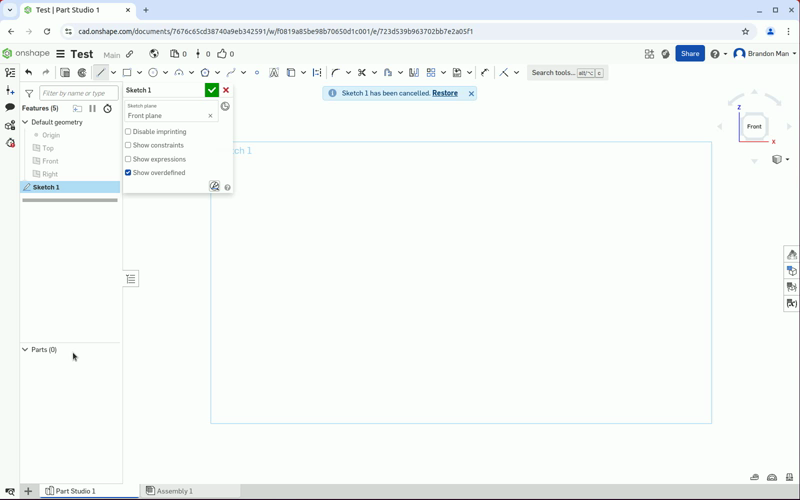
key_down(shift)
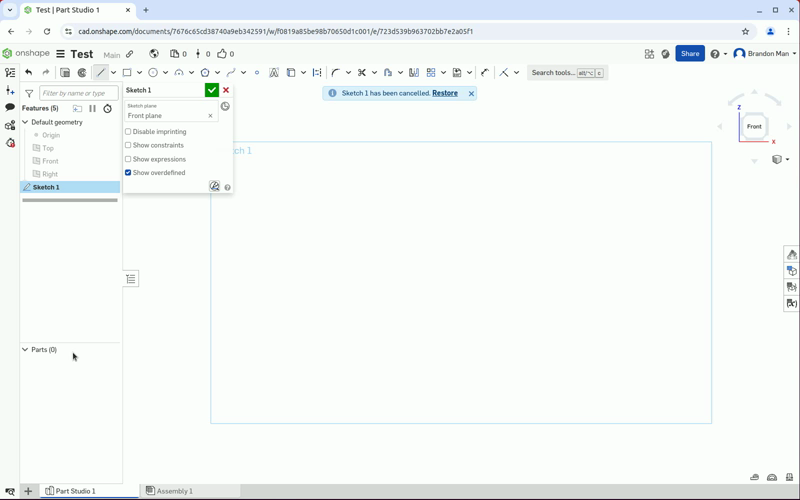
mouse_move(468, 326)
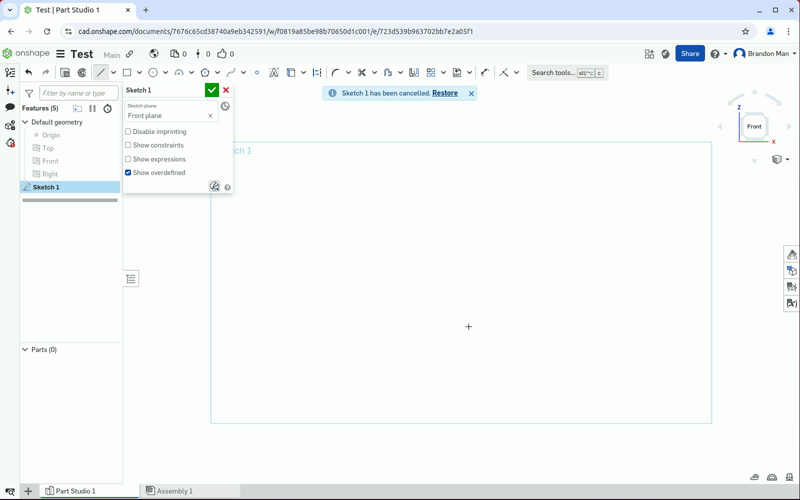
click(468, 326)
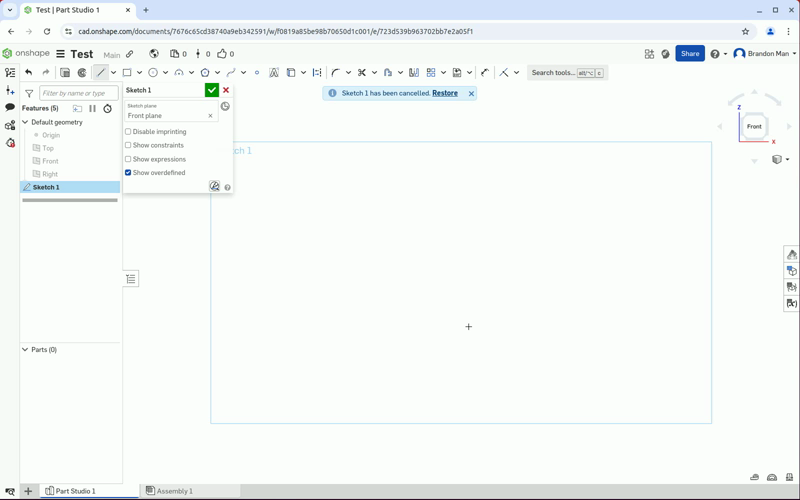
key_up(shift)
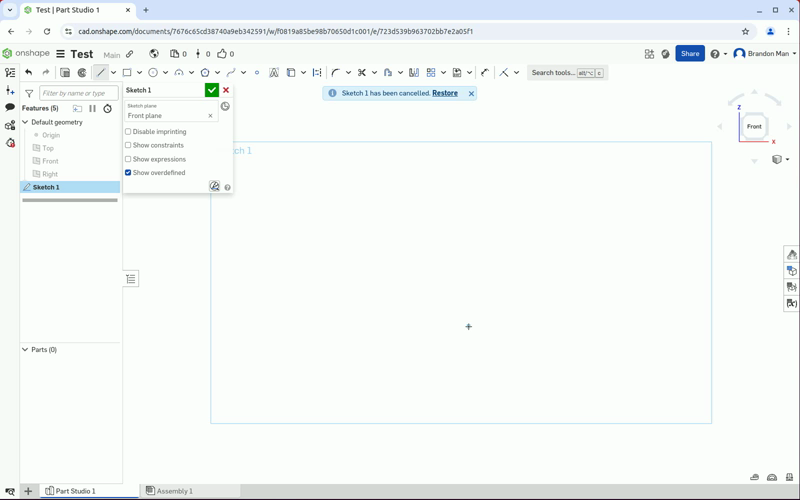
key_down(shift)
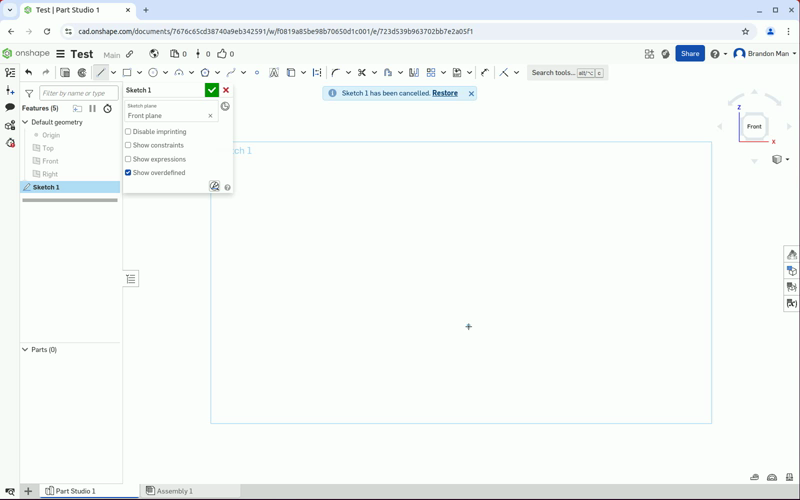
mouse_move(549, 311)
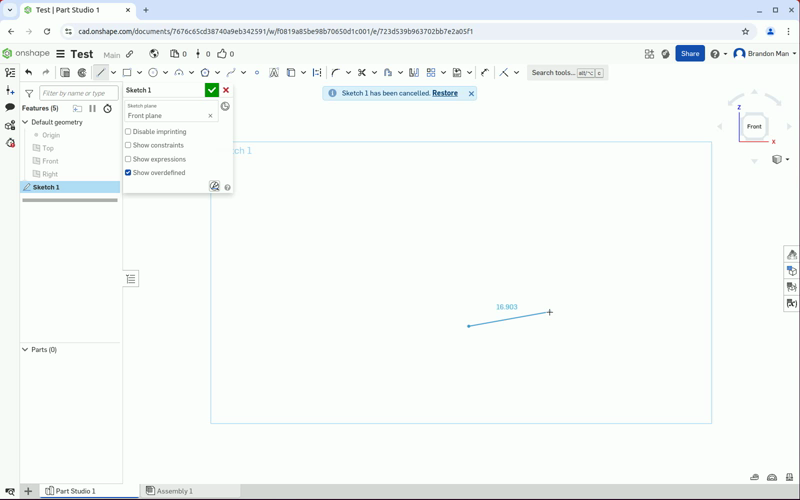
click(549, 311)
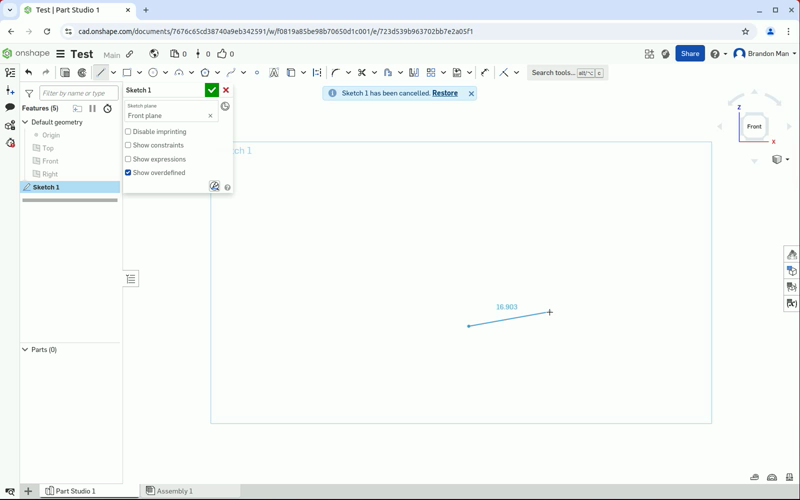
key_up(shift)
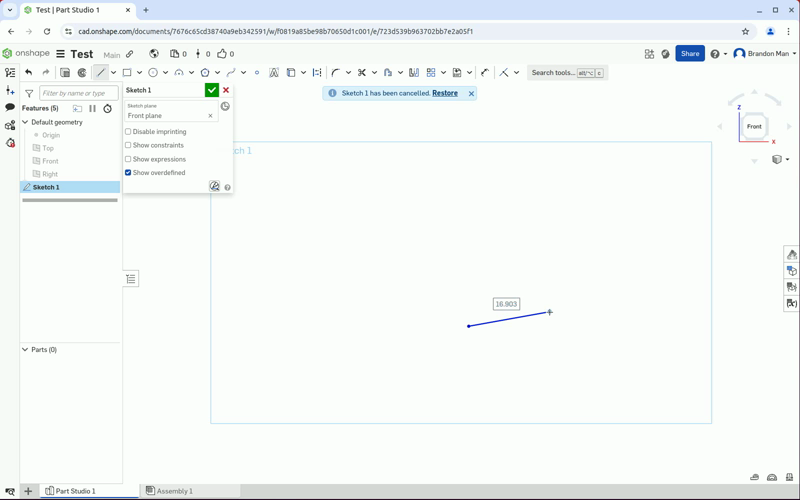
key(esc)
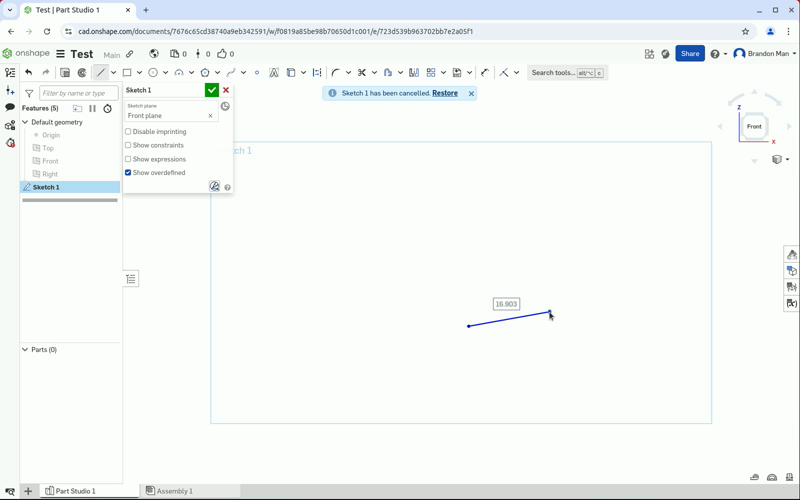
key(a)
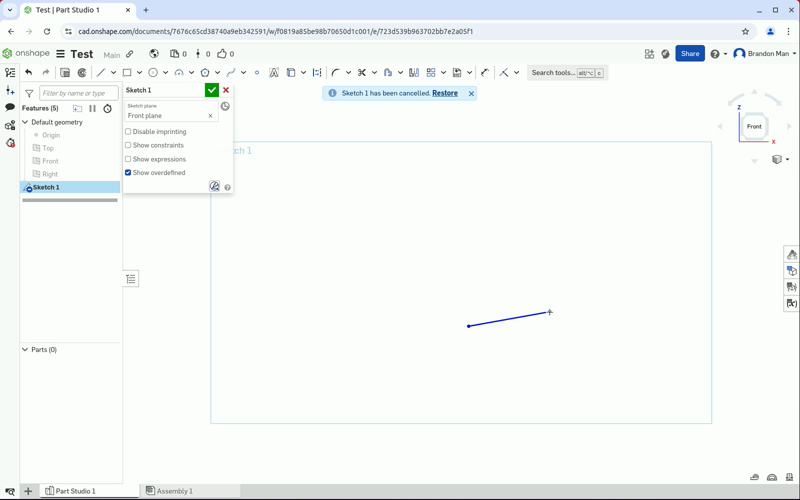
mouse_move(549, 311)
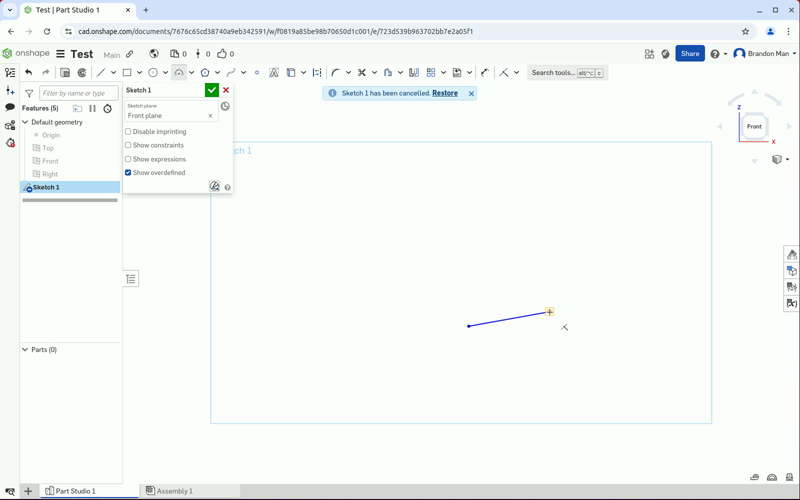
click(549, 311)
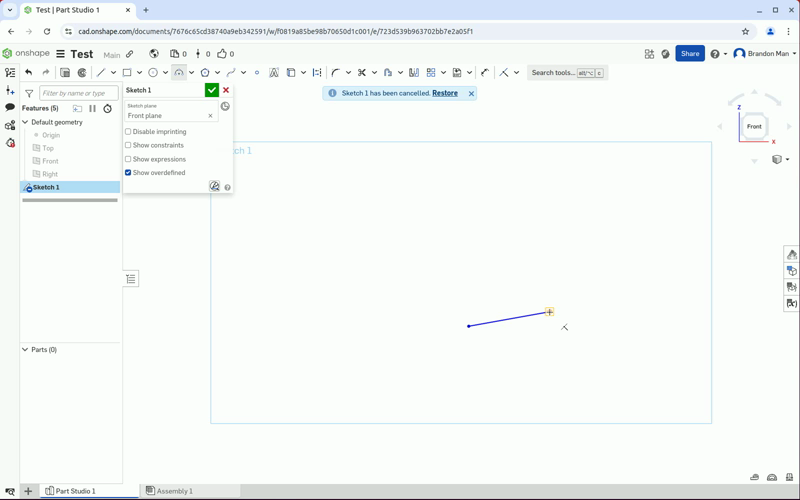
key_down(shift)
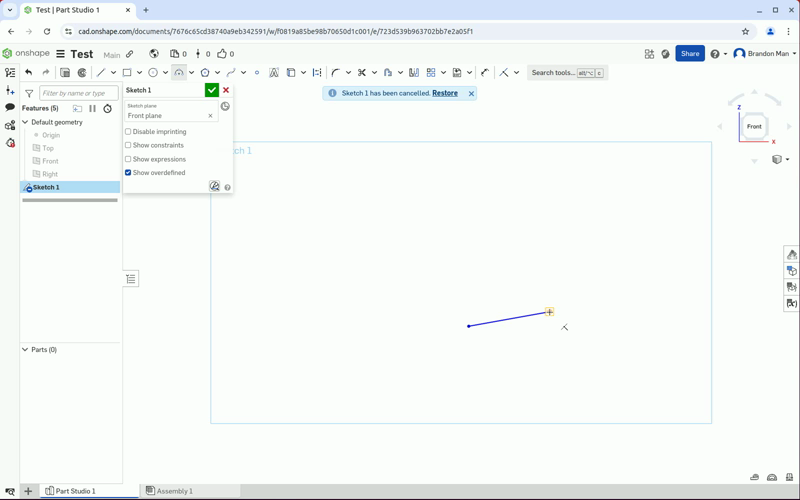
mouse_move(549, 253)
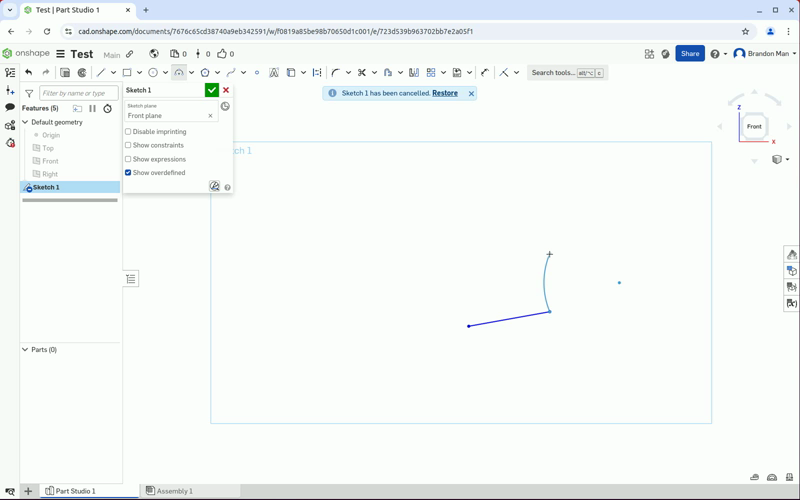
click(549, 253)
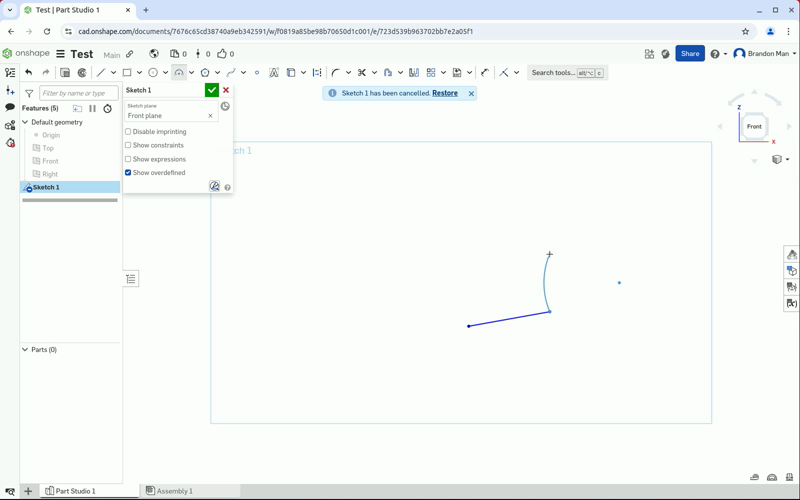
mouse_move(515, 282)
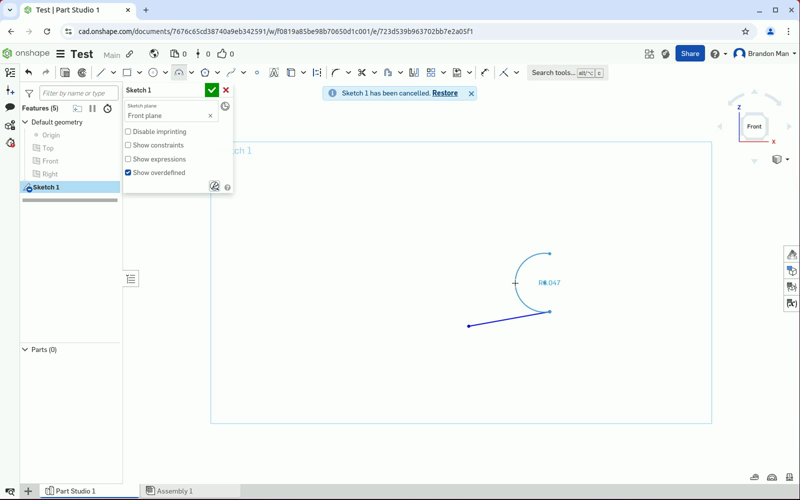
click(515, 282)
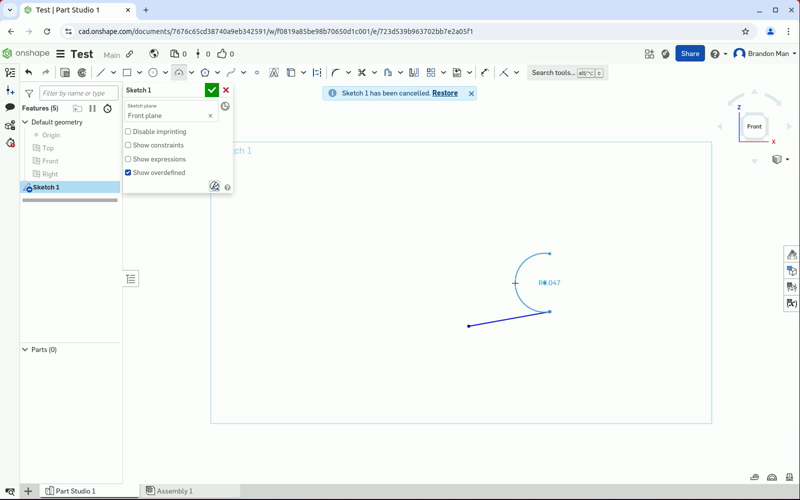
key_up(shift)
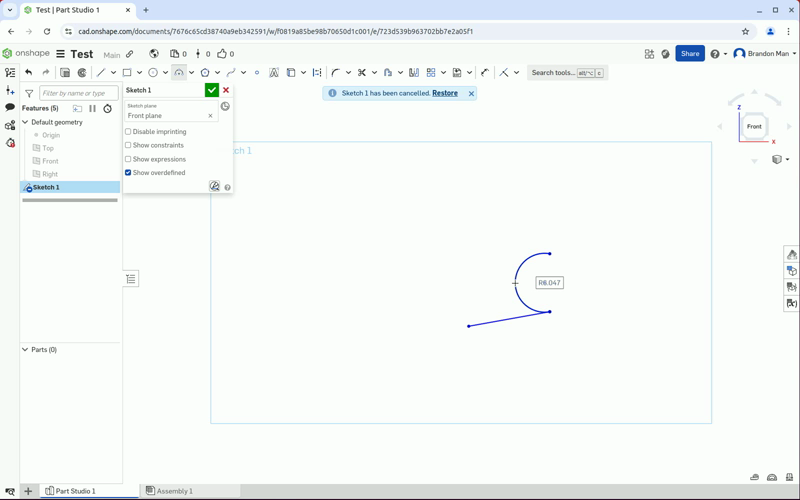
key(esc)
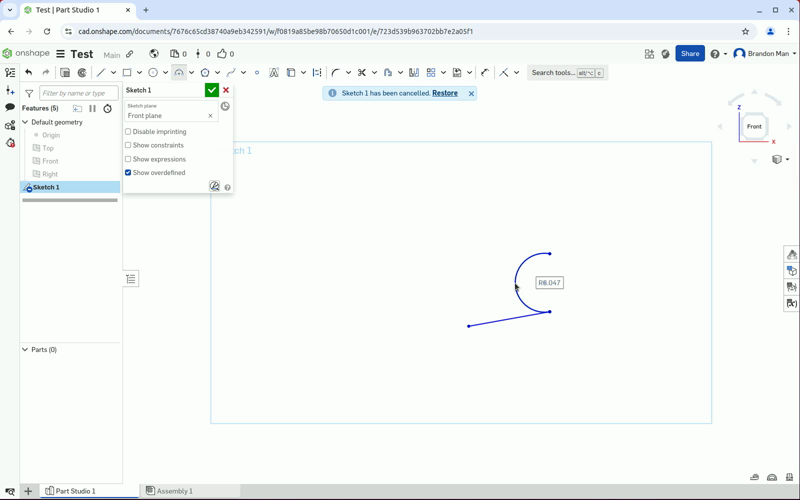
key(l)
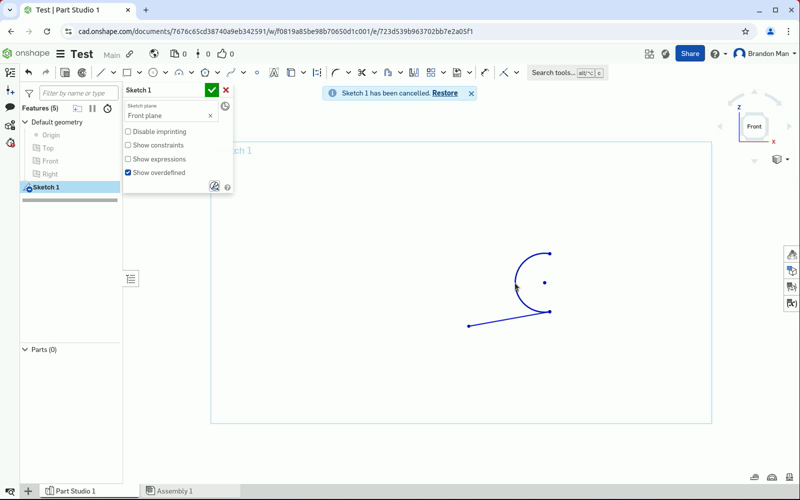
mouse_move(549, 253)
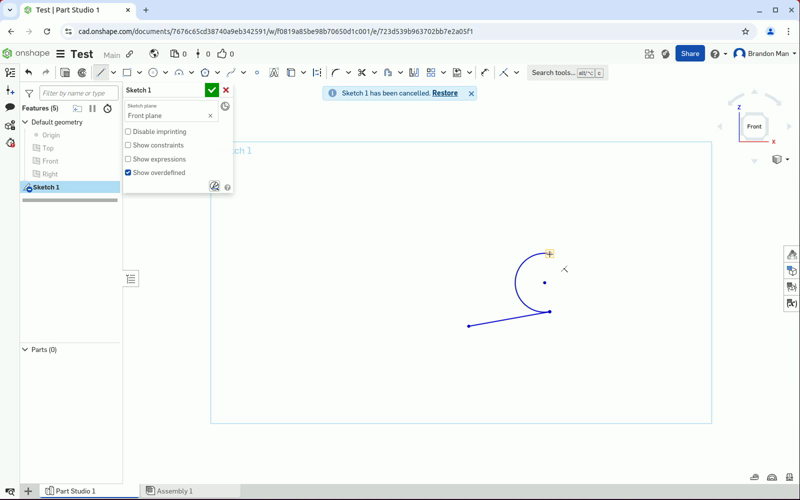
click(549, 253)
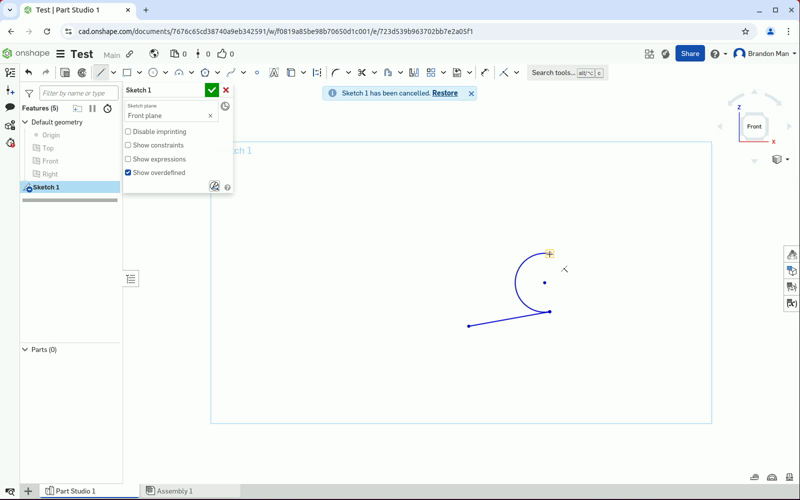
key_down(shift)
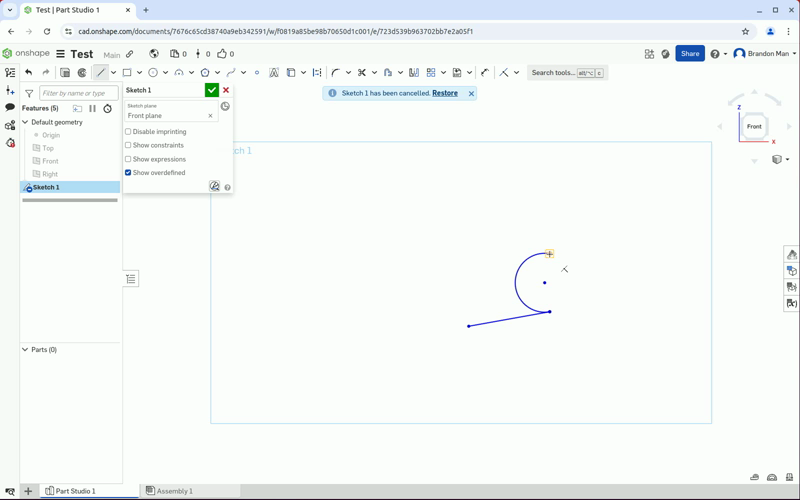
mouse_move(468, 239)
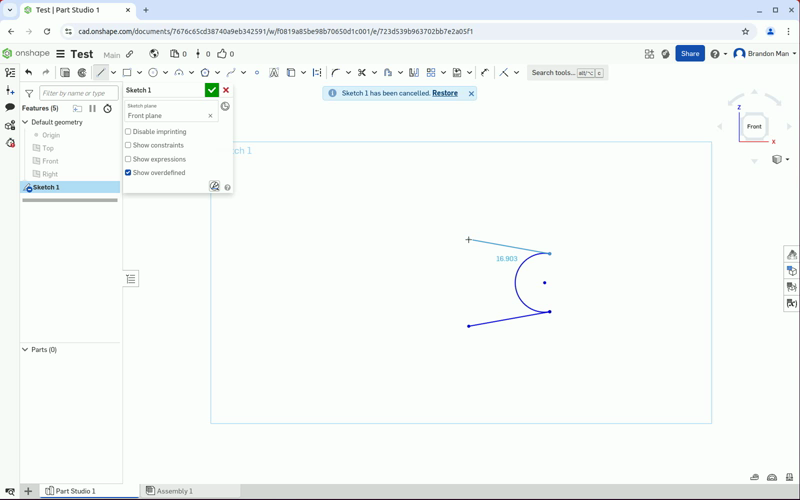
click(468, 239)
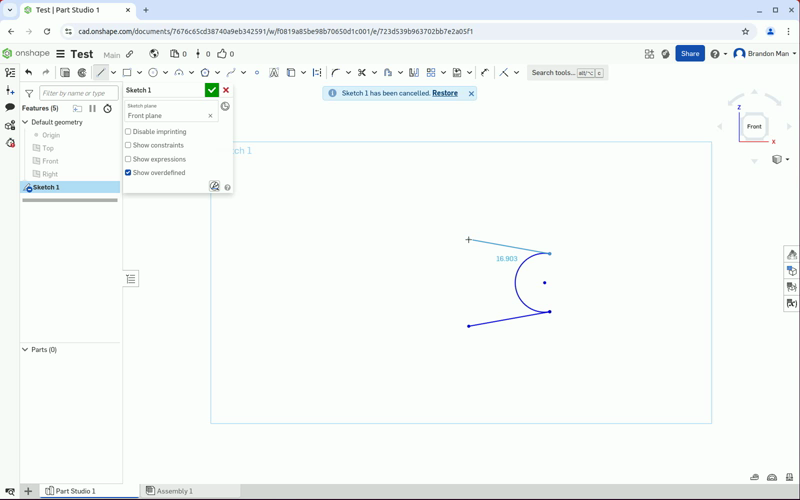
key_up(shift)
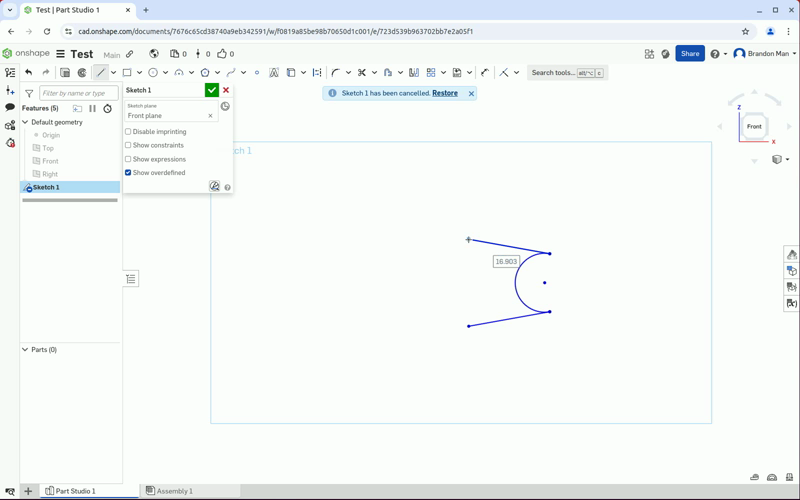
key(esc)
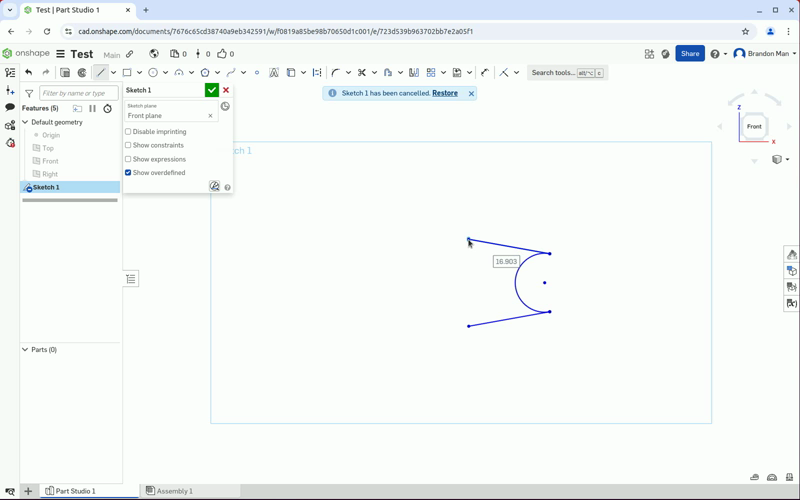
key(a)
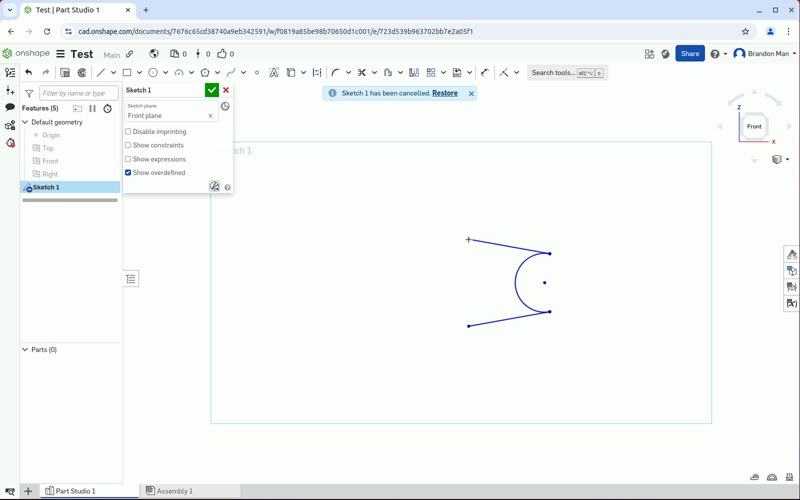
mouse_move(468, 239)
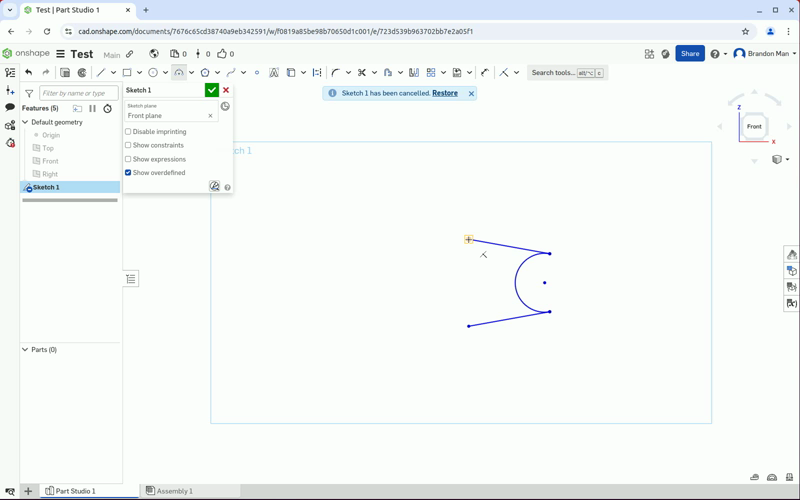
click(468, 239)
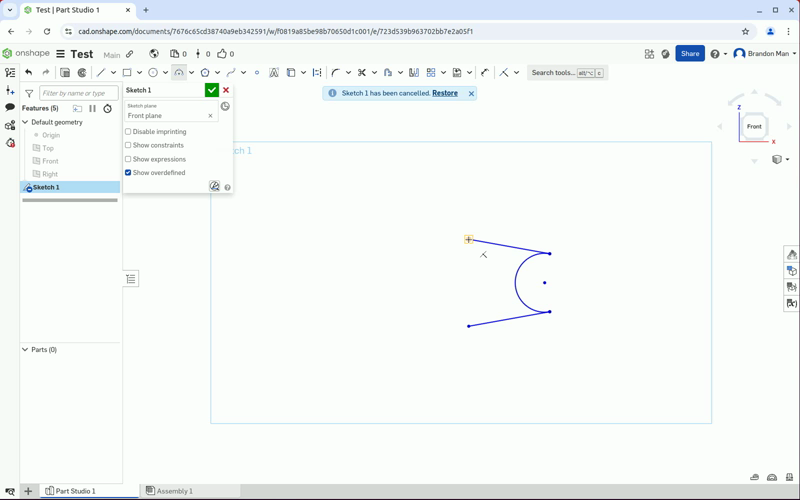
mouse_move(468, 326)
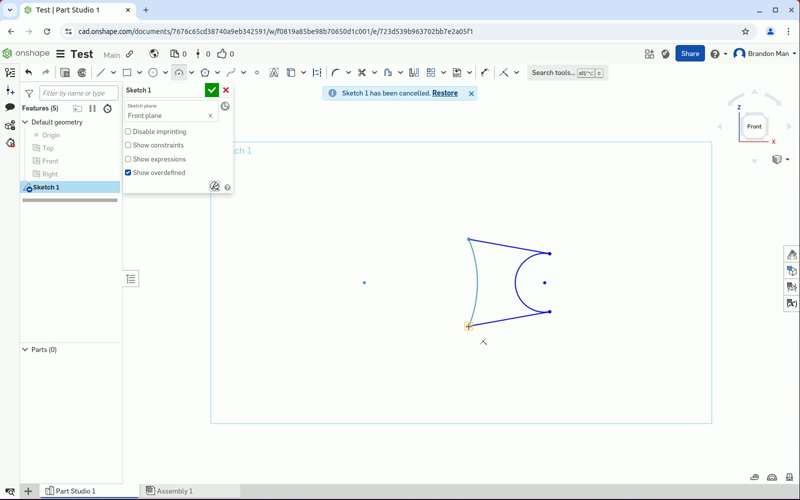
click(468, 326)
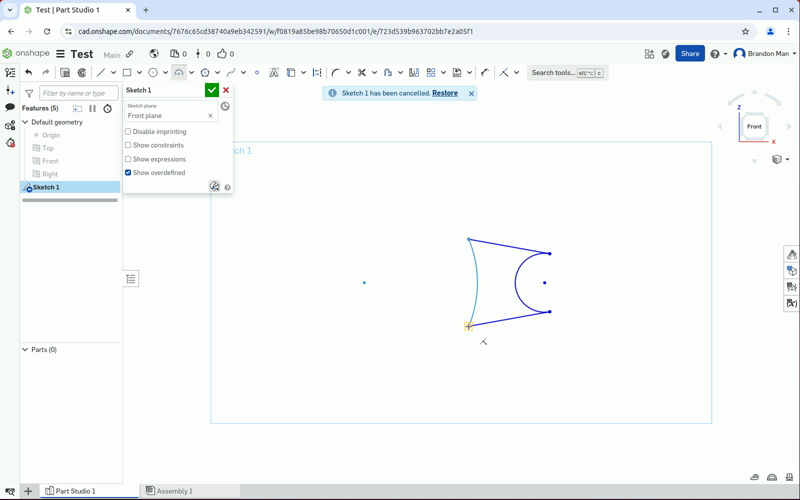
key_down(shift)
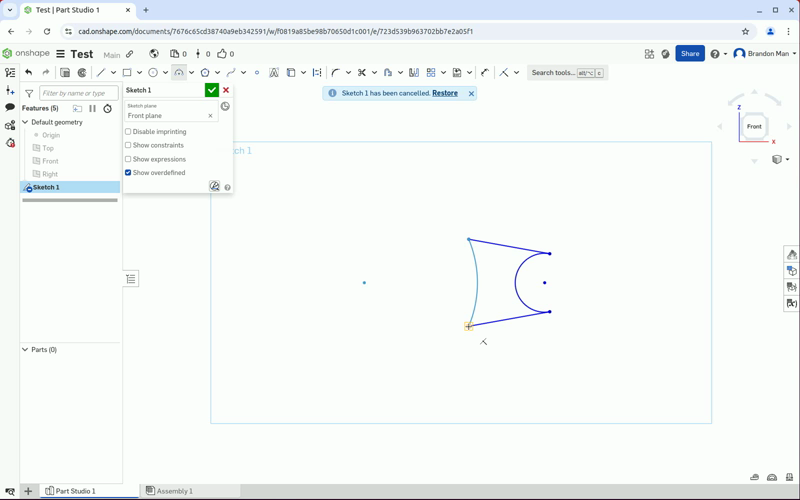
mouse_move(505, 282)
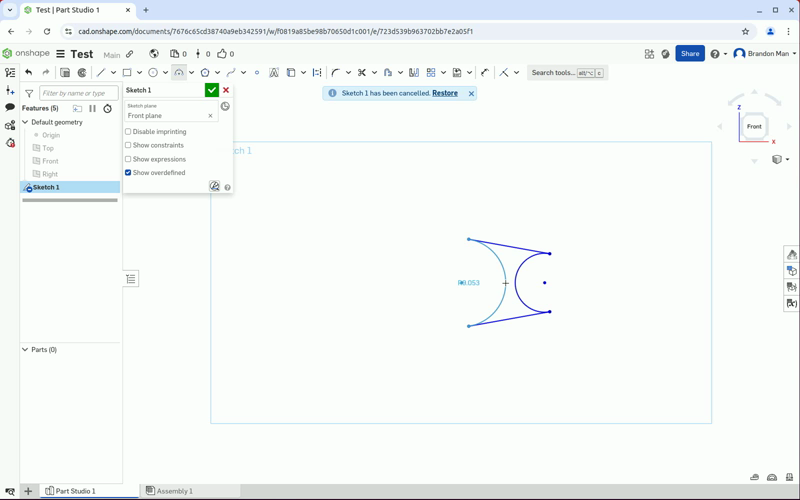
click(505, 282)
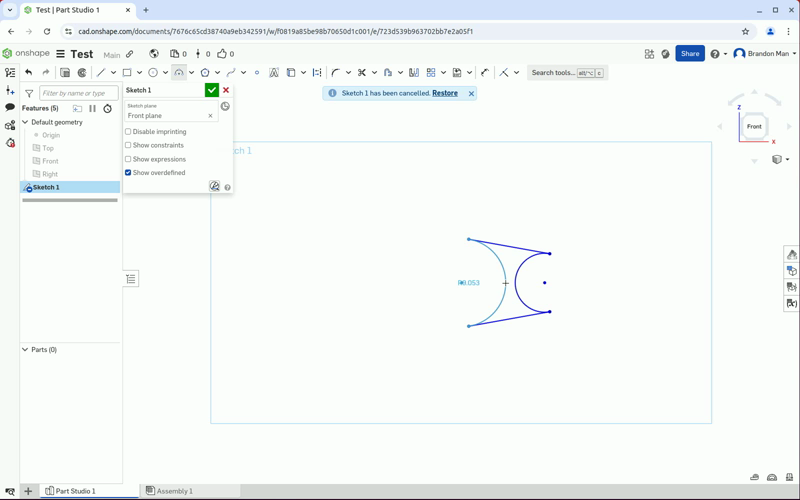
key_up(shift)
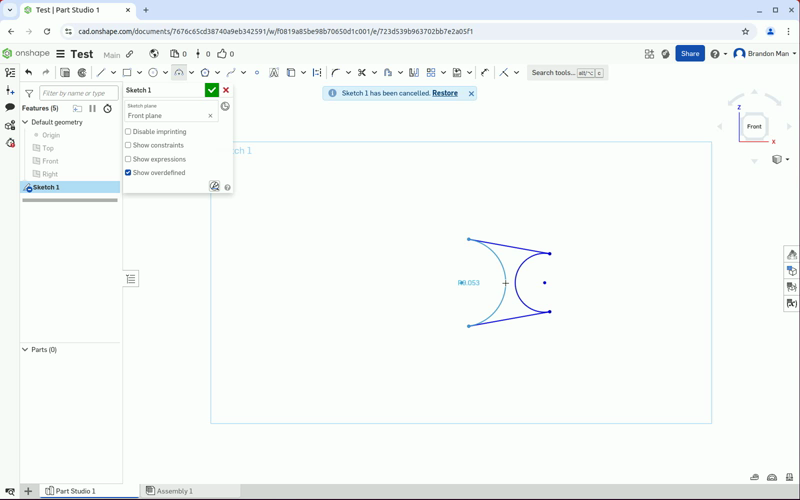
key(esc)
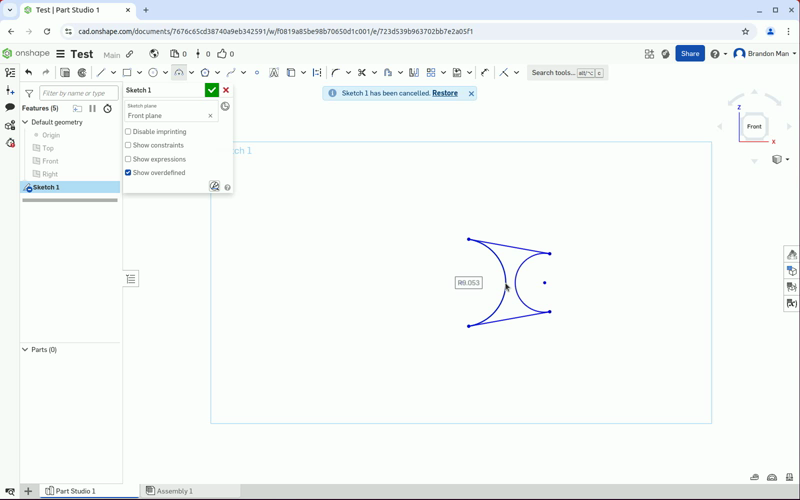
mouse_move(508, 251)
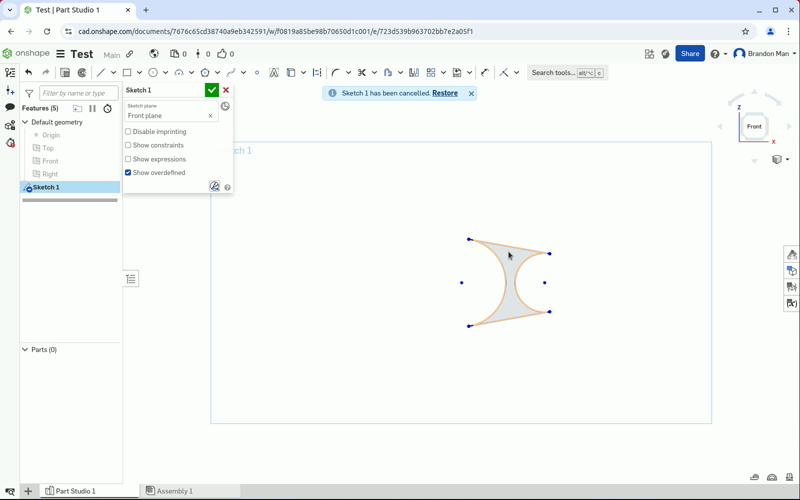
click(508, 251)
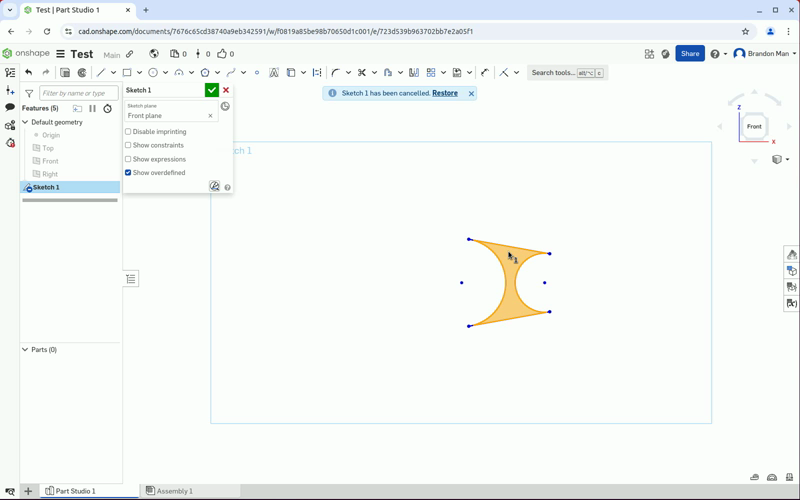
mouse_move(73, 352)
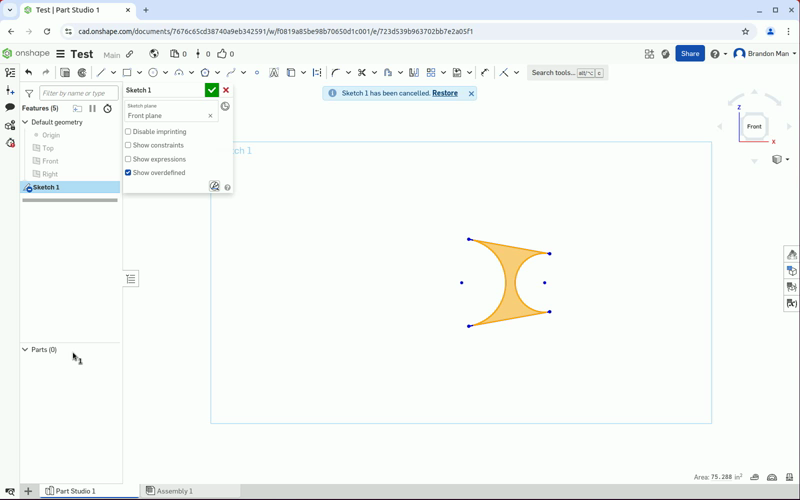
key(shift+y)
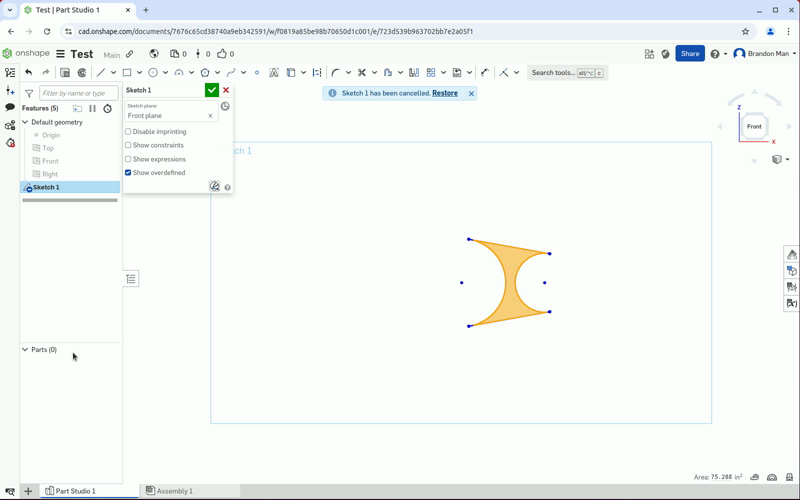
key(shift+e)
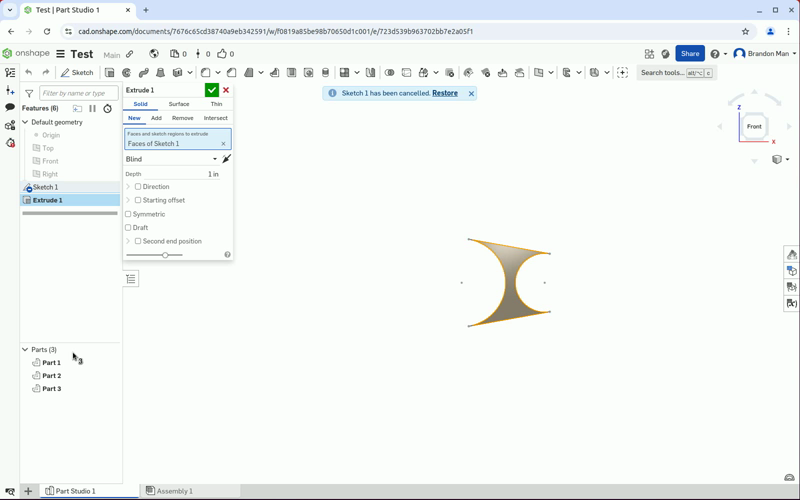
mouse_move(143, 106)
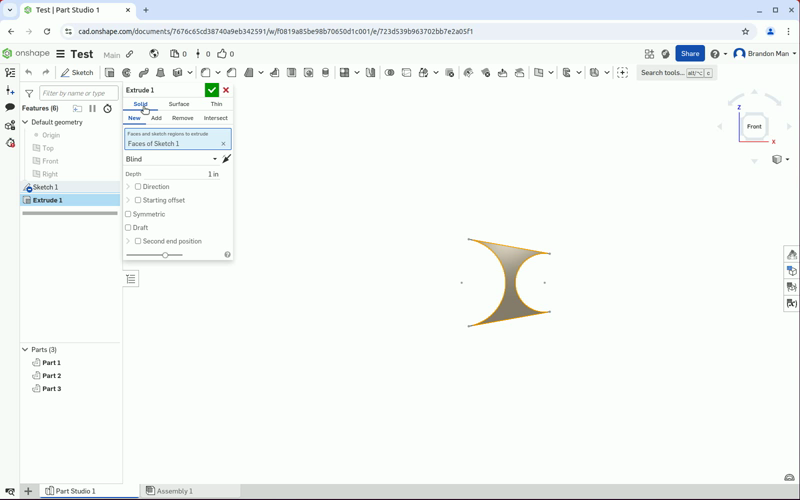
click(143, 106)
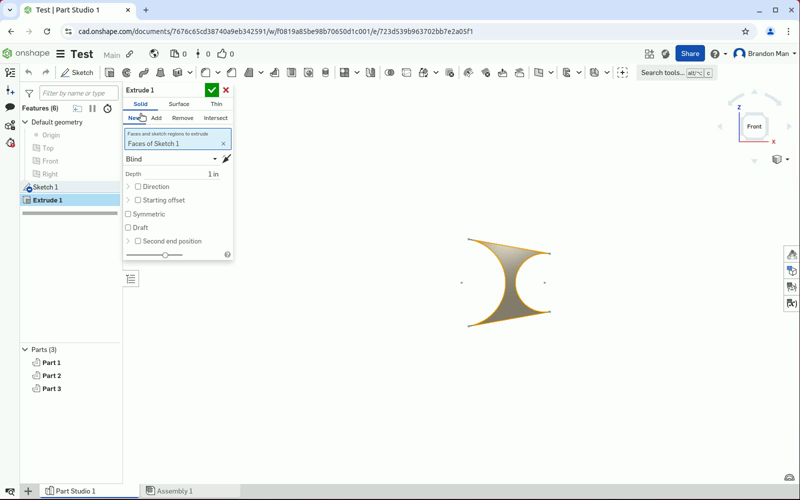
mouse_move(137, 120)
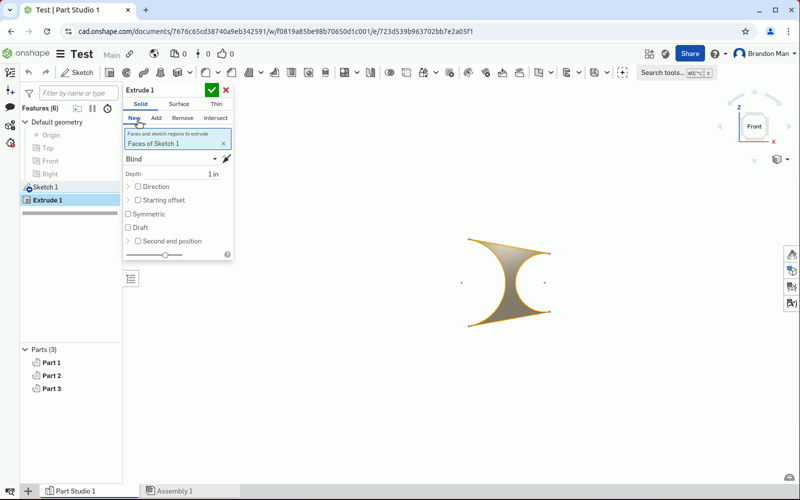
click(137, 120)
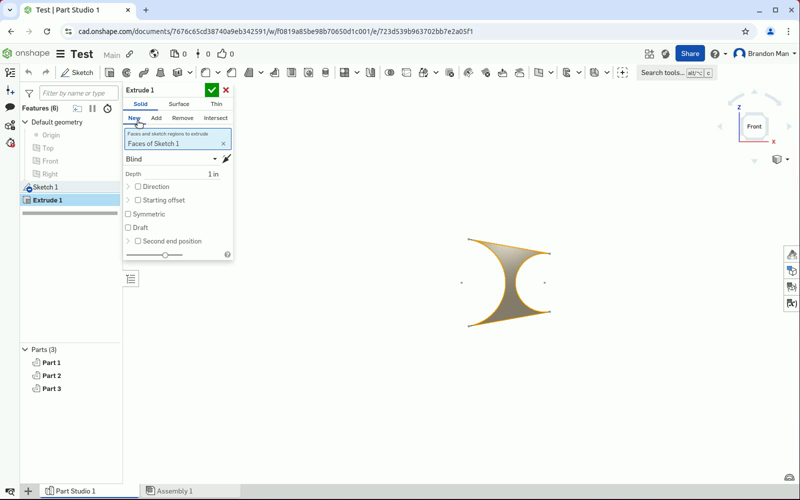
key(tab, 4)
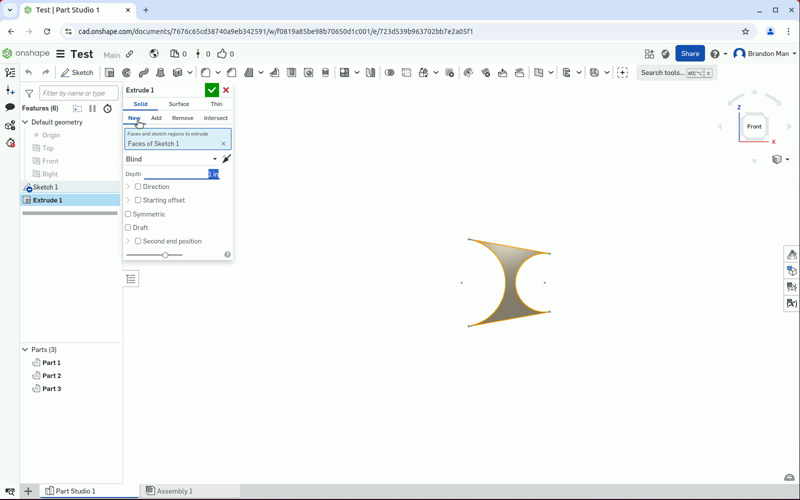
text(7.943)
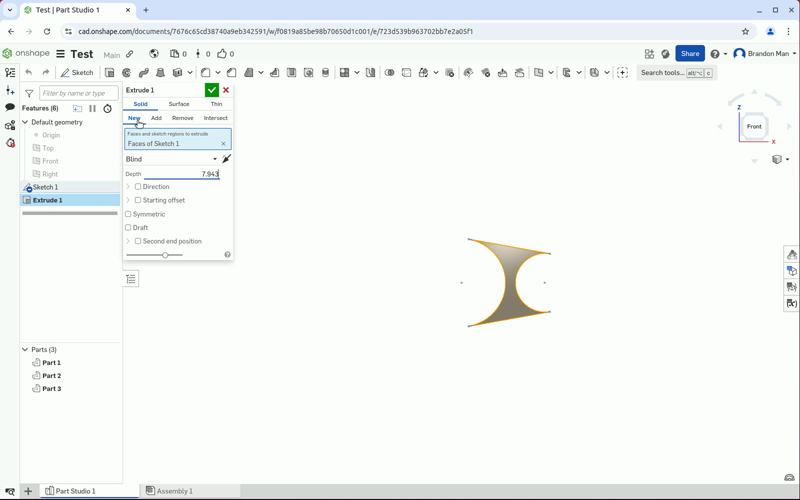
key(enter)
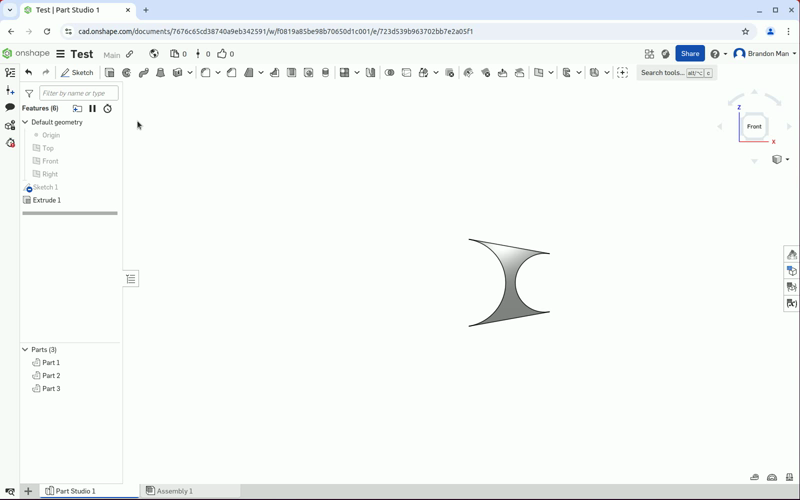
key(shift+h)
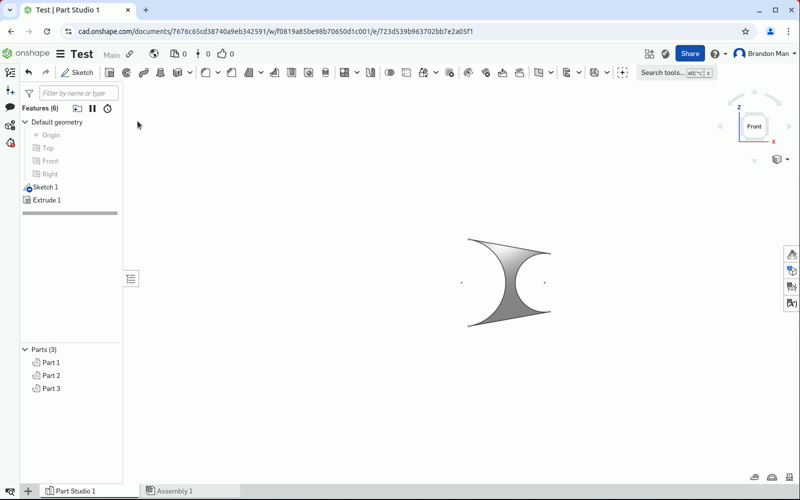
key(shift+h)
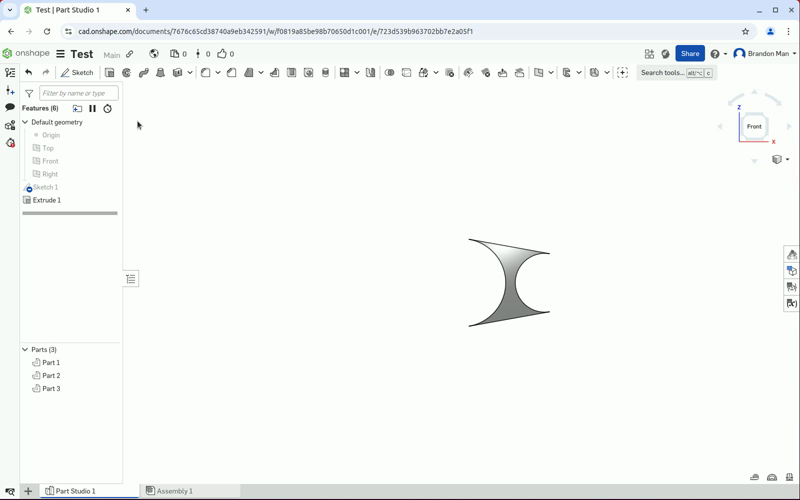
mouse_move(73, 189)
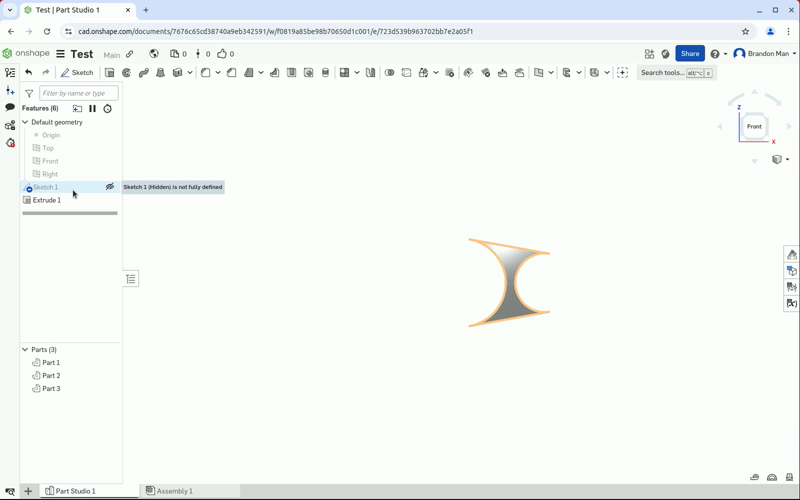
click(73, 189)
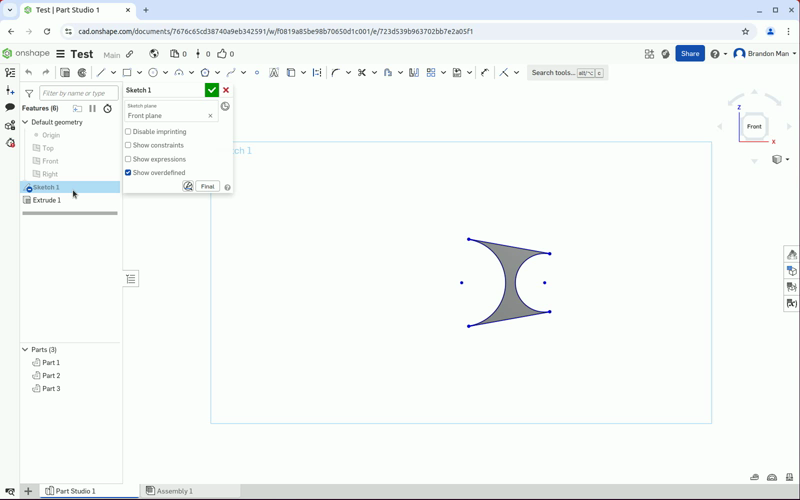
mouse_move(229, 92)
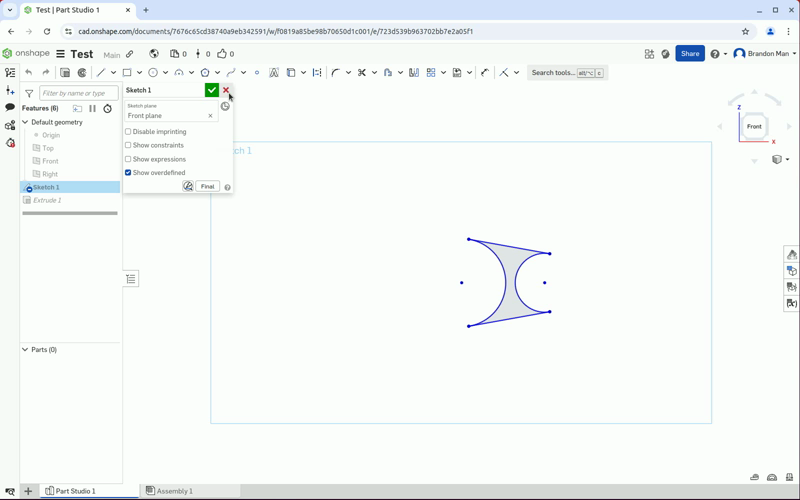
click(229, 92)
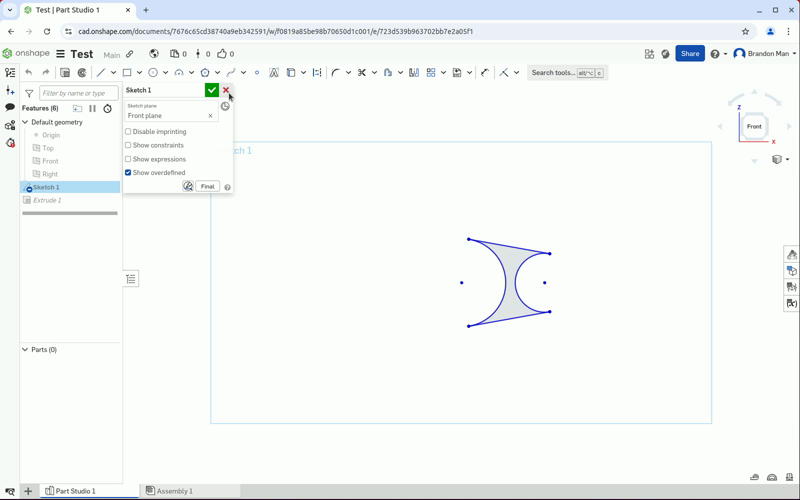
key(shift+s)
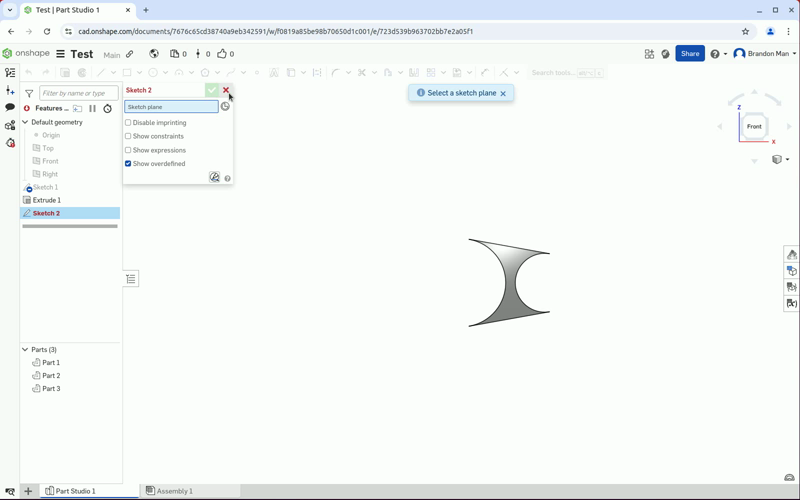
mouse_move(73, 163)
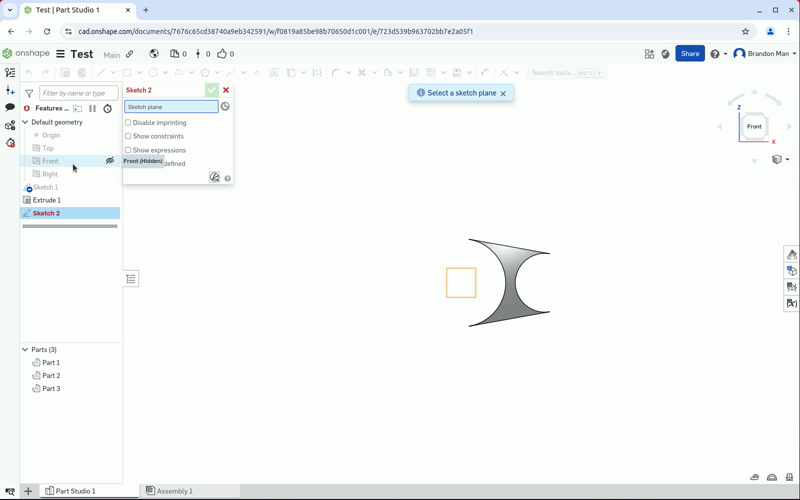
click(73, 163)
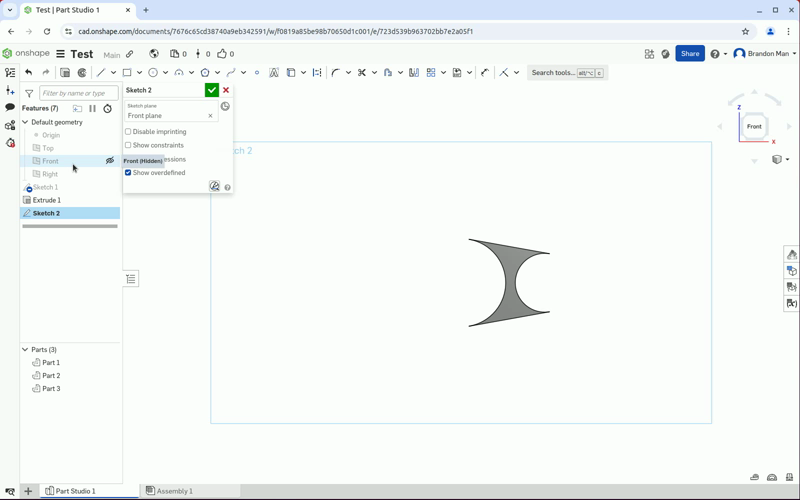
mouse_move(73, 352)
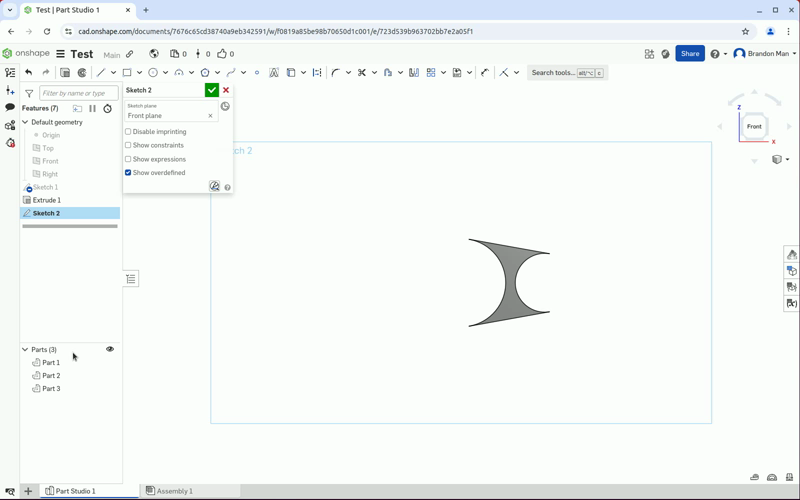
key(y)
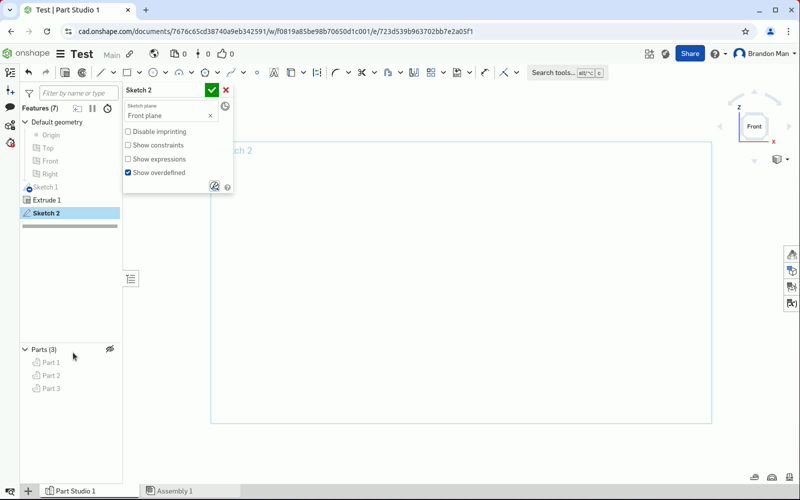
key(c)
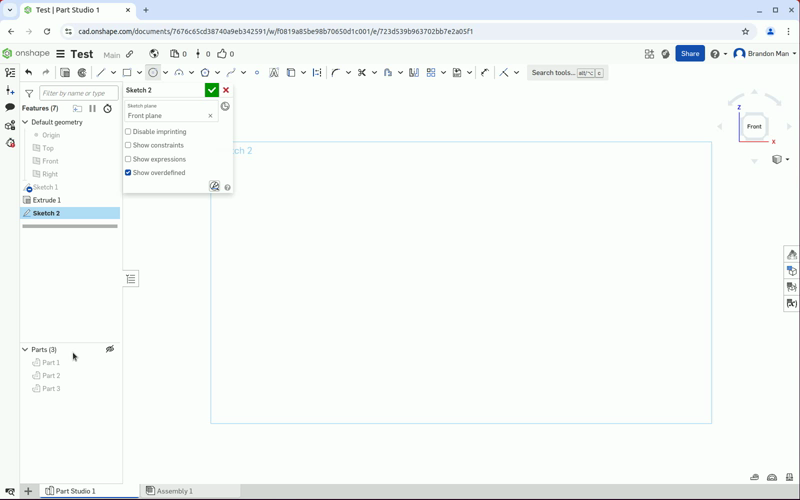
key_down(shift)
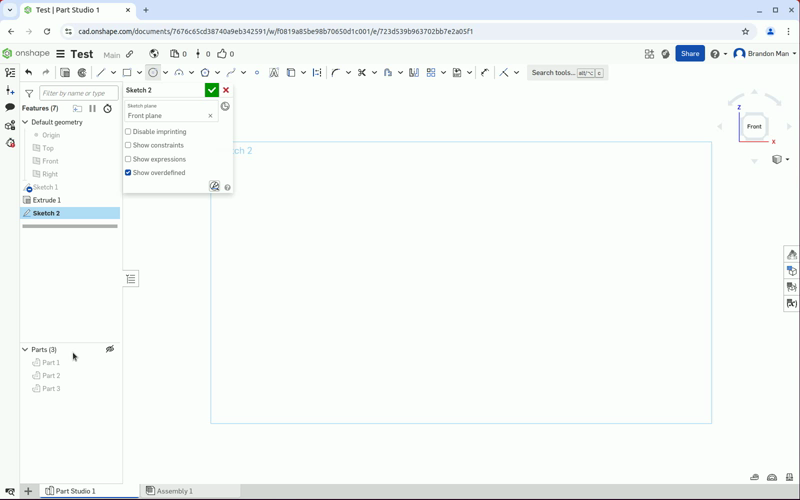
mouse_move(544, 282)
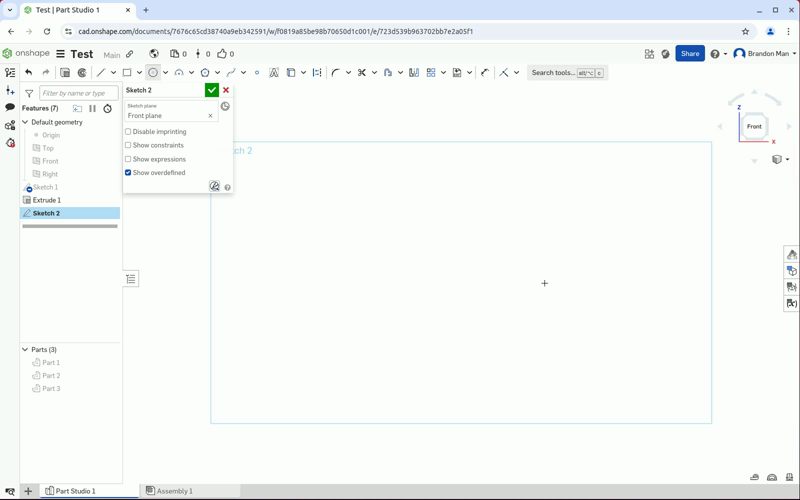
click(544, 282)
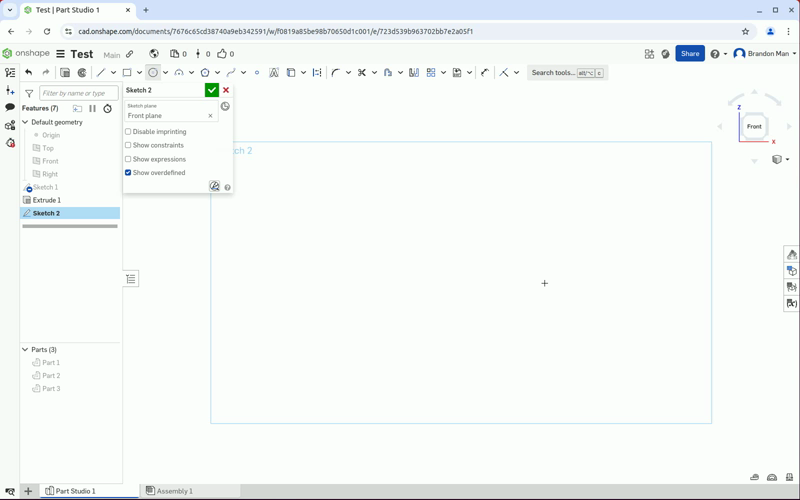
key_up(shift)
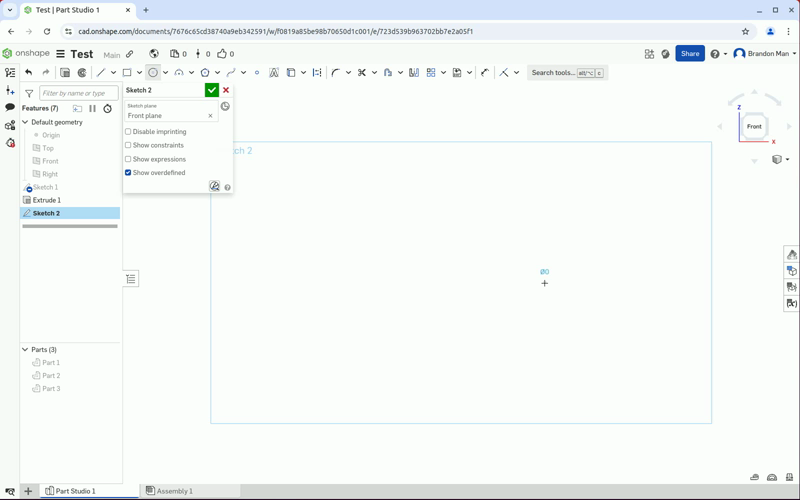
mouse_move(573, 282)
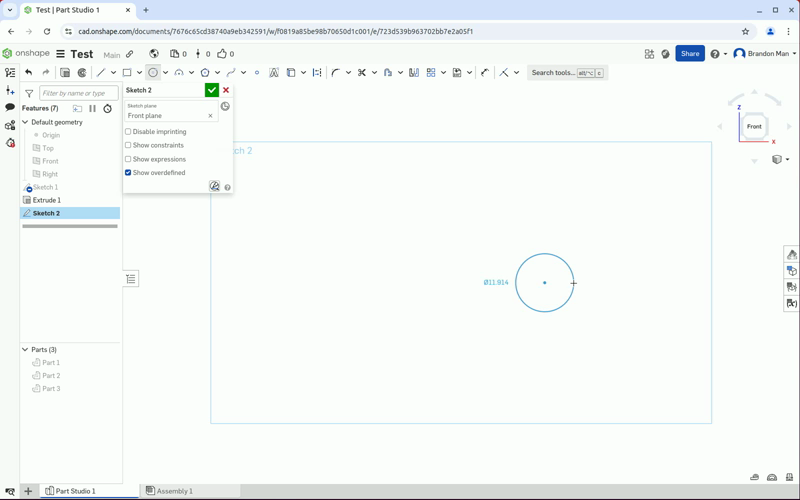
click(573, 282)
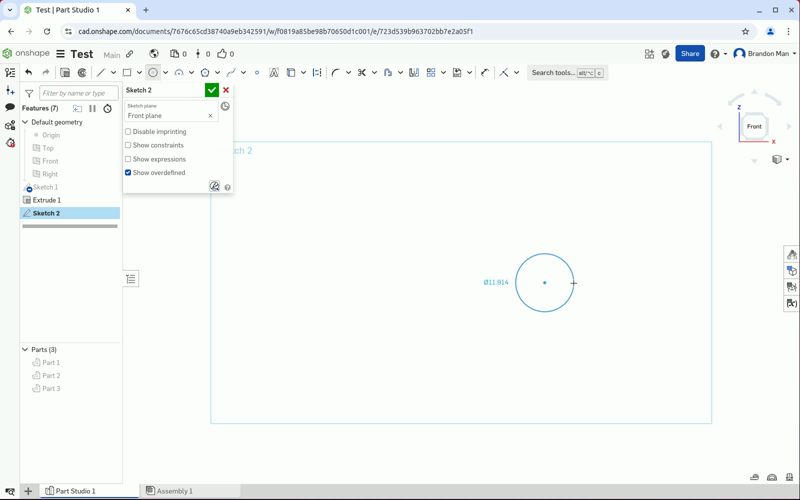
key(esc)
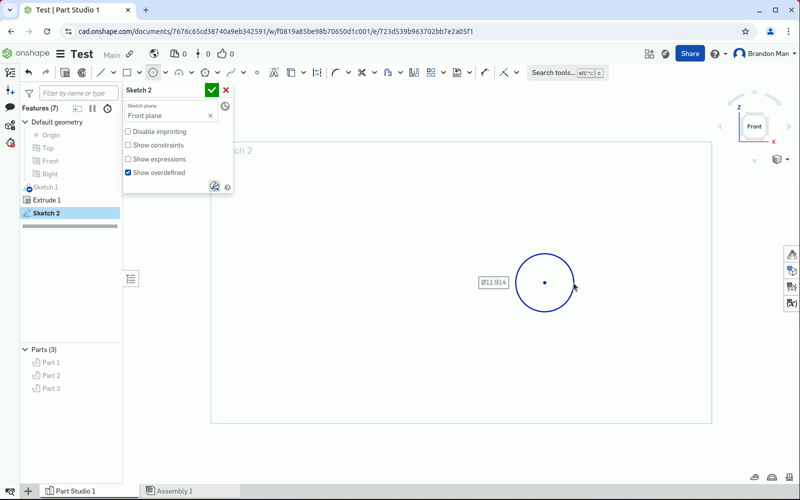
key(c)
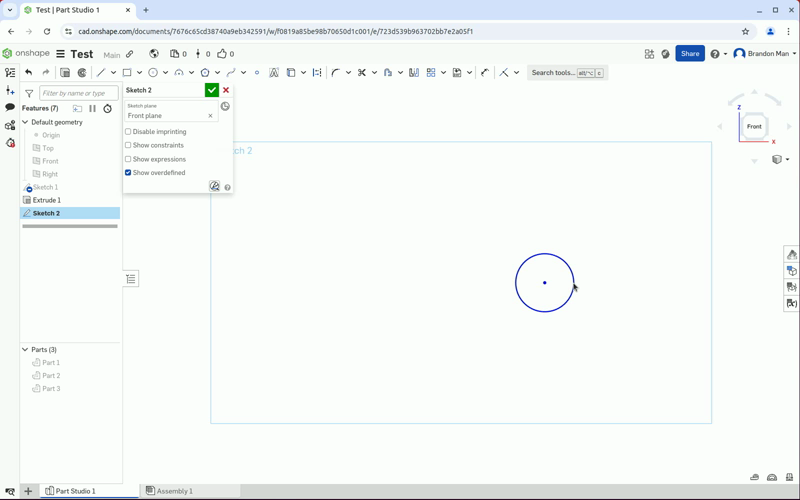
key_down(shift)
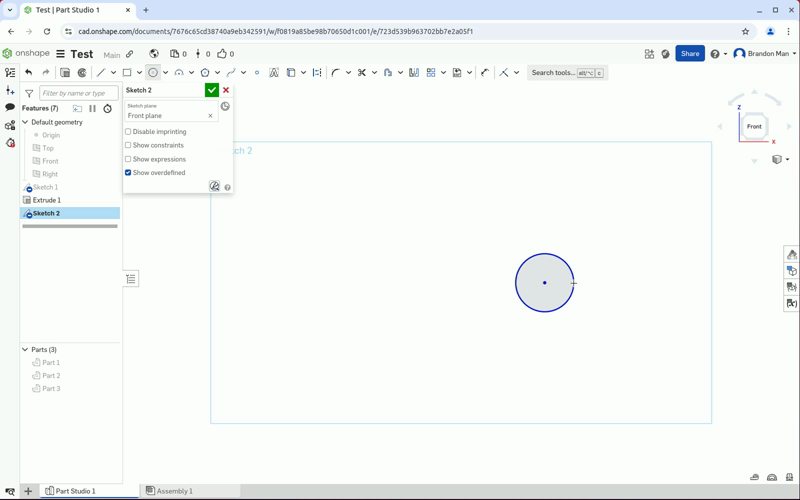
mouse_move(544, 282)
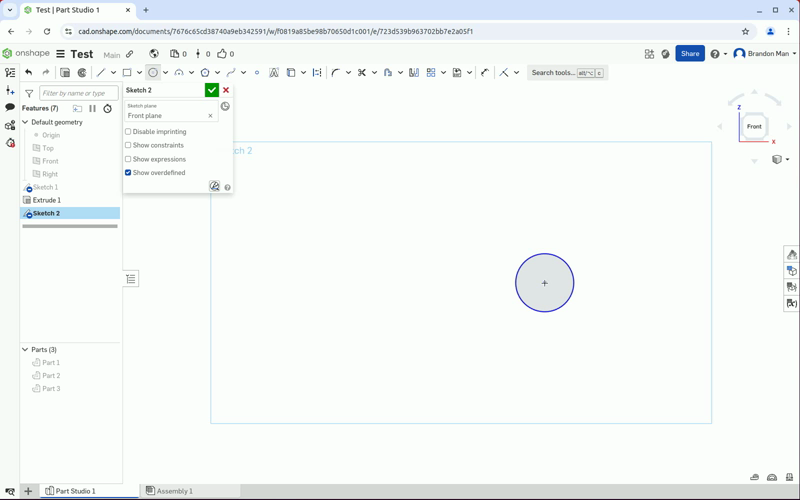
click(544, 282)
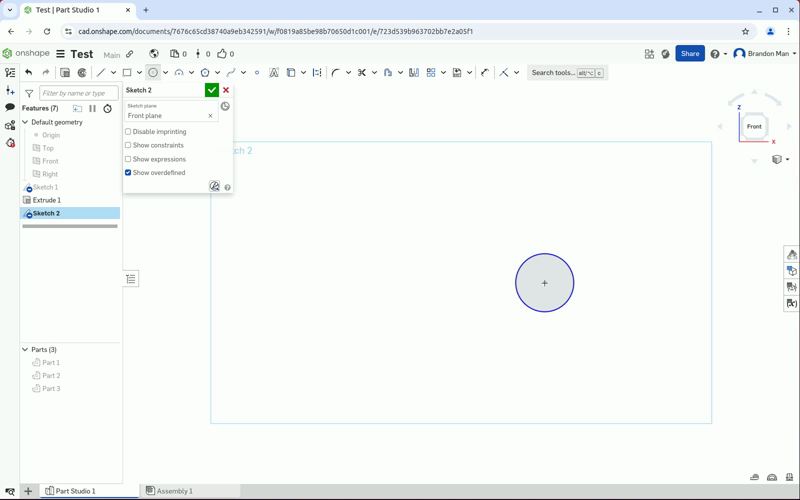
key_up(shift)
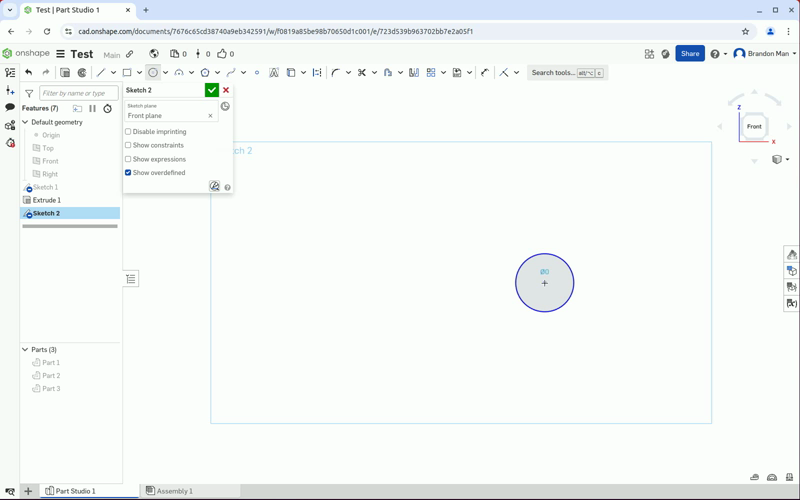
mouse_move(567, 282)
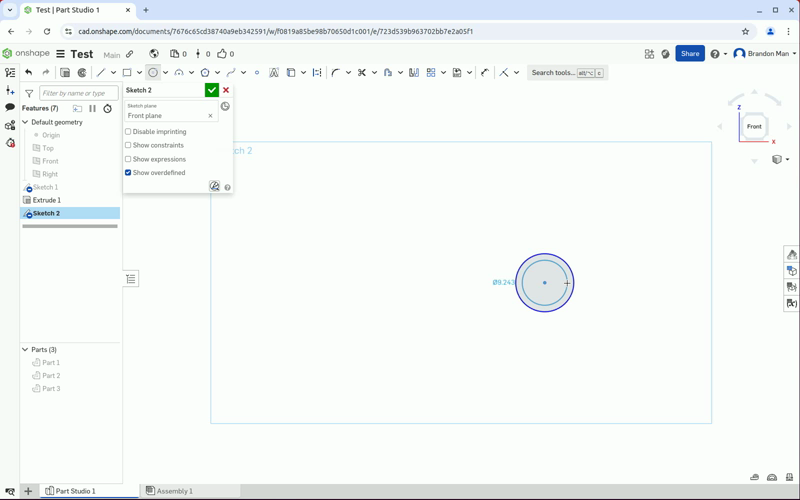
click(567, 282)
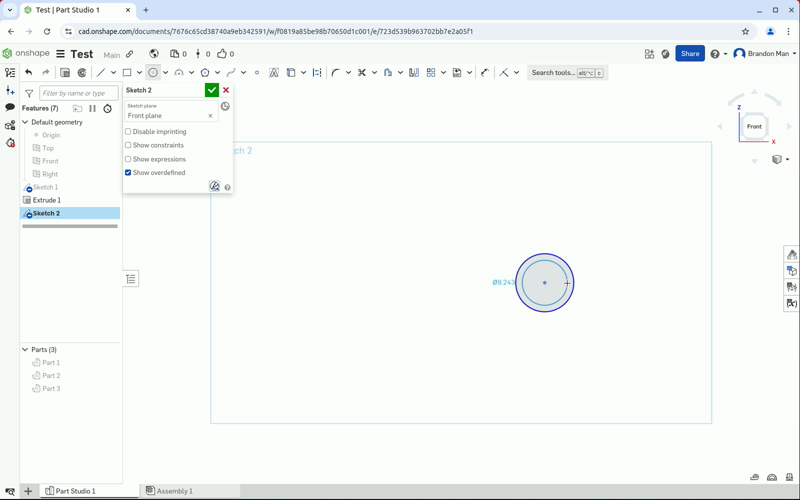
key(esc)
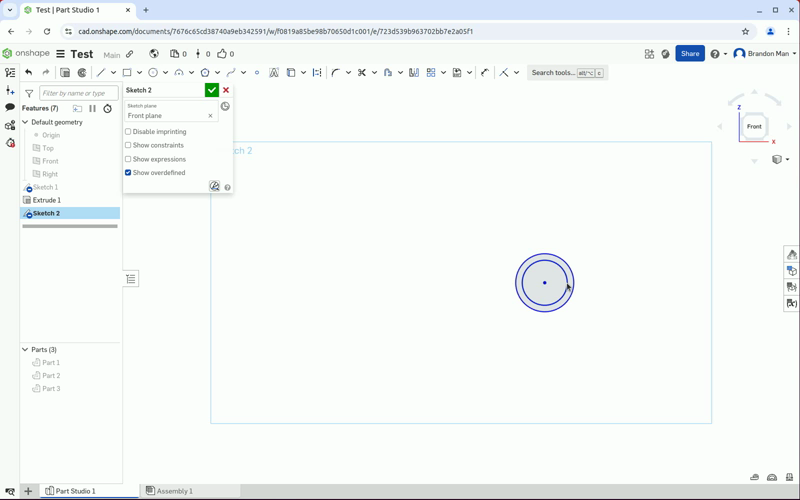
mouse_move(564, 298)
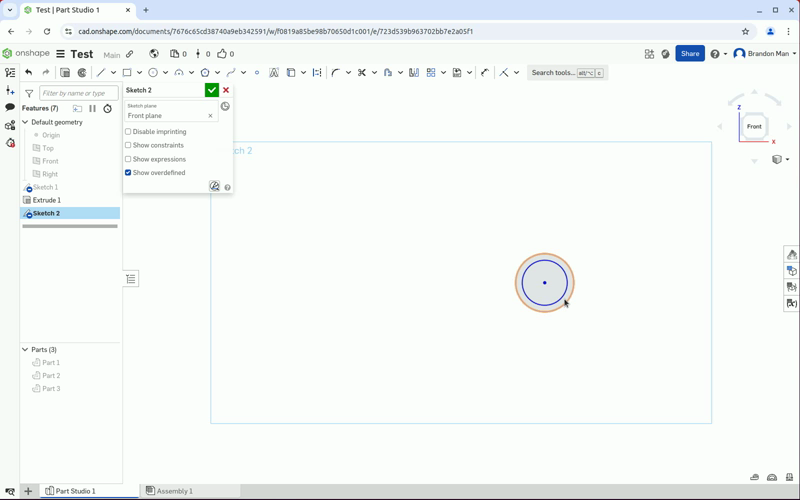
scroll(6)
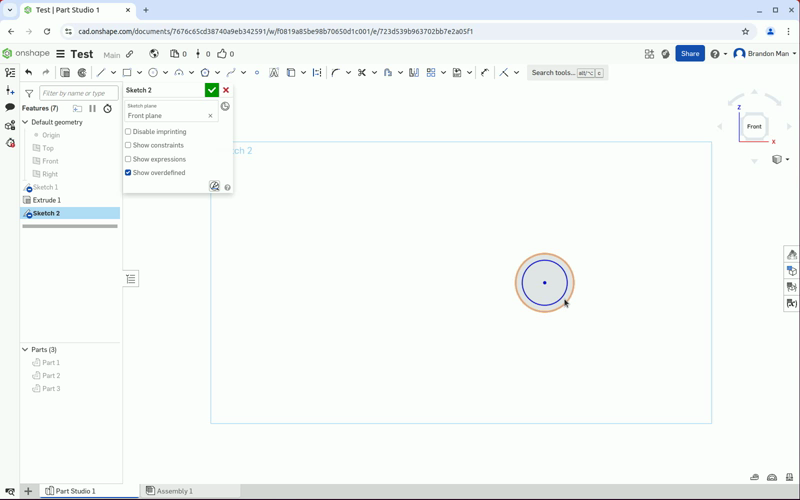
scroll(6)
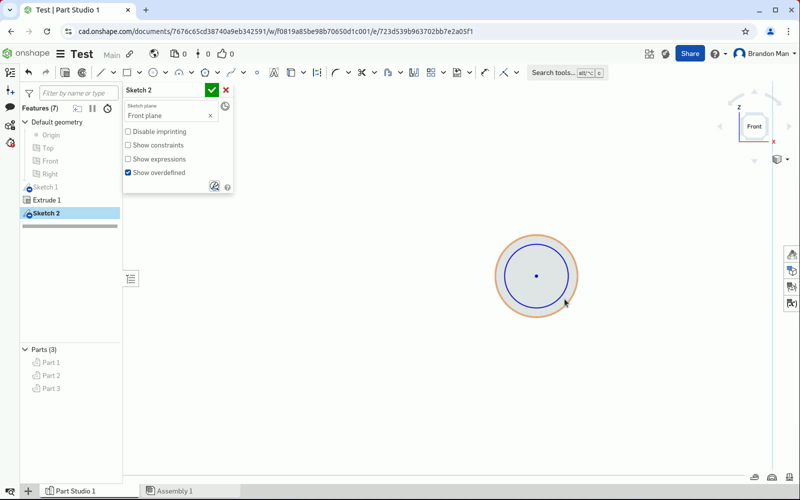
scroll(6)
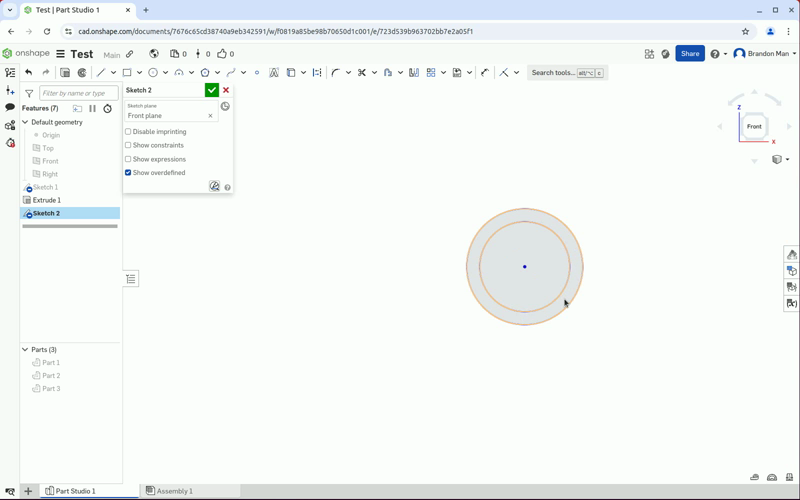
scroll(6)
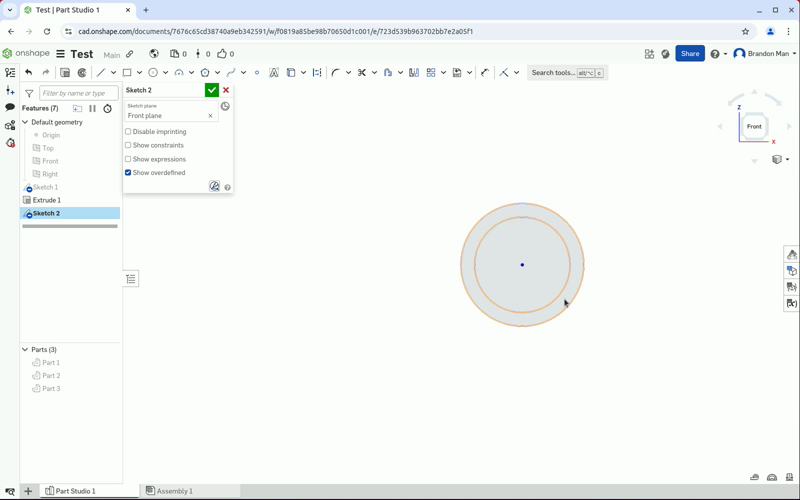
scroll(6)
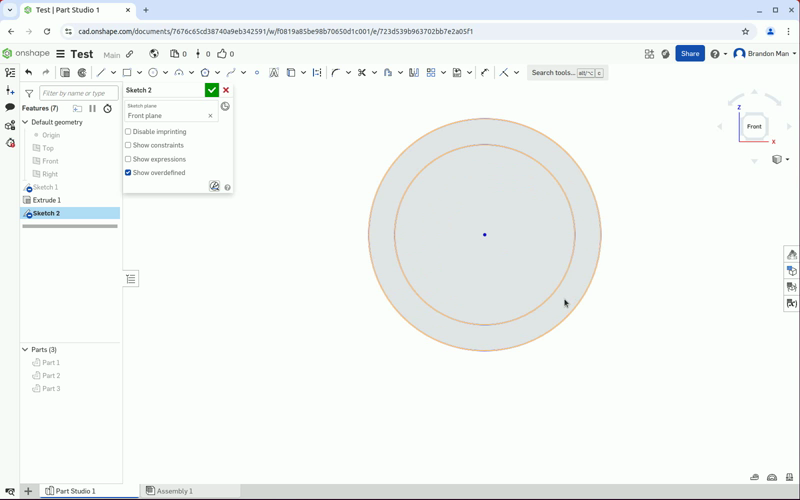
scroll(6)
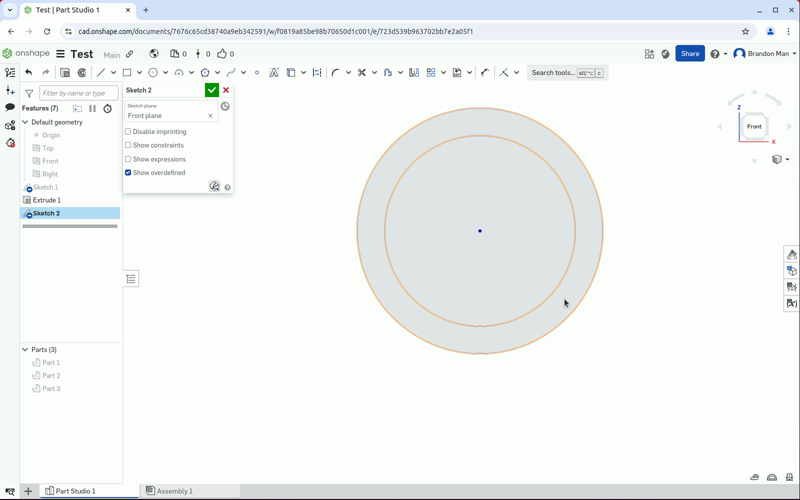
scroll(6)
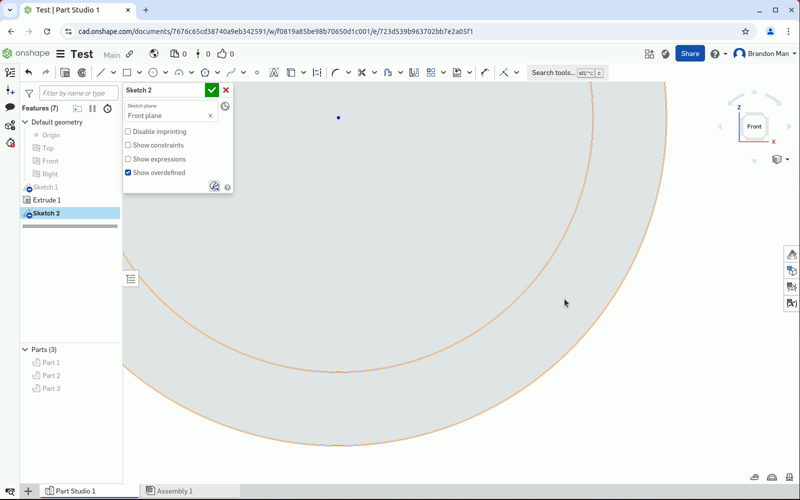
click(564, 298)
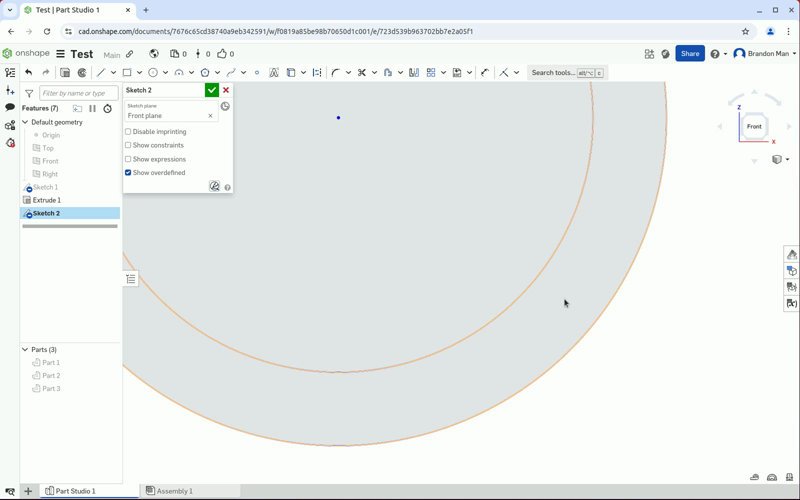
scroll(-6)
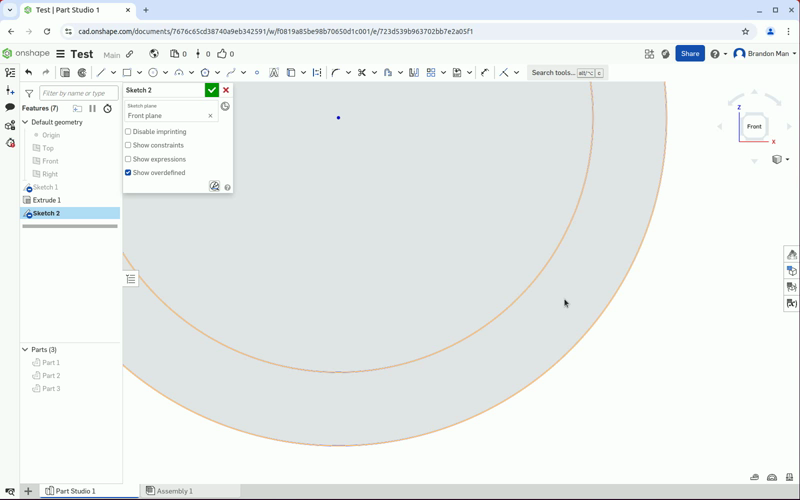
scroll(-6)
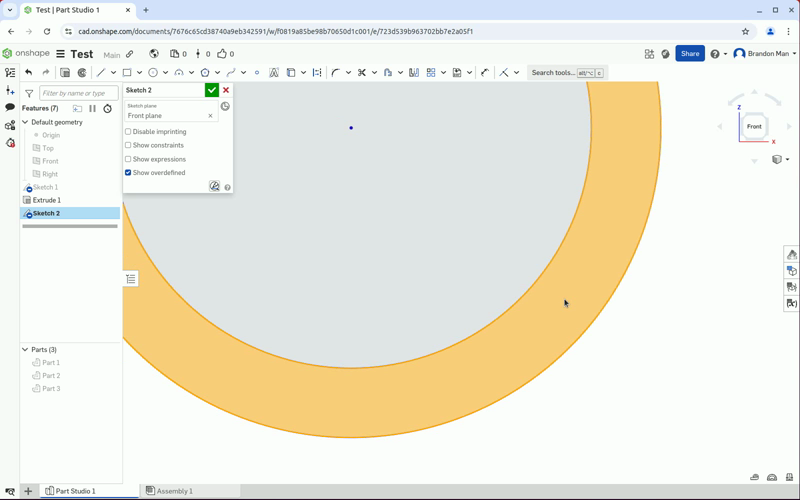
scroll(-6)
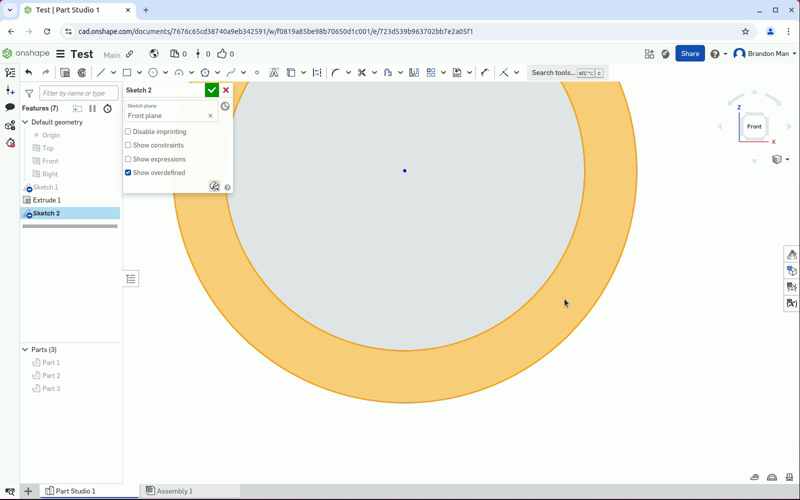
scroll(-6)
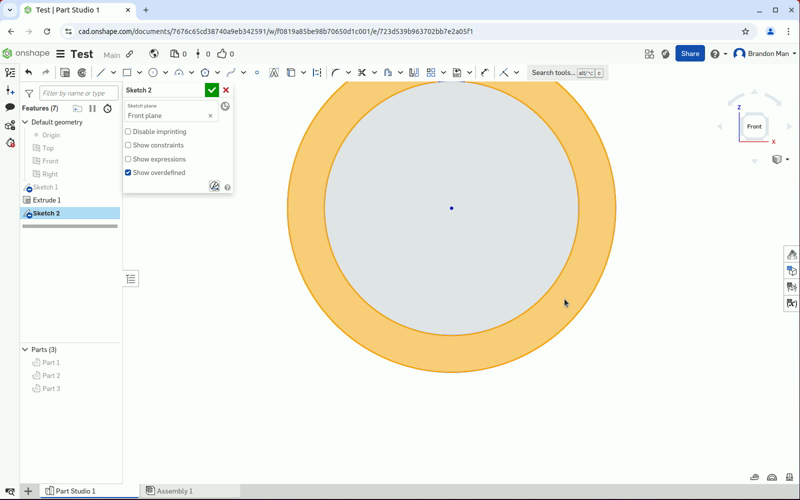
scroll(-6)
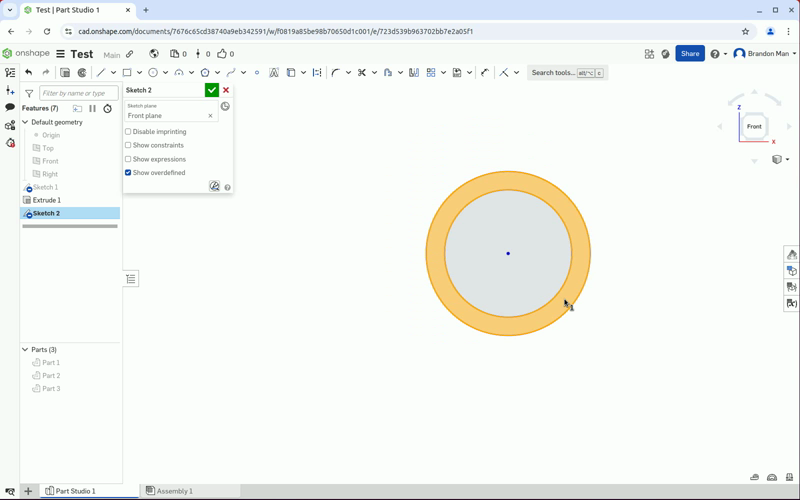
scroll(-6)
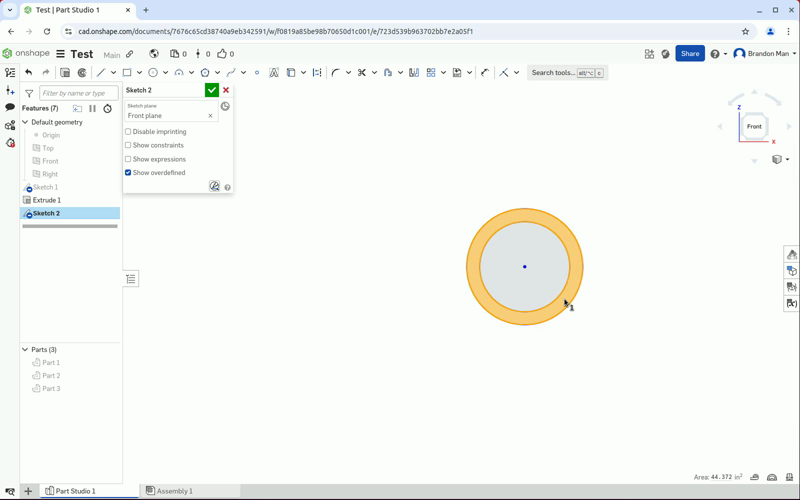
scroll(-6)
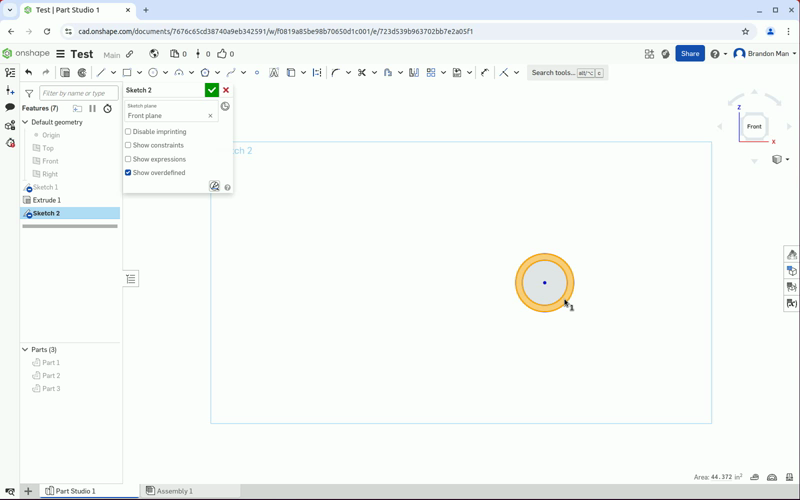
mouse_move(73, 352)
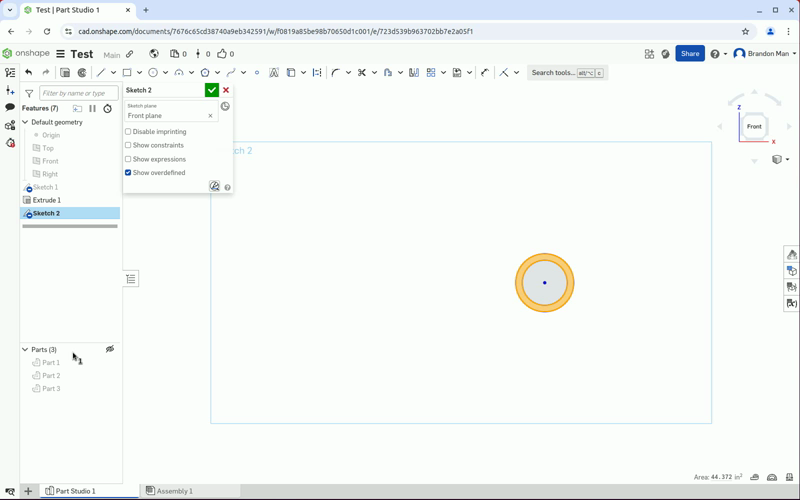
key(shift+y)
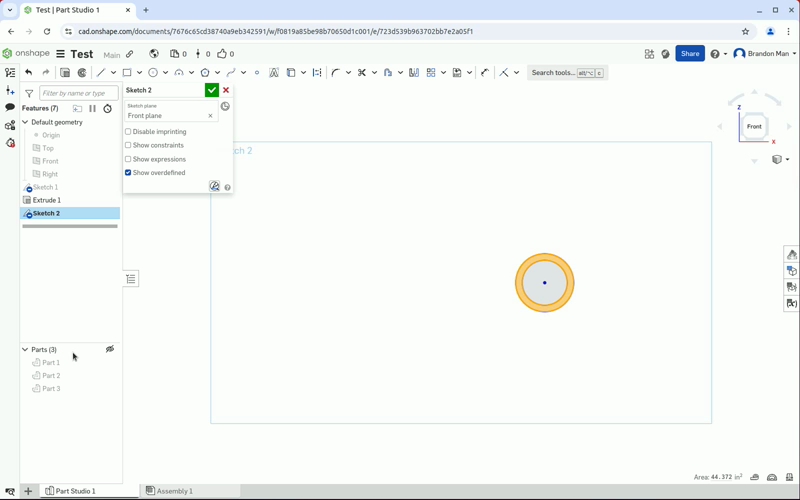
key(shift+e)
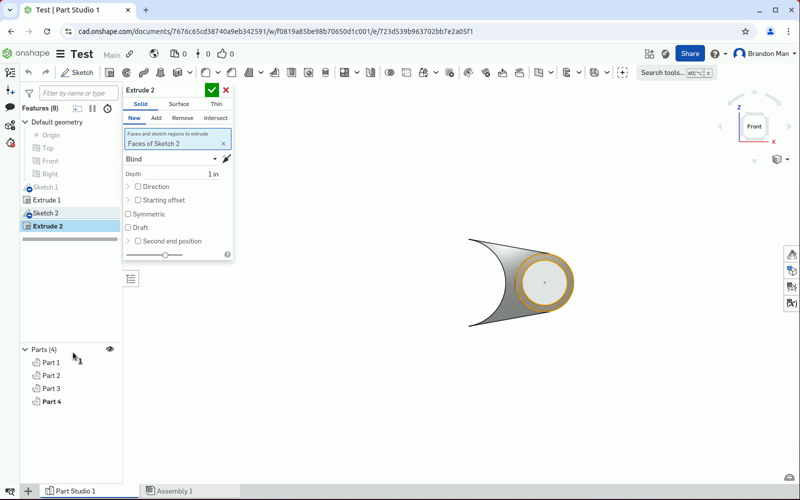
mouse_move(143, 106)
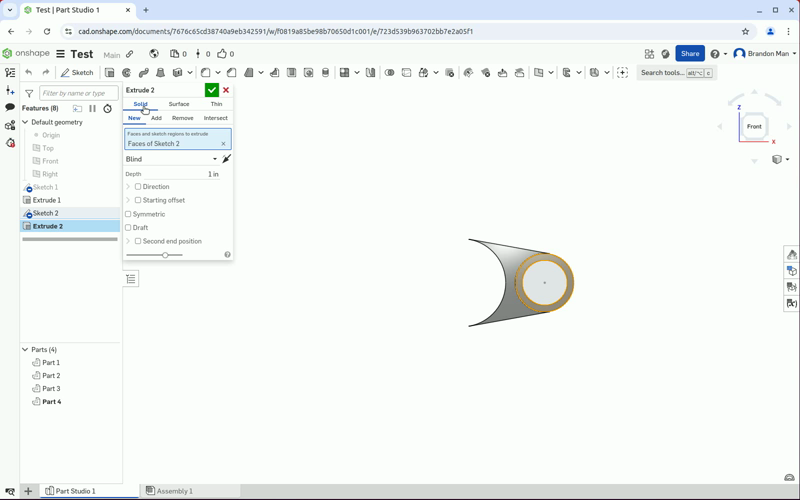
click(143, 106)
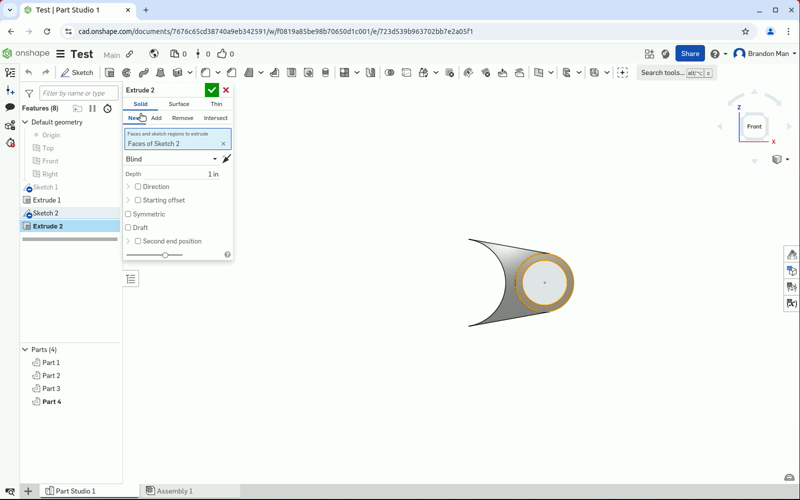
mouse_move(137, 120)
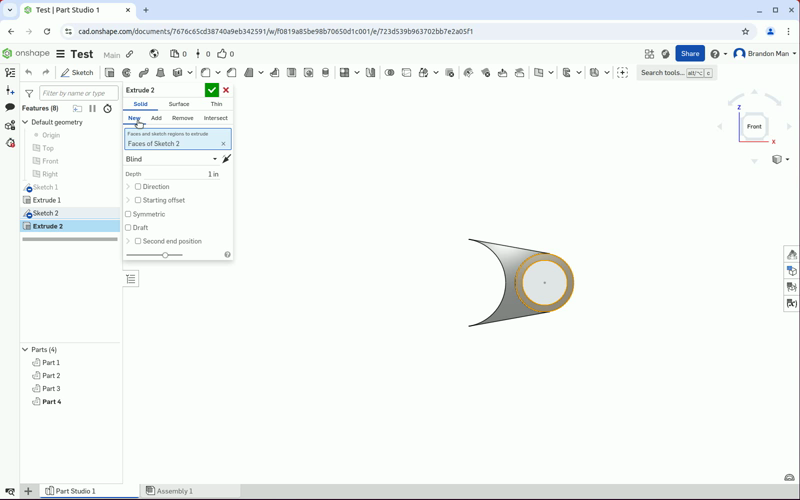
click(137, 120)
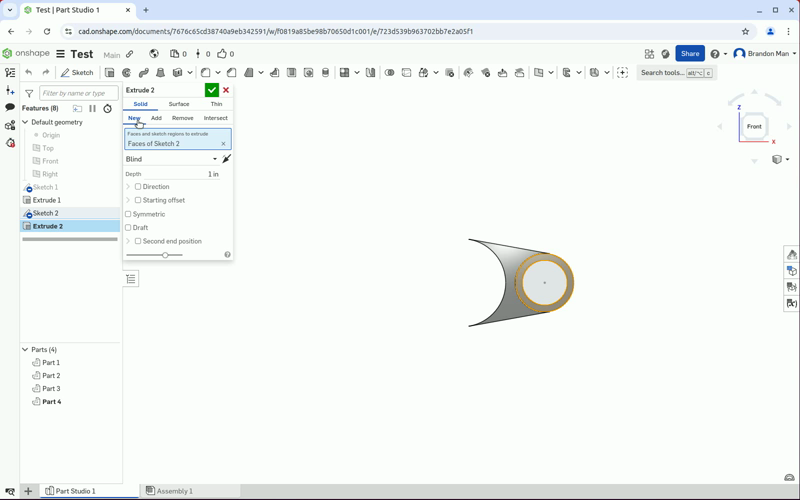
key(tab, 4)
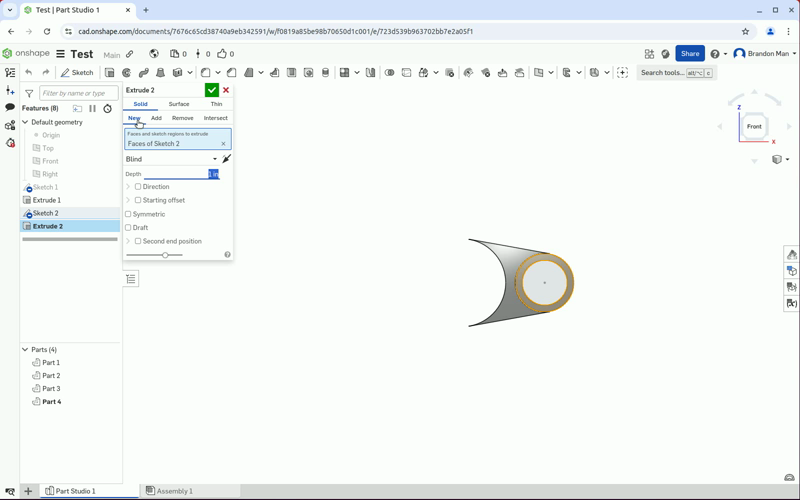
text(7.943)
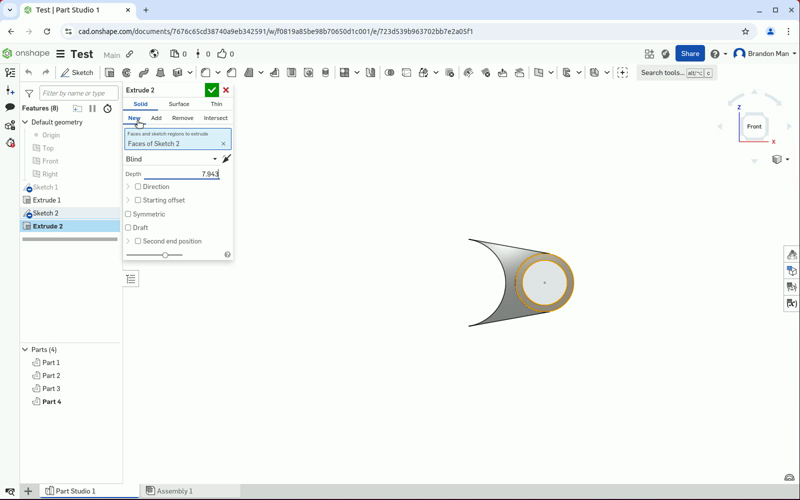
key(enter)
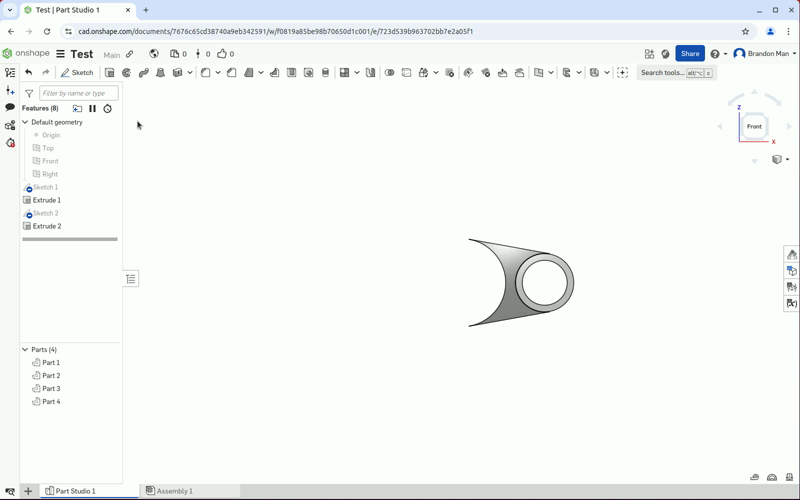
key(shift+h)
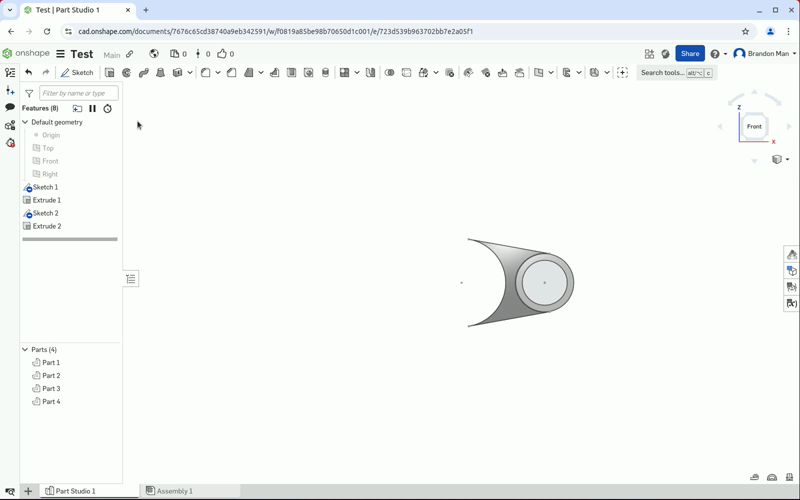
key(shift+h)
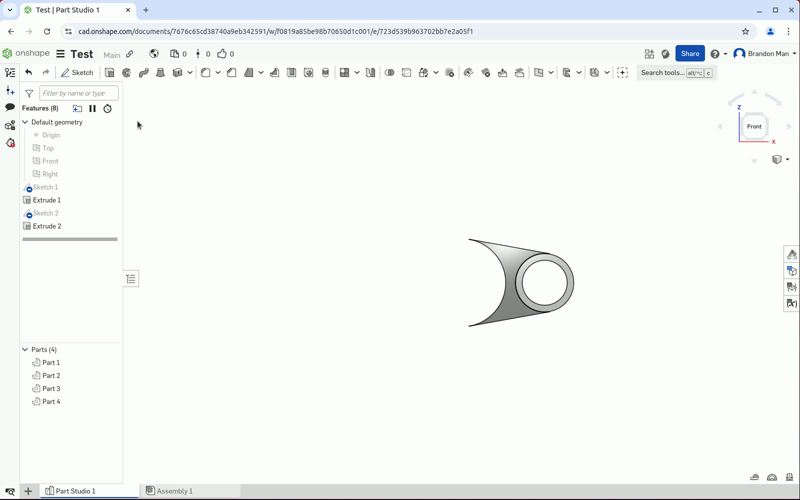
mouse_move(73, 189)
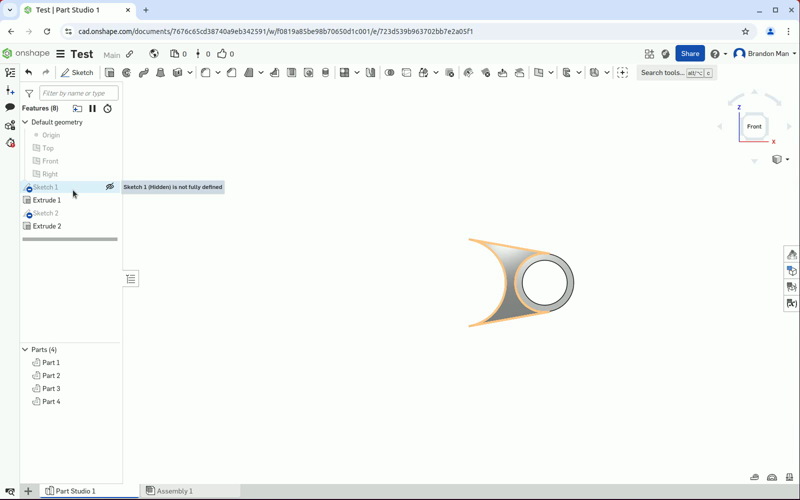
click(73, 189)
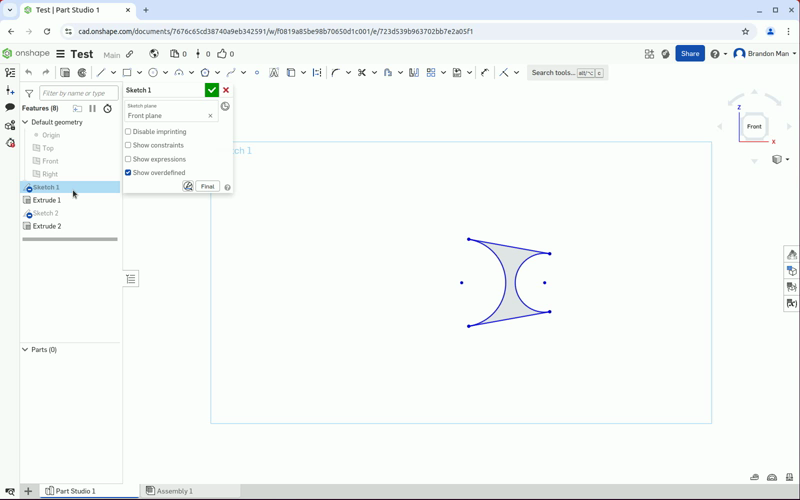
mouse_move(229, 92)
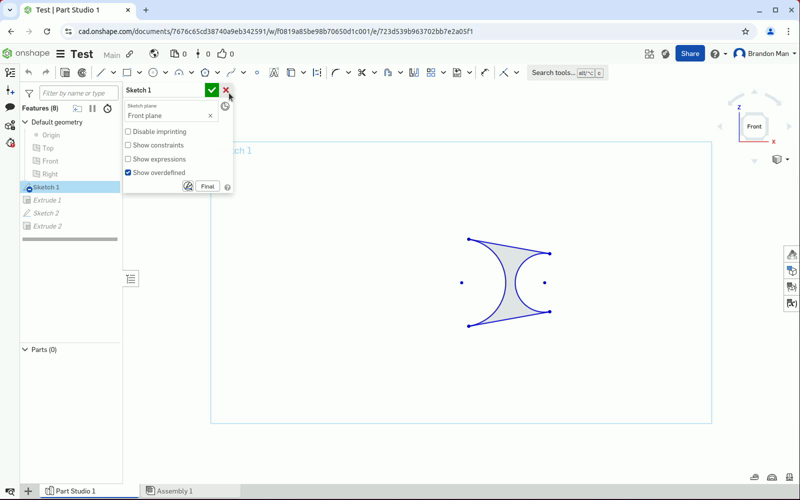
click(229, 92)
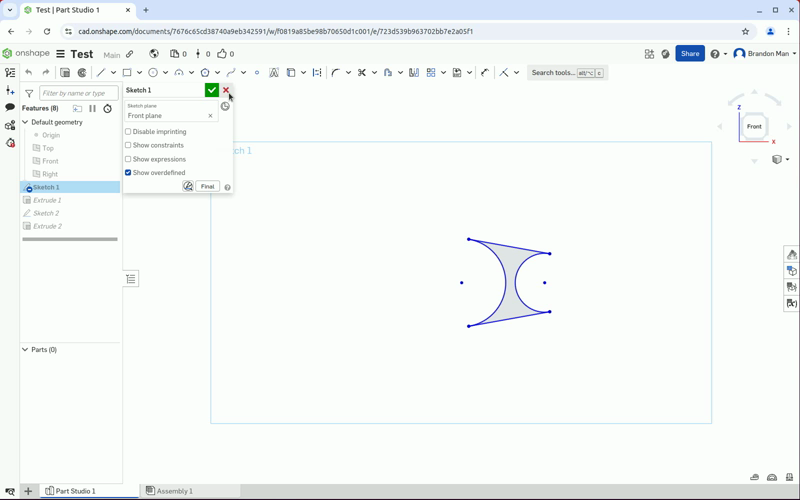
key(shift+s)
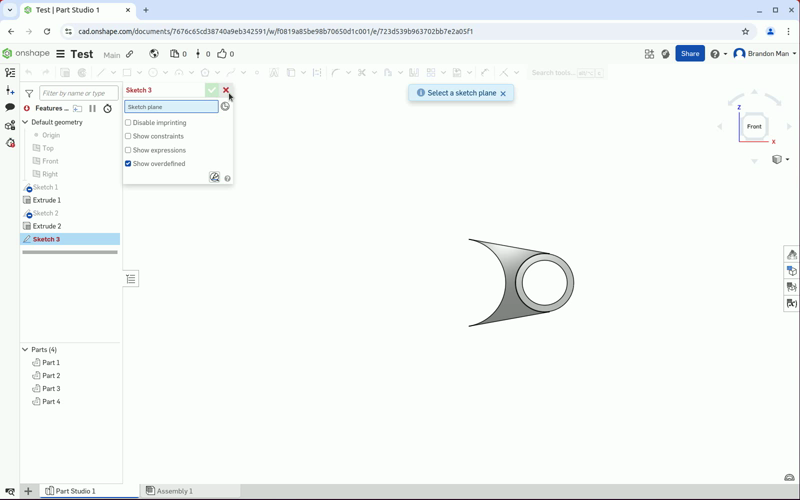
mouse_move(73, 163)
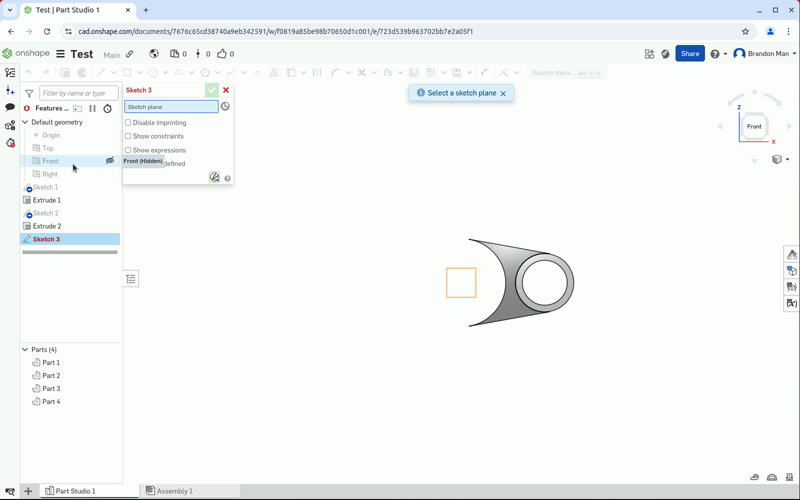
click(73, 163)
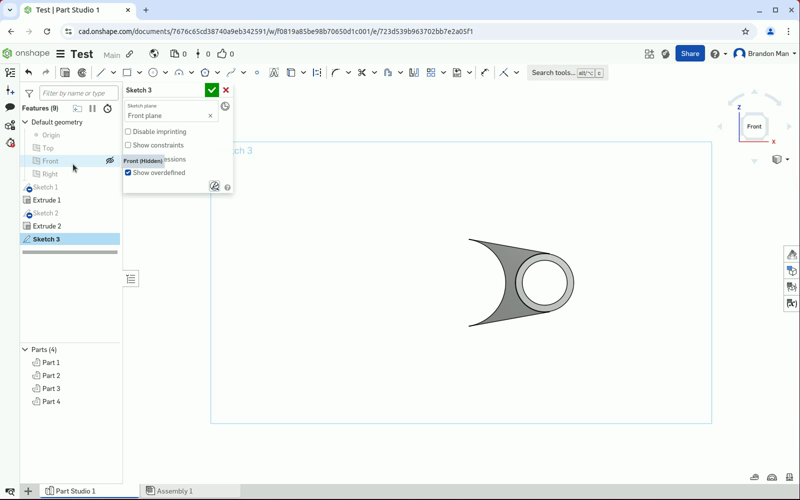
mouse_move(73, 352)
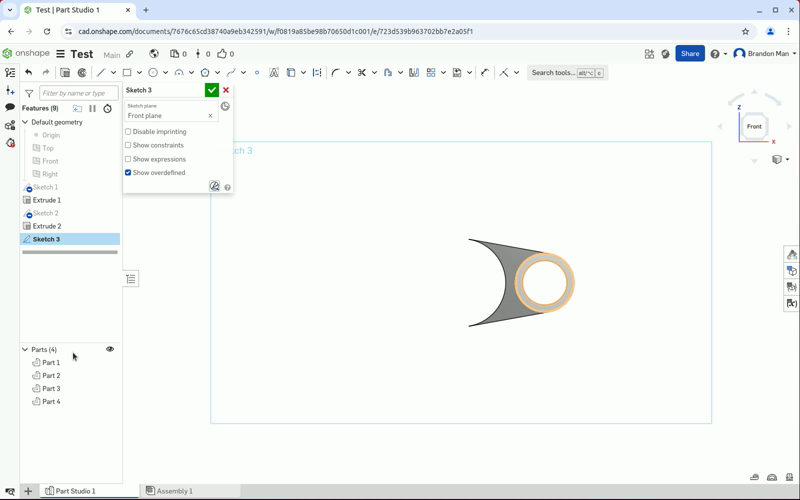
key(y)
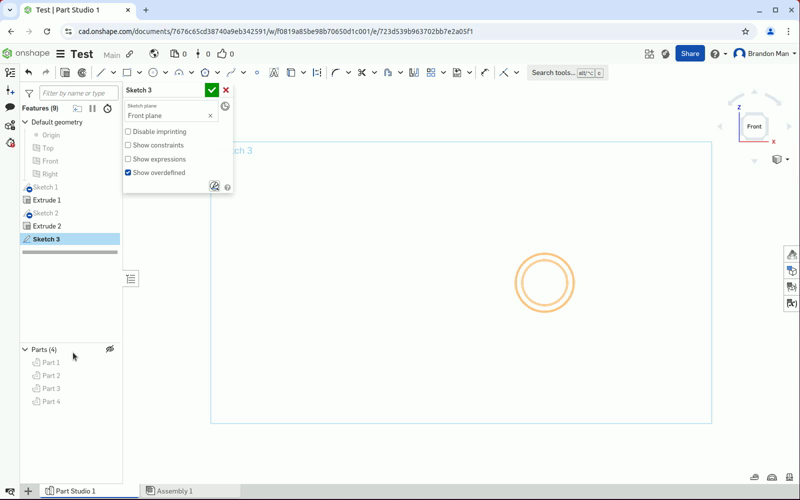
key(c)
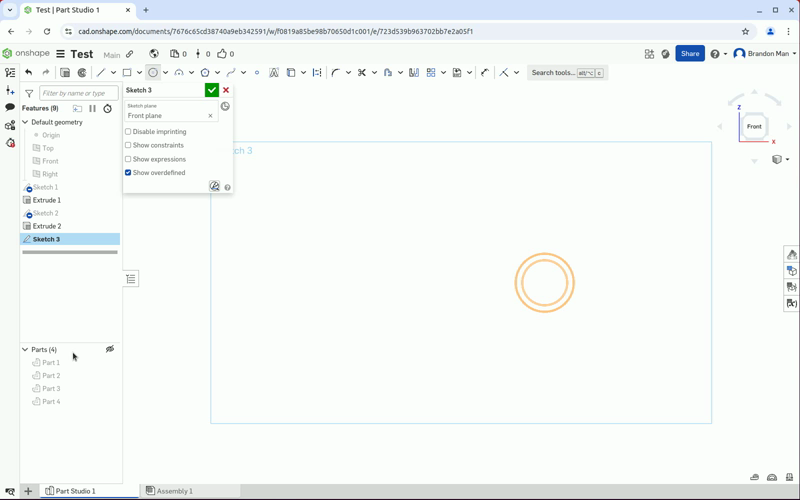
key_down(shift)
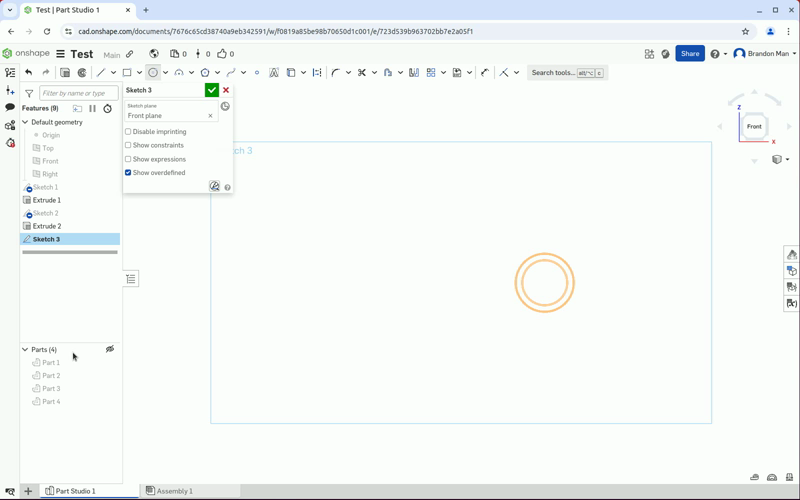
mouse_move(460, 282)
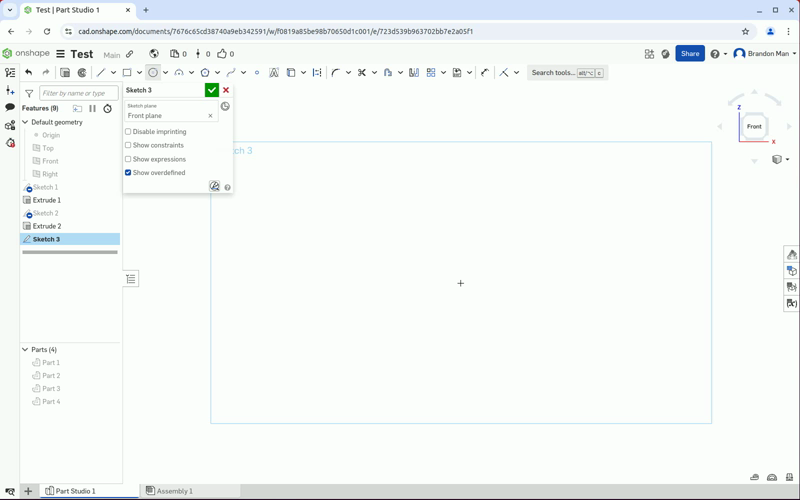
click(460, 282)
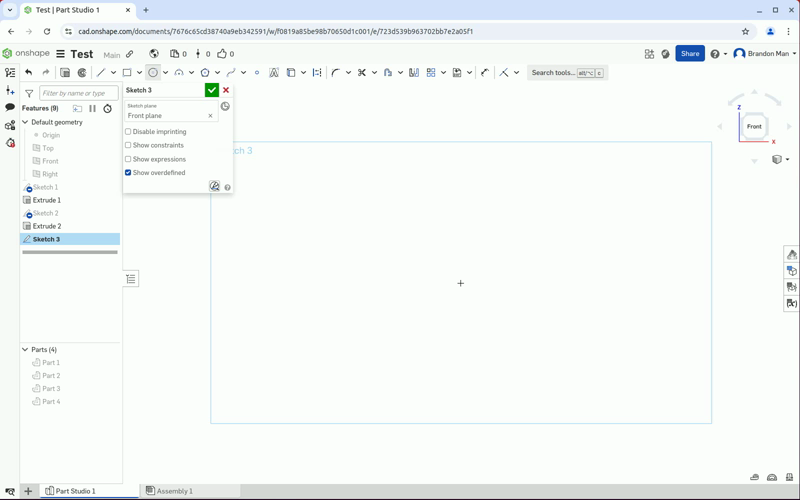
key_up(shift)
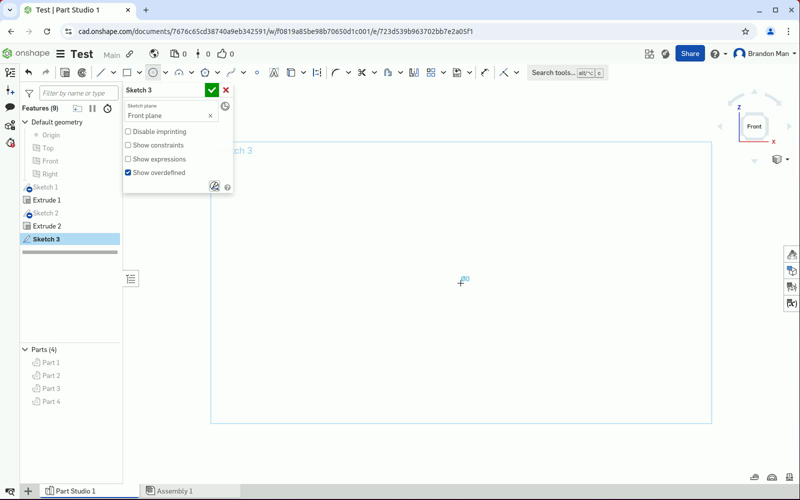
mouse_move(505, 282)
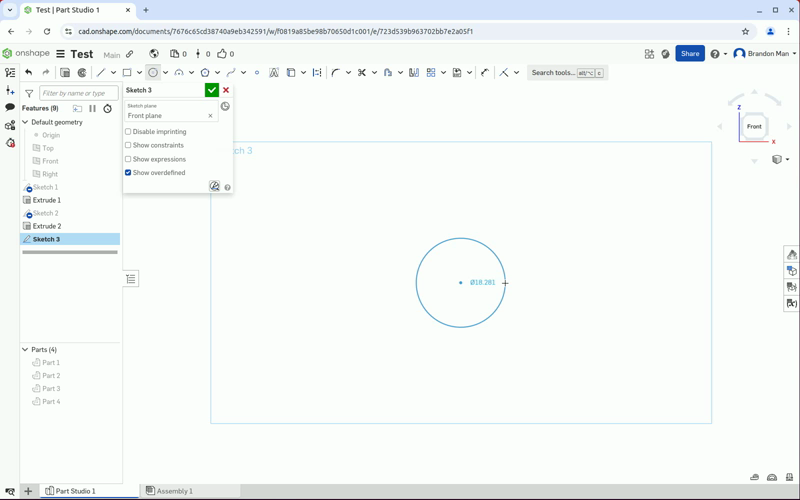
click(505, 282)
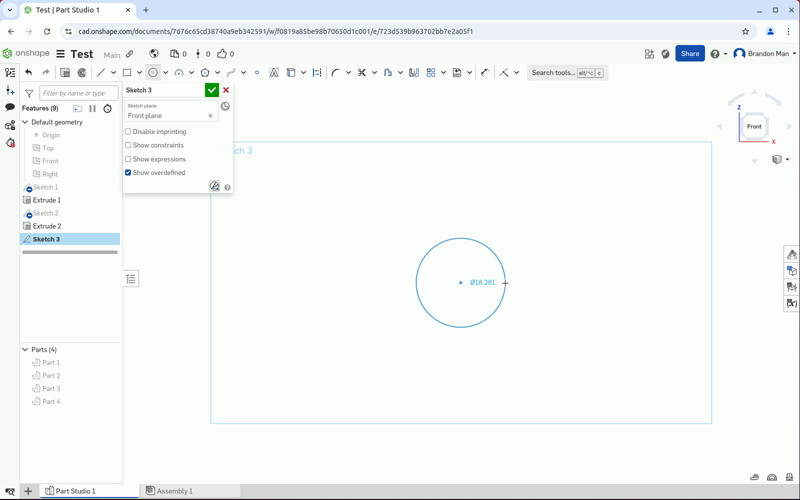
key(esc)
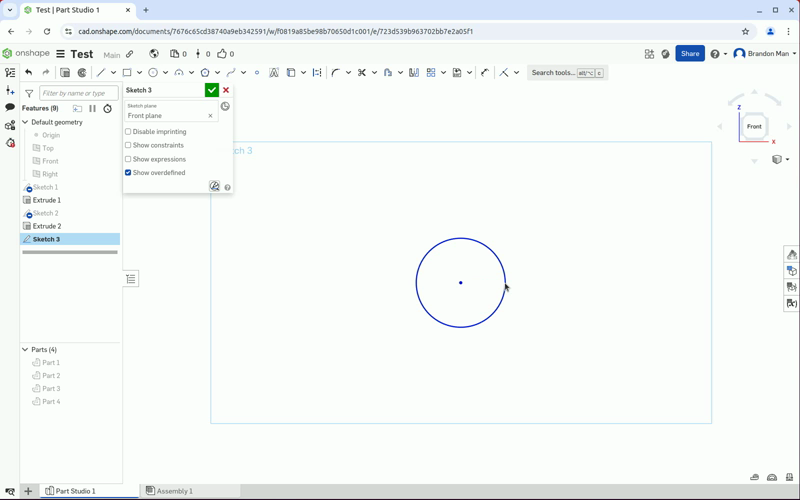
key(l)
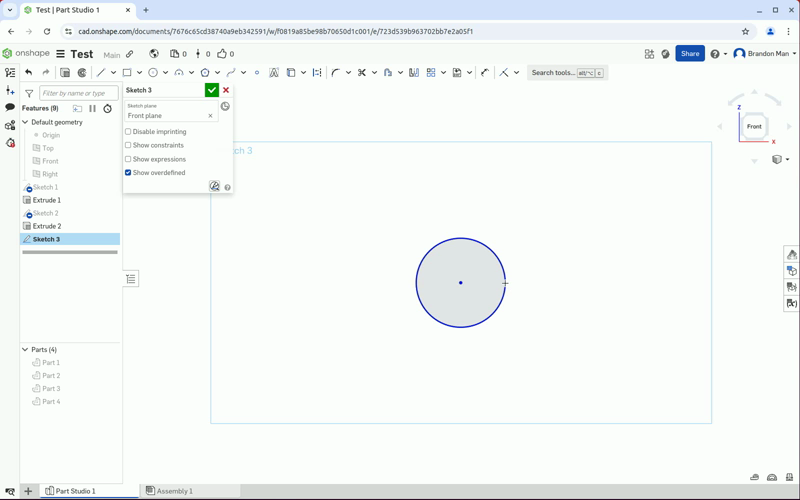
key_down(shift)
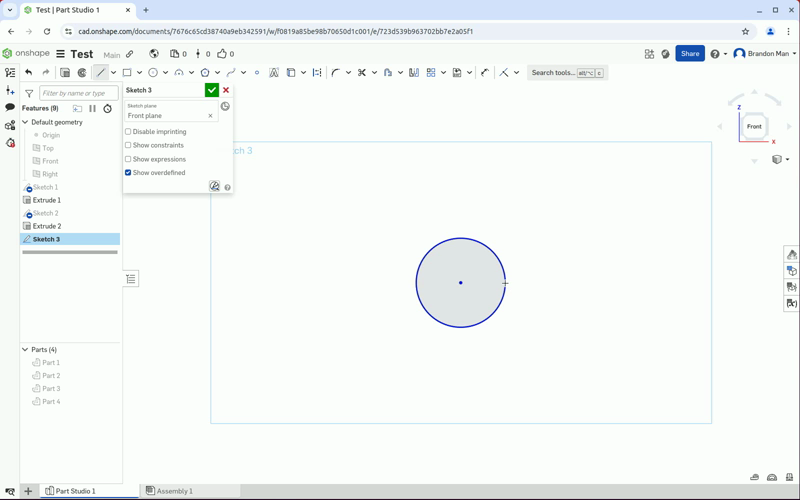
mouse_move(431, 290)
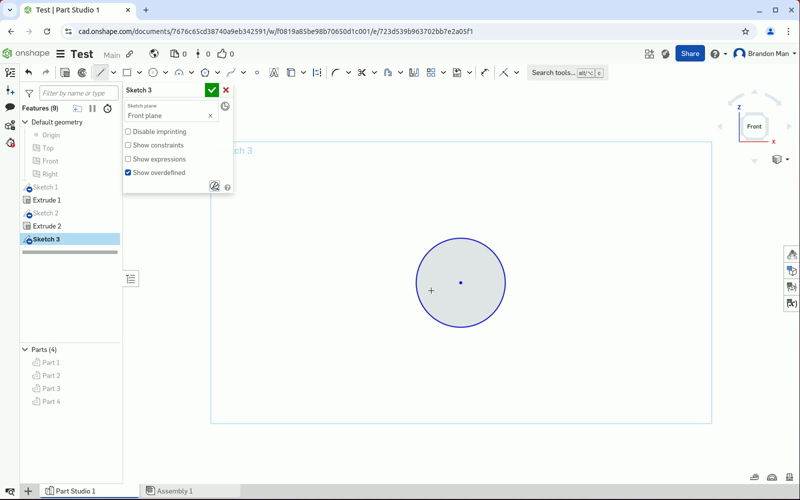
click(431, 290)
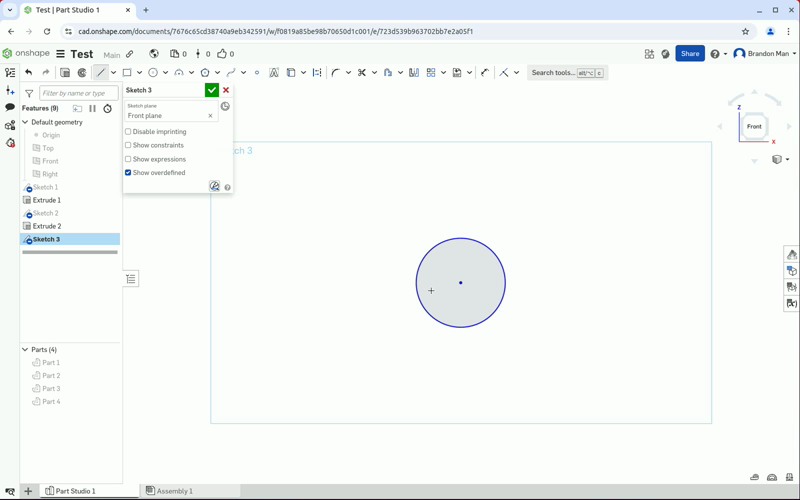
key_up(shift)
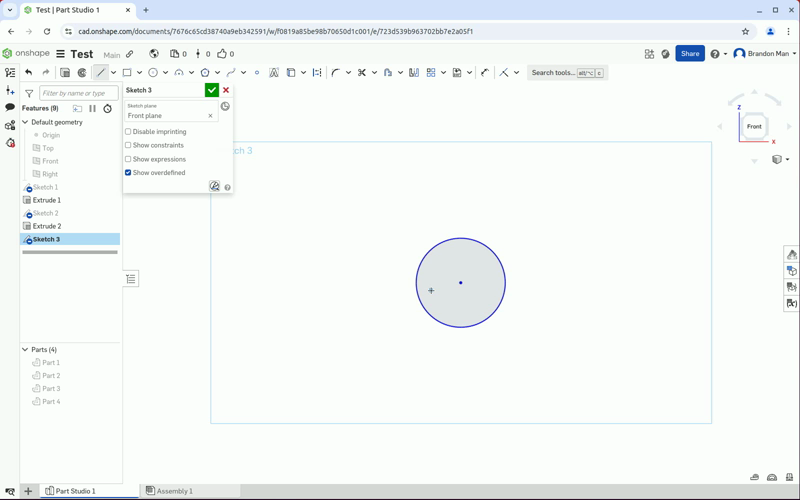
key_down(shift)
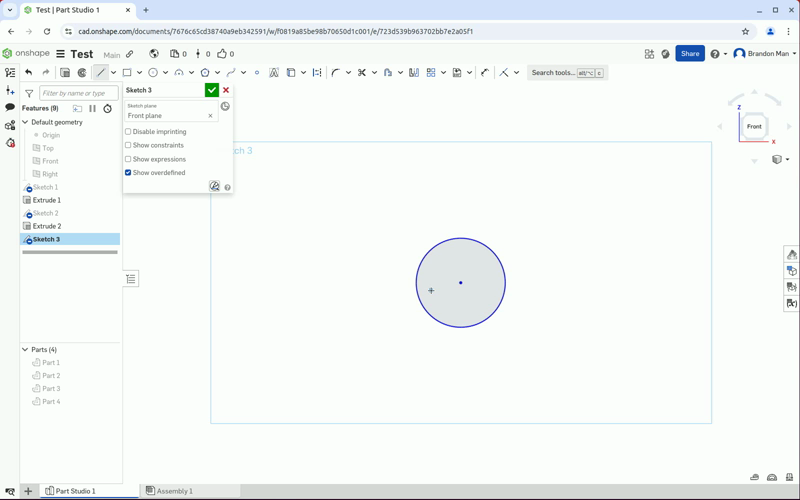
mouse_move(461, 290)
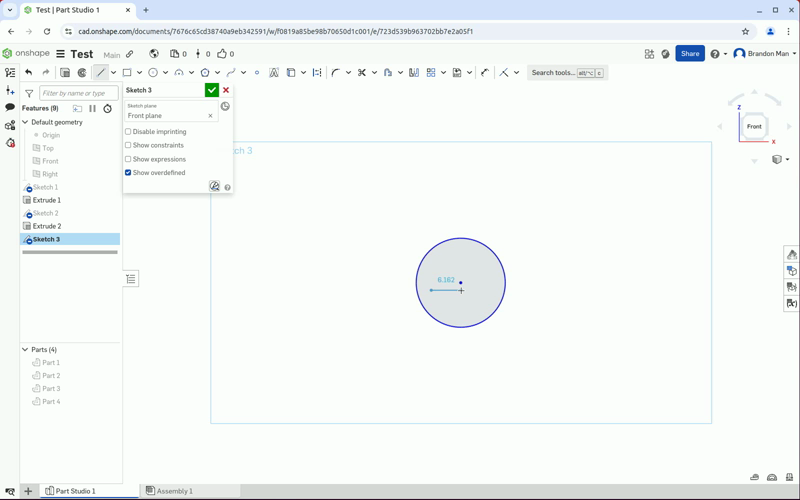
mouse_move(439, 290)
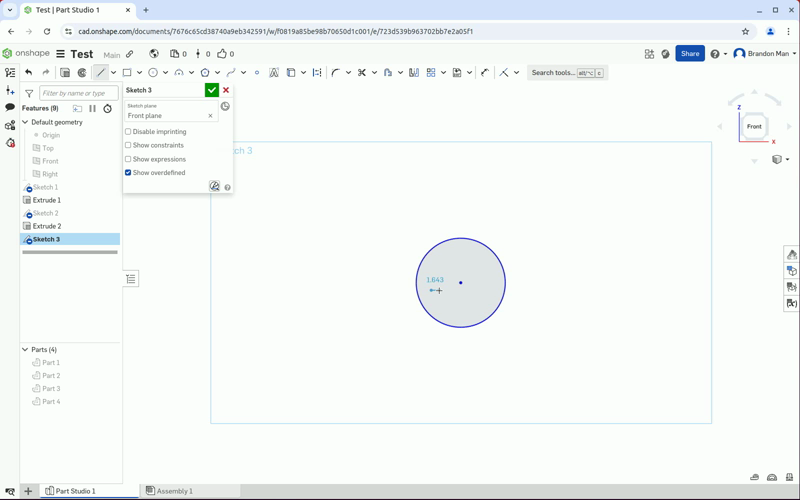
click(439, 290)
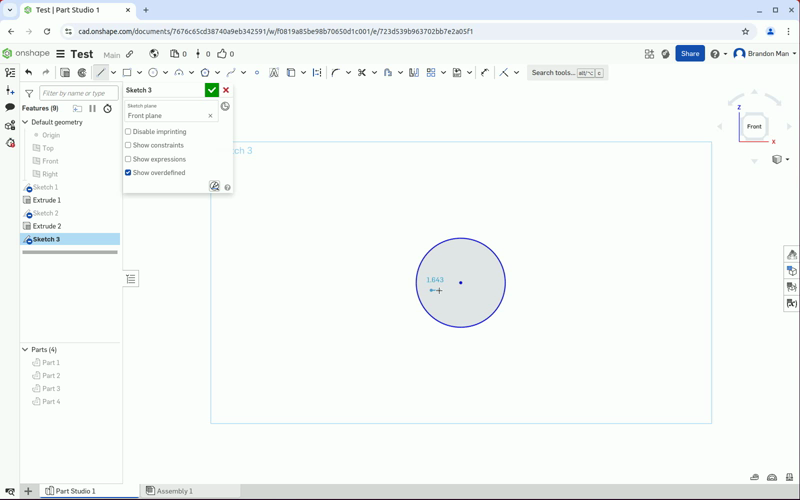
key_up(shift)
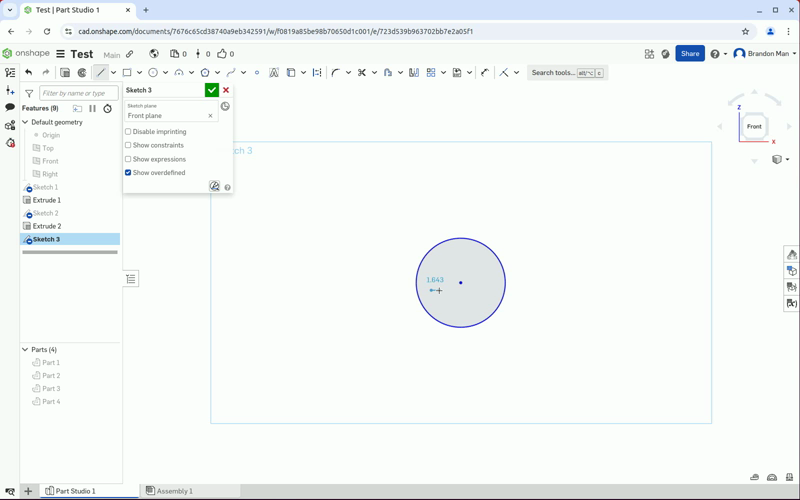
key(esc)
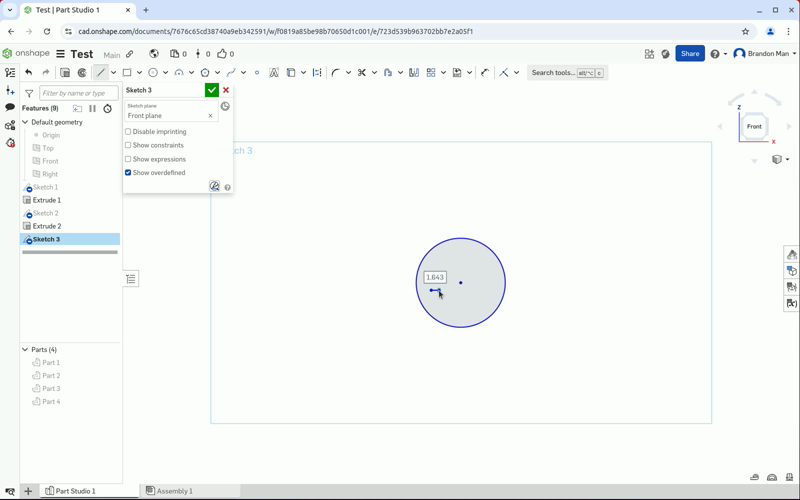
key(a)
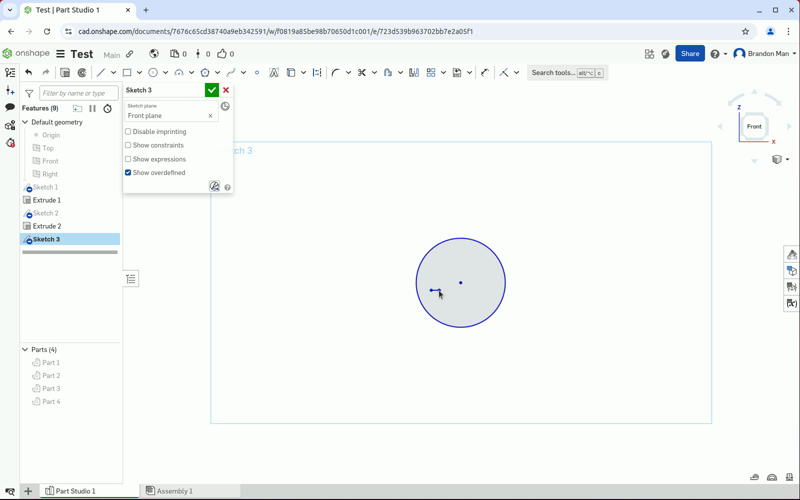
mouse_move(439, 290)
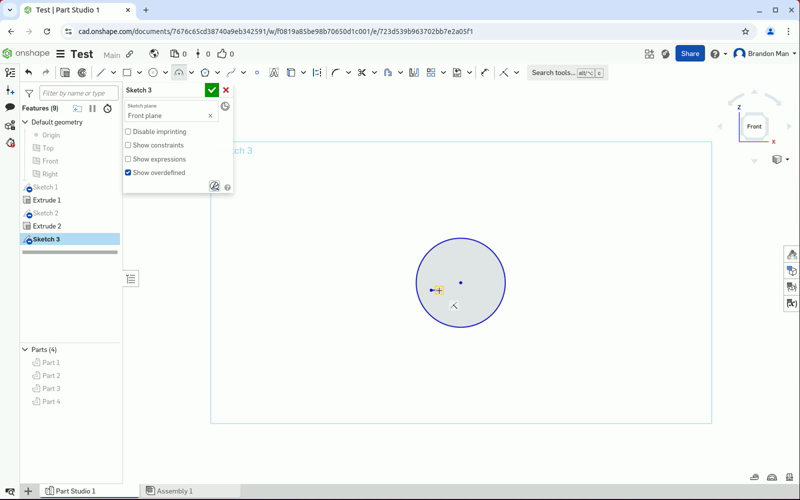
click(439, 290)
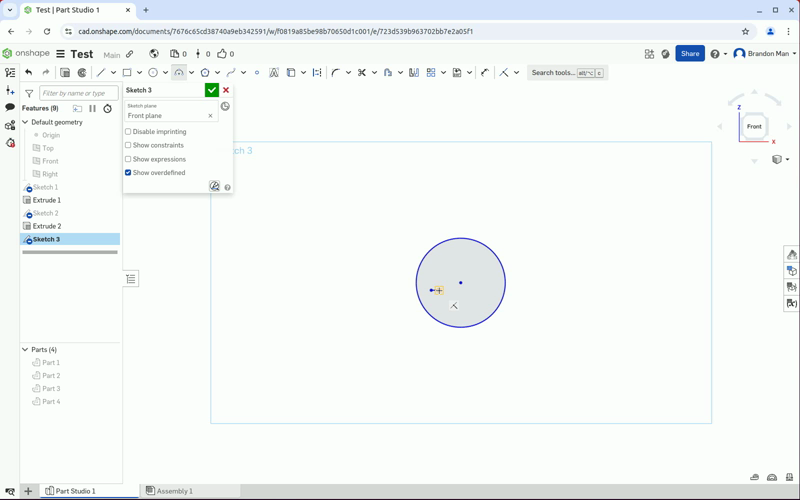
key_down(shift)
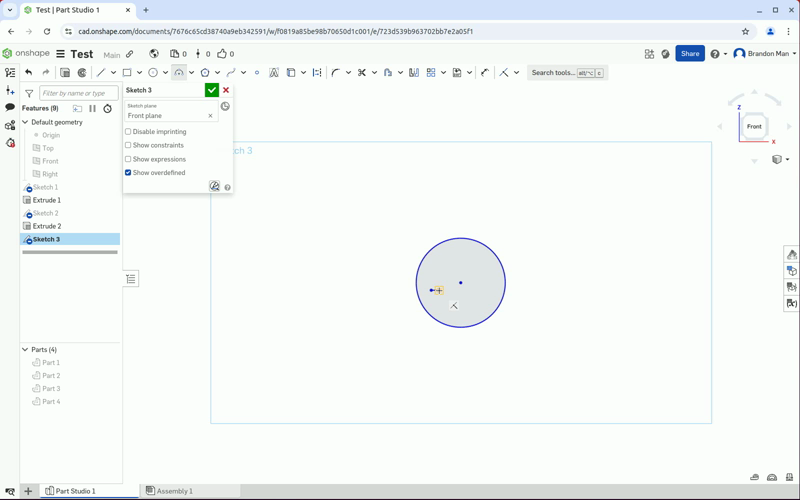
mouse_move(481, 290)
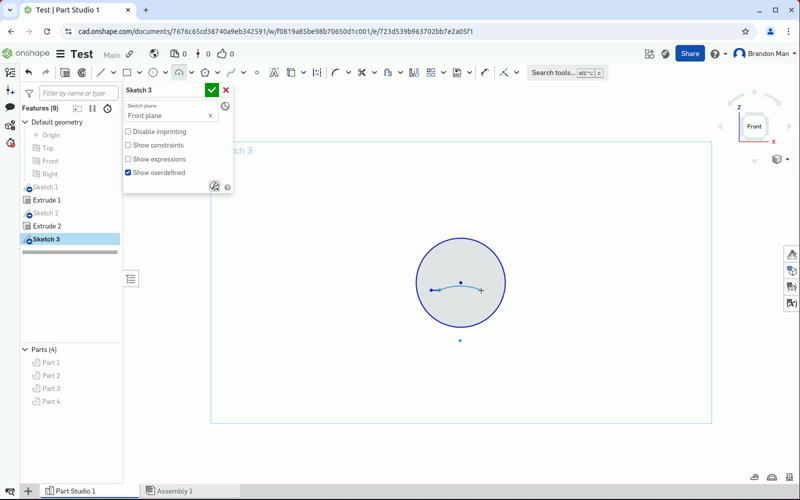
click(481, 290)
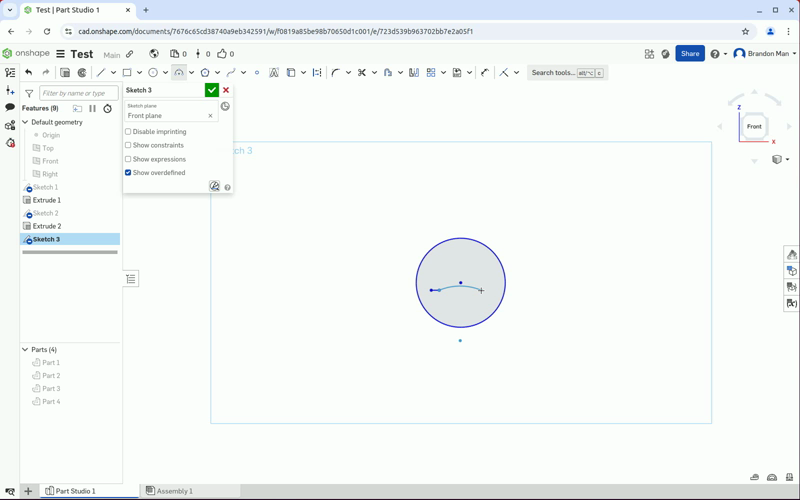
mouse_move(460, 305)
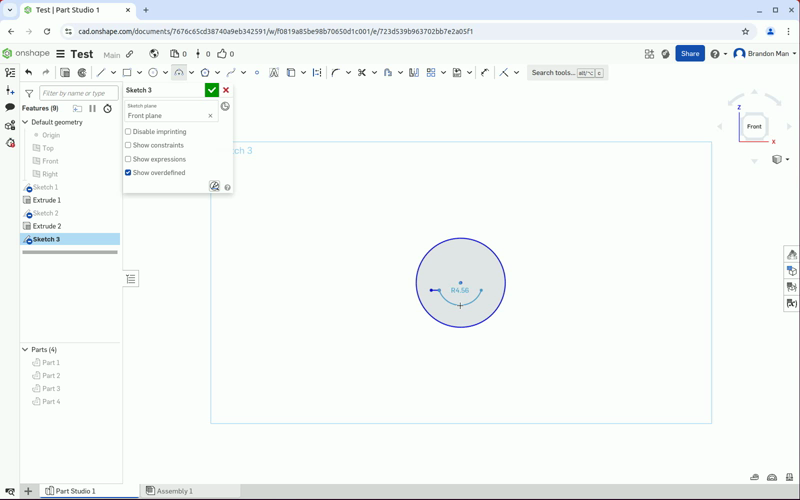
click(460, 305)
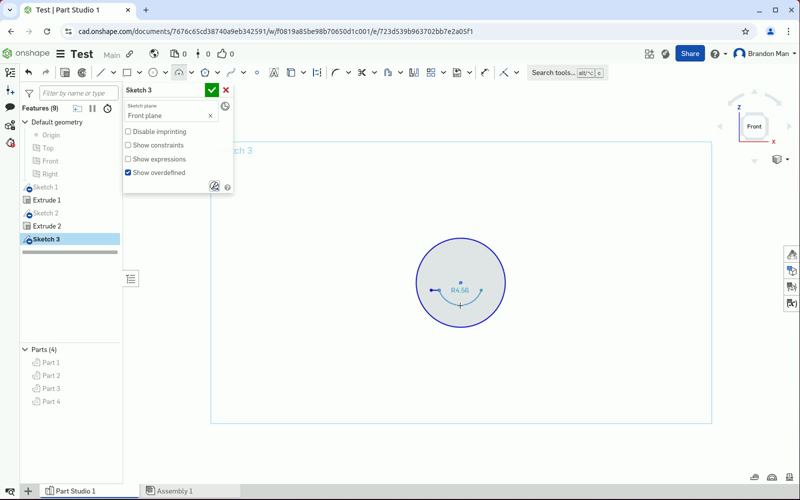
key_up(shift)
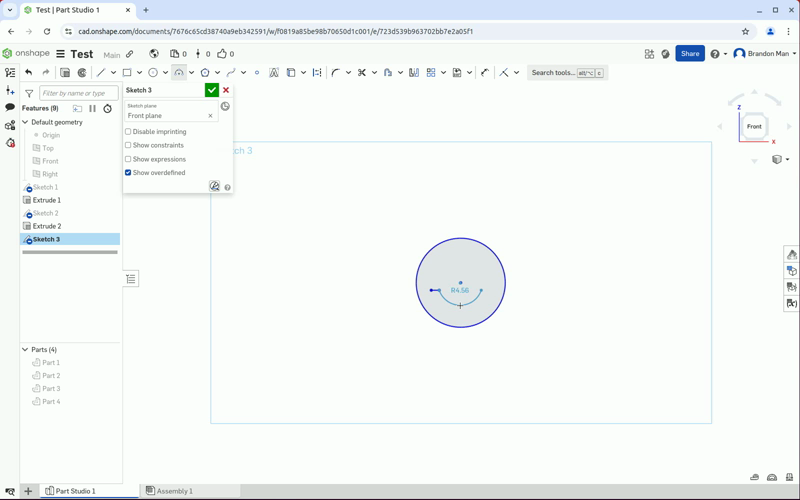
key(esc)
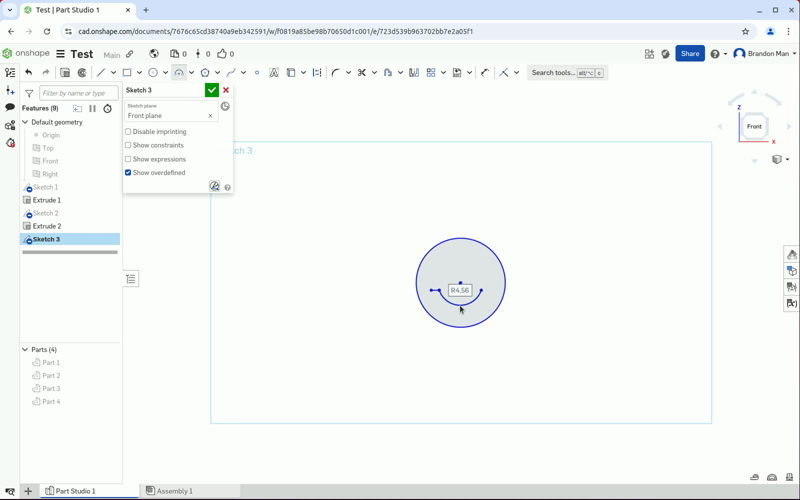
key(l)
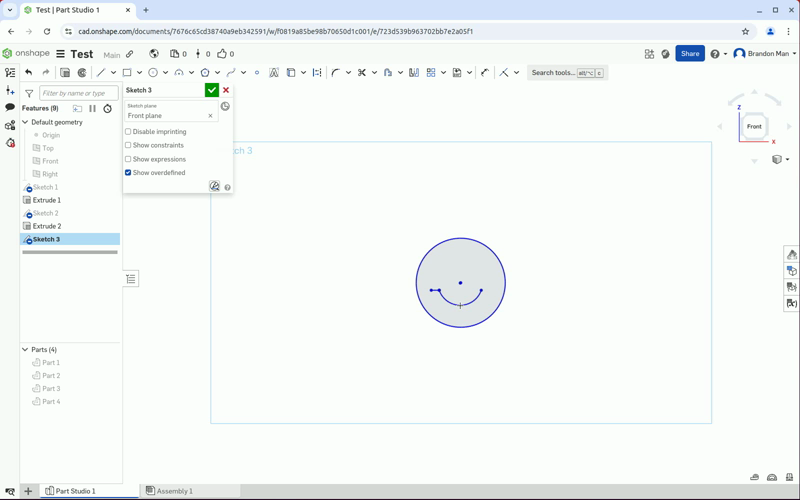
mouse_move(481, 290)
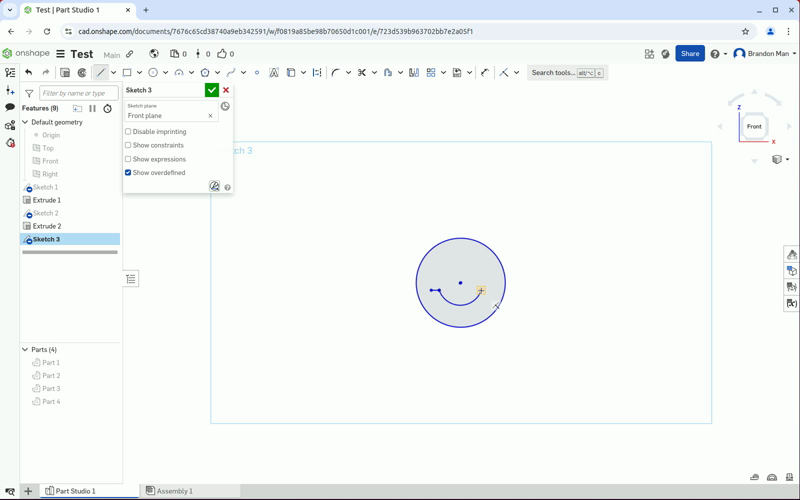
click(481, 290)
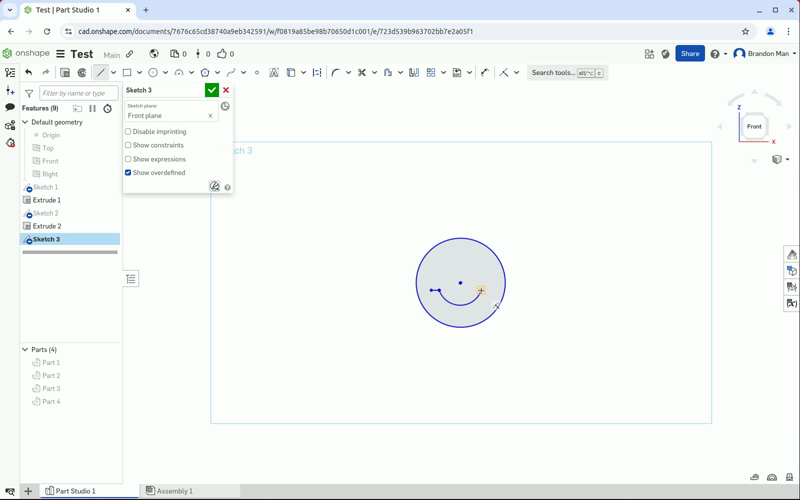
key_down(shift)
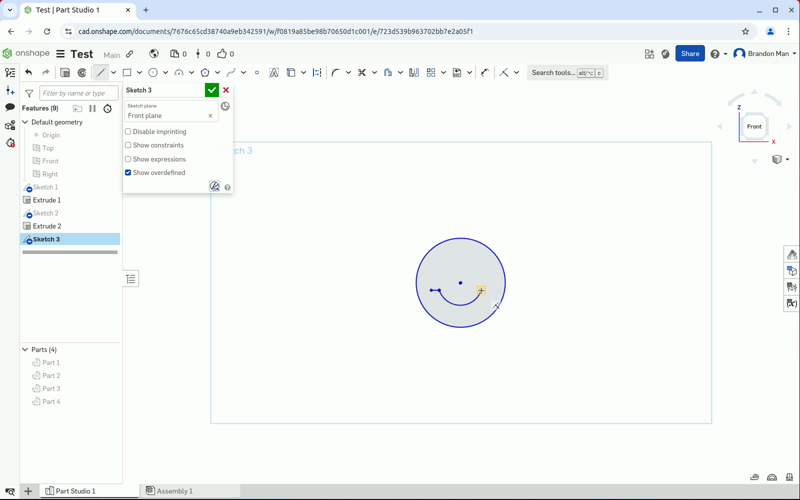
mouse_move(511, 290)
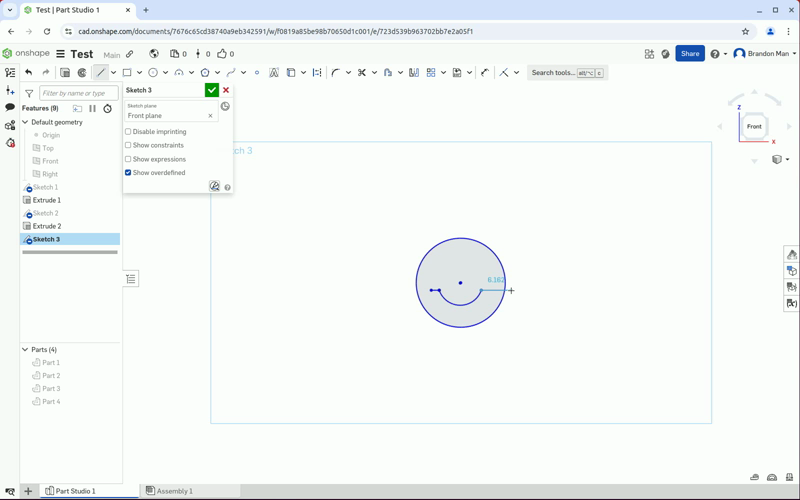
mouse_move(489, 290)
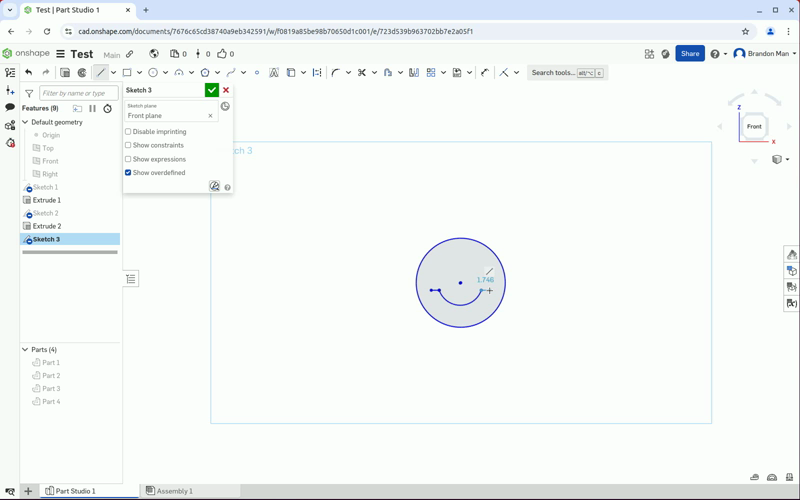
click(489, 290)
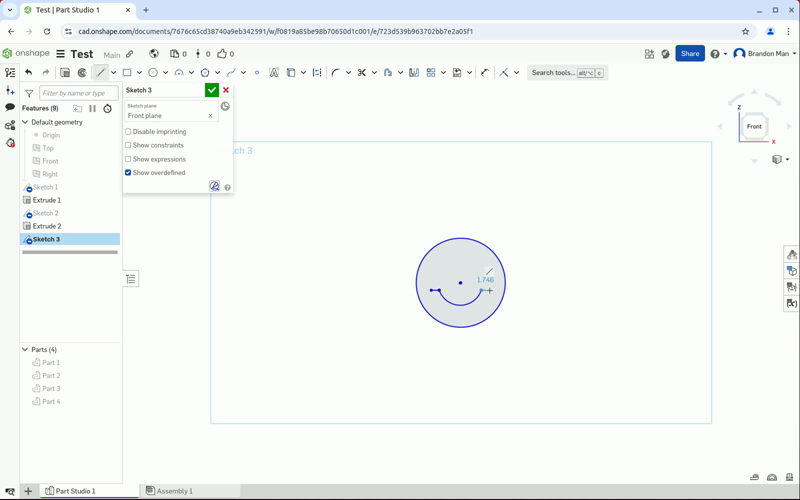
key_up(shift)
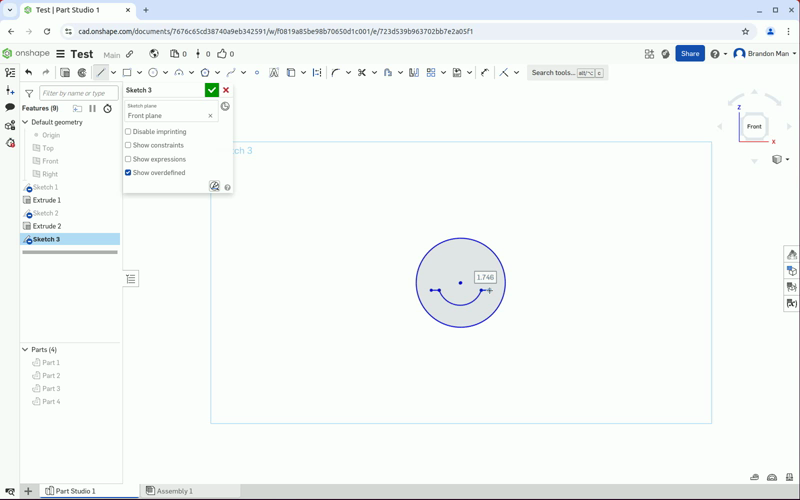
key_down(shift)
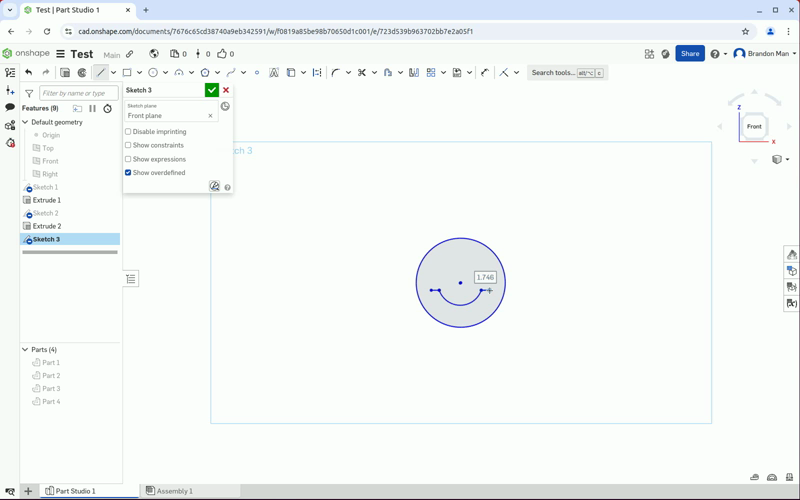
mouse_move(519, 290)
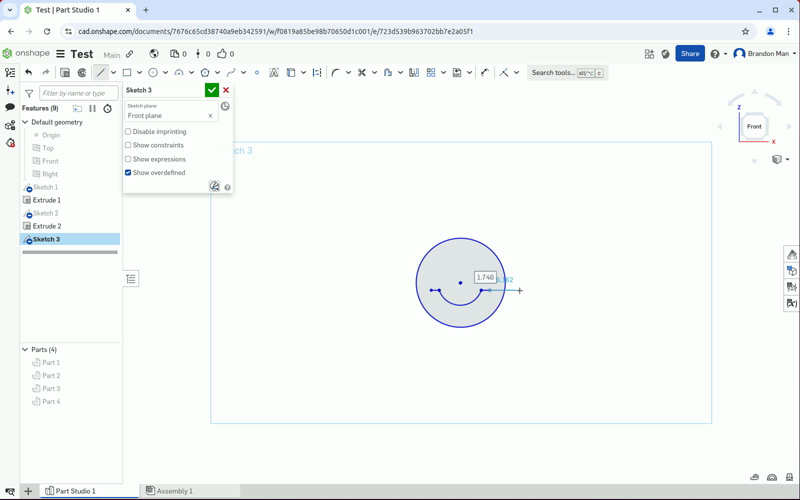
mouse_move(489, 275)
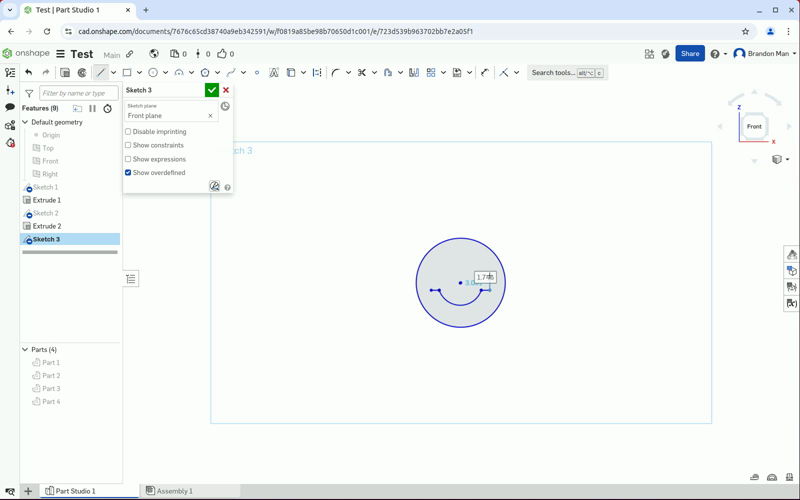
click(489, 275)
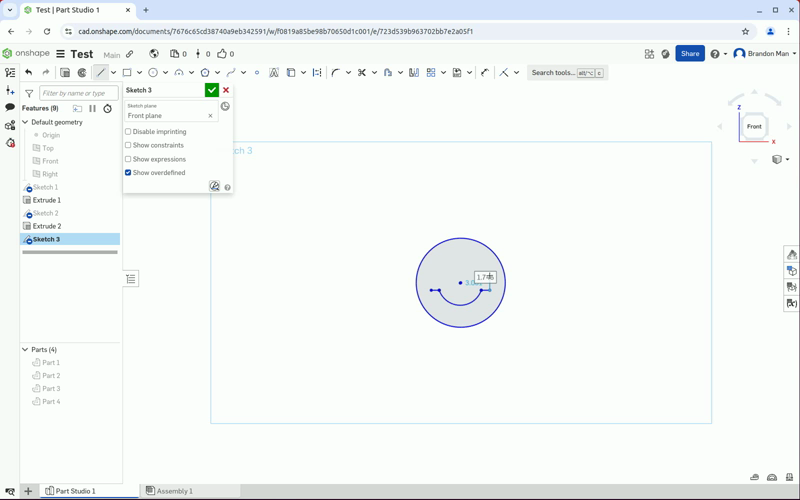
key_up(shift)
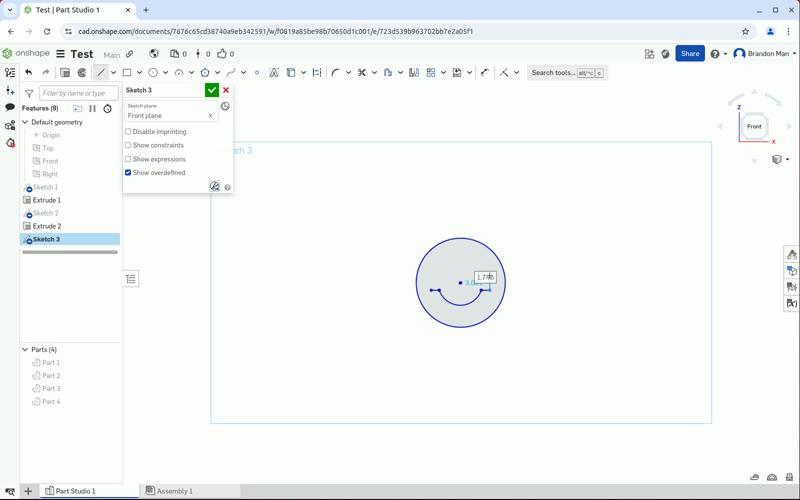
key_down(shift)
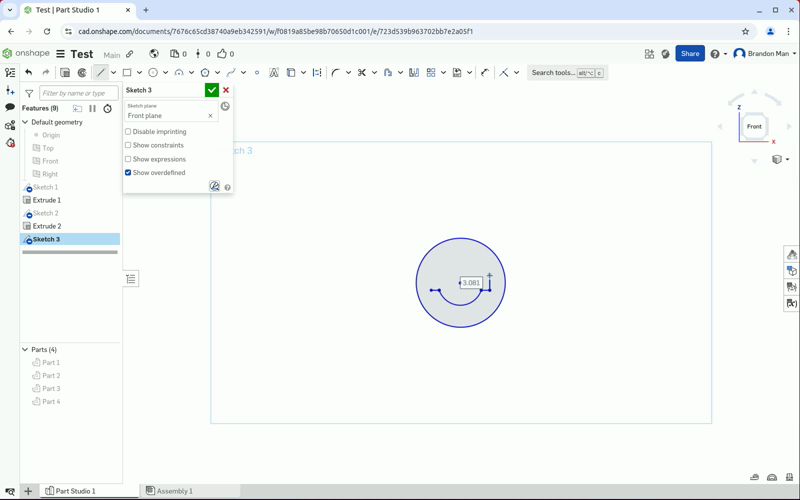
mouse_move(519, 275)
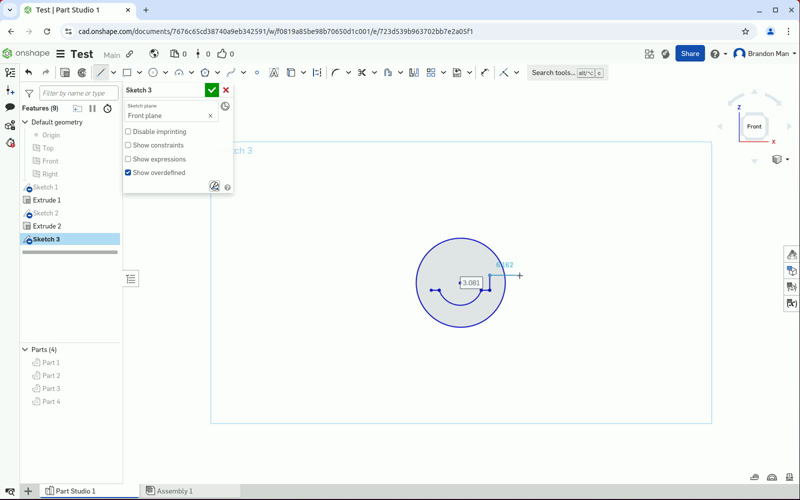
mouse_move(481, 275)
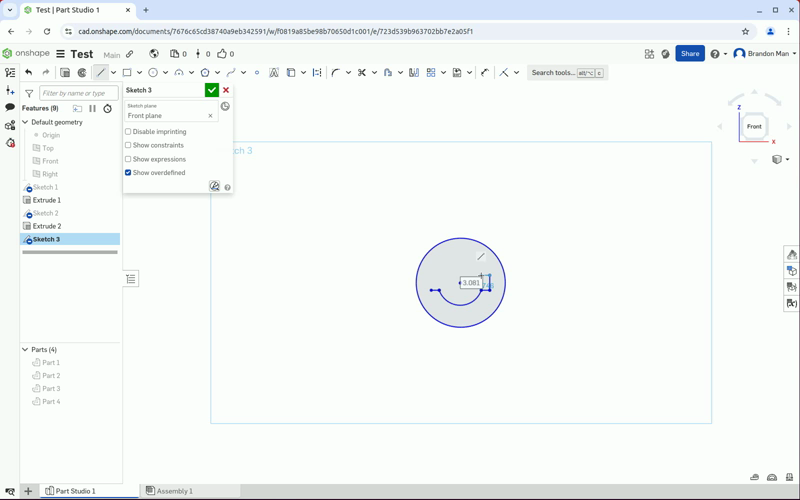
click(481, 275)
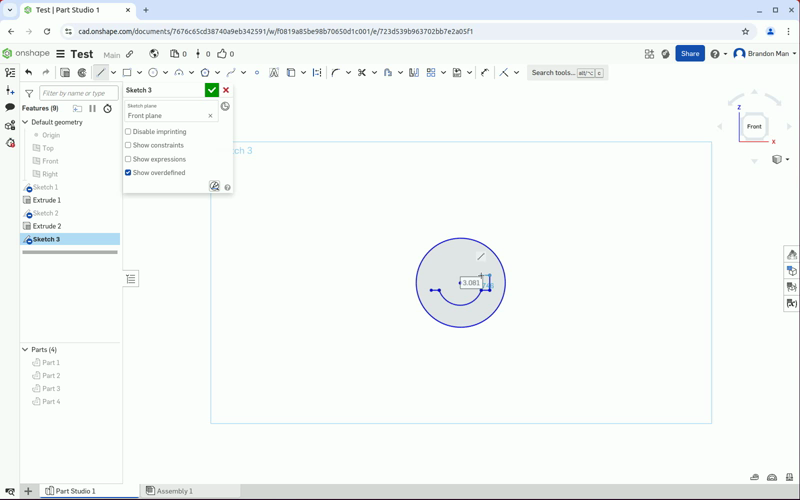
key_up(shift)
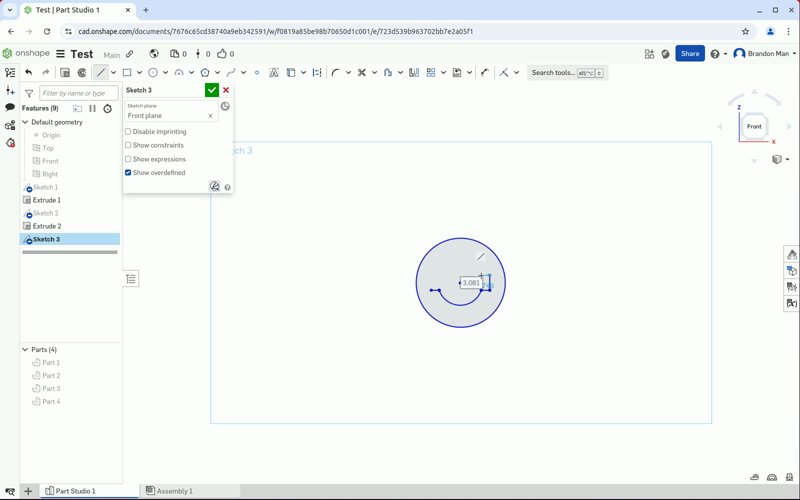
key(esc)
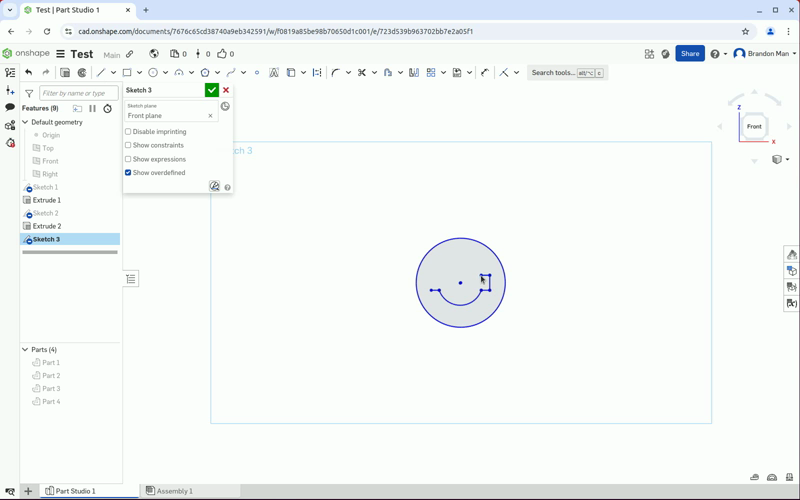
key(a)
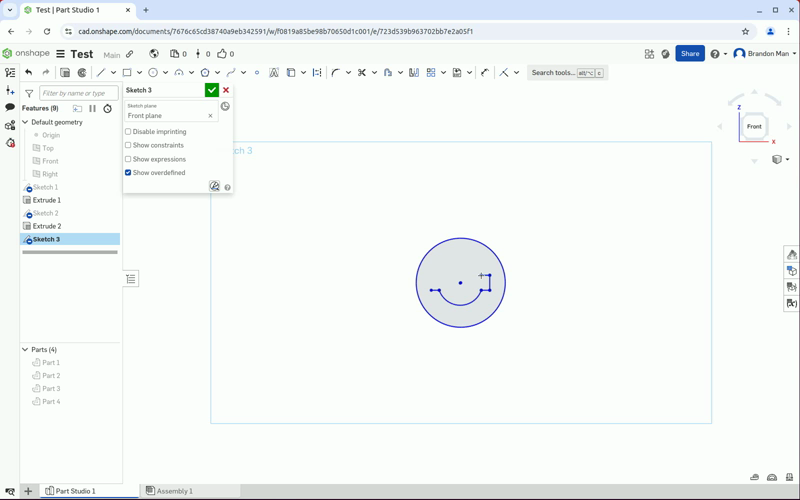
mouse_move(481, 275)
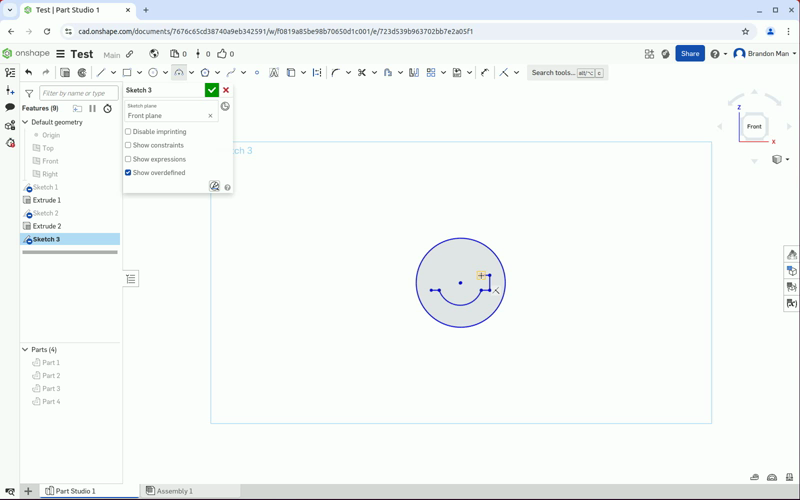
click(481, 275)
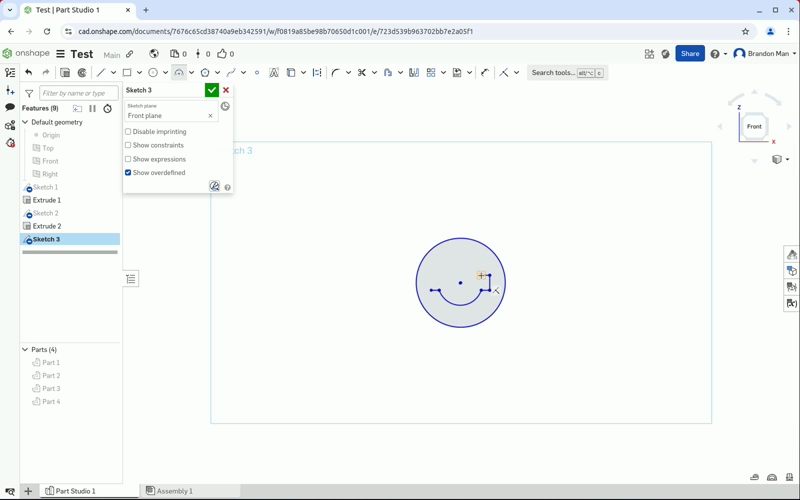
key_down(shift)
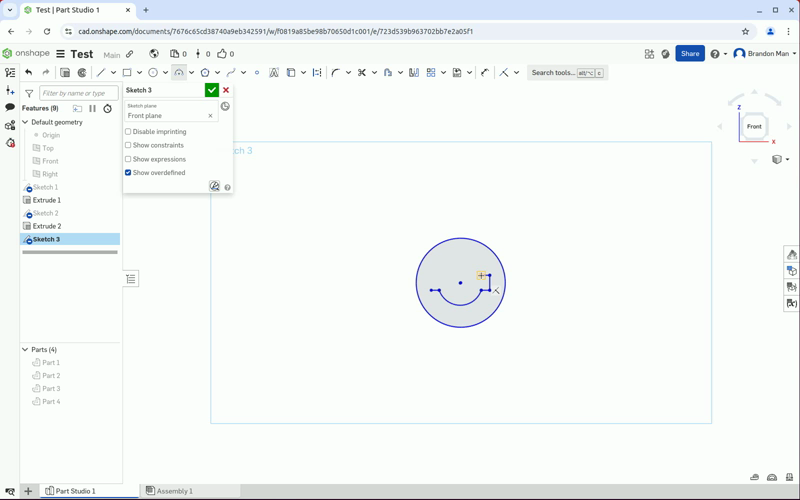
mouse_move(439, 275)
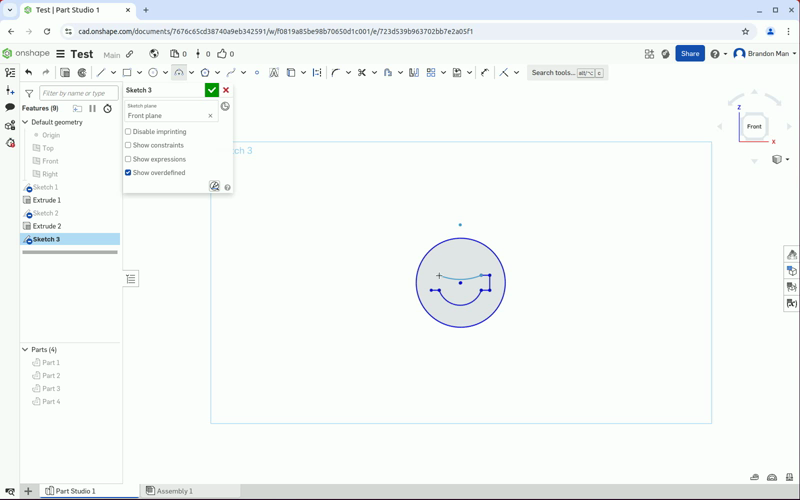
click(439, 275)
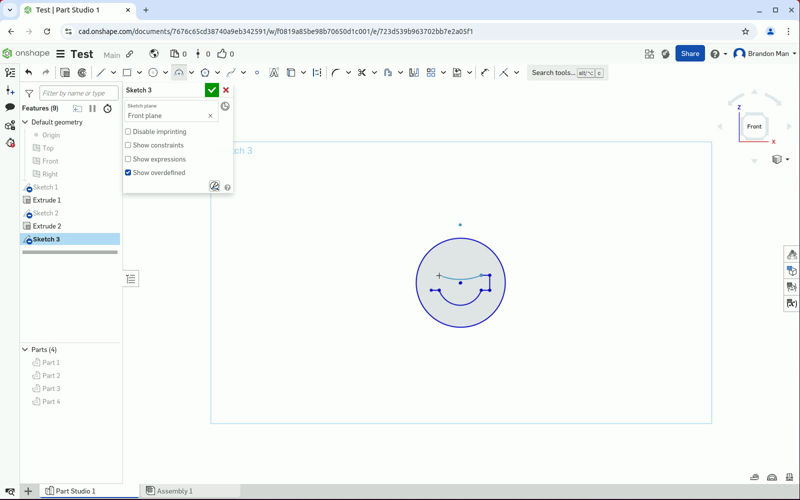
mouse_move(460, 260)
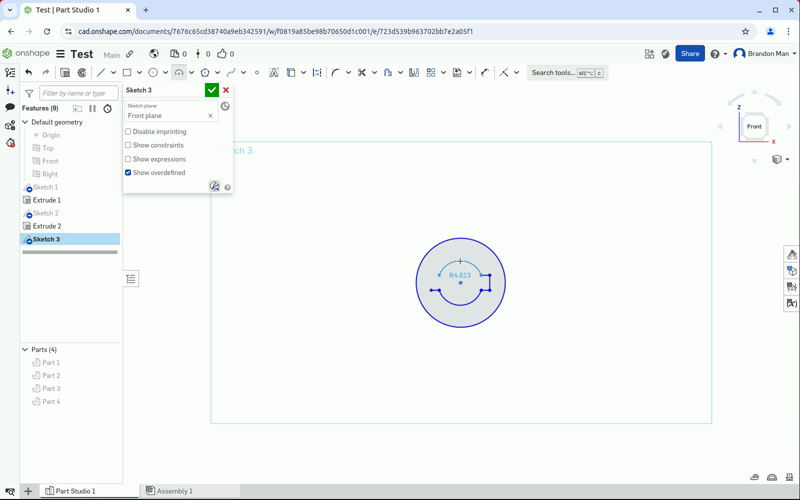
click(460, 260)
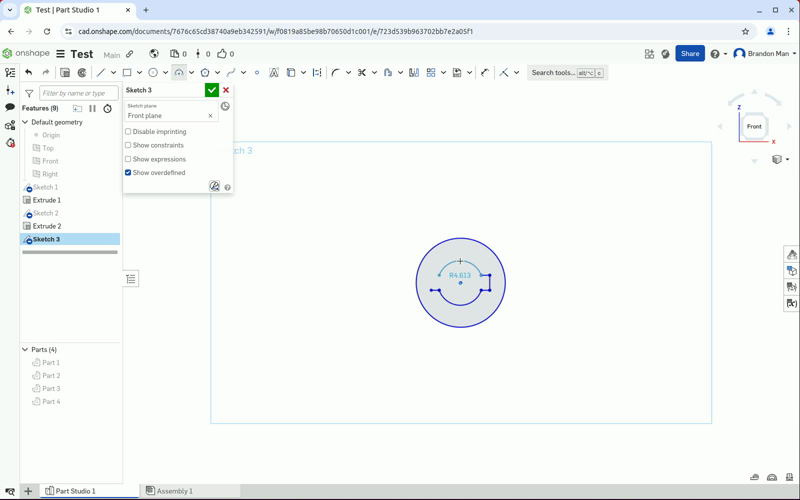
key_up(shift)
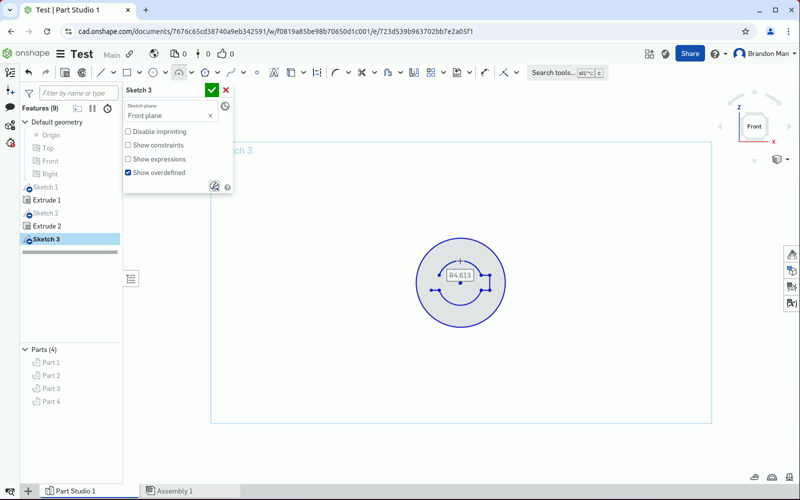
key(esc)
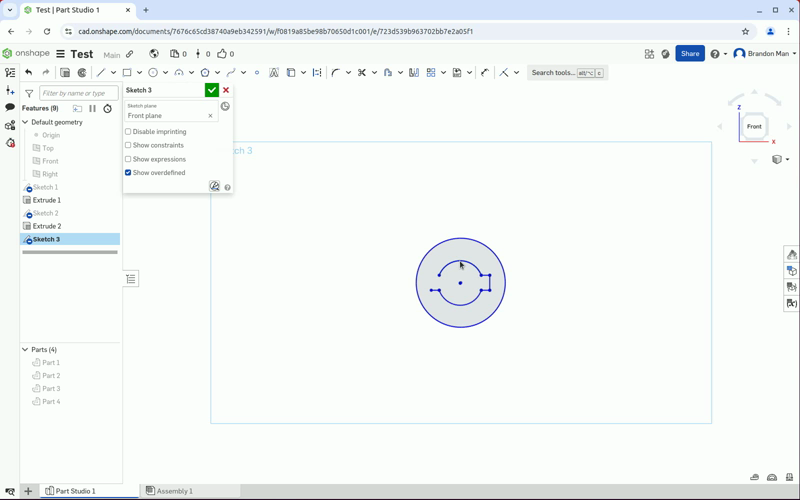
key(l)
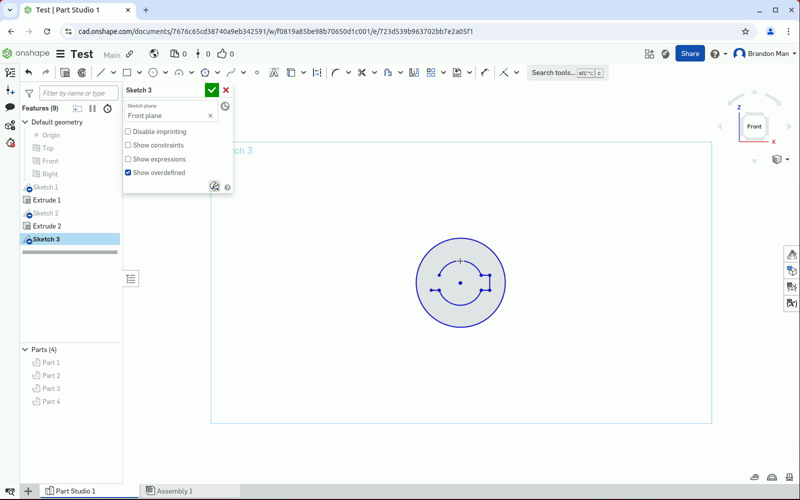
mouse_move(439, 275)
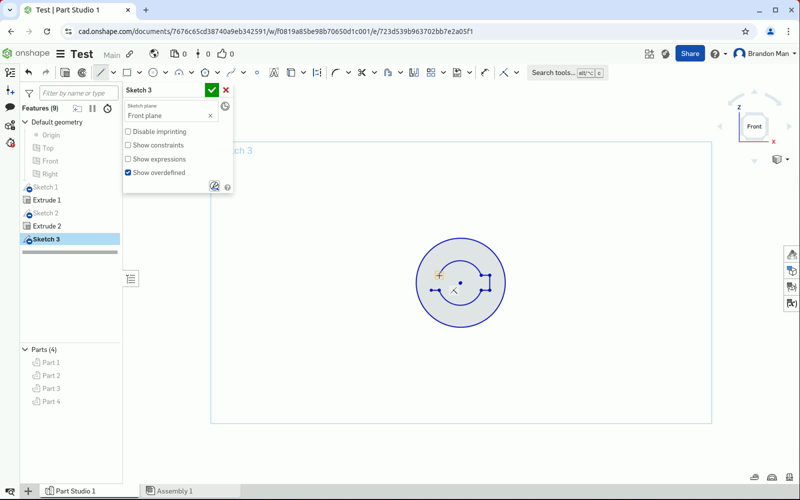
click(439, 275)
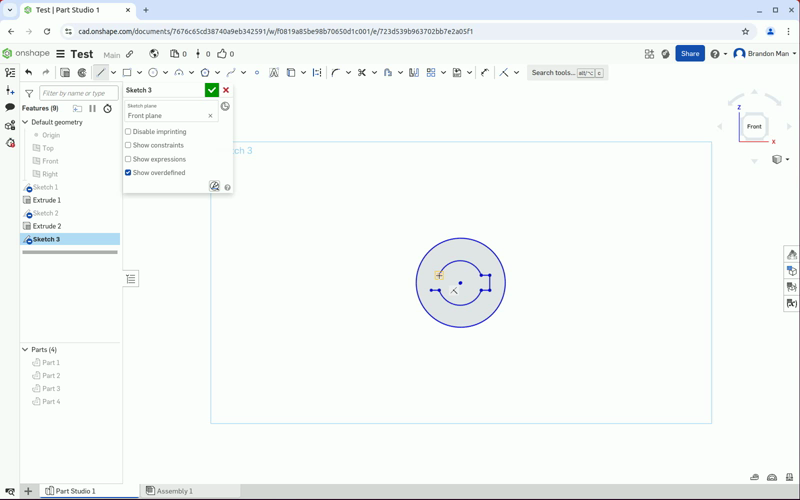
key_down(shift)
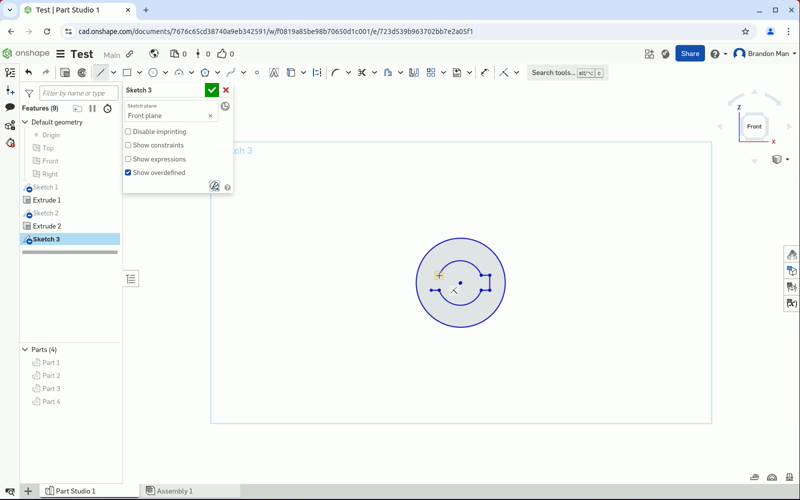
mouse_move(469, 275)
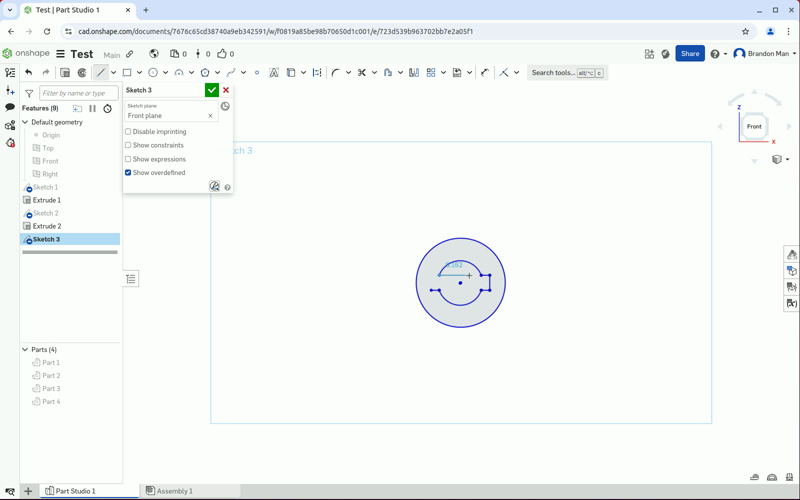
mouse_move(431, 275)
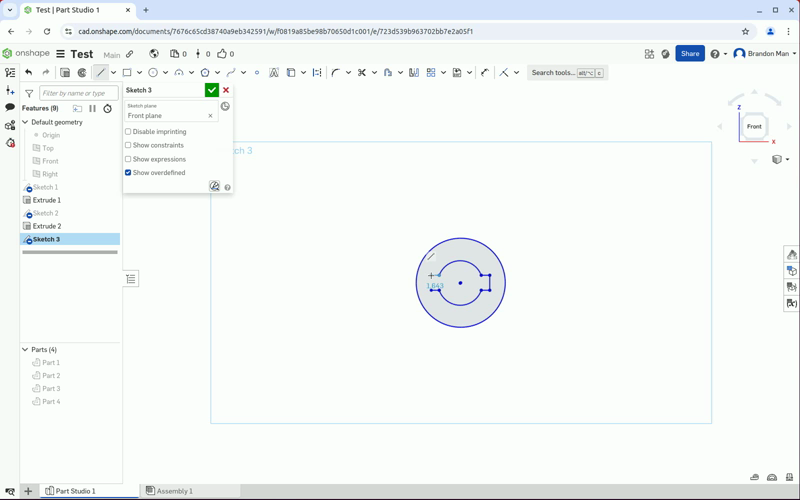
click(431, 275)
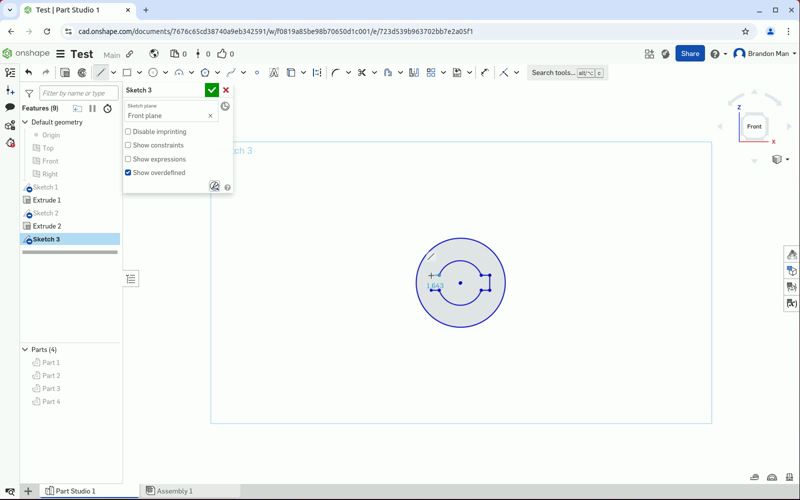
key_up(shift)
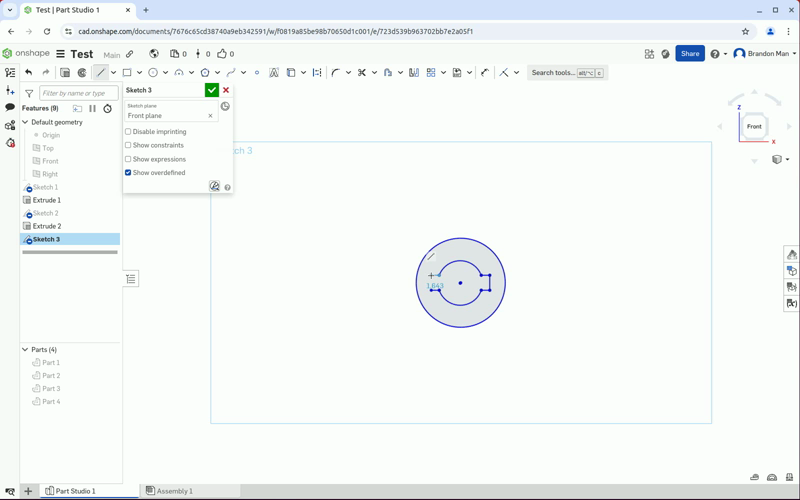
mouse_move(461, 275)
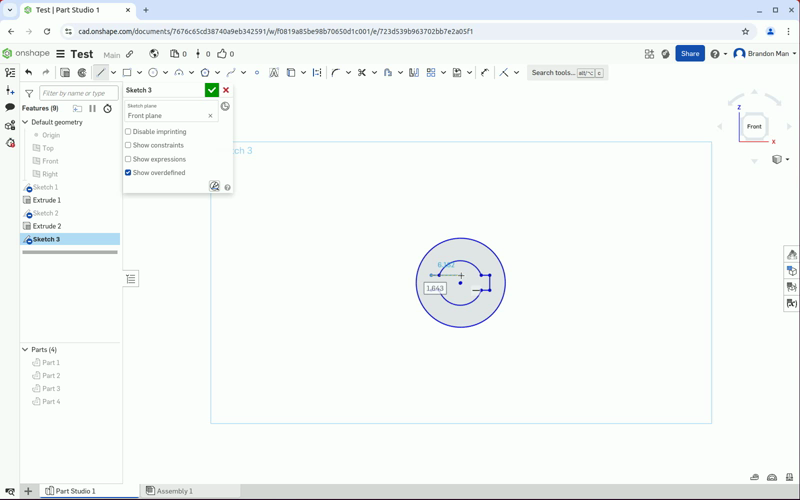
key_down(shift)
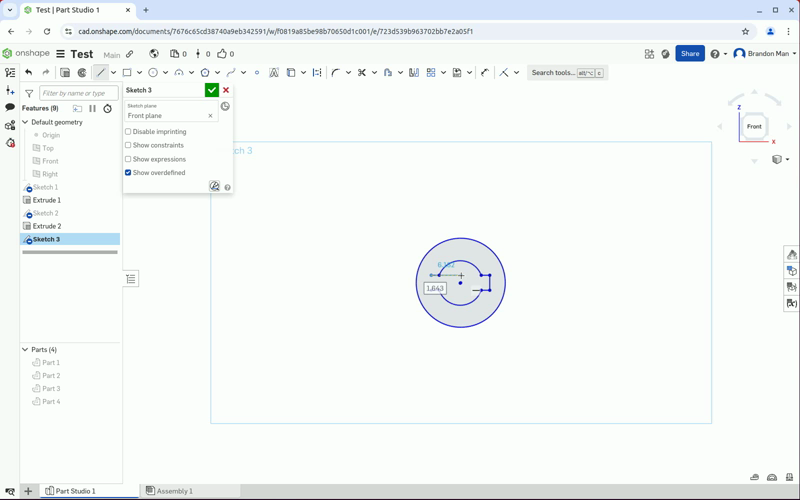
mouse_move(431, 290)
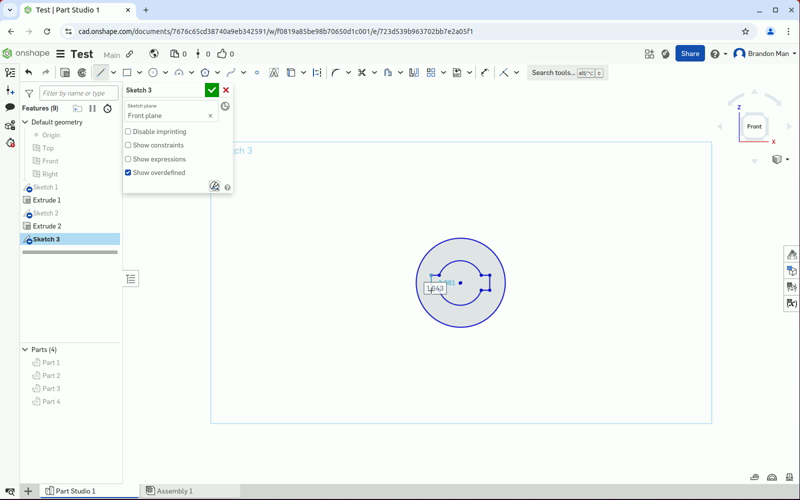
key_up(shift)
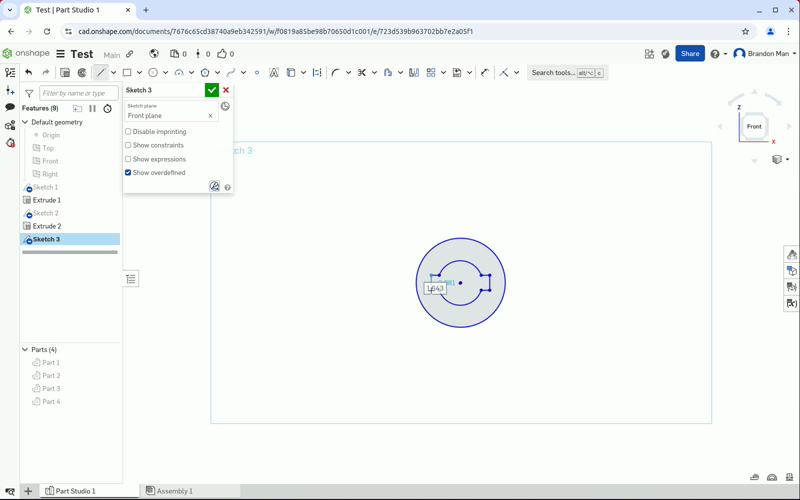
click(431, 290)
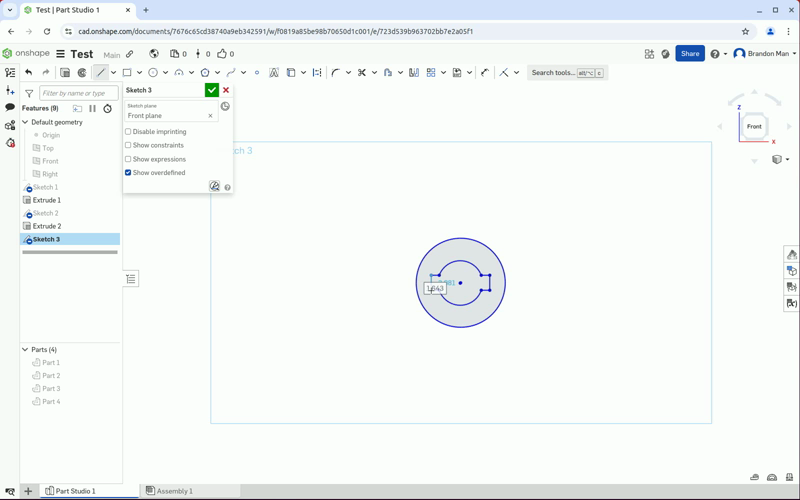
key(esc)
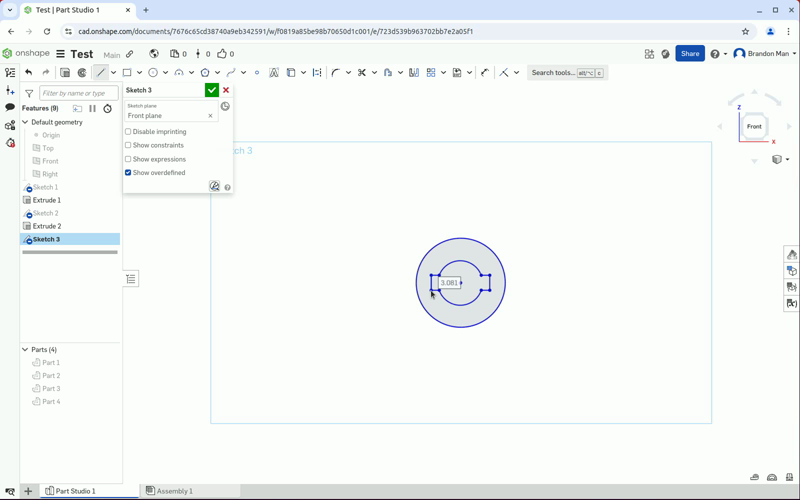
mouse_move(445, 319)
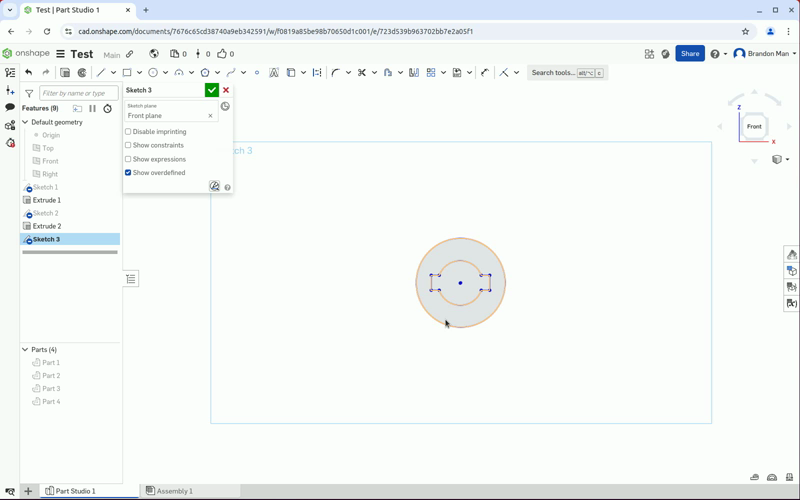
click(445, 319)
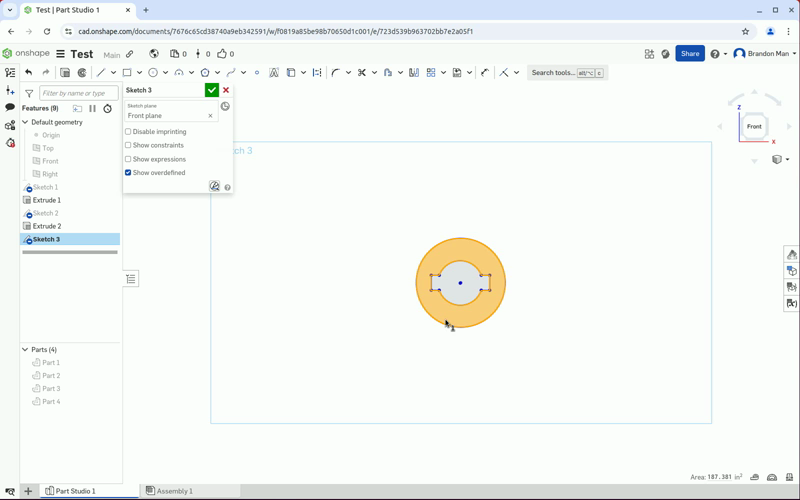
mouse_move(73, 352)
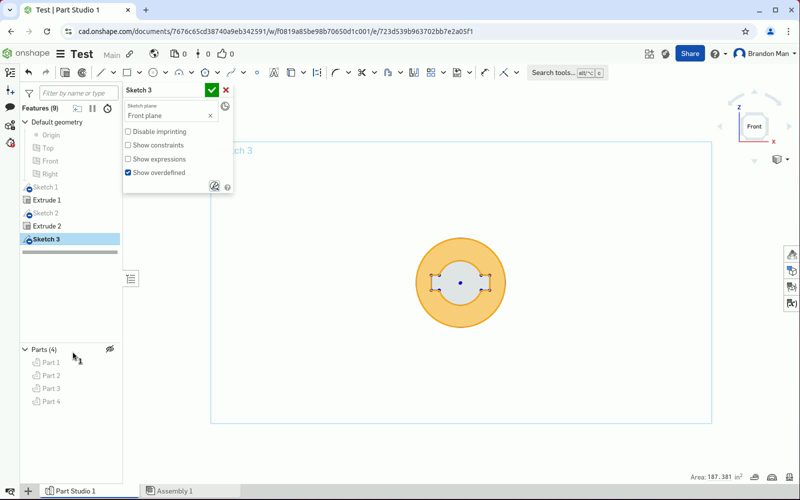
key(shift+y)
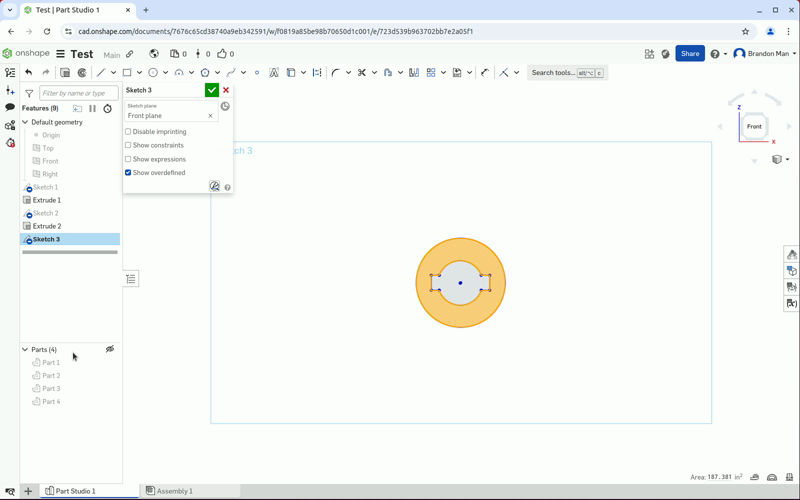
key(shift+e)
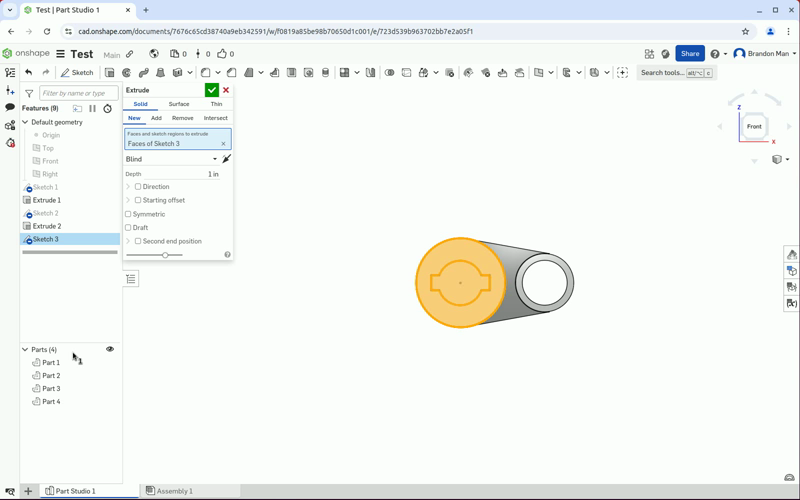
mouse_move(143, 106)
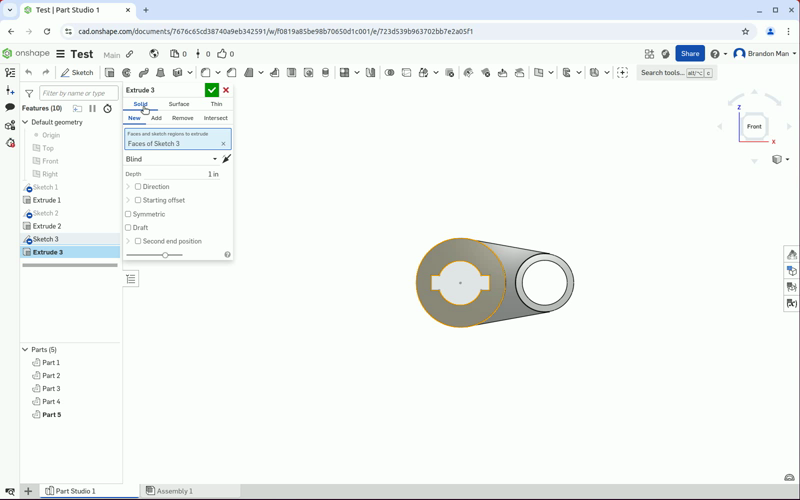
click(143, 106)
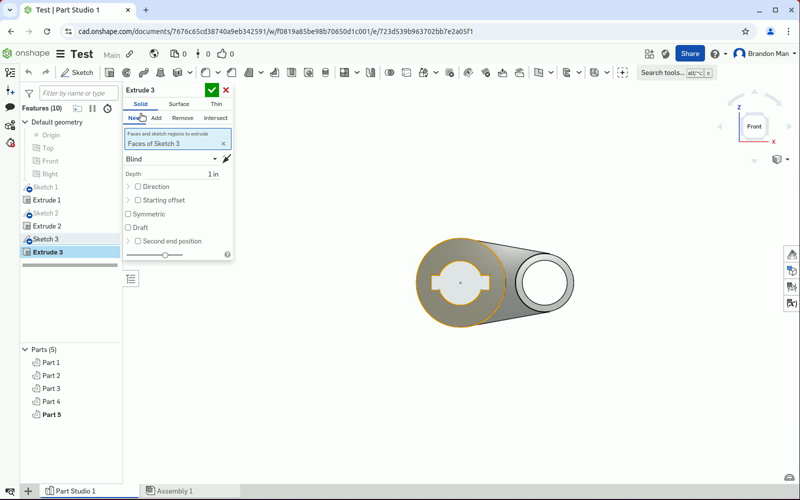
mouse_move(137, 120)
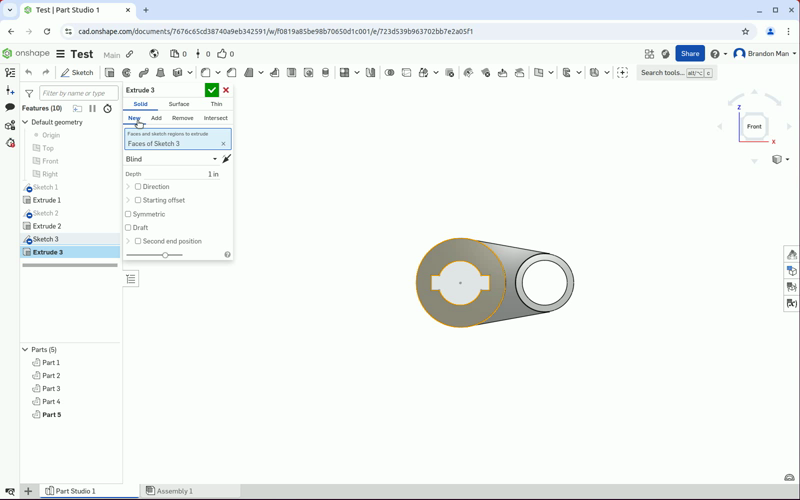
click(137, 120)
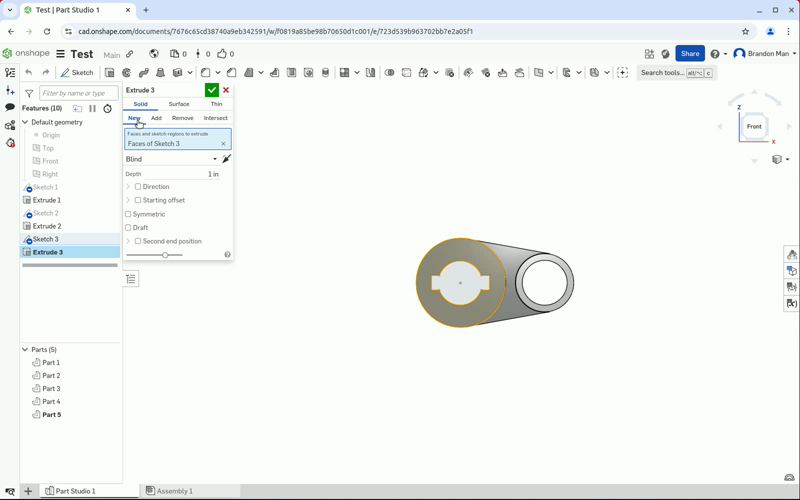
key(tab, 4)
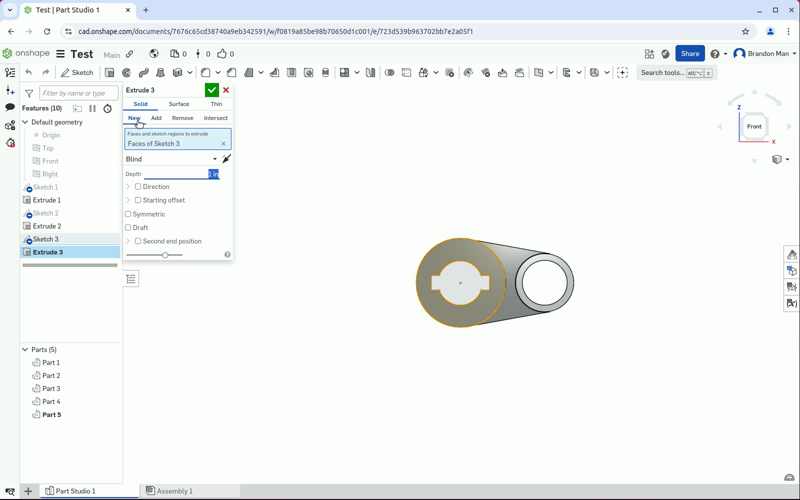
text(7.943)
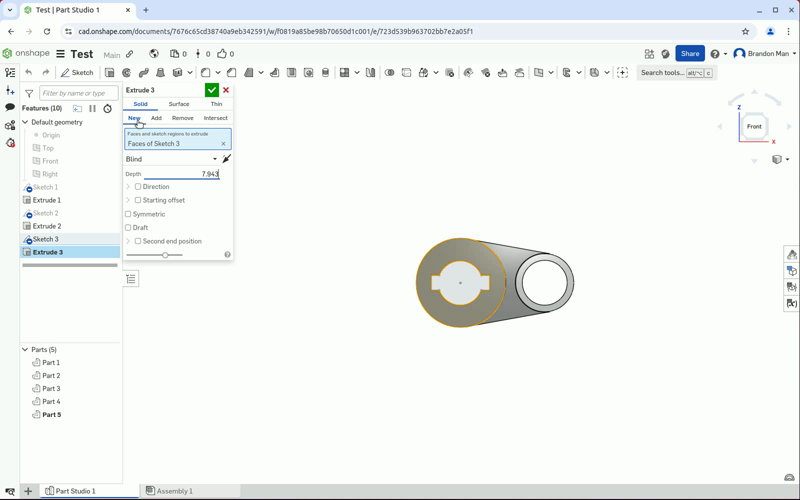
key(enter)
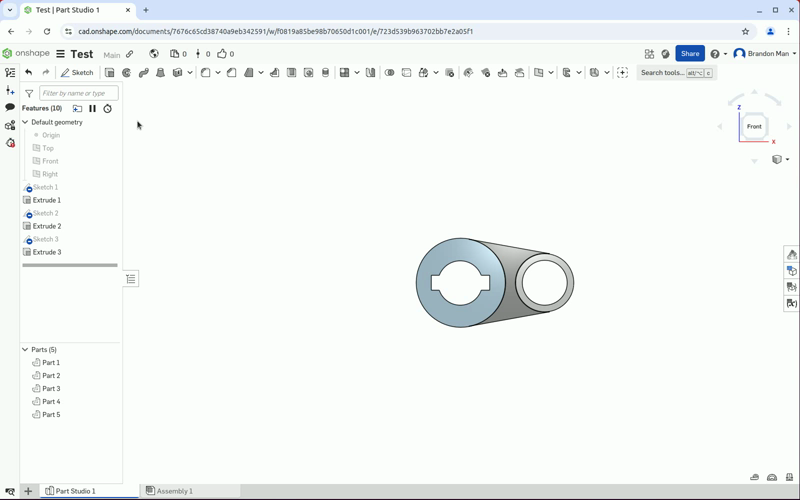
key(shift+h)
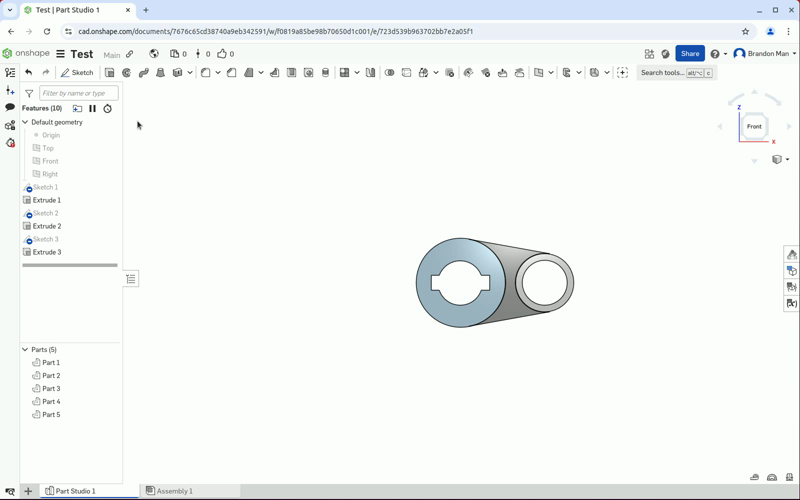
key(shift+h)
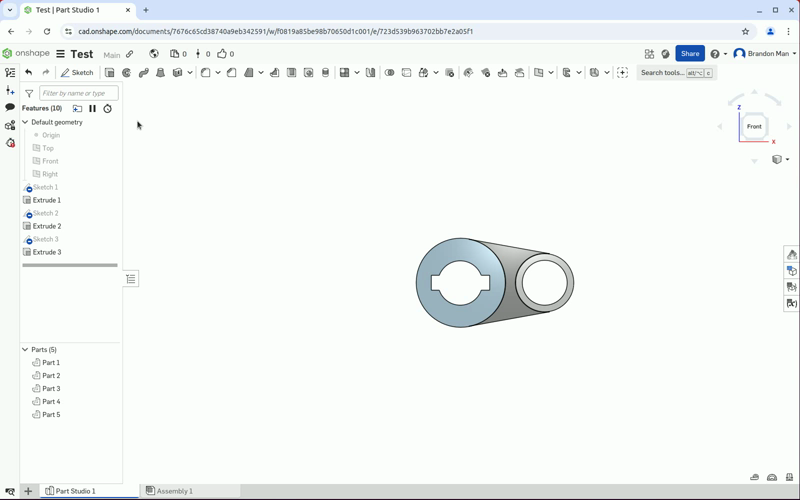
mouse_move(73, 189)
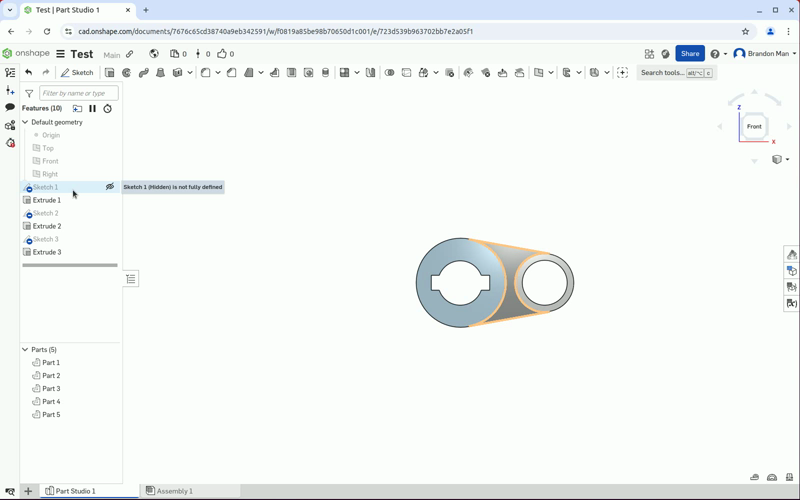
click(73, 189)
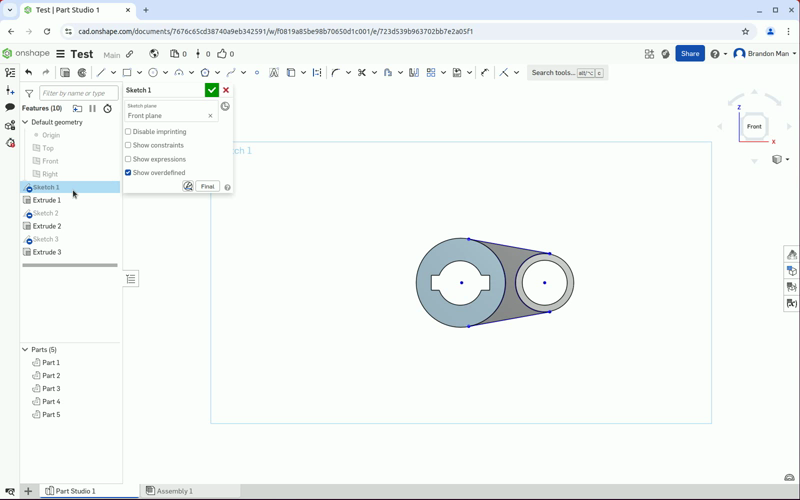
mouse_move(229, 92)
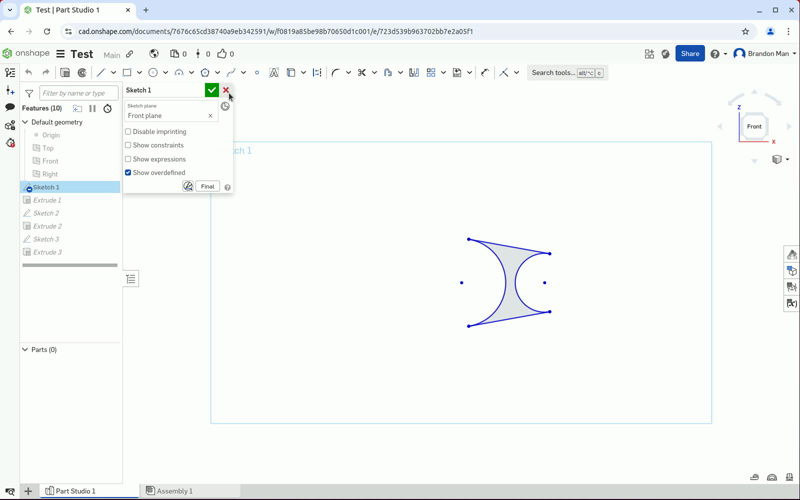
click(229, 92)
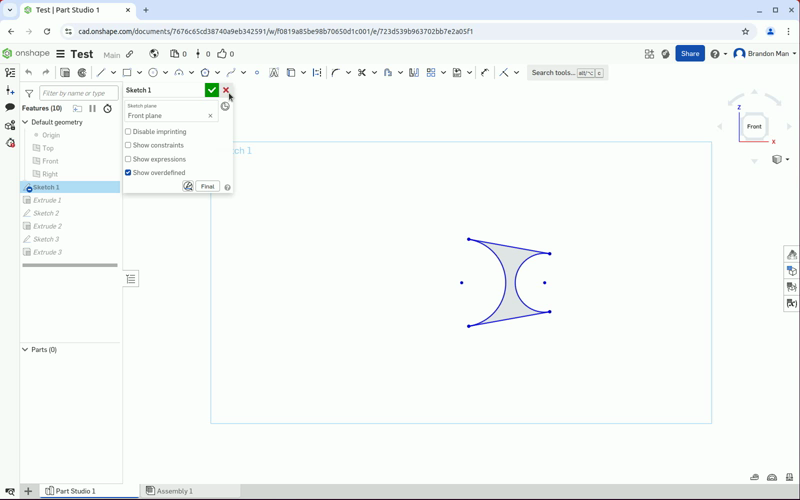
key(shift+s)
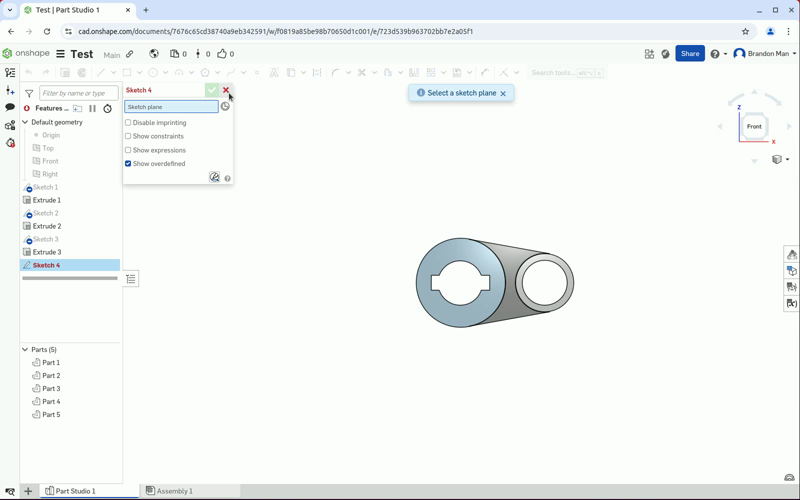
mouse_move(73, 163)
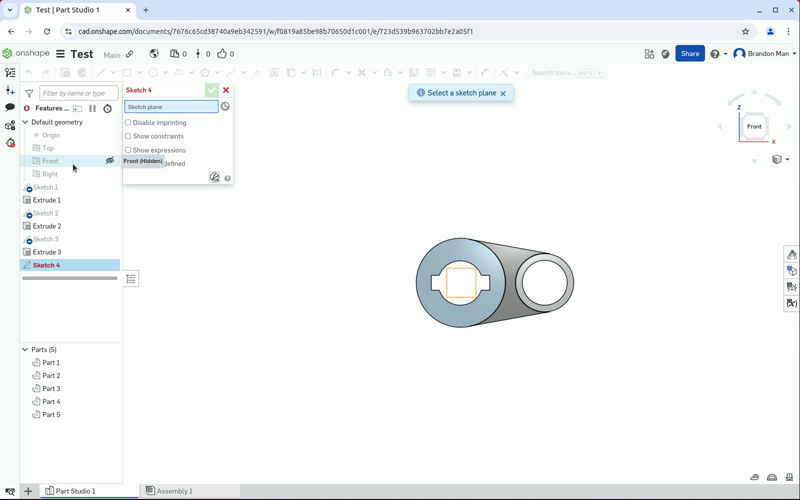
click(73, 163)
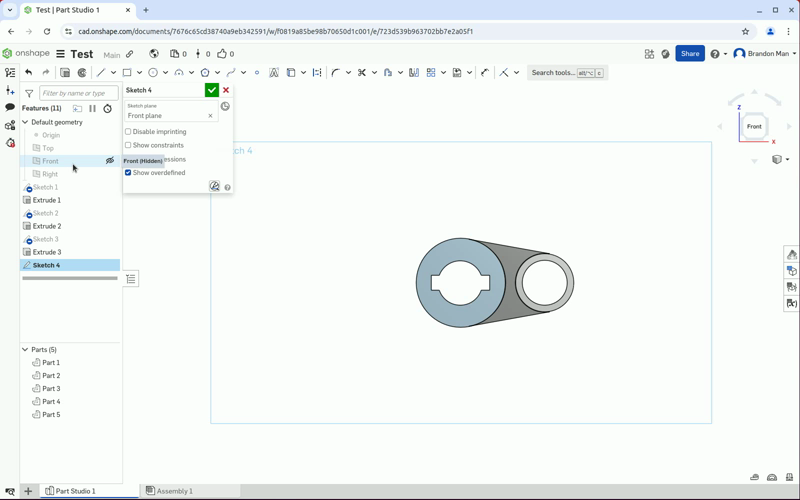
mouse_move(73, 352)
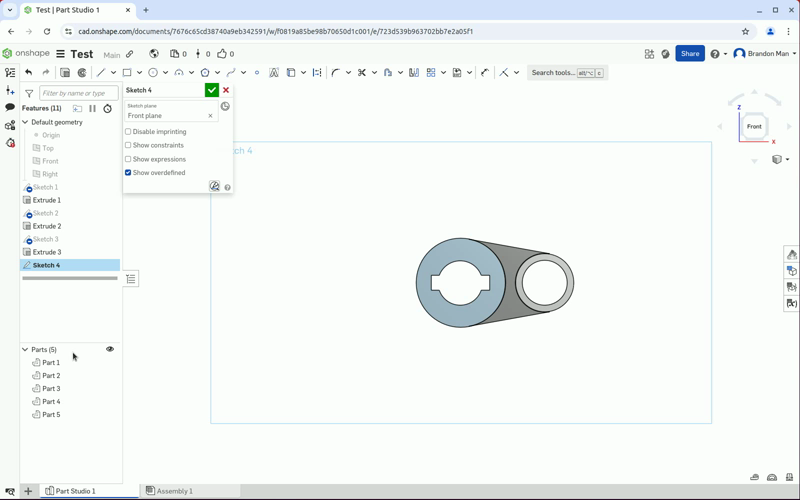
key(y)
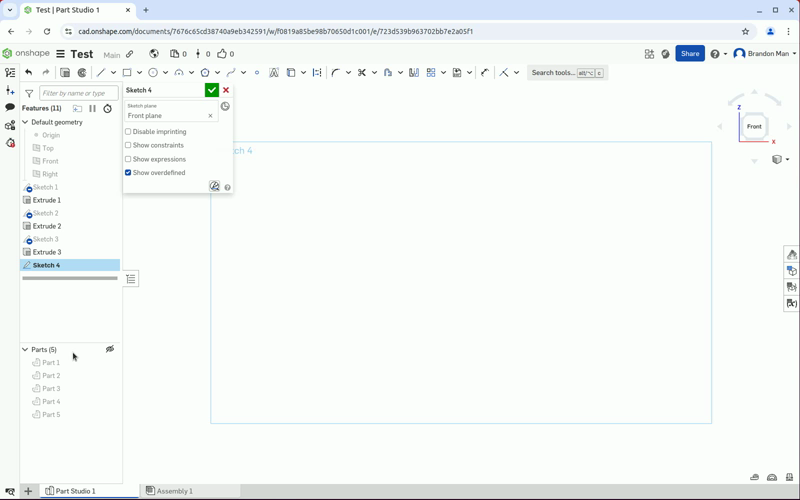
key(l)
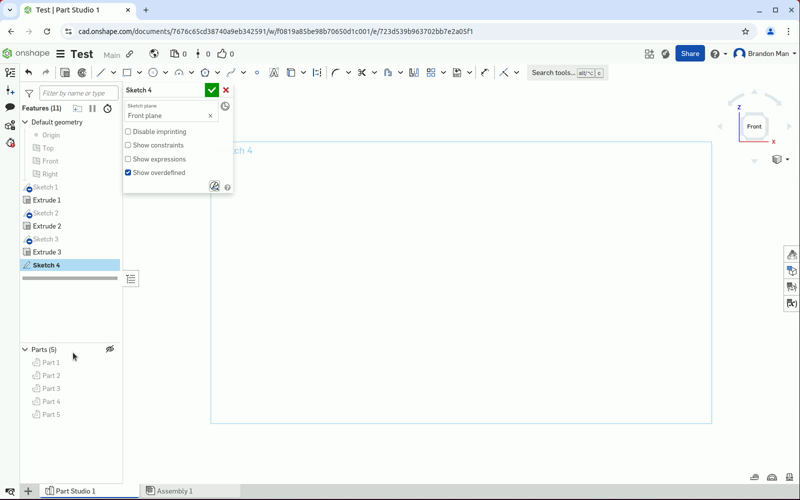
key_down(shift)
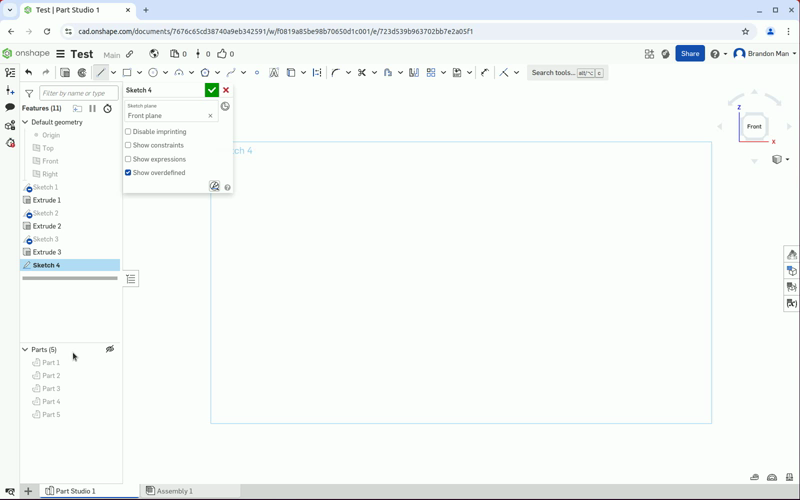
mouse_move(431, 290)
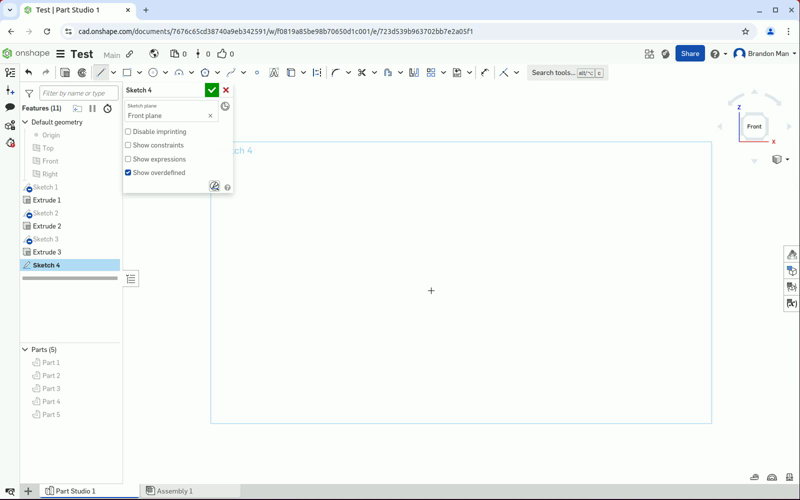
click(431, 290)
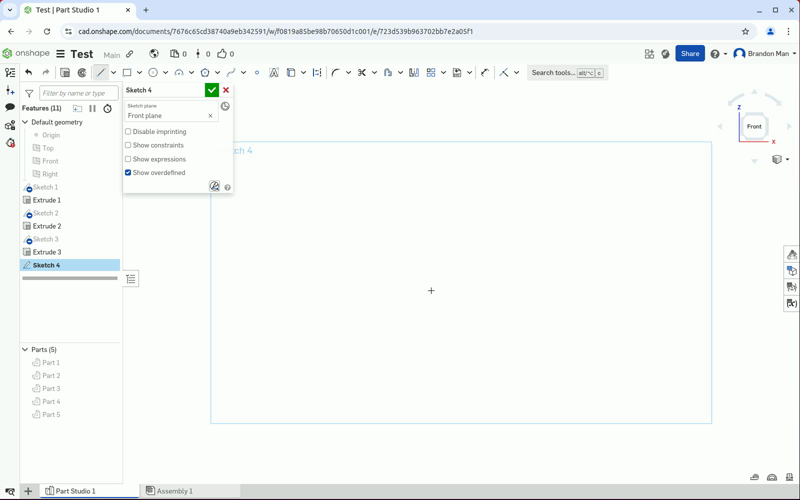
key_up(shift)
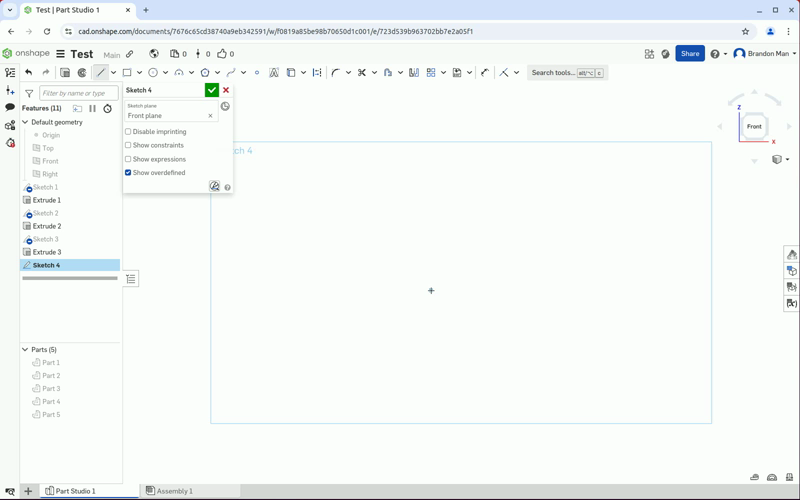
key_down(shift)
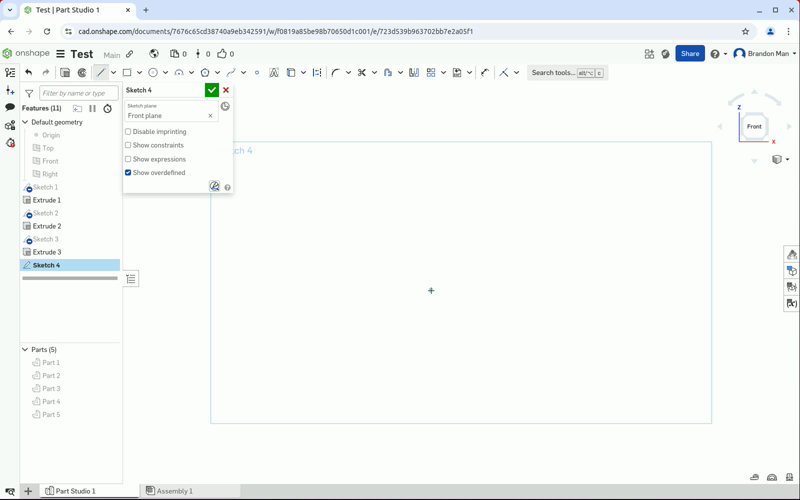
mouse_move(461, 290)
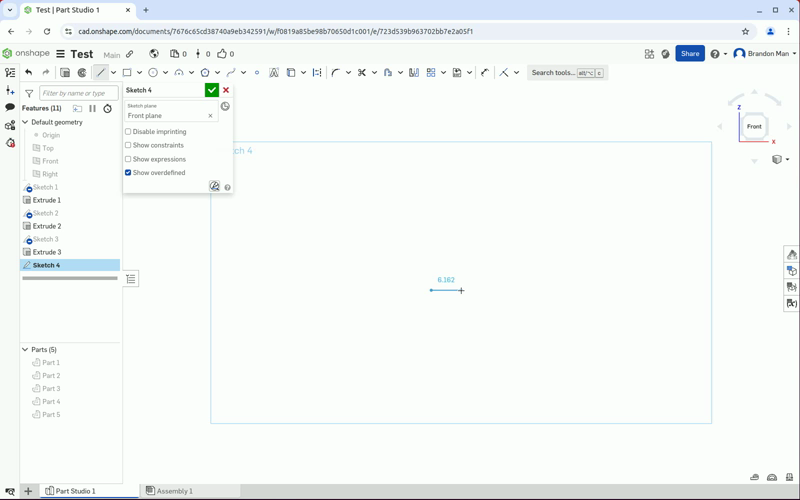
mouse_move(440, 290)
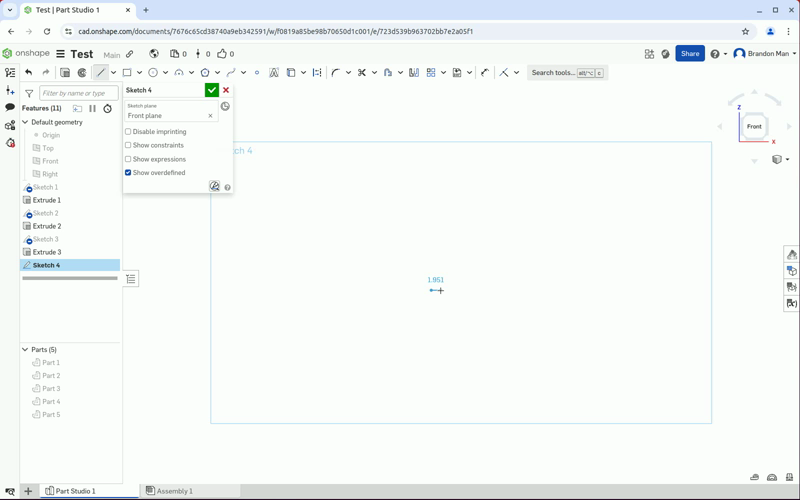
click(440, 290)
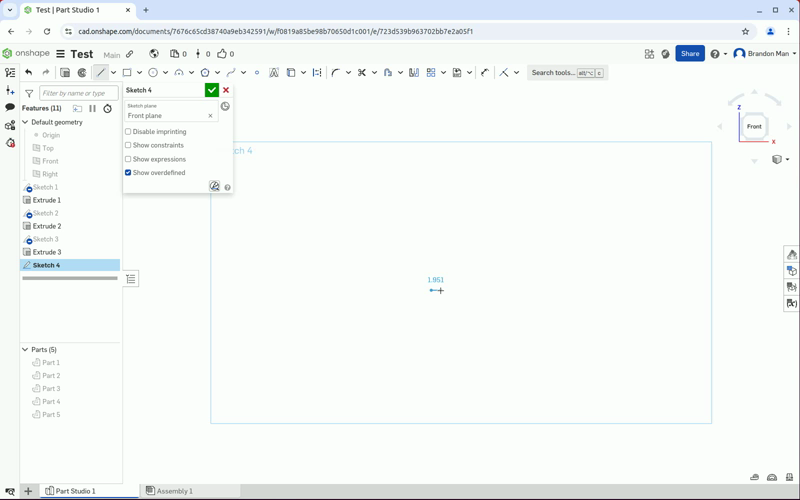
key_up(shift)
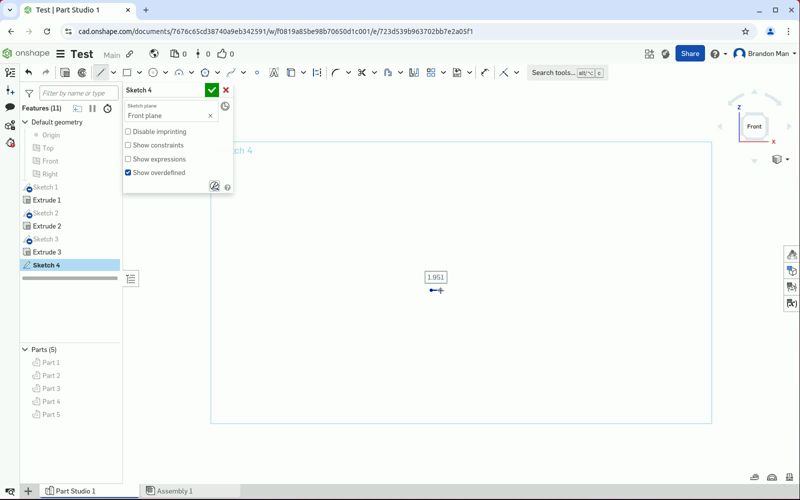
key(esc)
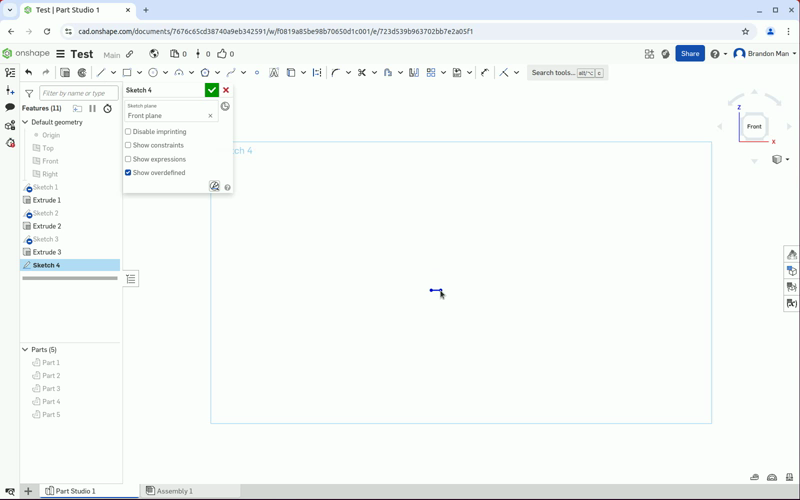
key(a)
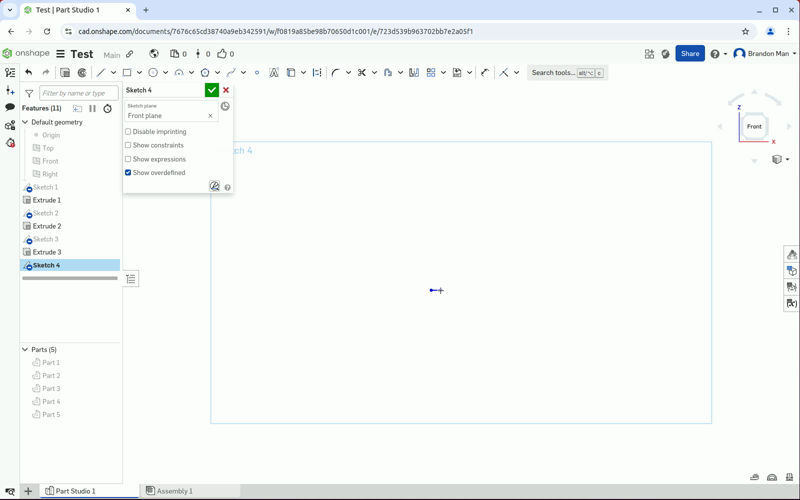
mouse_move(440, 290)
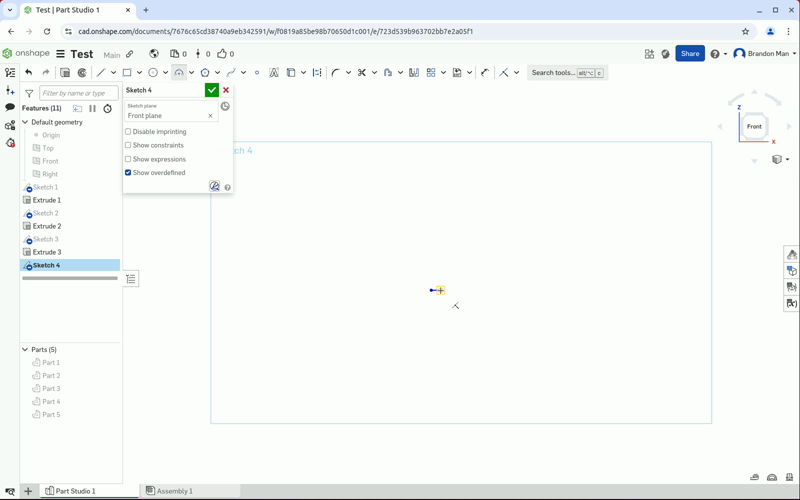
click(440, 290)
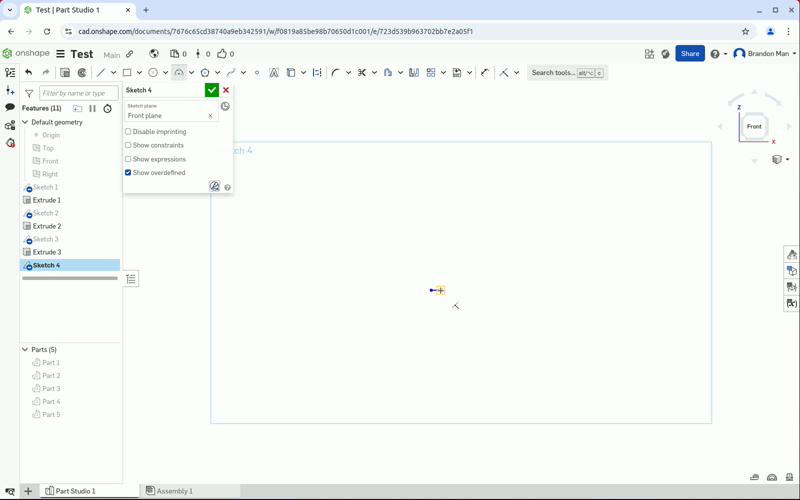
key_down(shift)
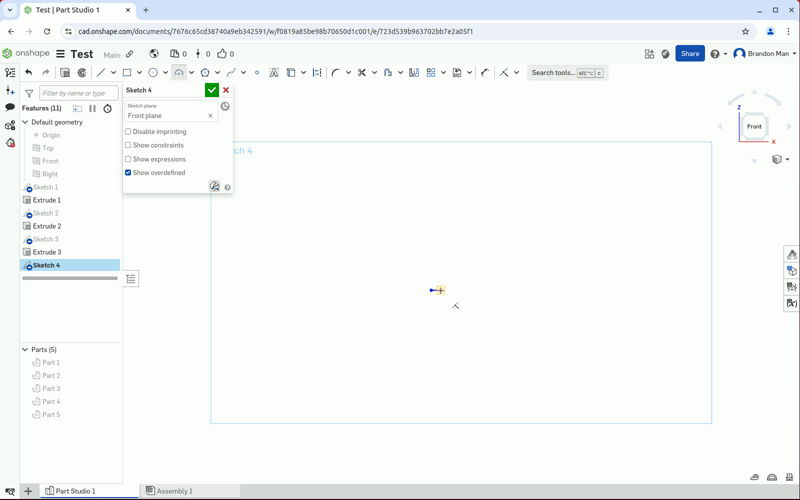
mouse_move(440, 273)
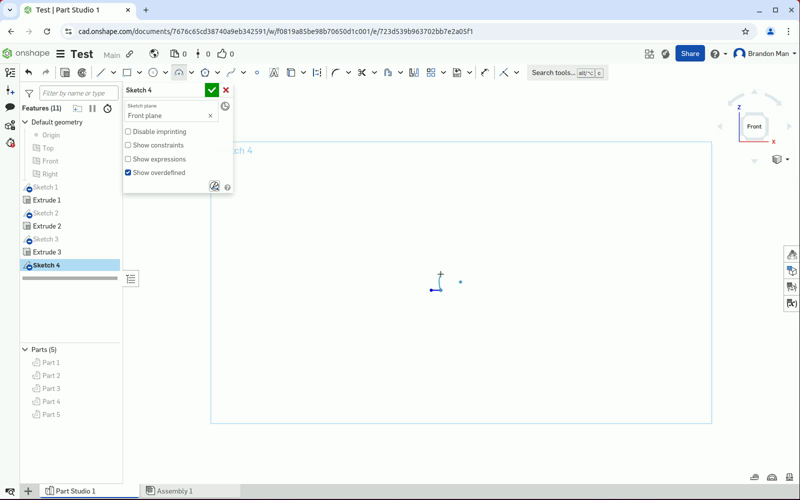
click(440, 273)
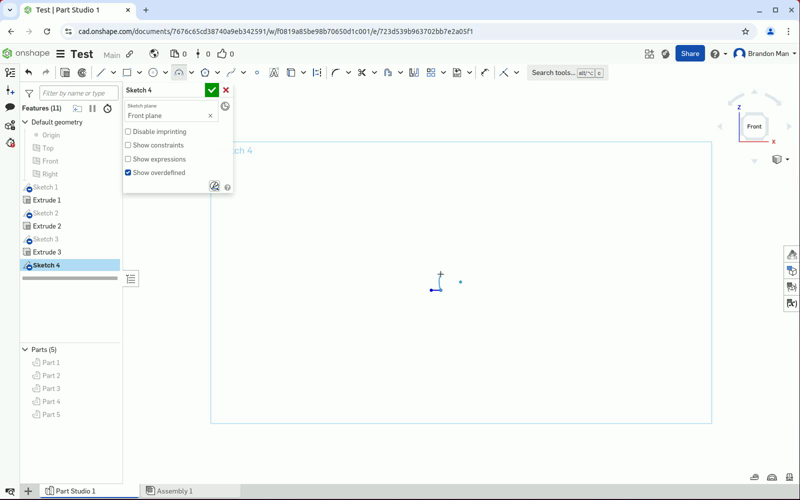
mouse_move(439, 281)
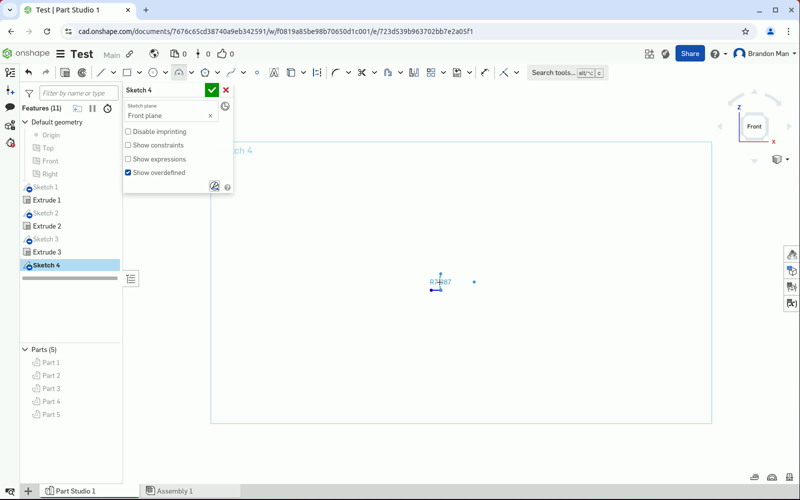
click(439, 281)
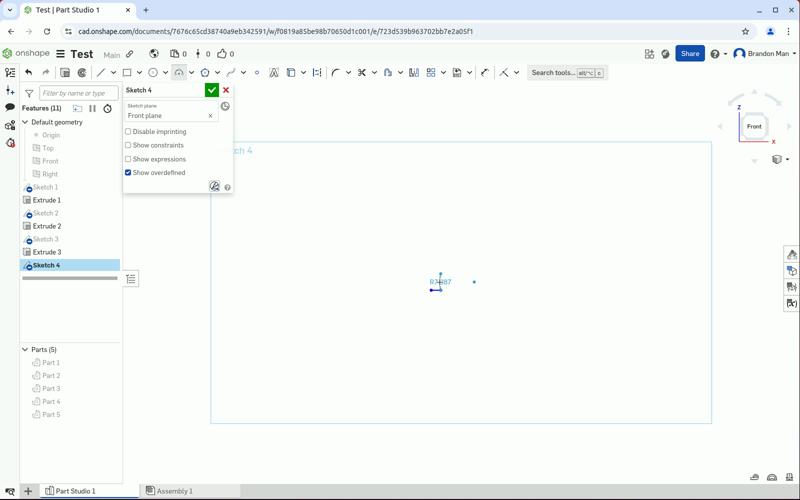
key_up(shift)
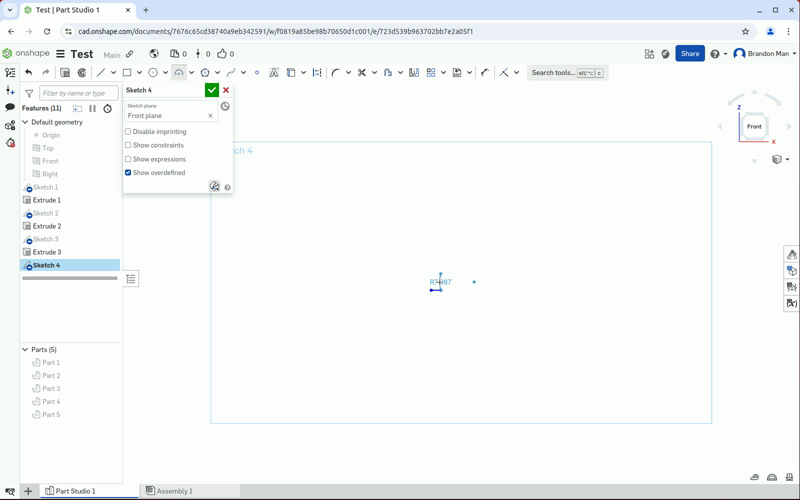
key(esc)
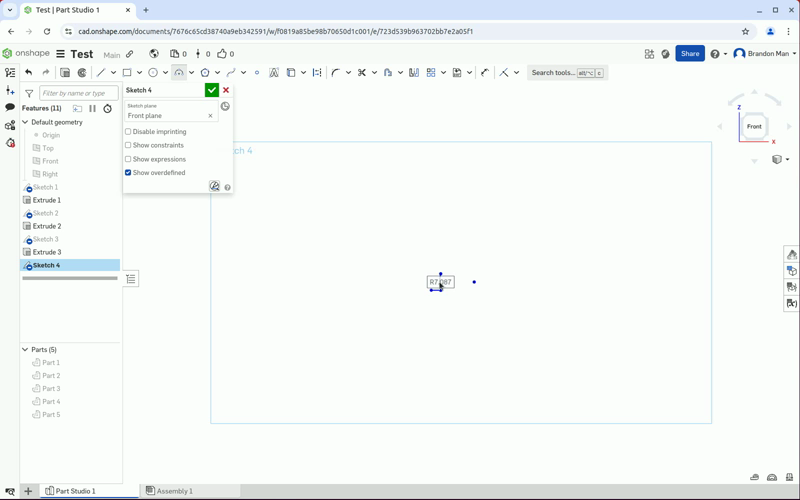
key(l)
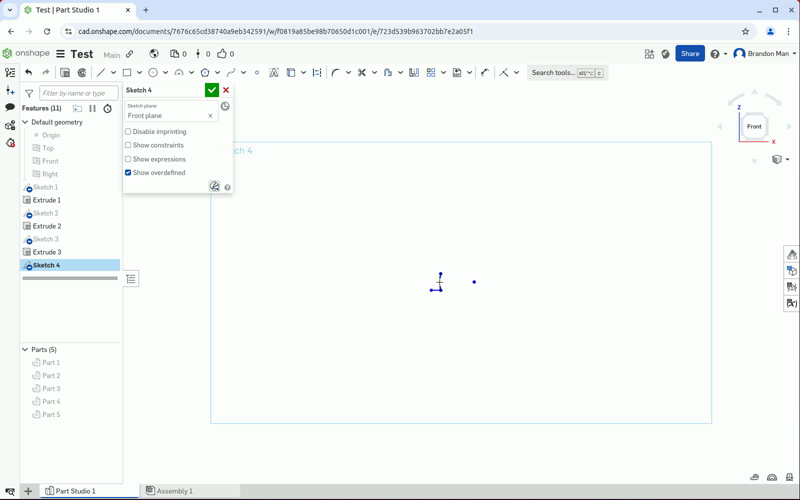
mouse_move(440, 273)
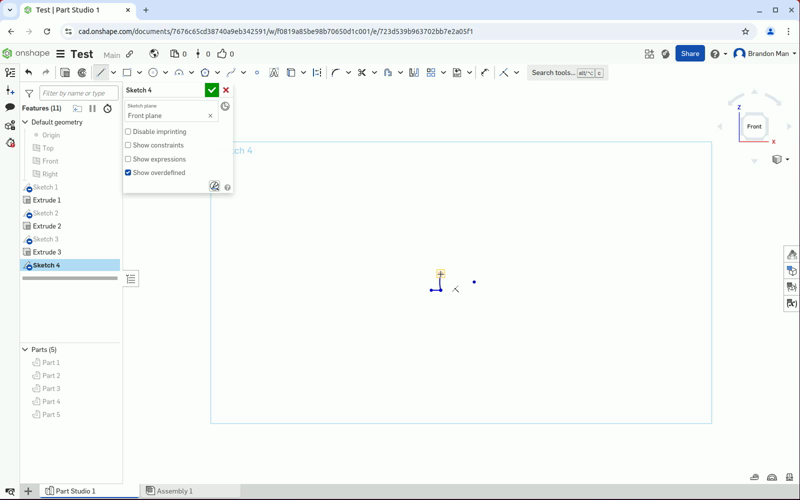
click(440, 273)
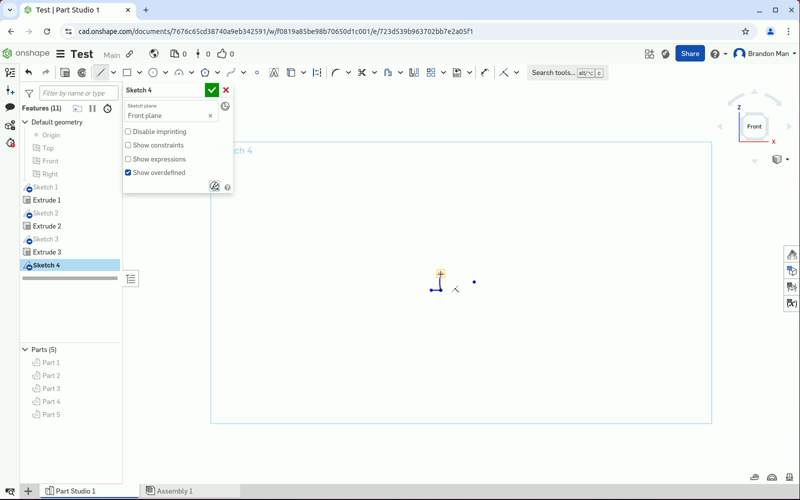
key_down(shift)
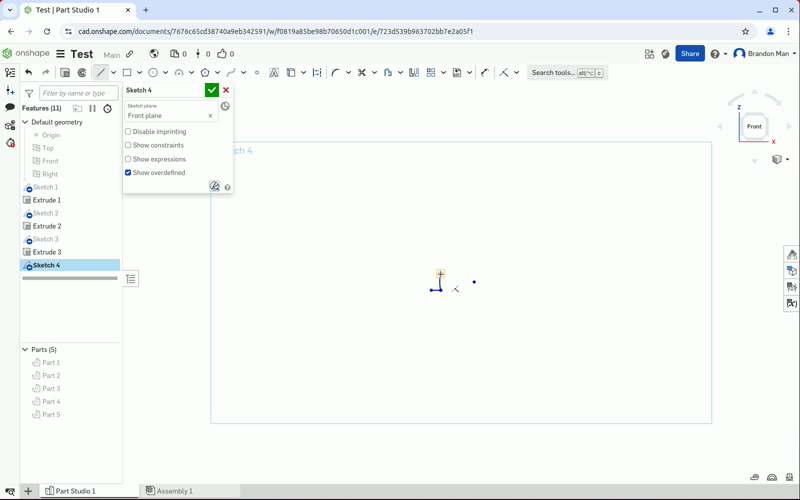
mouse_move(470, 273)
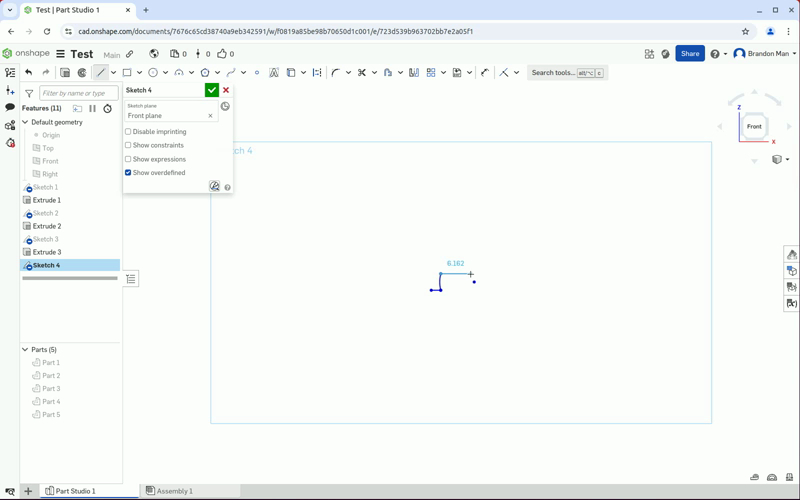
mouse_move(431, 273)
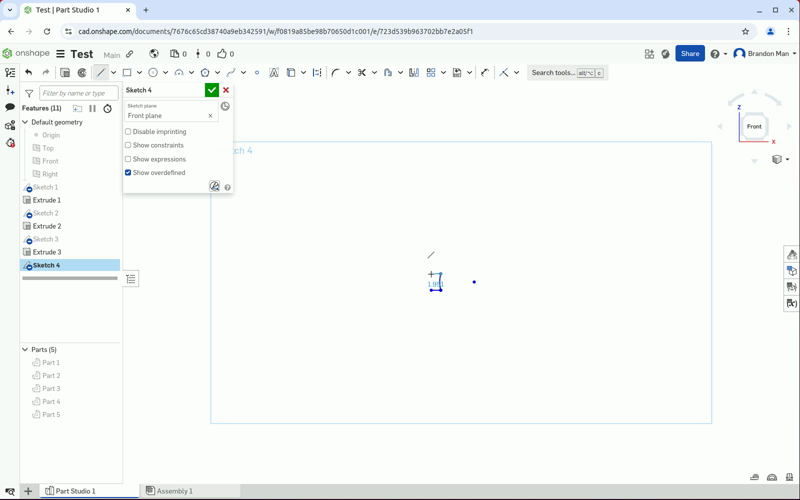
click(431, 273)
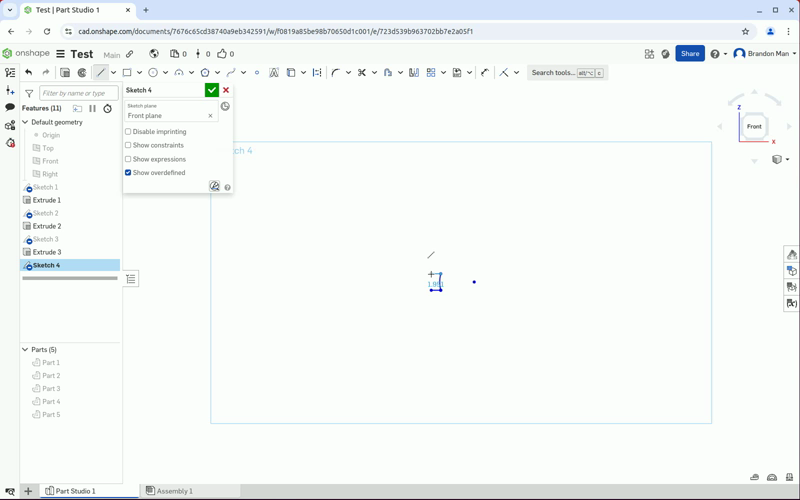
key_up(shift)
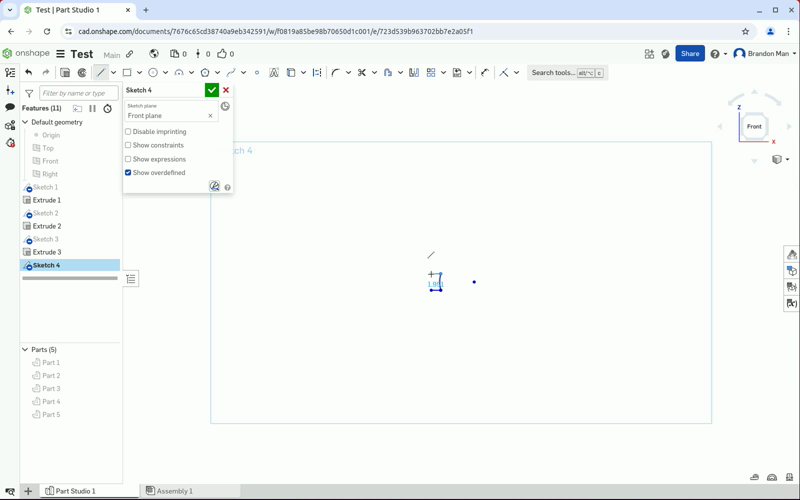
mouse_move(461, 273)
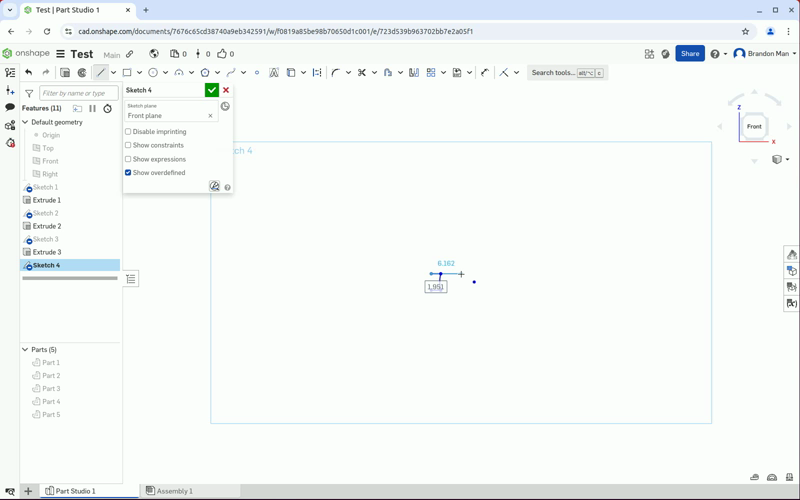
key_down(shift)
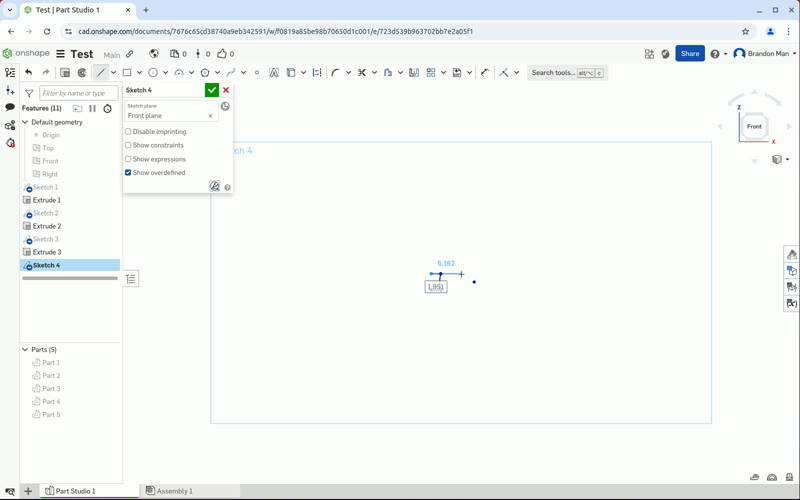
mouse_move(431, 290)
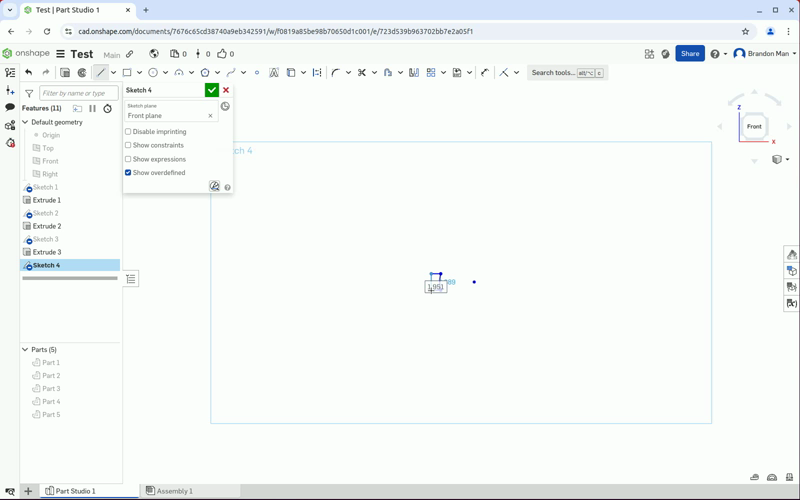
key_up(shift)
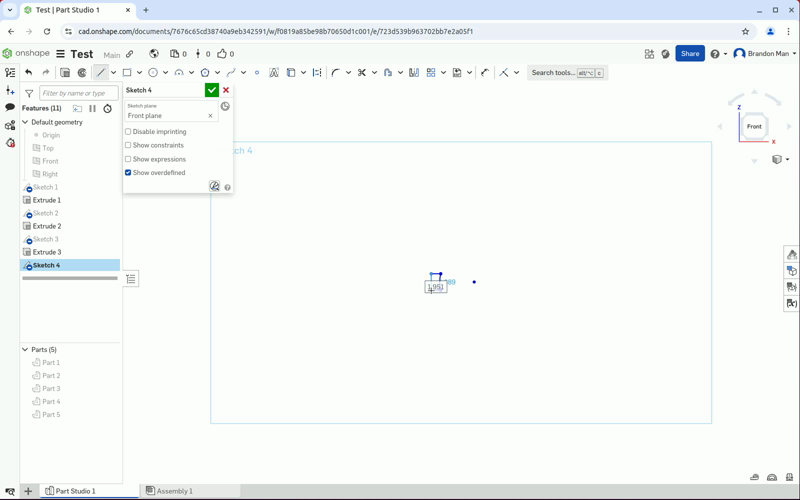
click(431, 290)
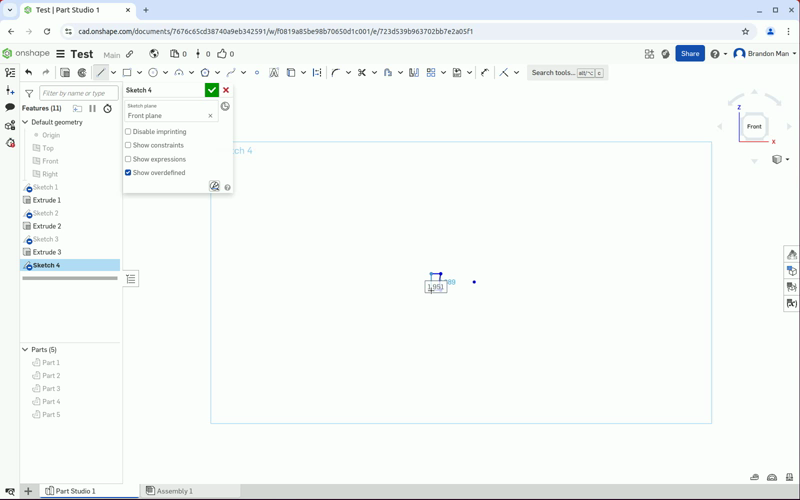
key(esc)
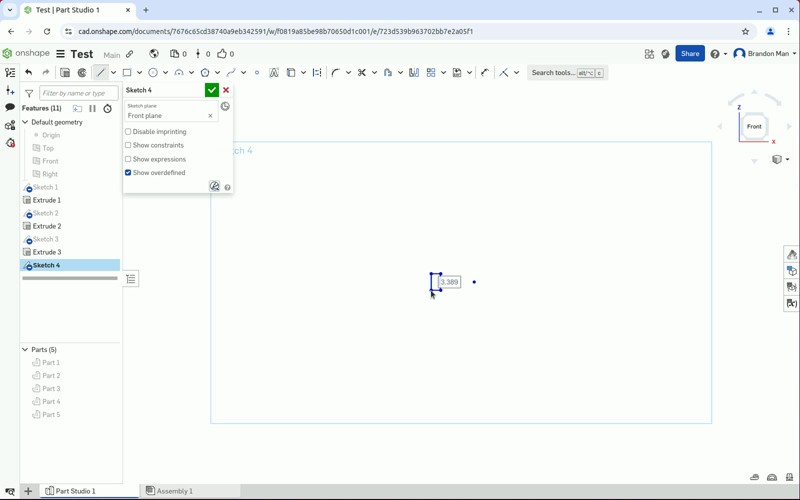
mouse_move(433, 285)
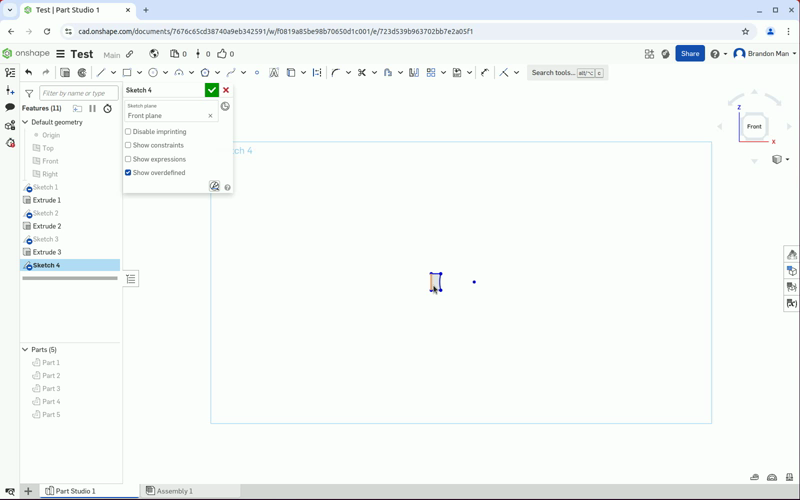
scroll(6)
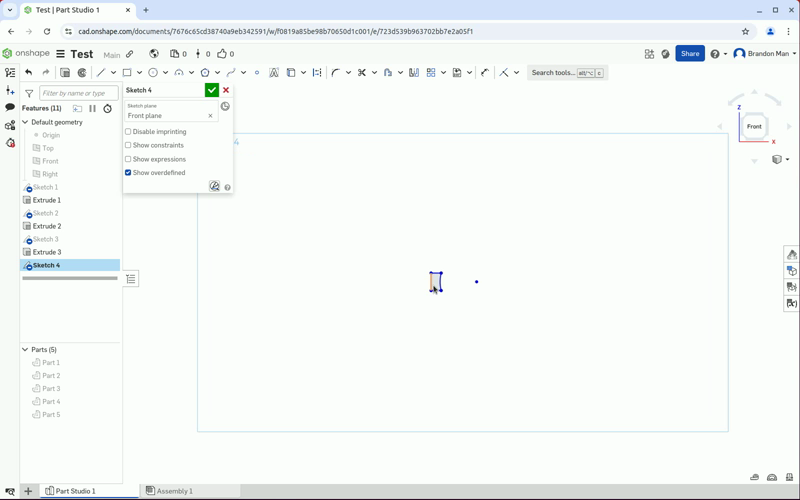
scroll(6)
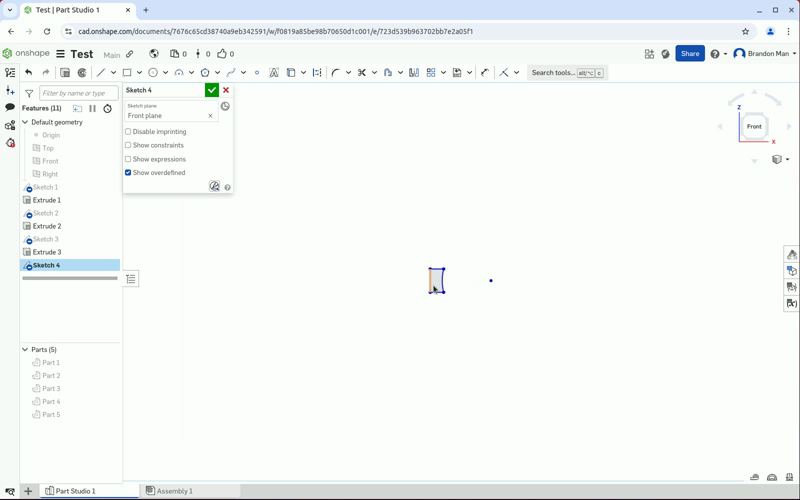
scroll(6)
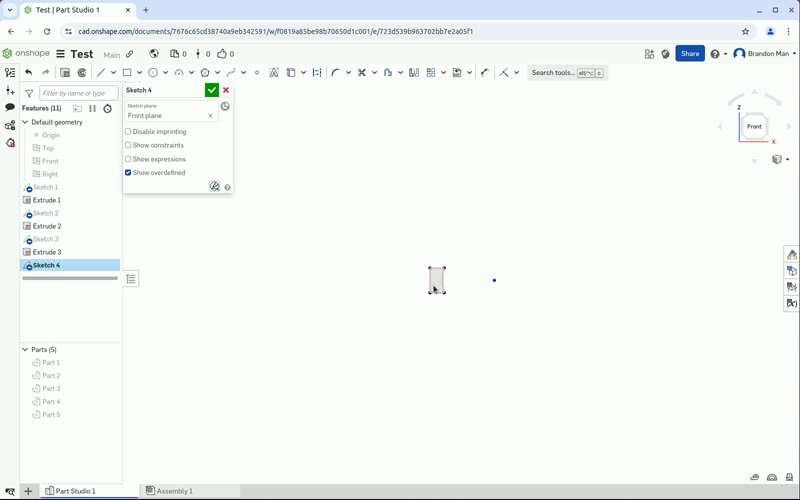
scroll(6)
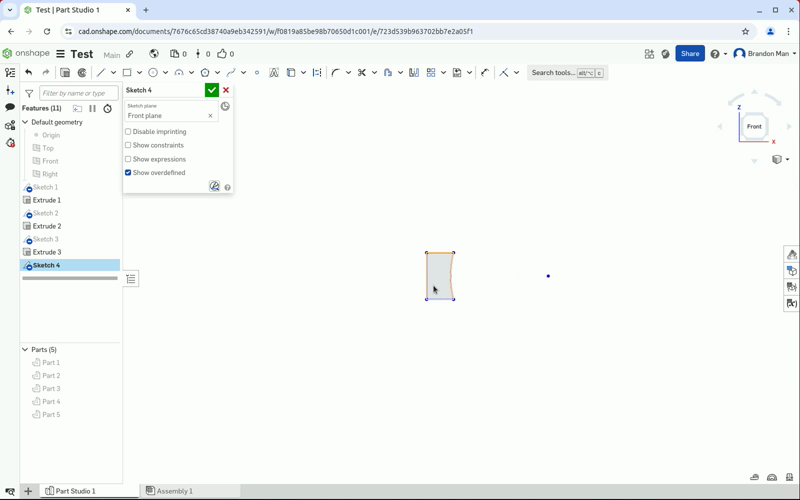
scroll(6)
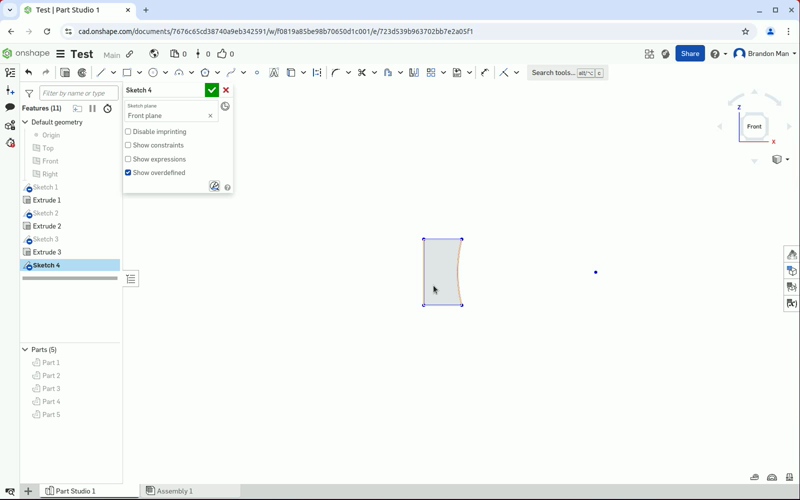
scroll(6)
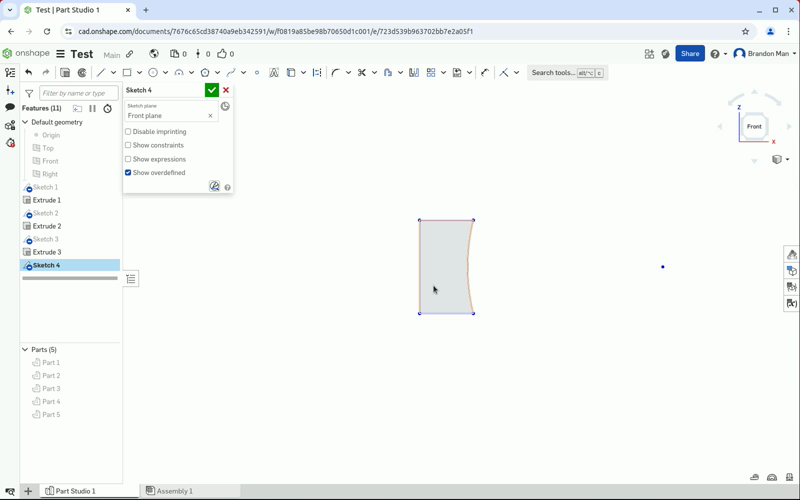
scroll(6)
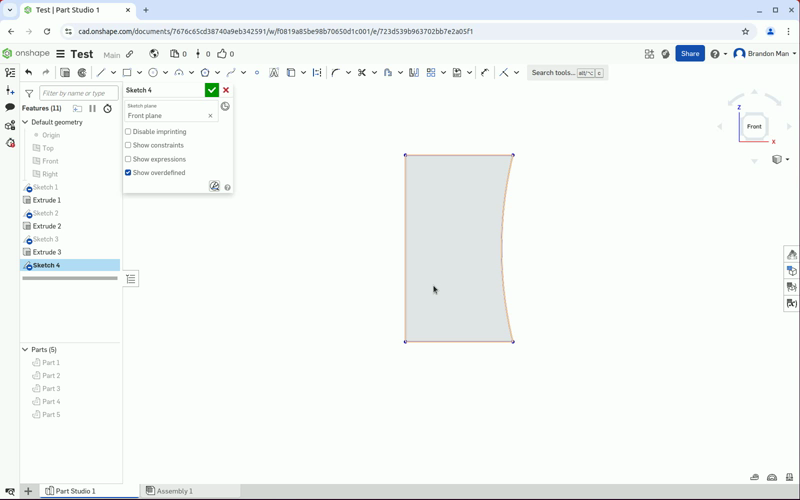
click(433, 285)
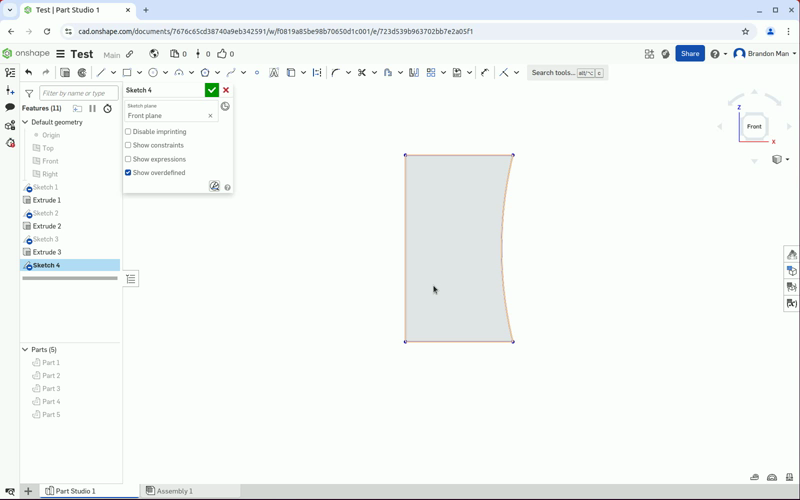
scroll(-6)
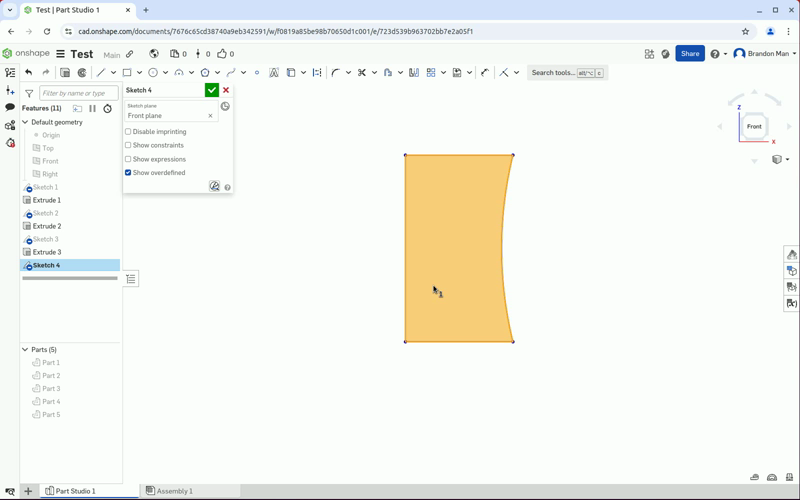
scroll(-6)
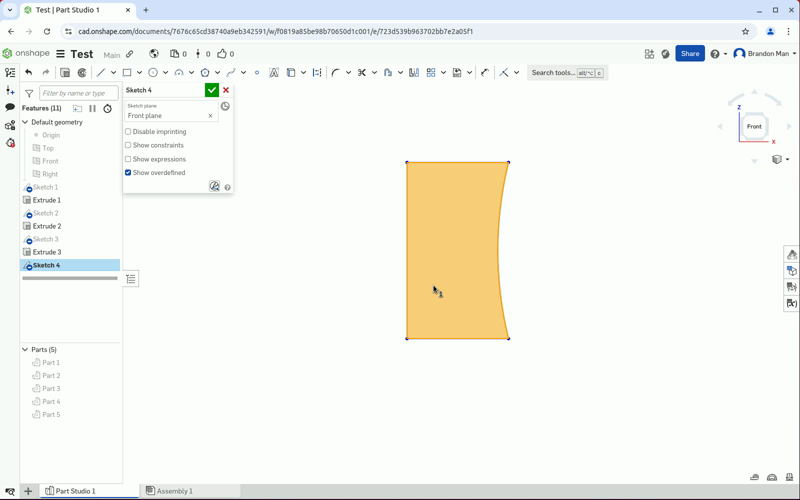
scroll(-6)
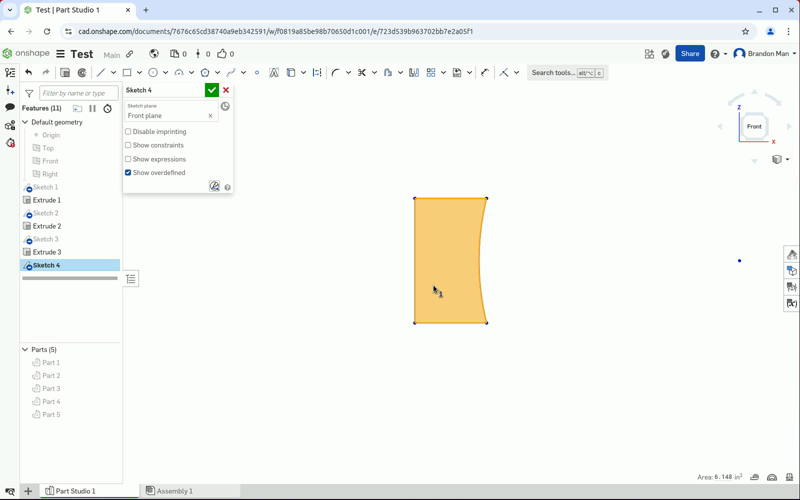
scroll(-6)
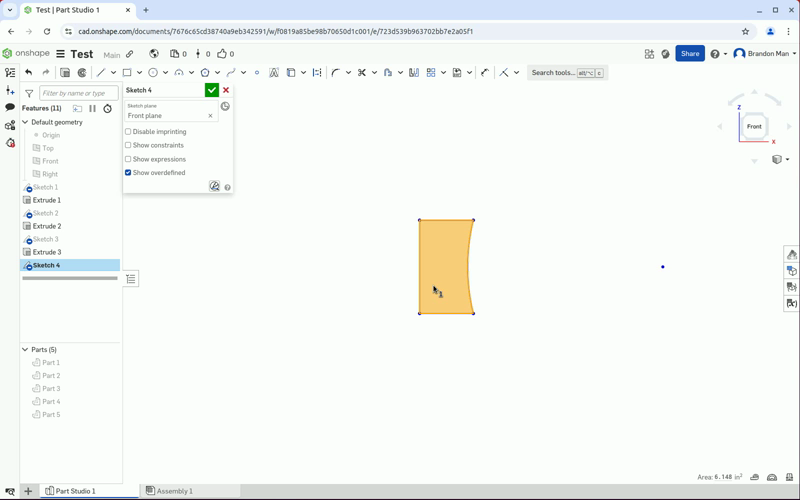
scroll(-6)
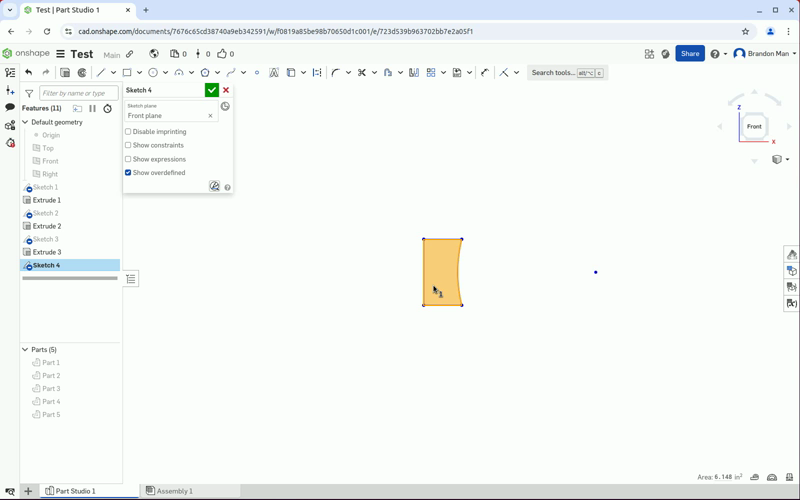
scroll(-6)
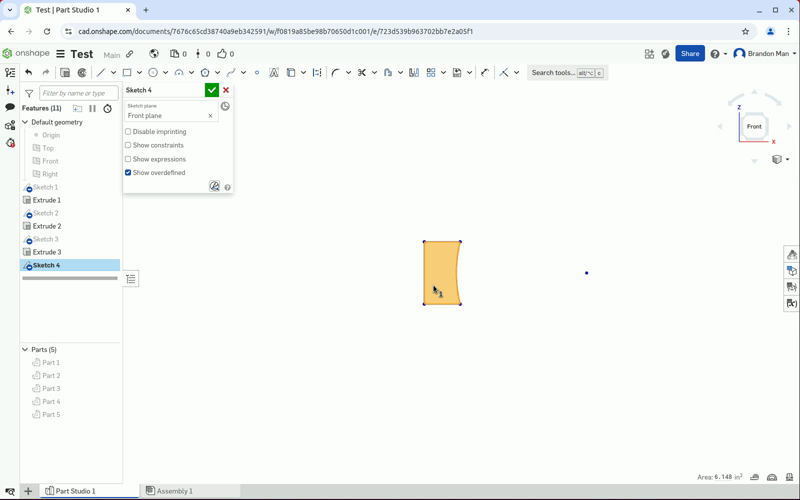
scroll(-6)
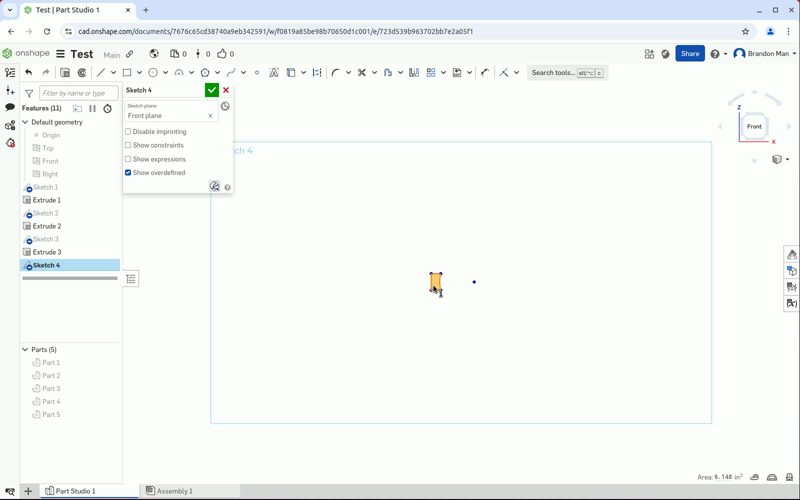
mouse_move(73, 352)
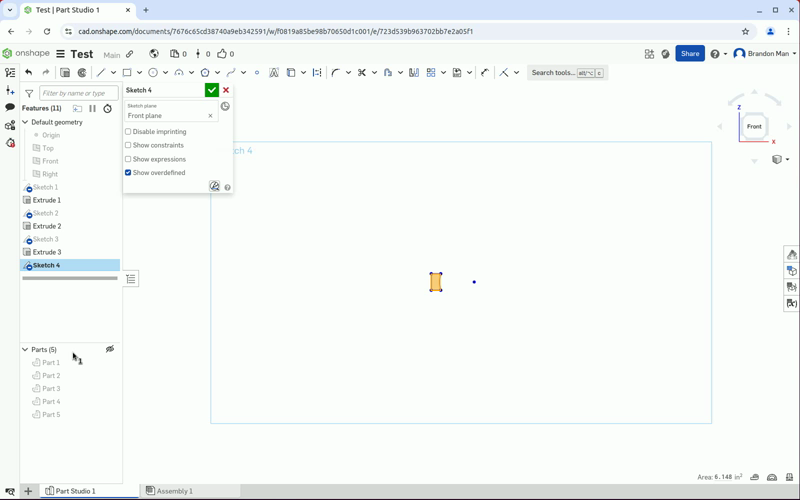
key(shift+y)
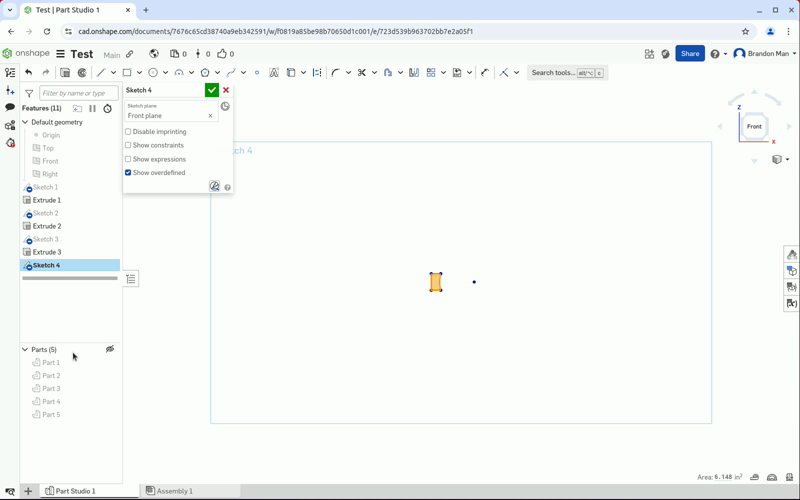
key(shift+e)
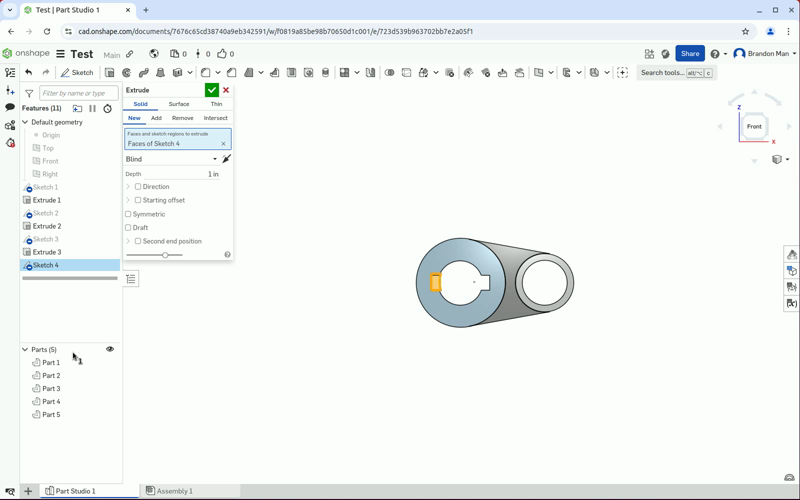
mouse_move(143, 106)
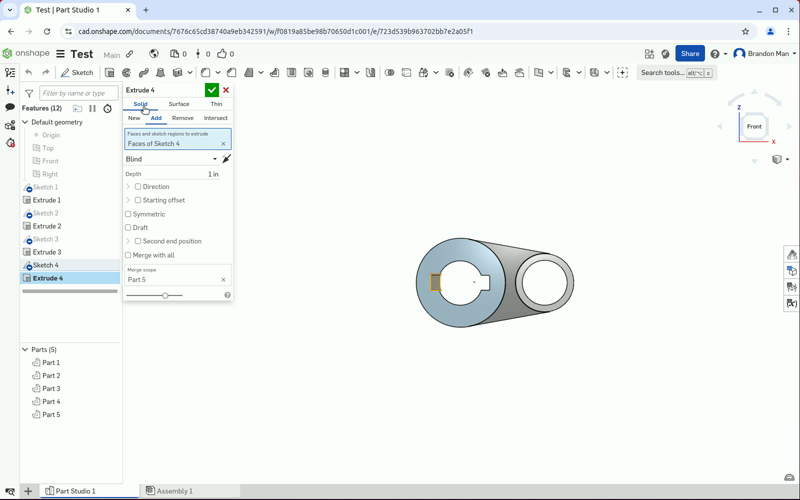
click(143, 106)
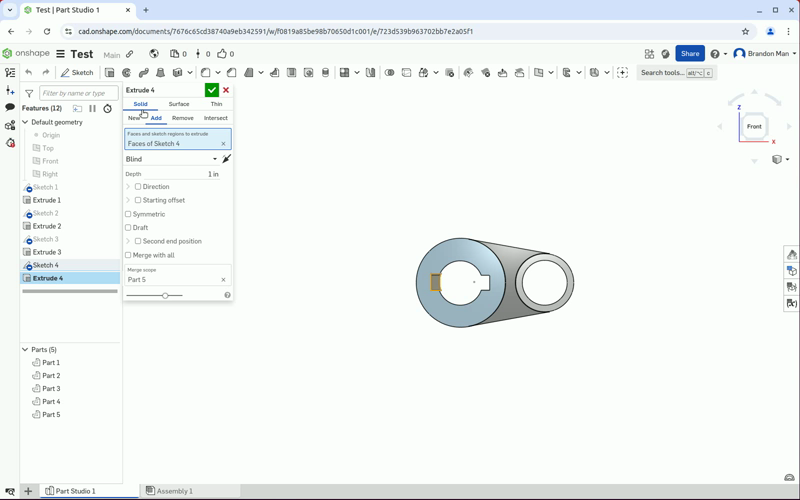
mouse_move(137, 120)
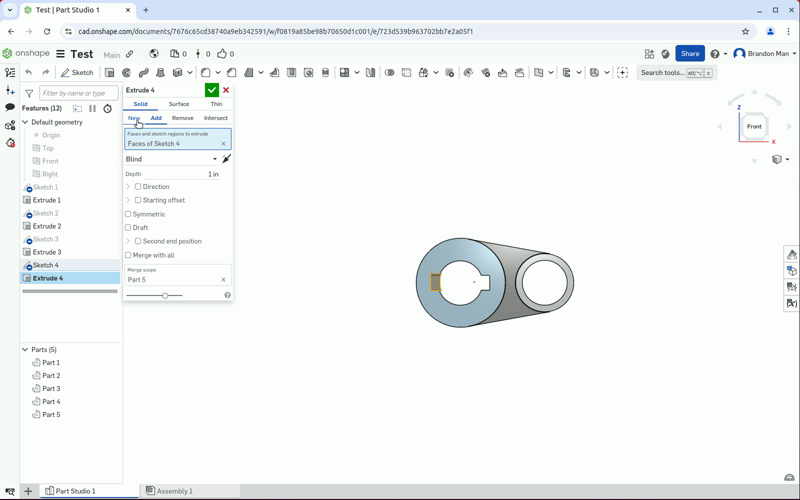
click(137, 120)
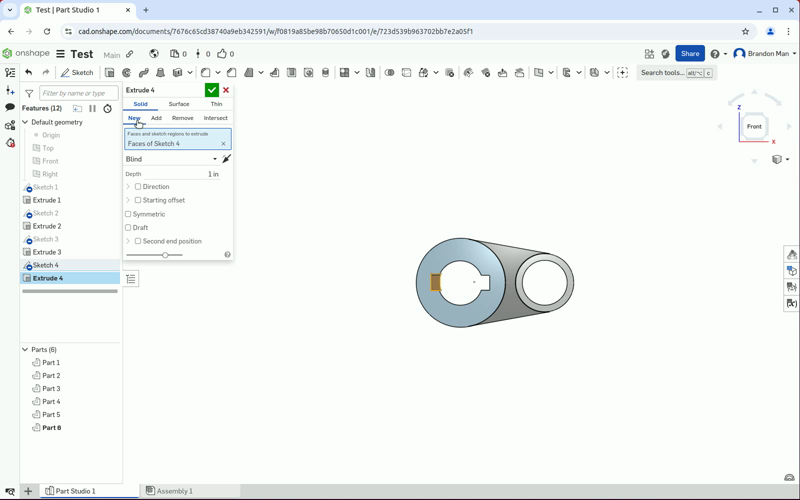
key(tab, 4)
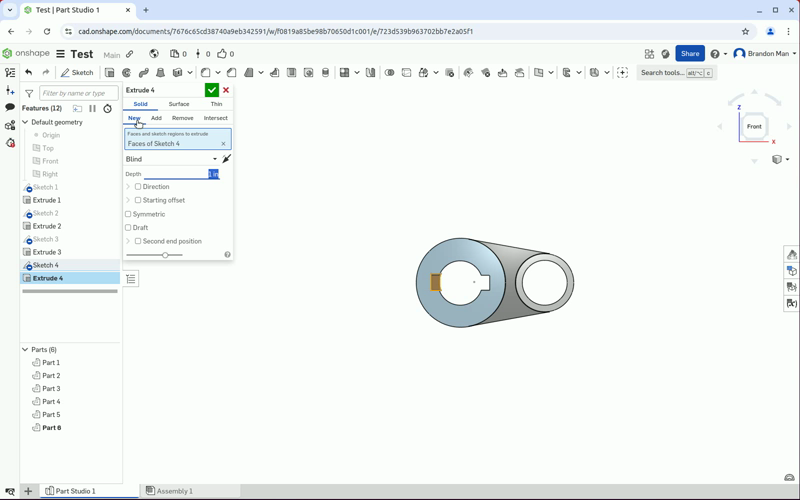
text(7.943)
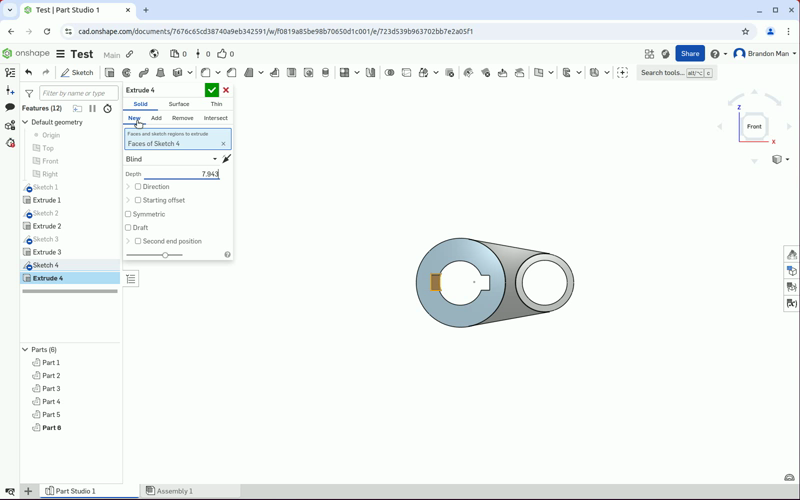
key(enter)
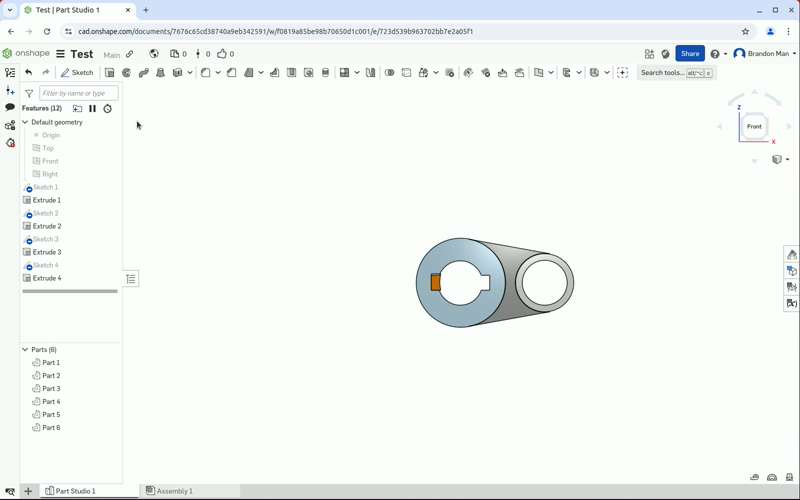
key(shift+h)
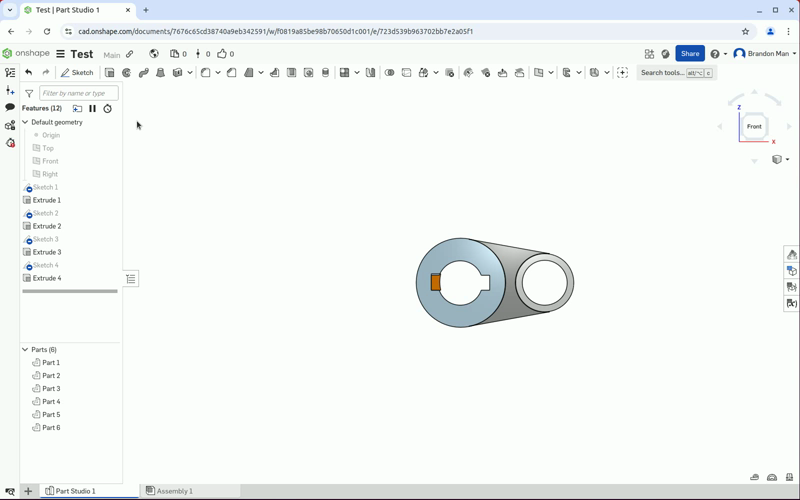
key(shift+h)
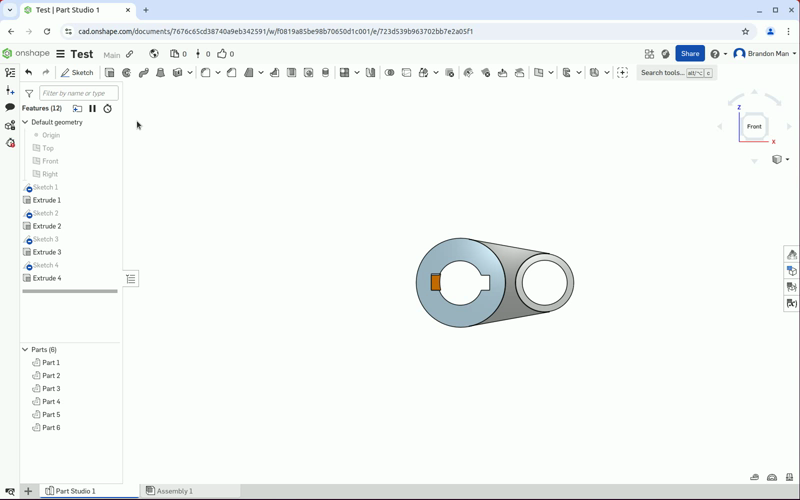
mouse_move(73, 189)
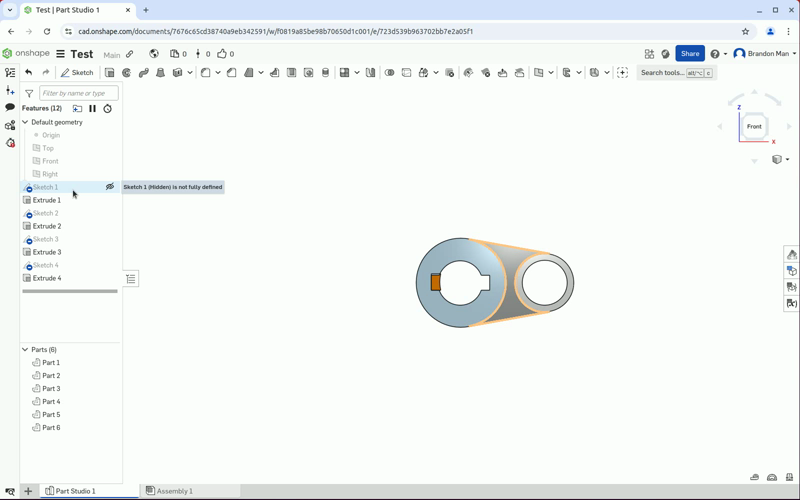
click(73, 189)
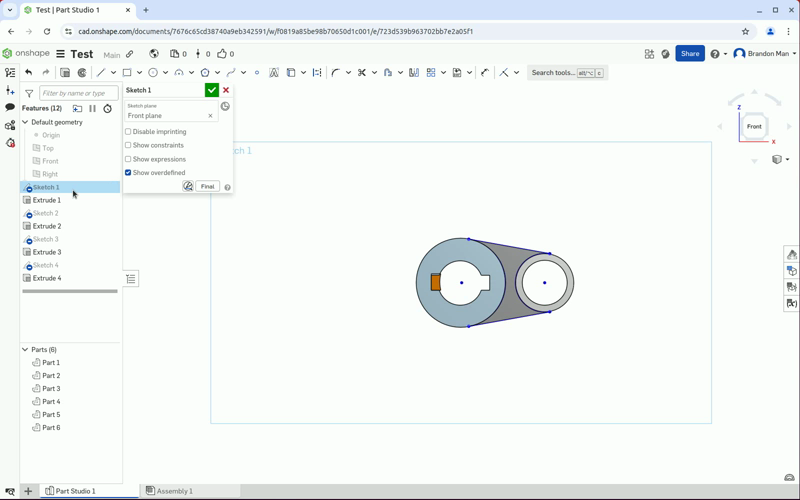
mouse_move(229, 92)
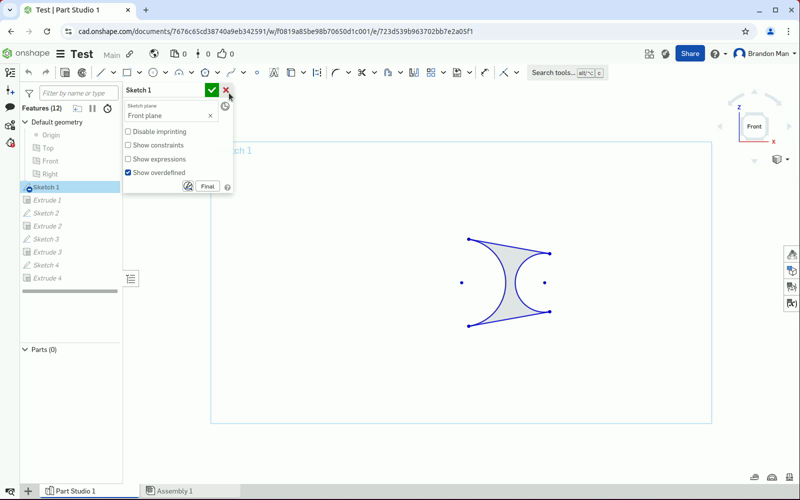
click(229, 92)
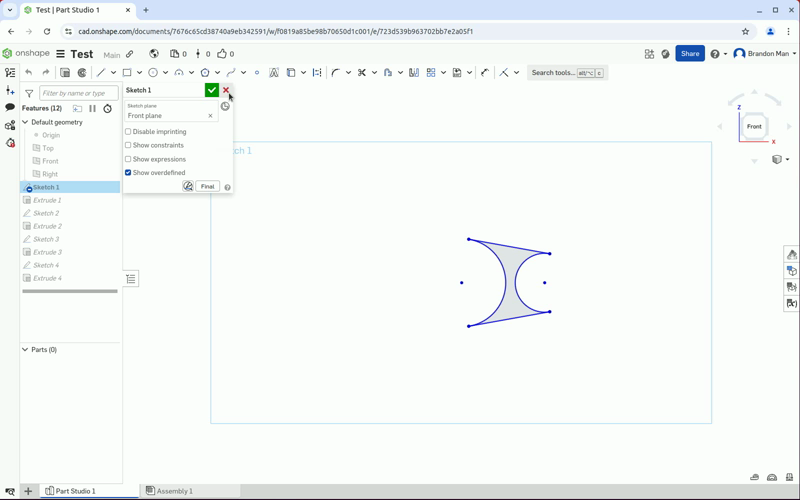
key(shift+s)
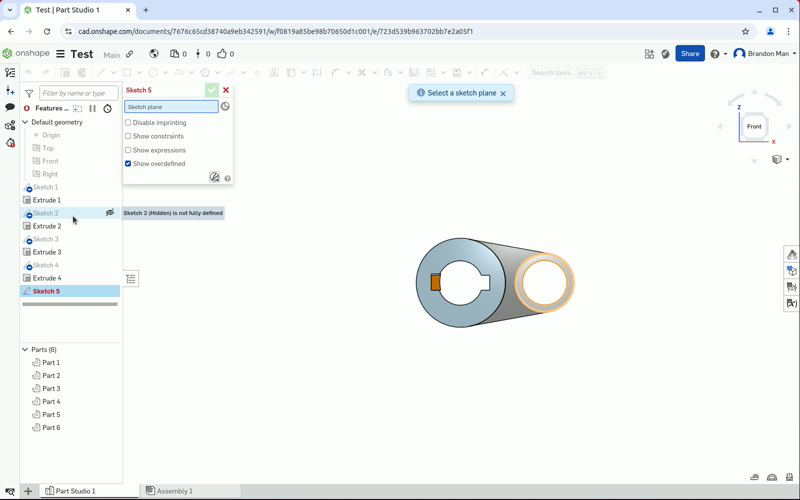
scroll(3)
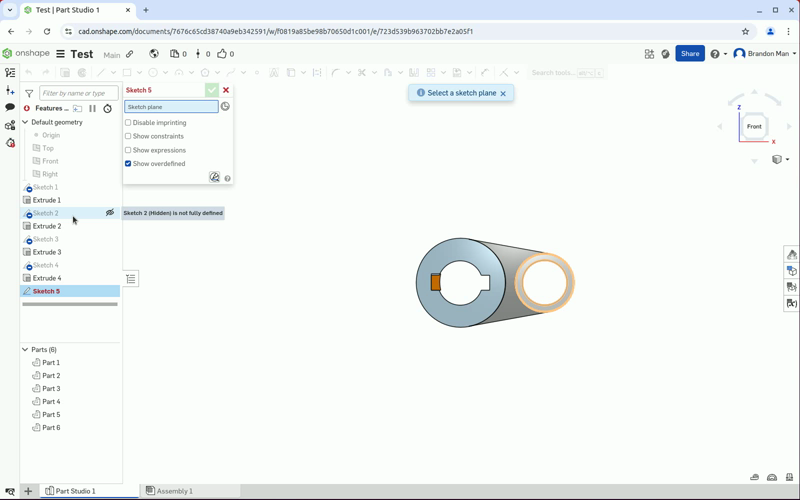
mouse_move(73, 163)
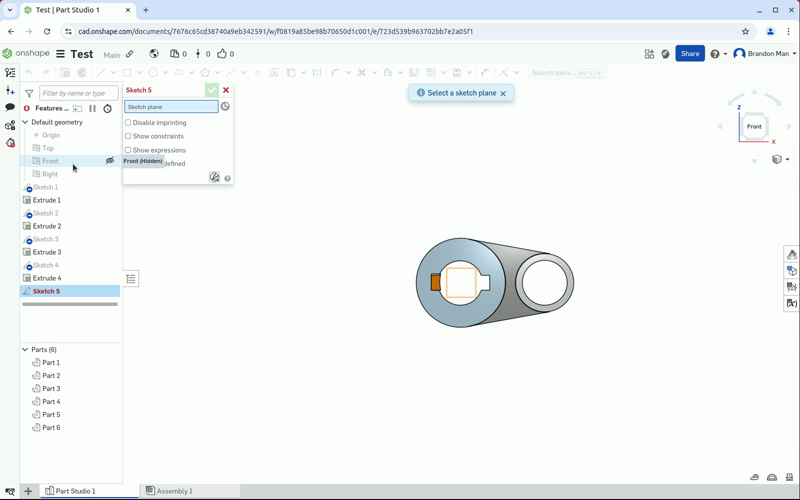
click(73, 163)
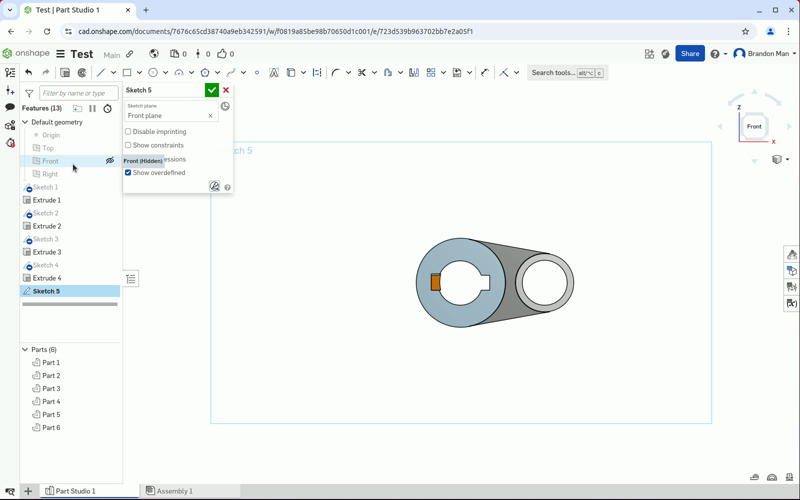
mouse_move(73, 352)
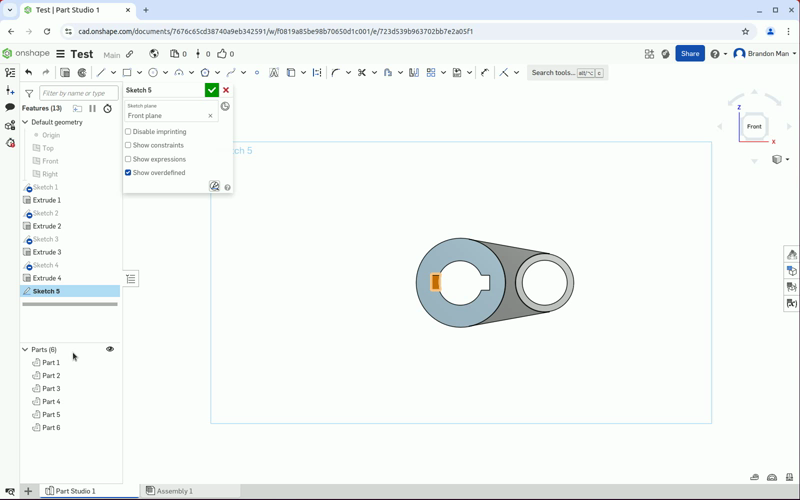
key(y)
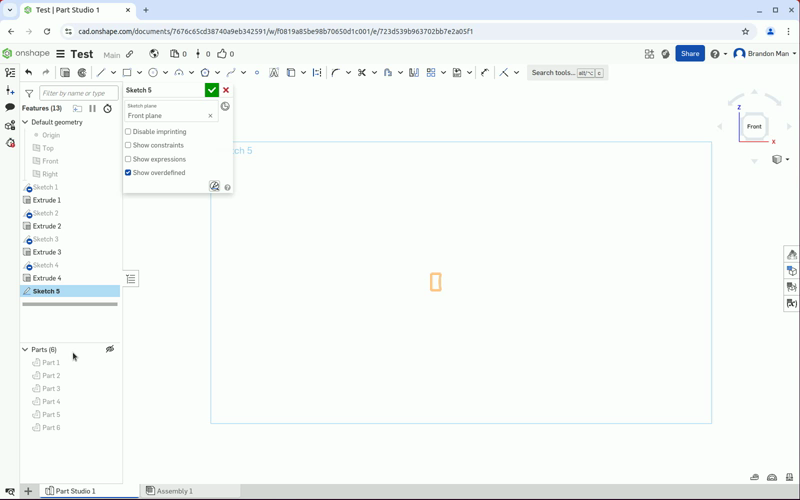
key(c)
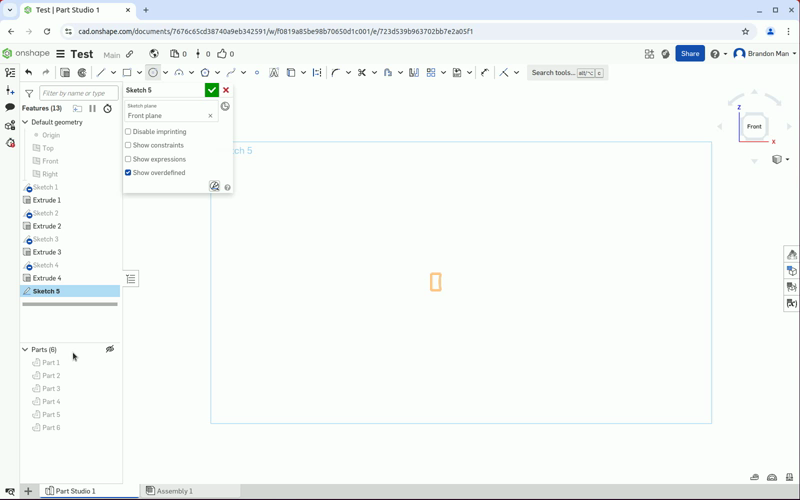
key_down(shift)
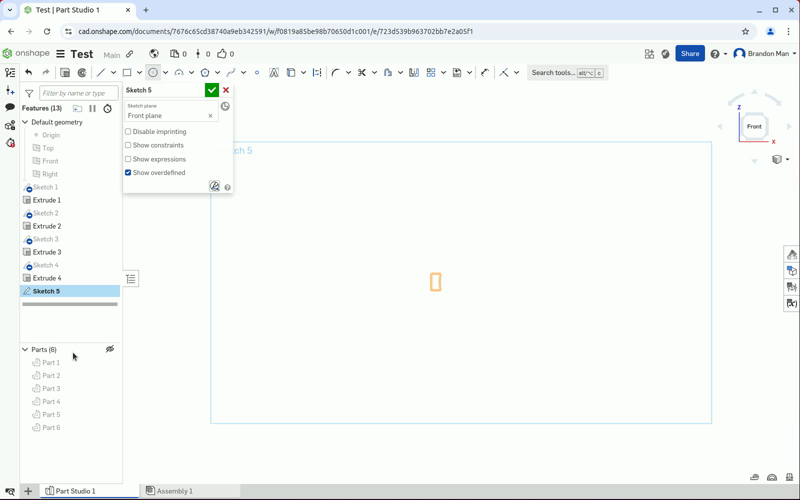
mouse_move(460, 282)
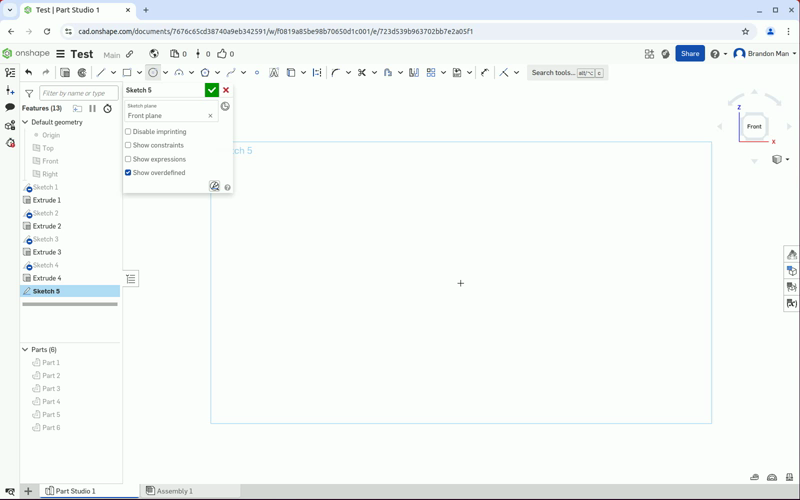
click(460, 282)
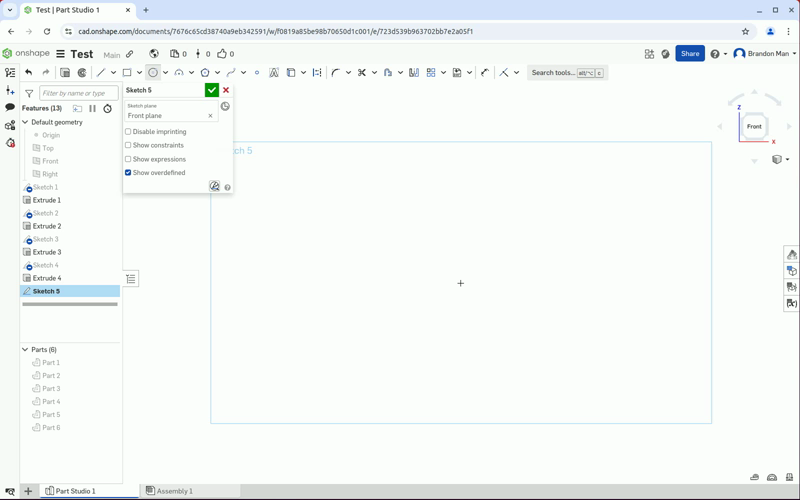
key_up(shift)
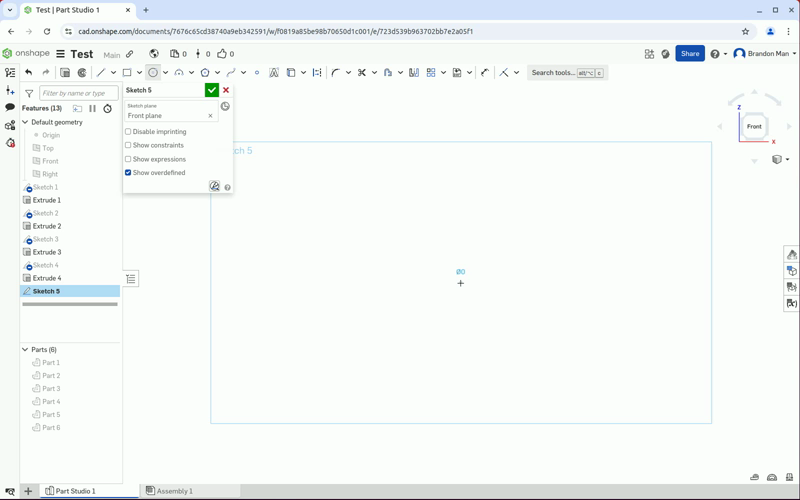
mouse_move(505, 282)
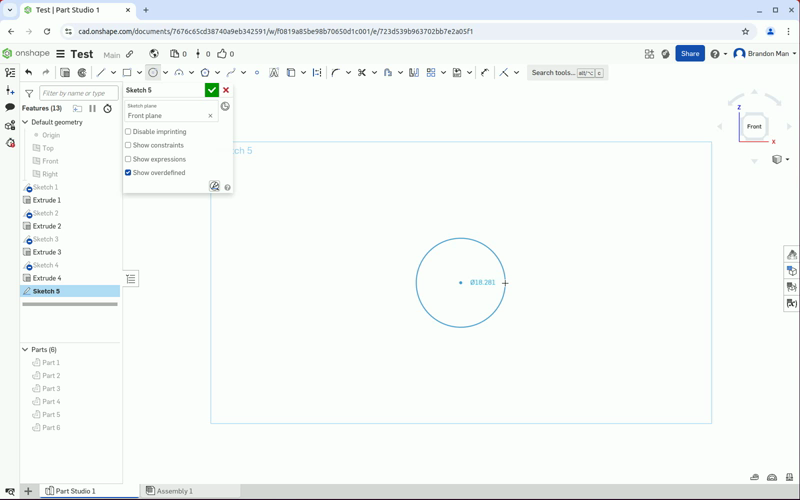
click(505, 282)
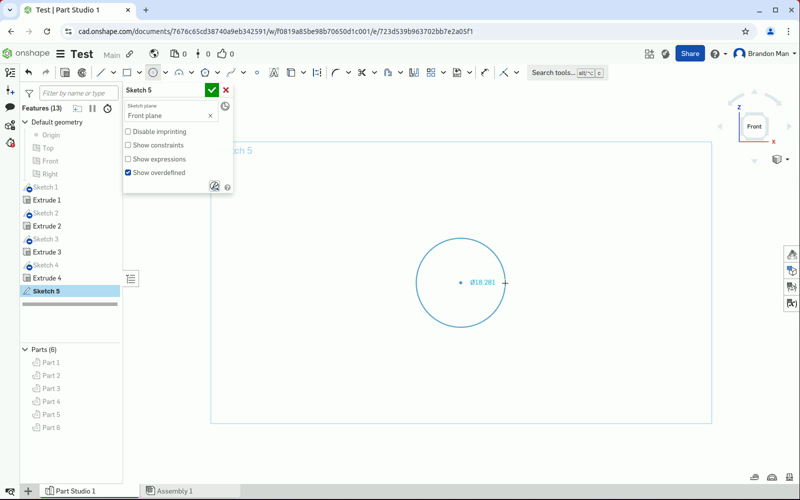
key(esc)
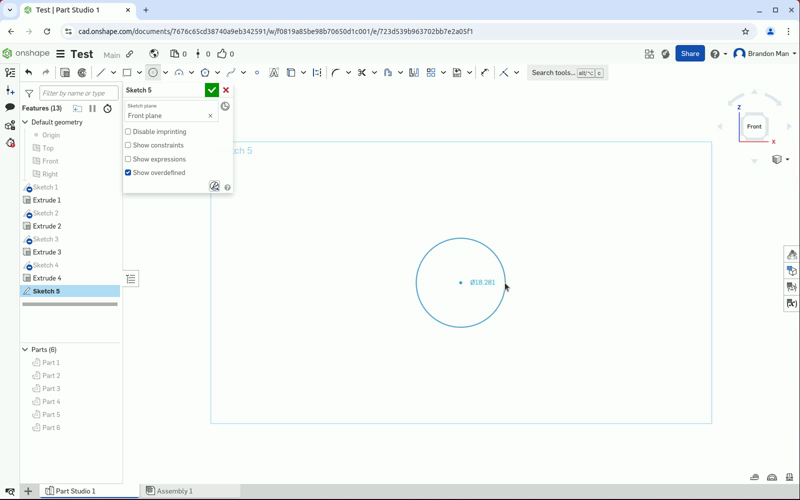
key(l)
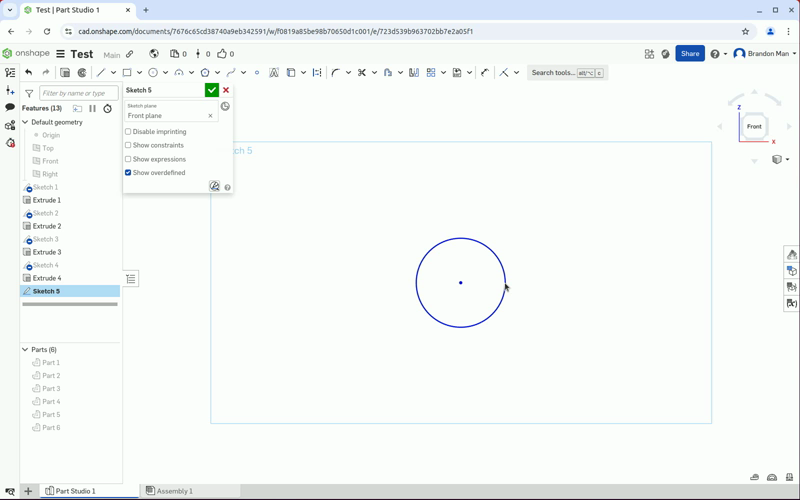
key_down(shift)
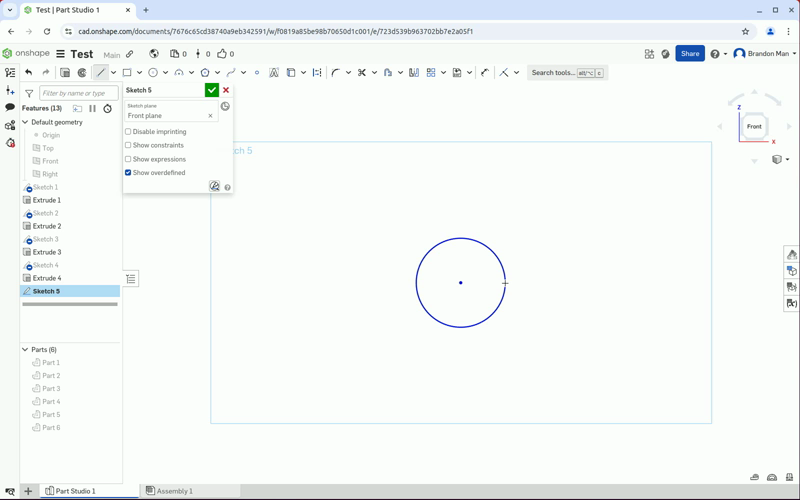
mouse_move(431, 290)
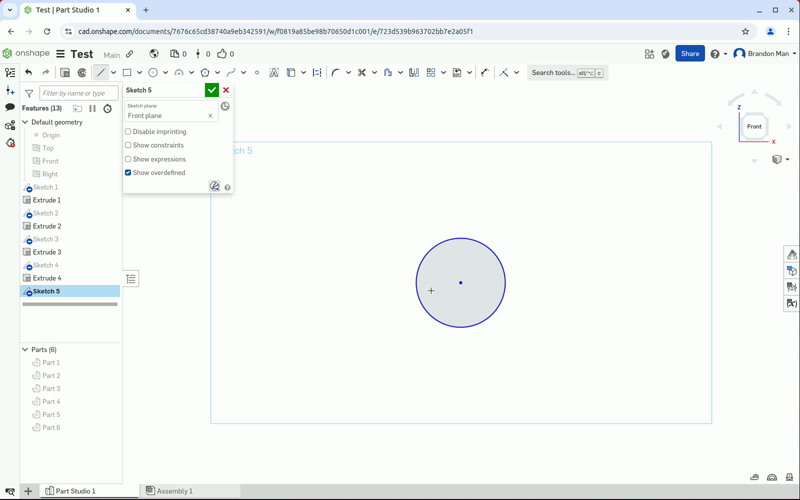
click(431, 290)
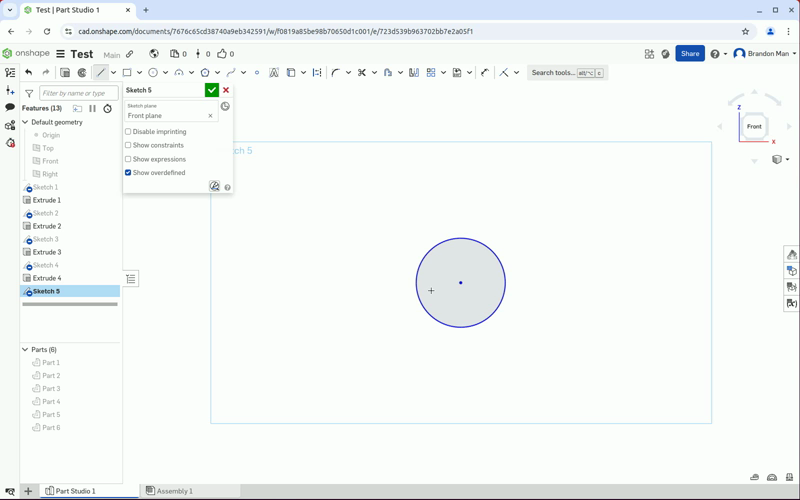
key_up(shift)
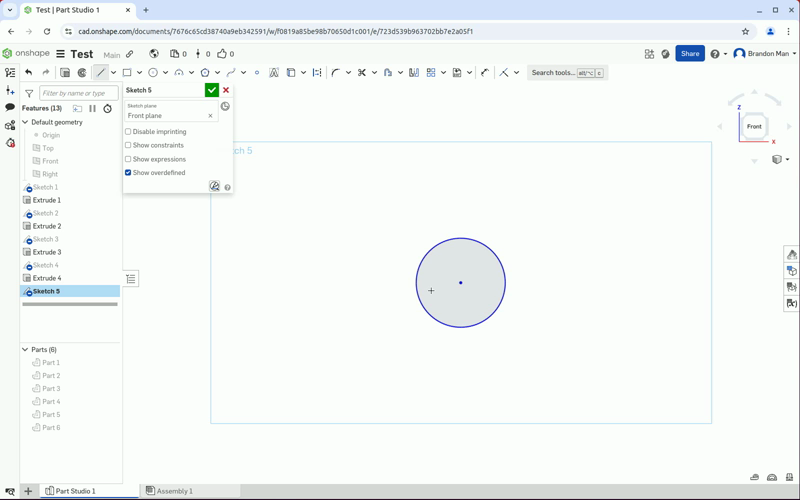
key_down(shift)
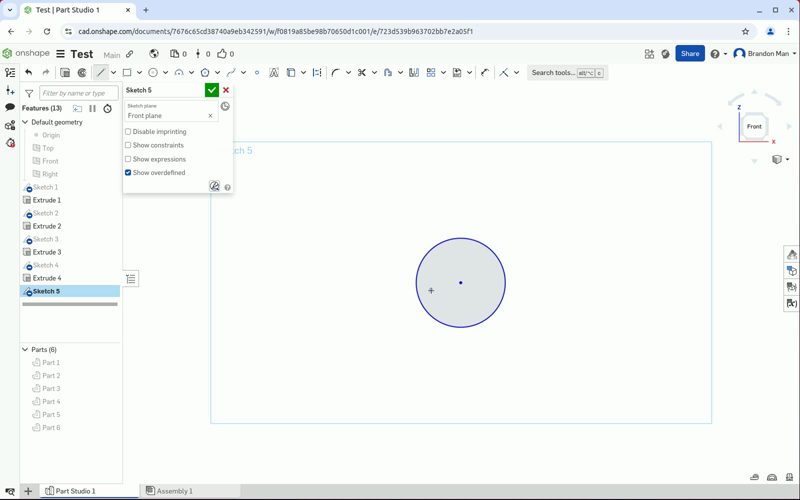
mouse_move(461, 290)
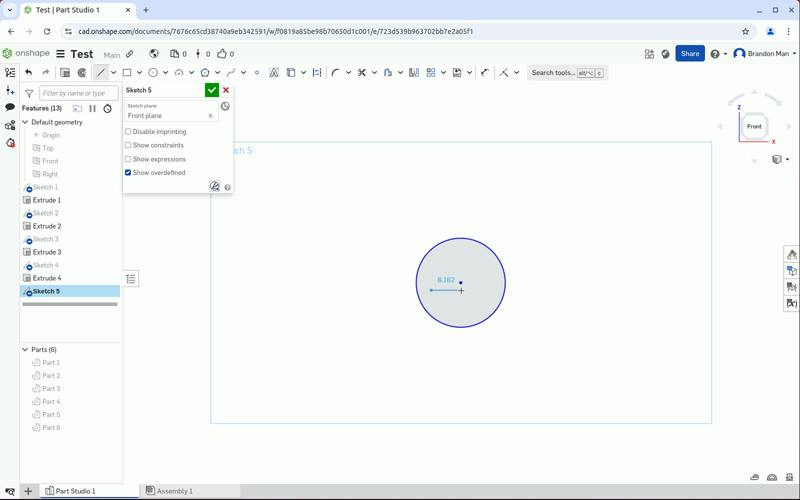
mouse_move(439, 290)
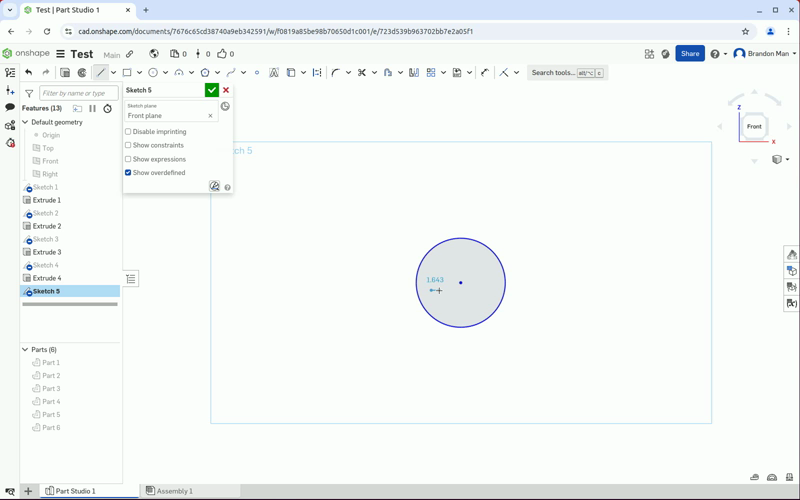
click(439, 290)
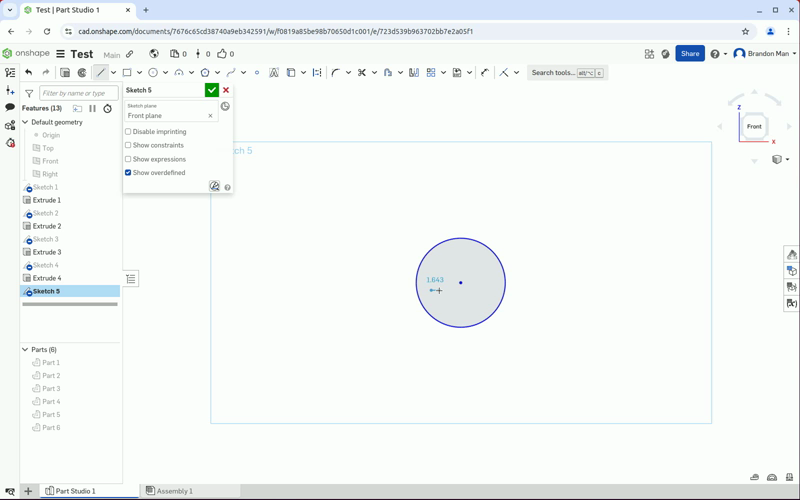
key_up(shift)
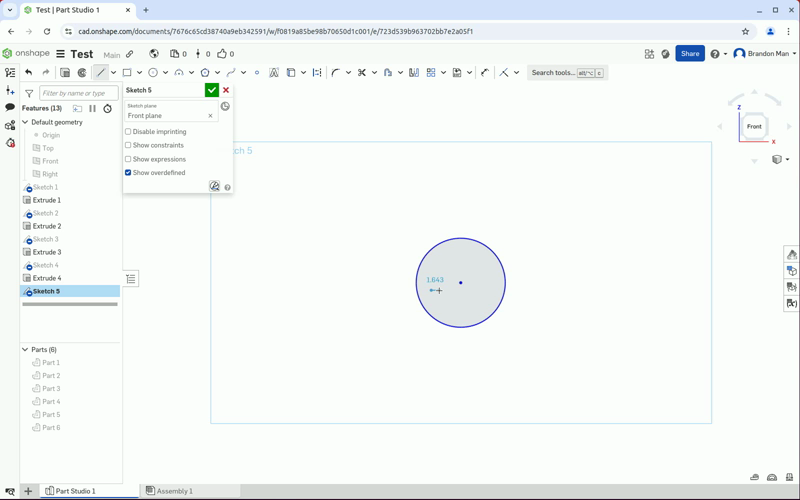
key(esc)
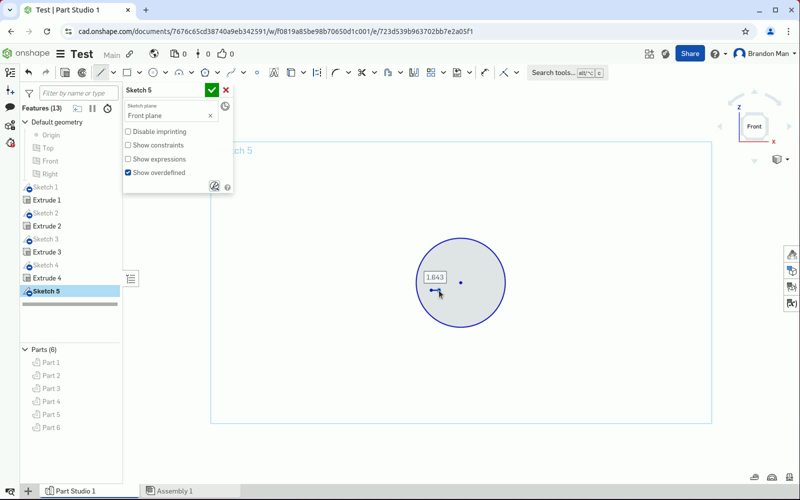
key(a)
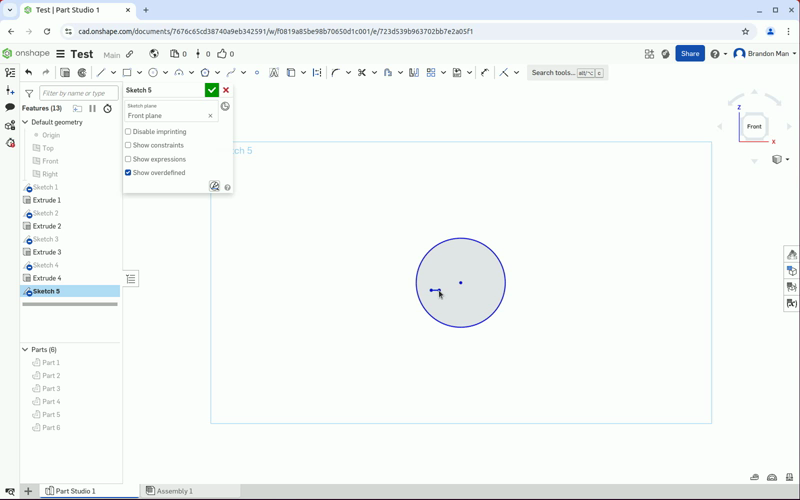
mouse_move(439, 290)
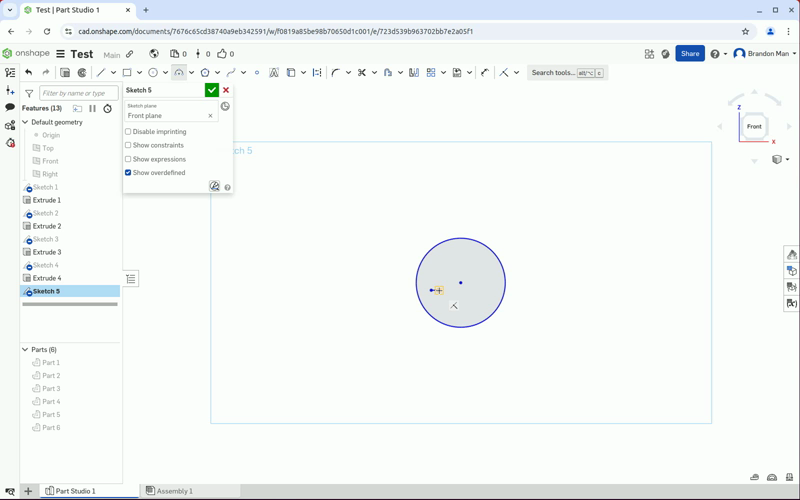
click(439, 290)
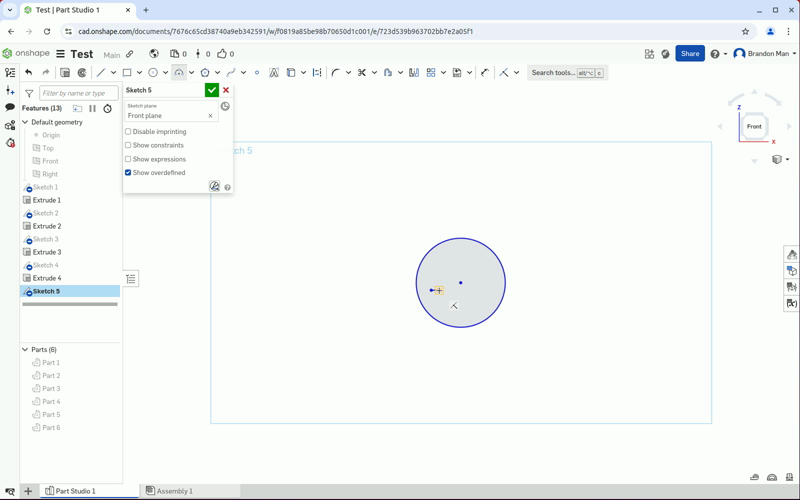
key_down(shift)
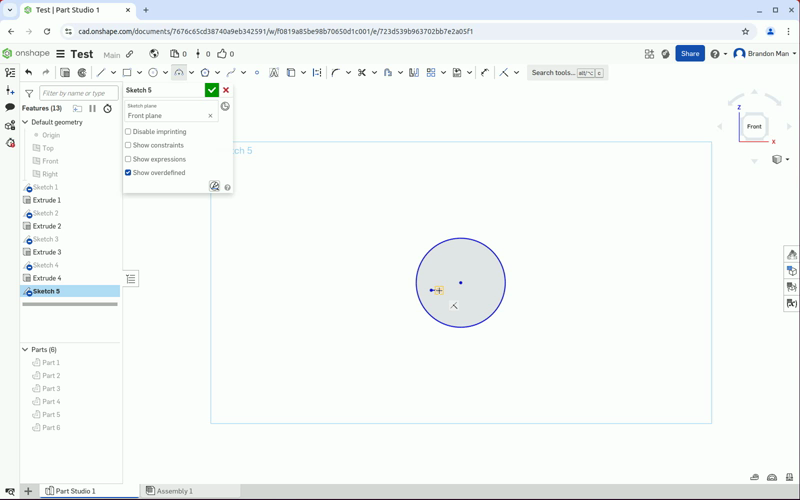
mouse_move(481, 290)
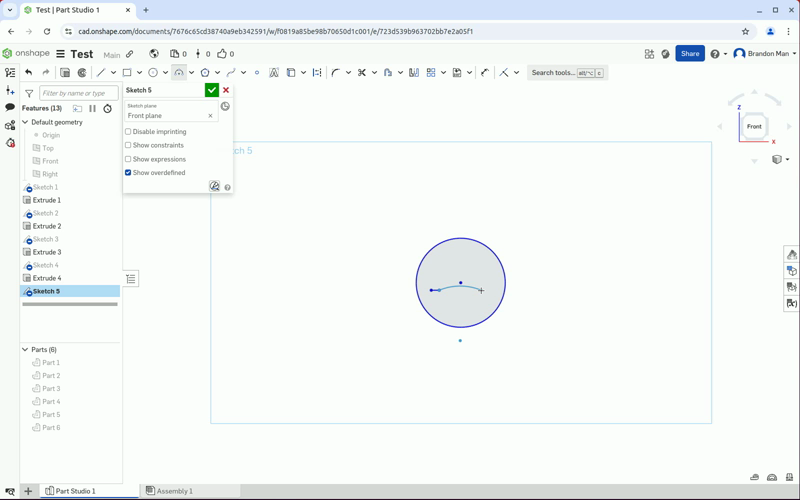
click(481, 290)
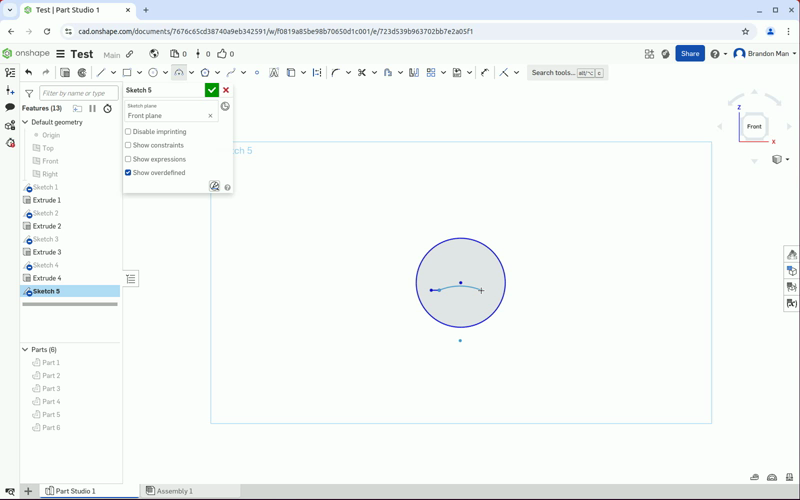
mouse_move(460, 305)
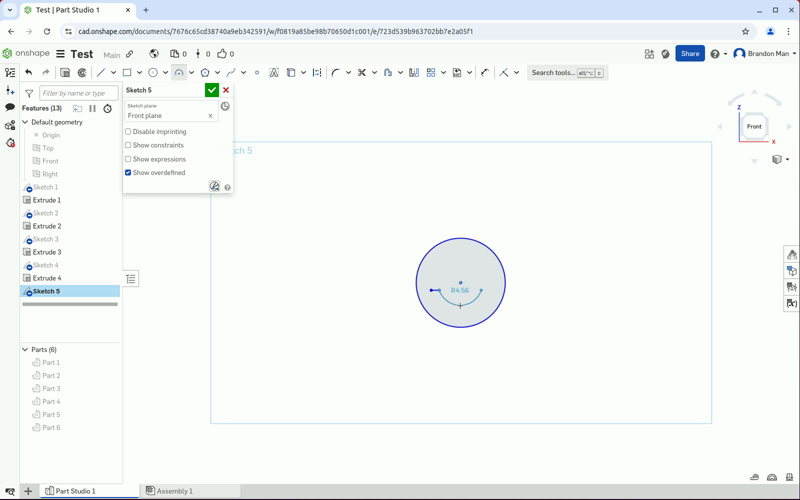
click(460, 305)
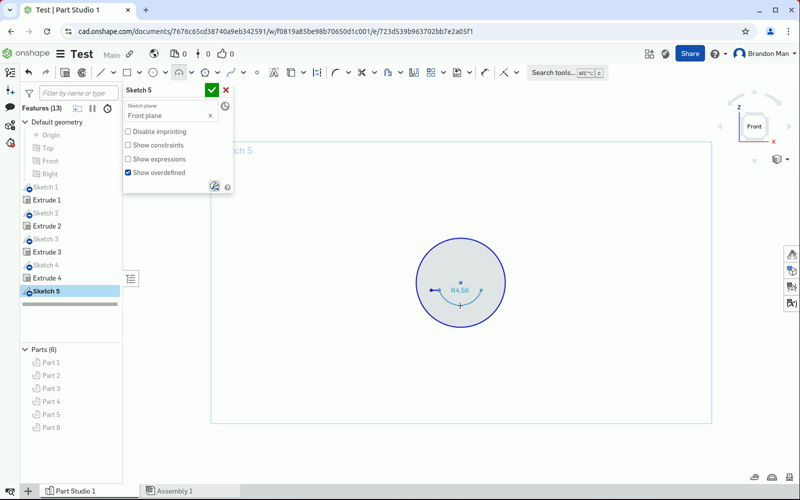
key_up(shift)
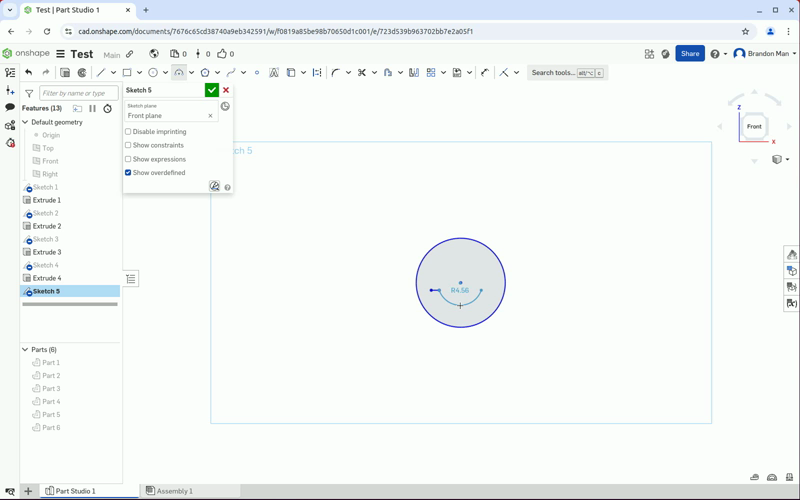
key(esc)
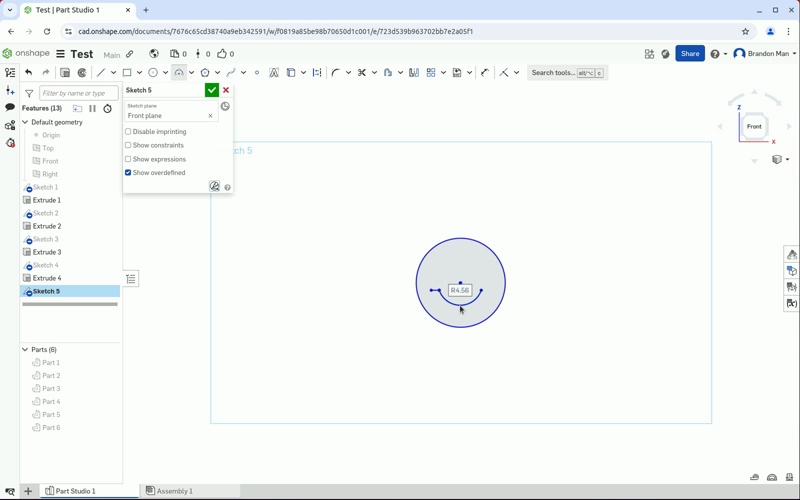
key(l)
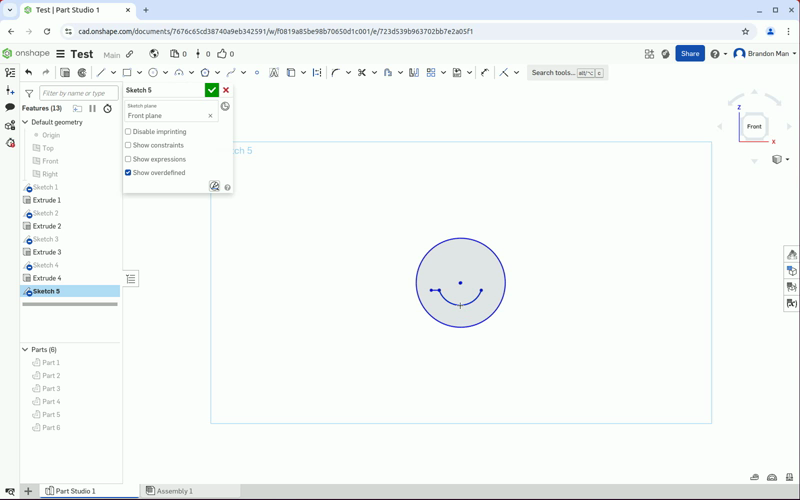
mouse_move(481, 290)
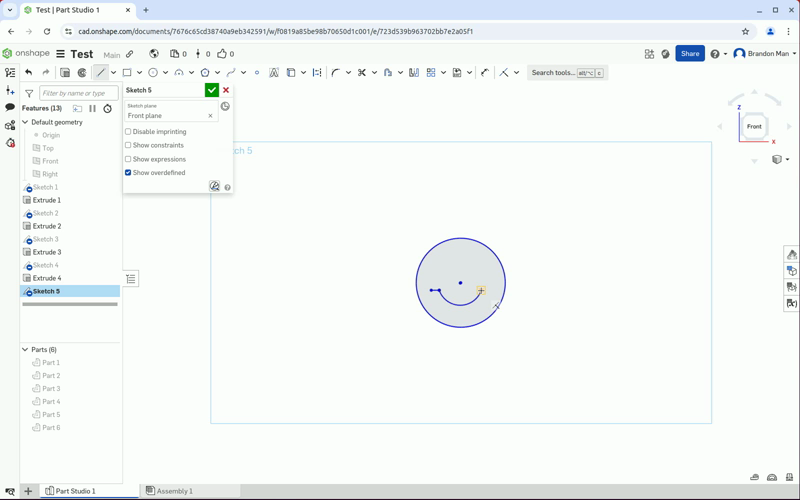
click(481, 290)
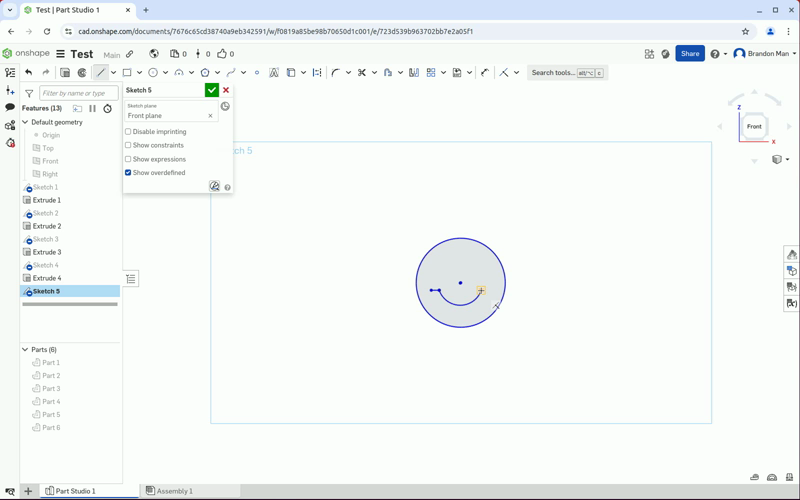
key_down(shift)
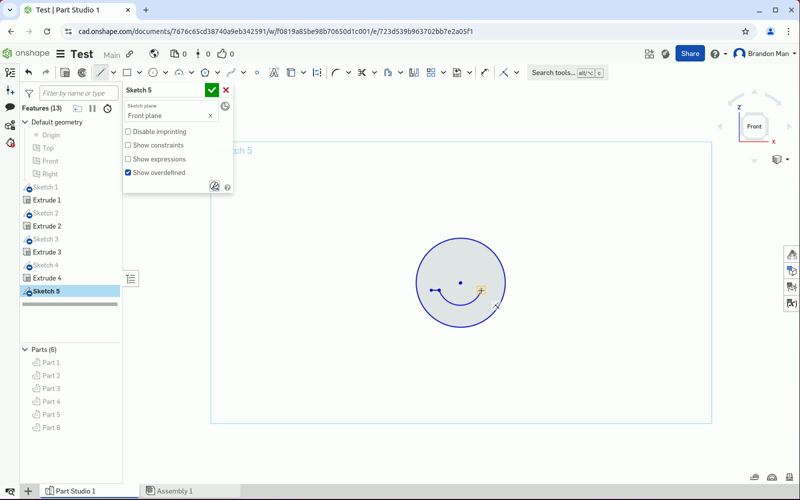
mouse_move(511, 290)
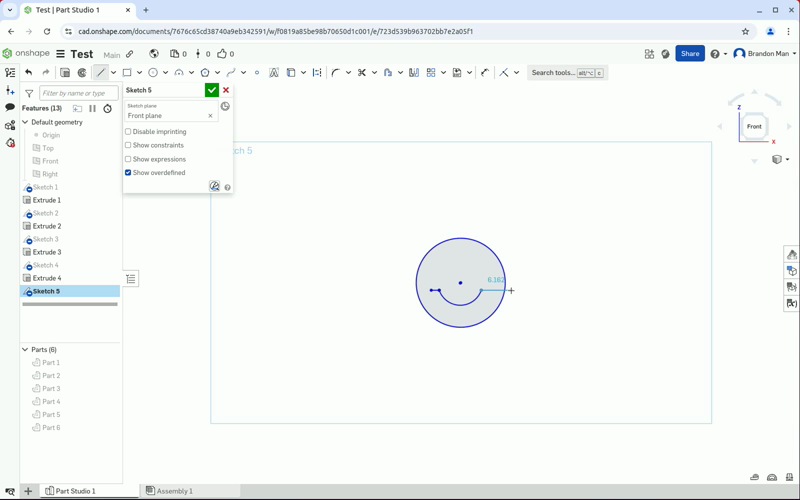
mouse_move(489, 290)
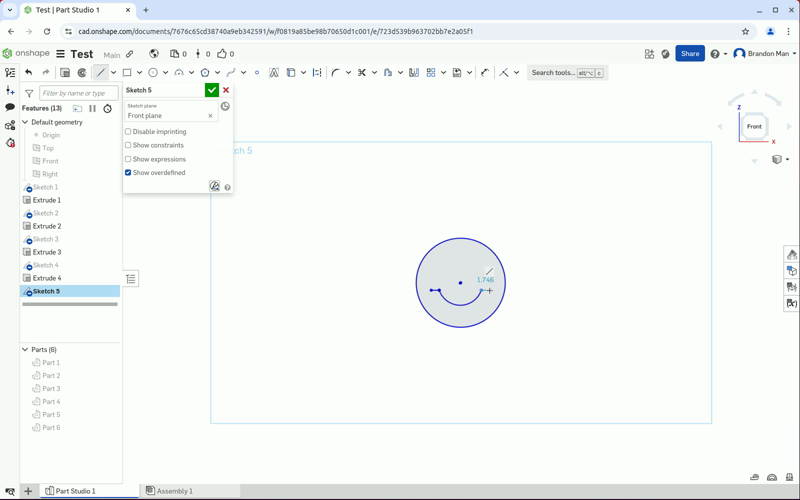
click(489, 290)
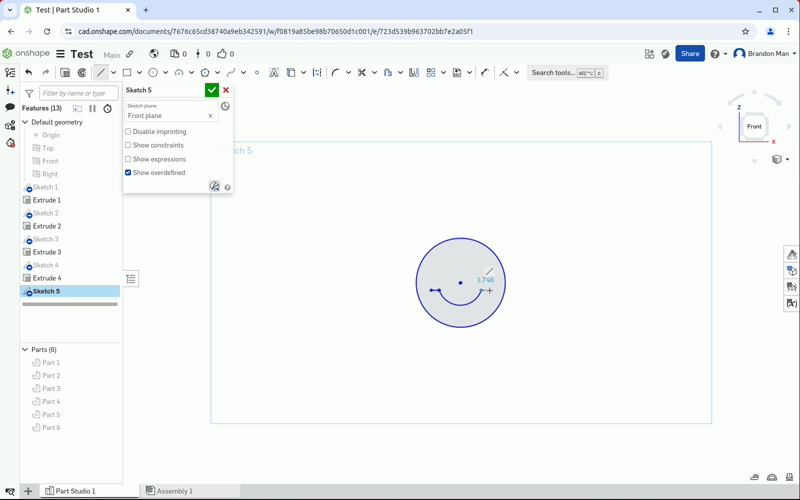
key_up(shift)
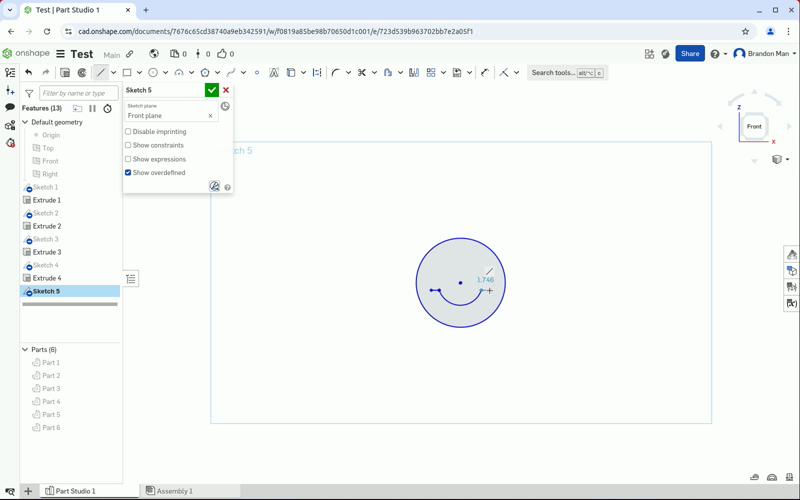
key_down(shift)
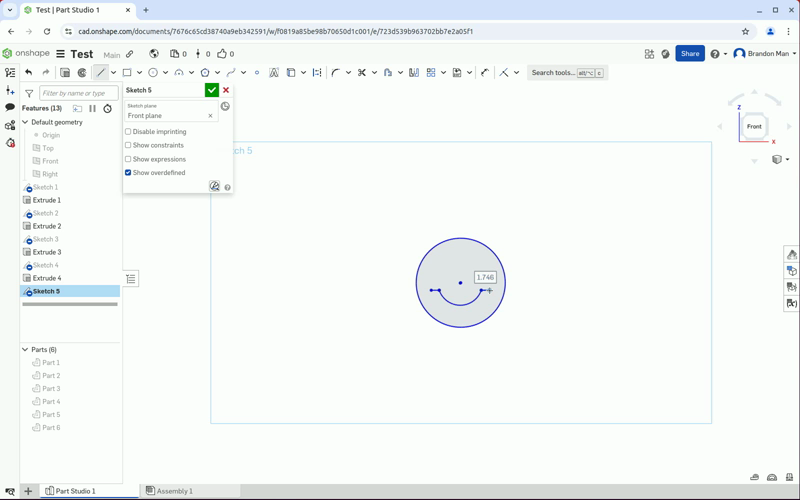
mouse_move(519, 290)
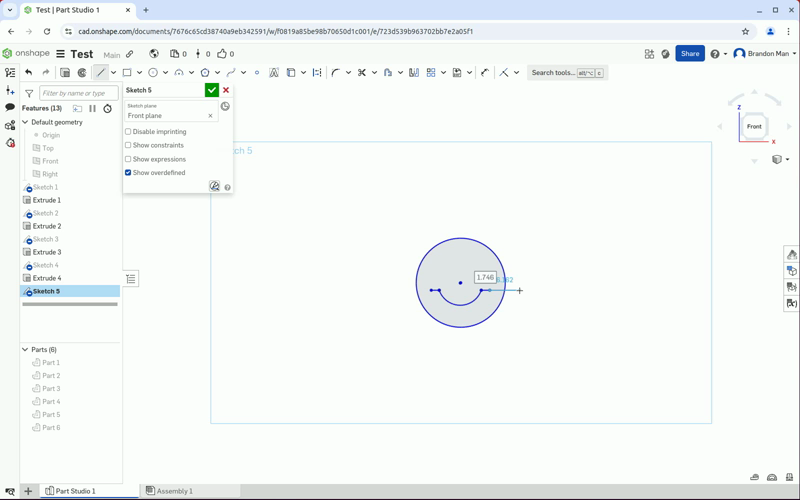
mouse_move(489, 275)
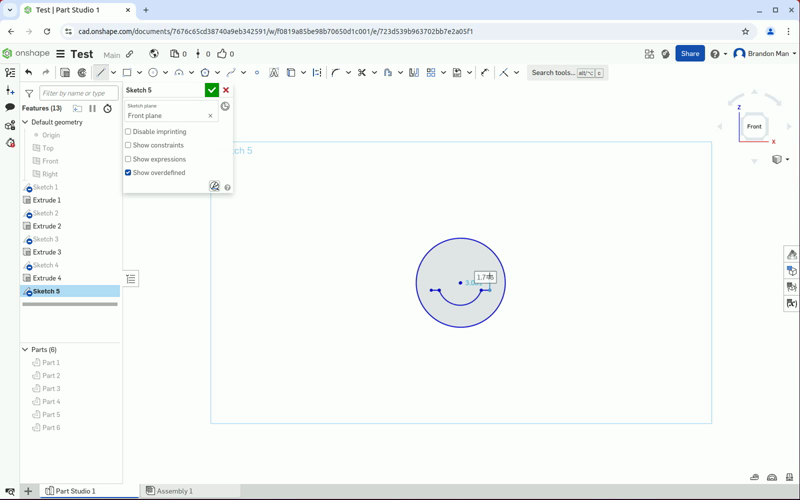
click(489, 275)
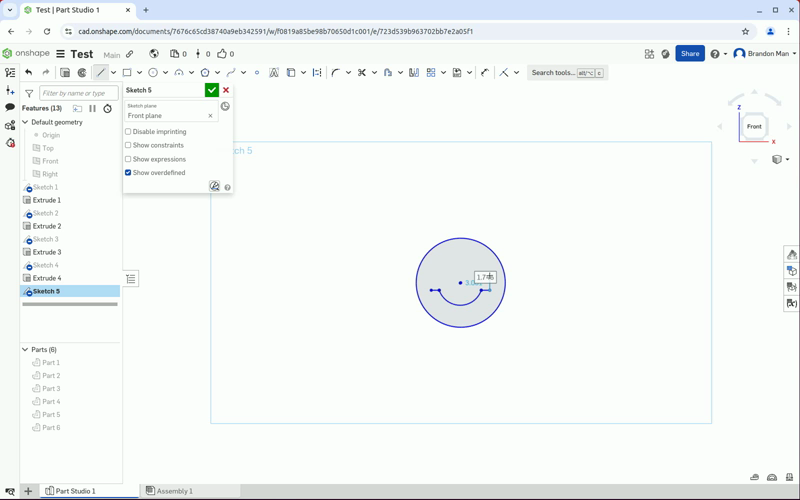
key_up(shift)
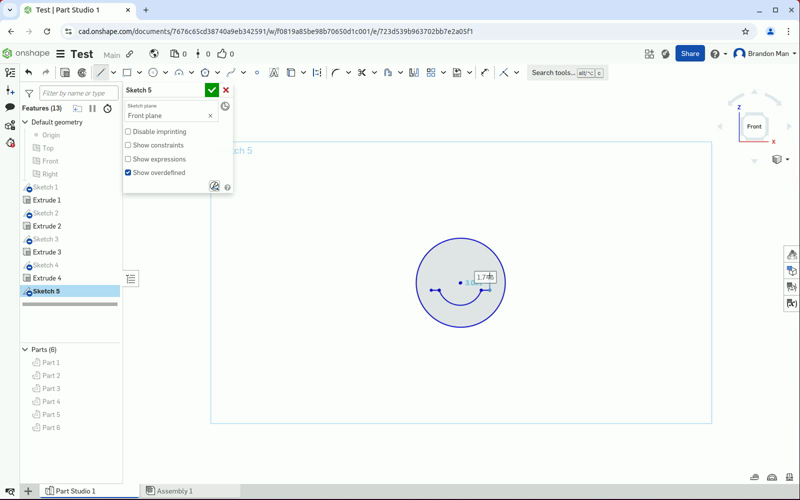
key_down(shift)
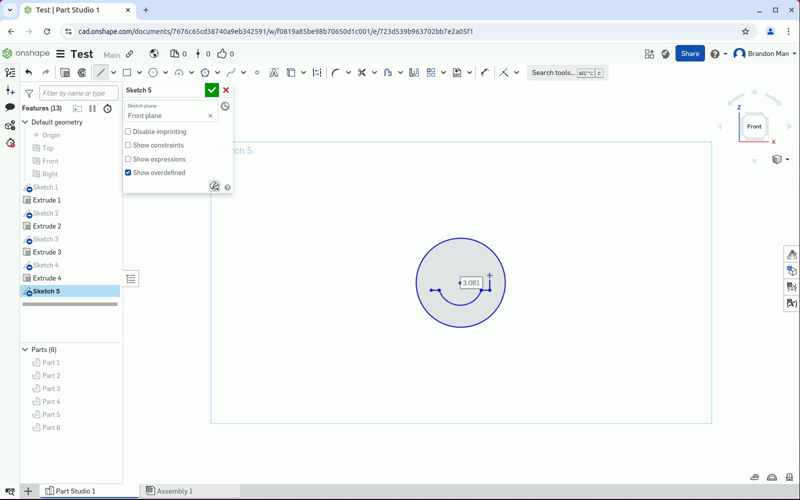
mouse_move(519, 275)
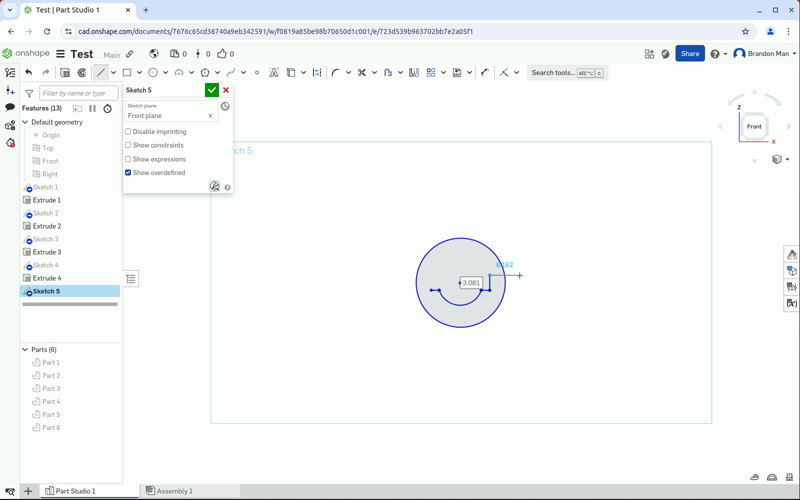
mouse_move(481, 275)
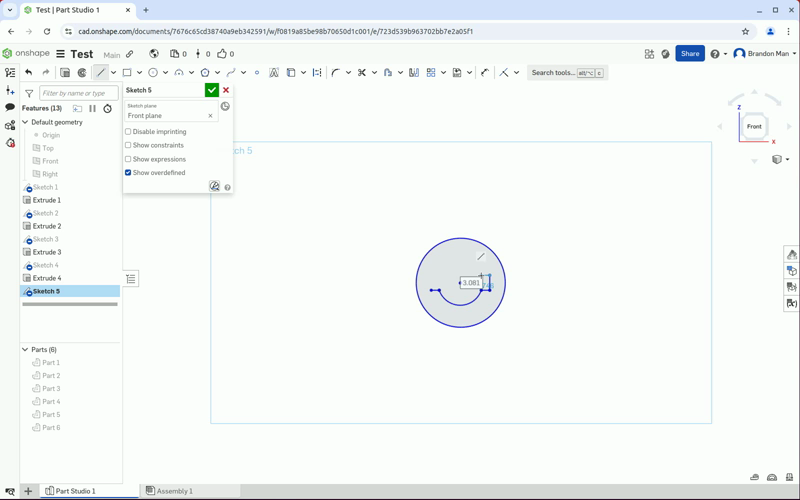
click(481, 275)
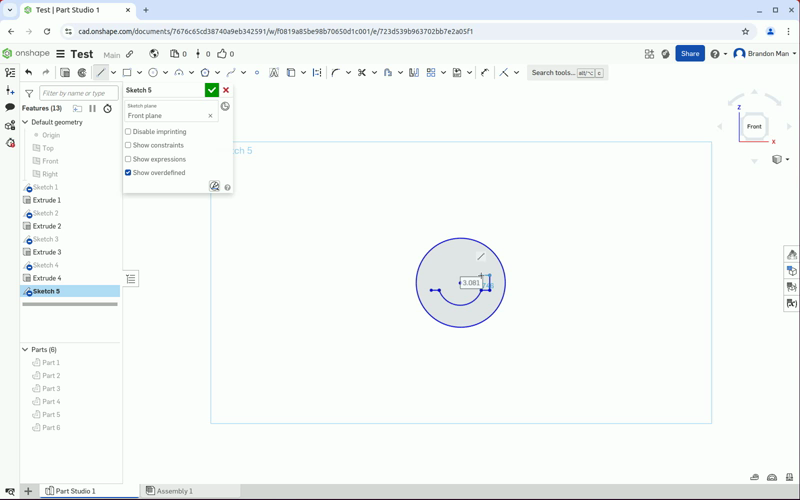
key_up(shift)
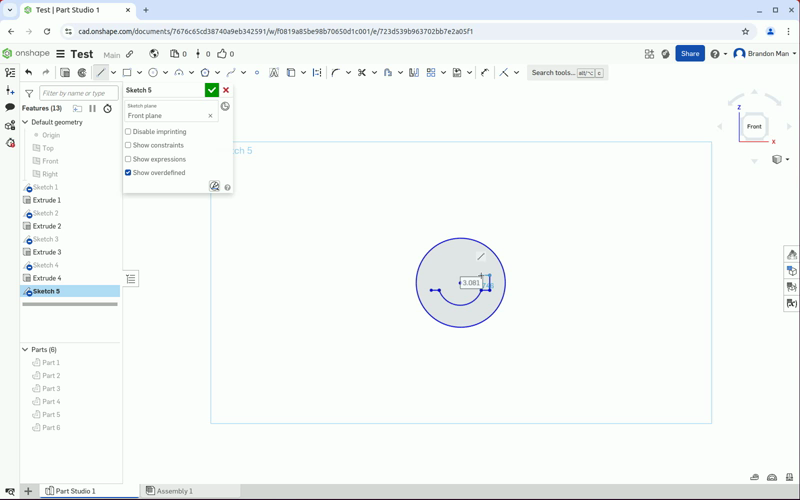
key(esc)
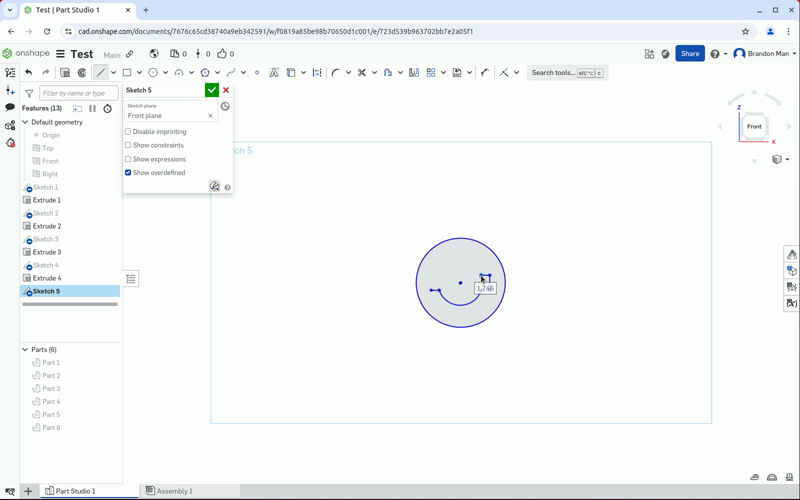
key(a)
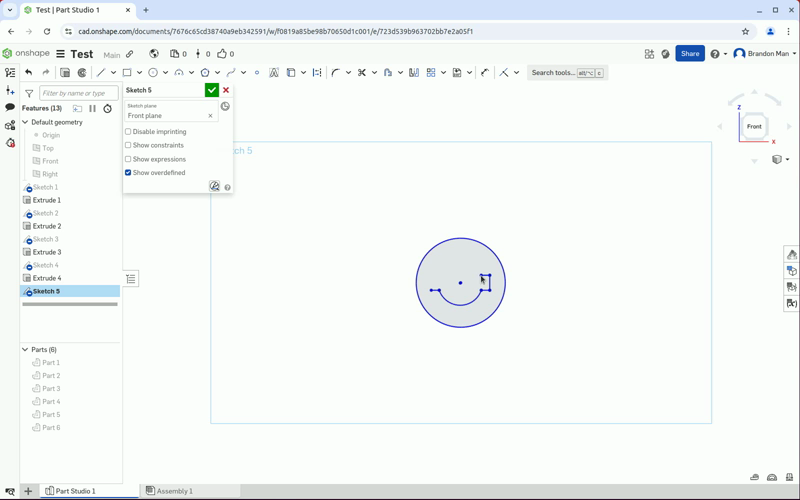
mouse_move(481, 275)
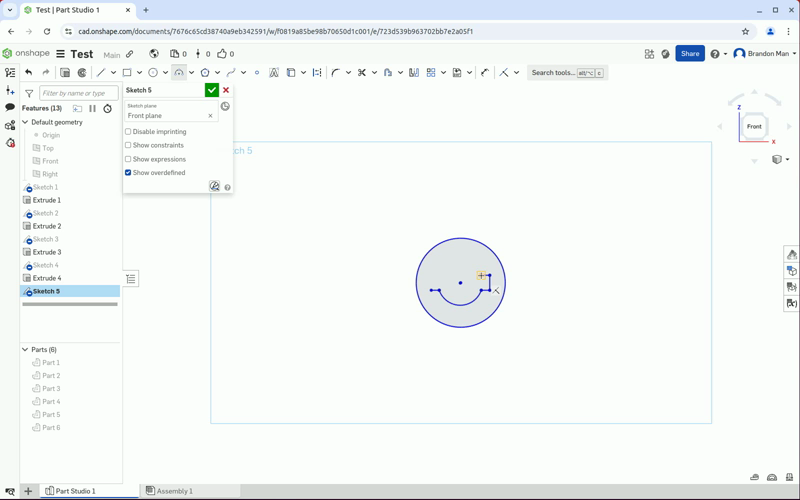
click(481, 275)
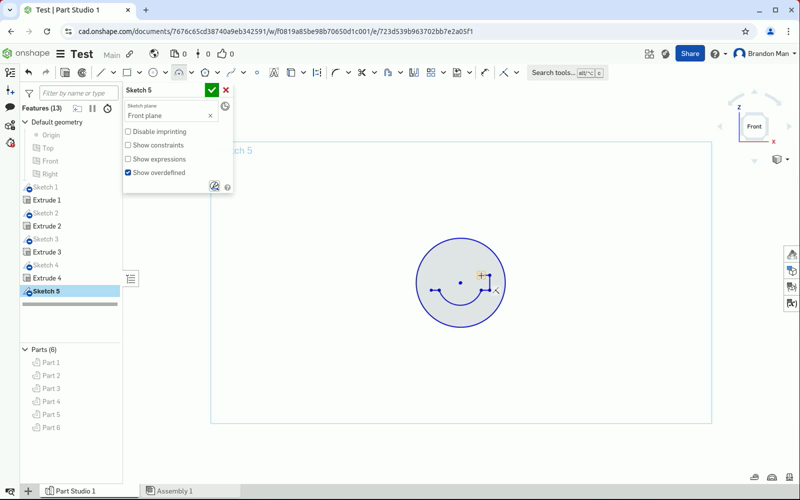
key_down(shift)
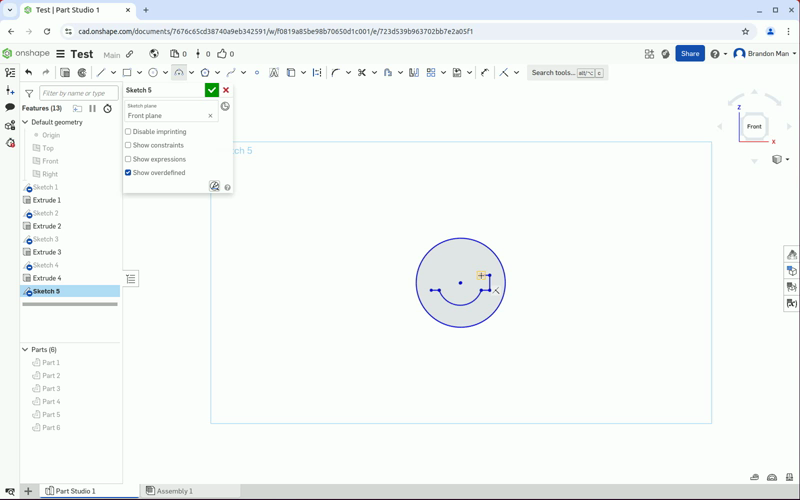
mouse_move(439, 275)
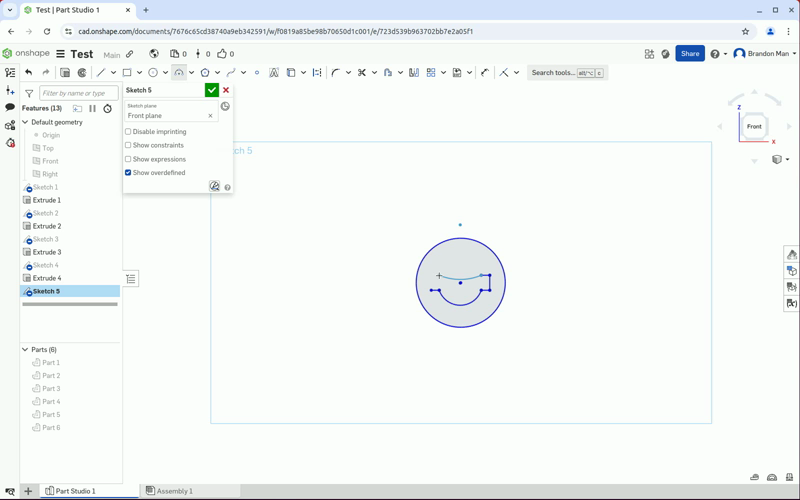
click(439, 275)
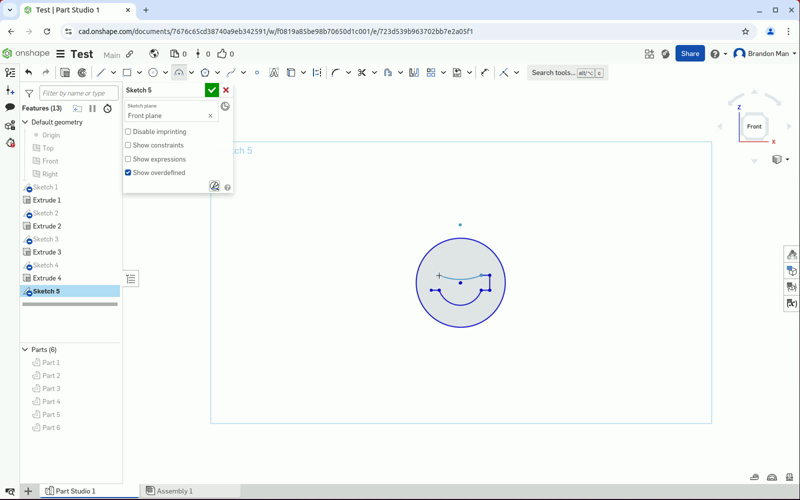
mouse_move(460, 260)
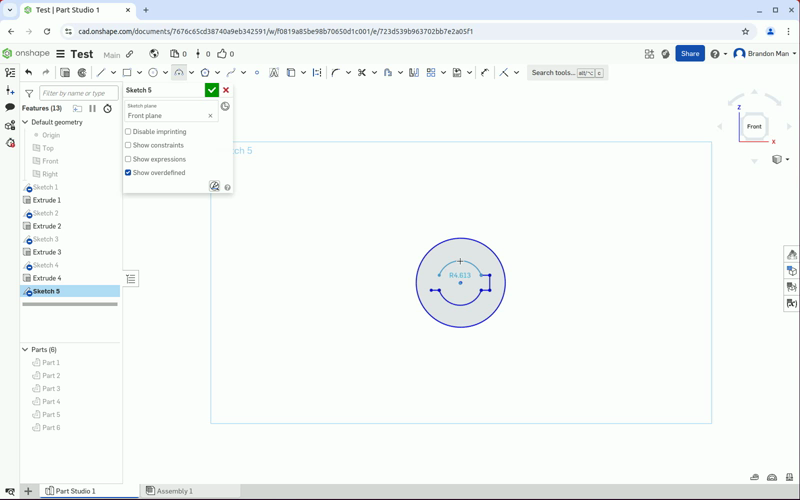
click(460, 260)
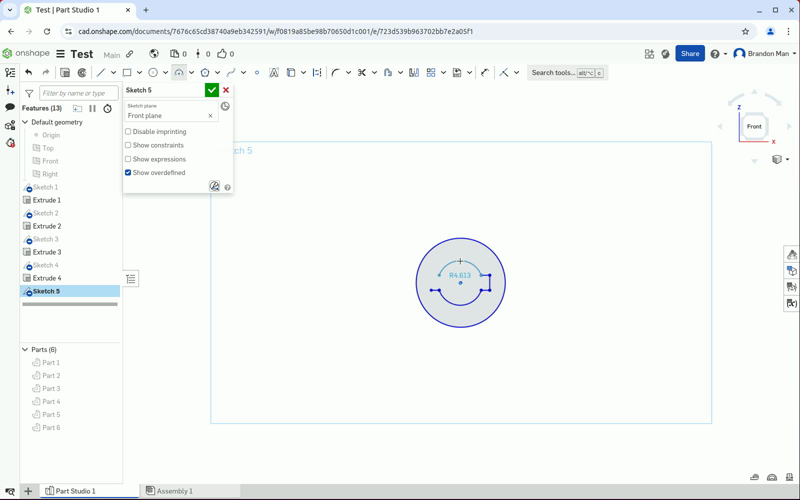
key_up(shift)
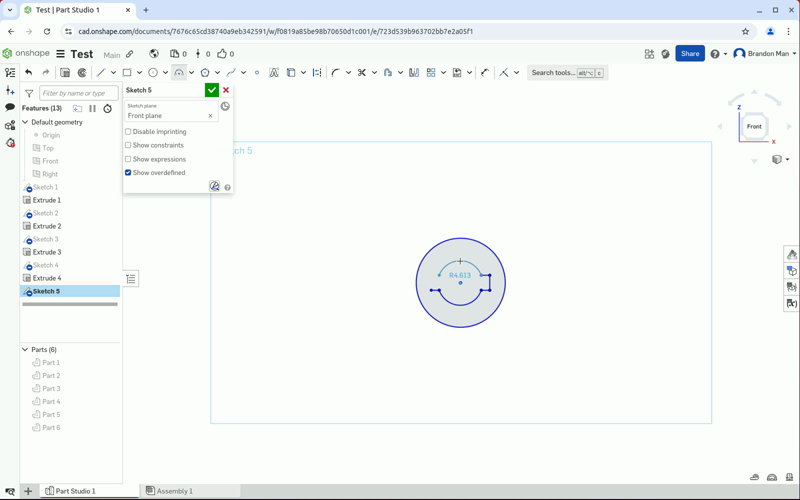
key(esc)
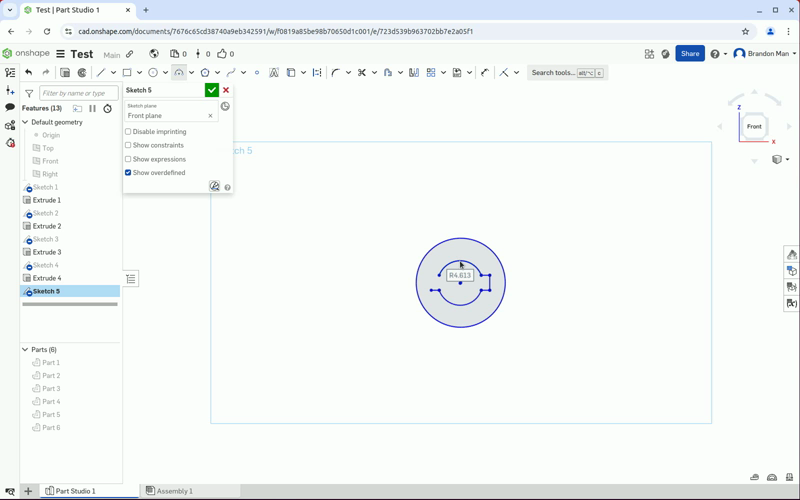
key(l)
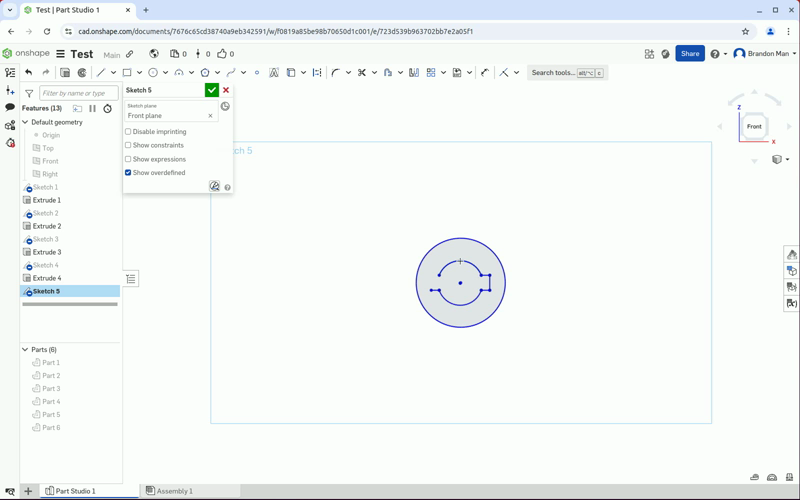
mouse_move(439, 275)
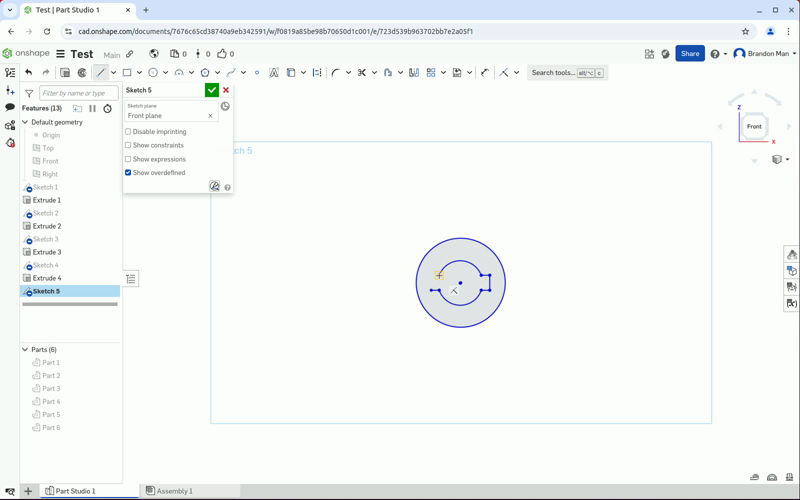
click(439, 275)
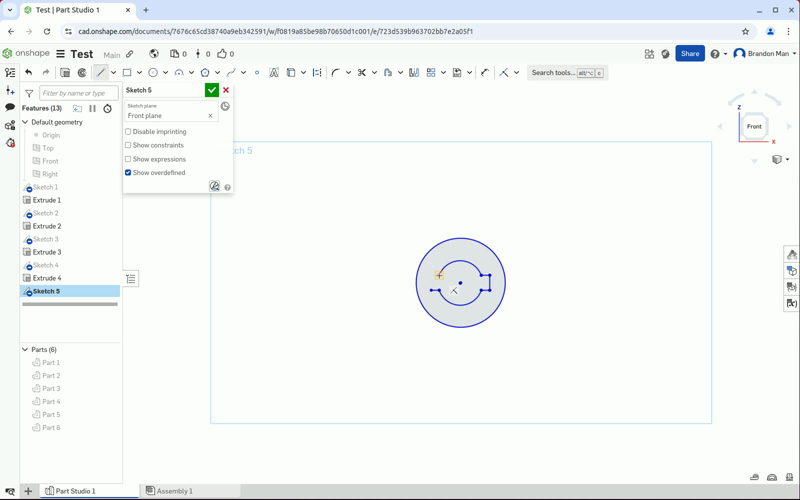
key_down(shift)
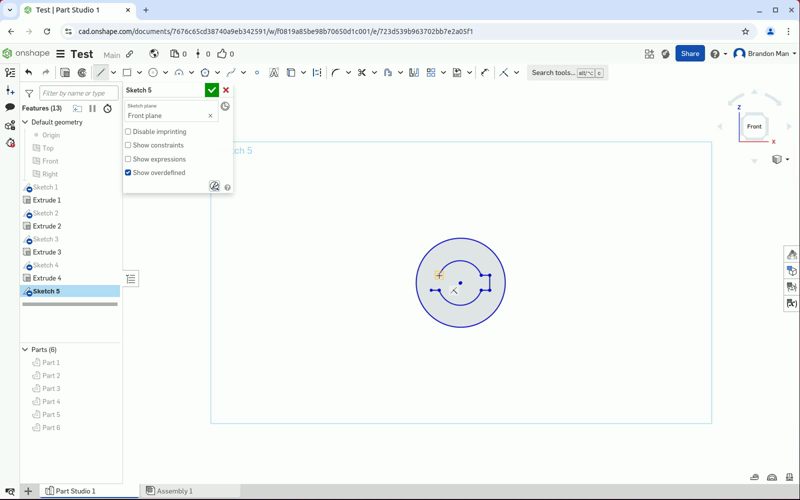
mouse_move(469, 275)
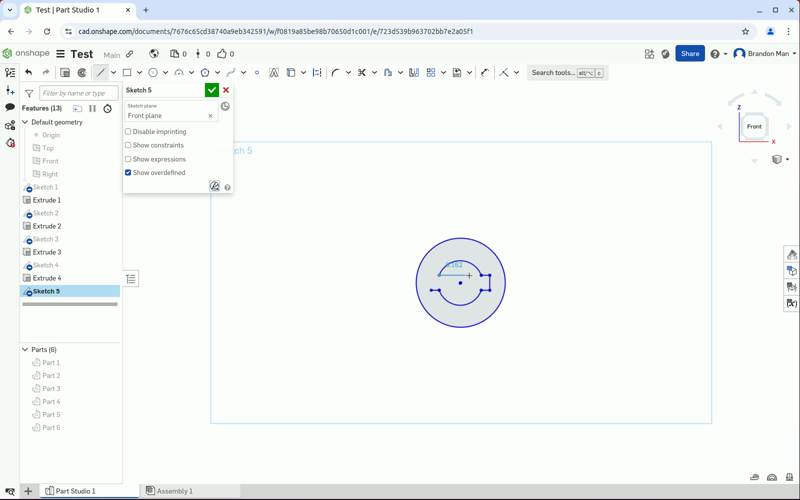
mouse_move(431, 275)
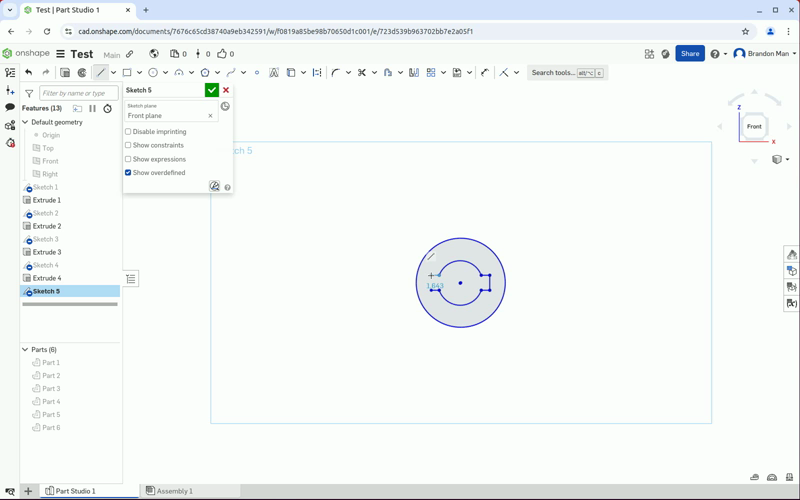
click(431, 275)
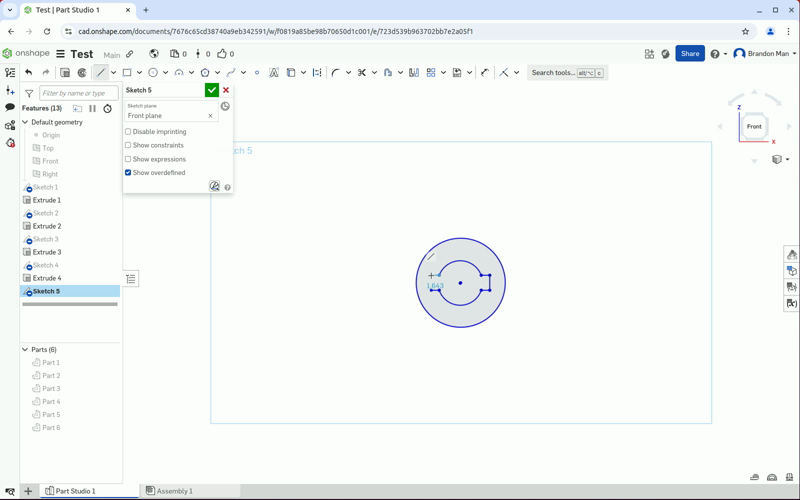
key_up(shift)
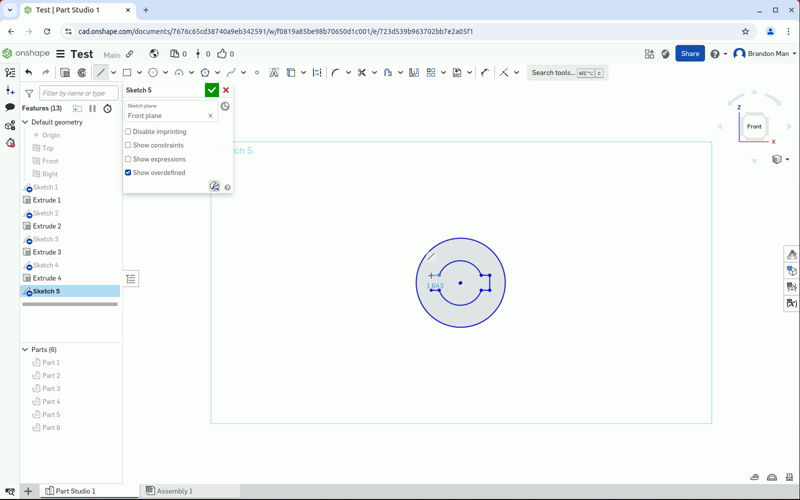
mouse_move(461, 275)
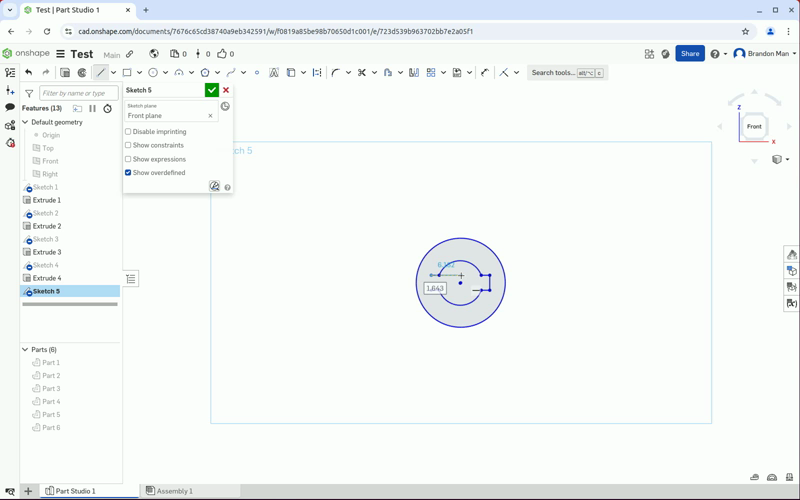
key_down(shift)
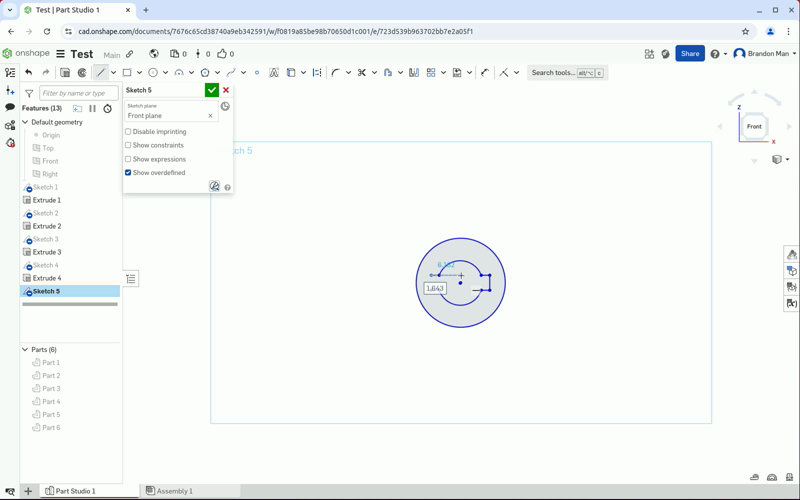
mouse_move(431, 290)
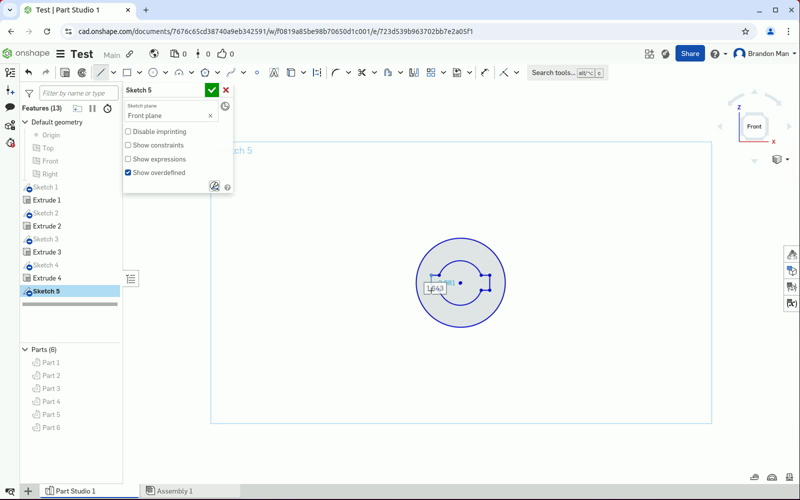
key_up(shift)
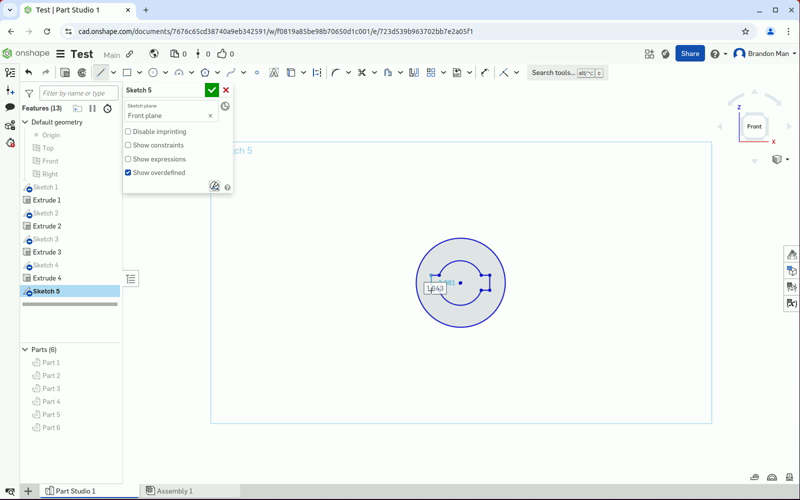
click(431, 290)
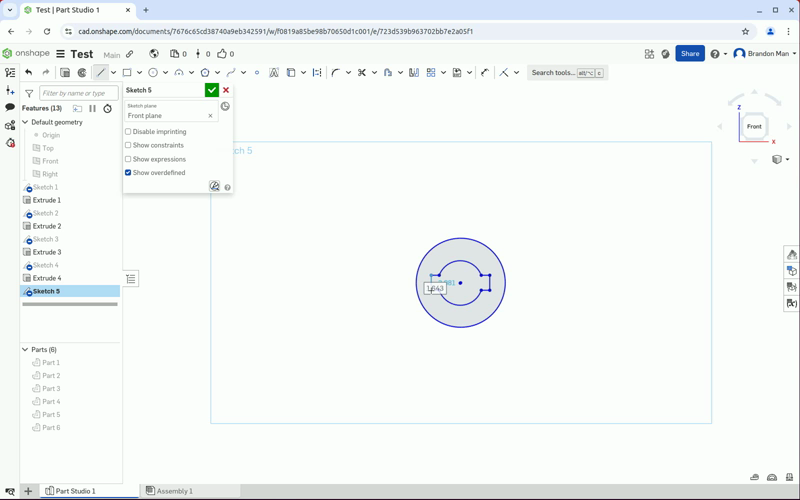
key(esc)
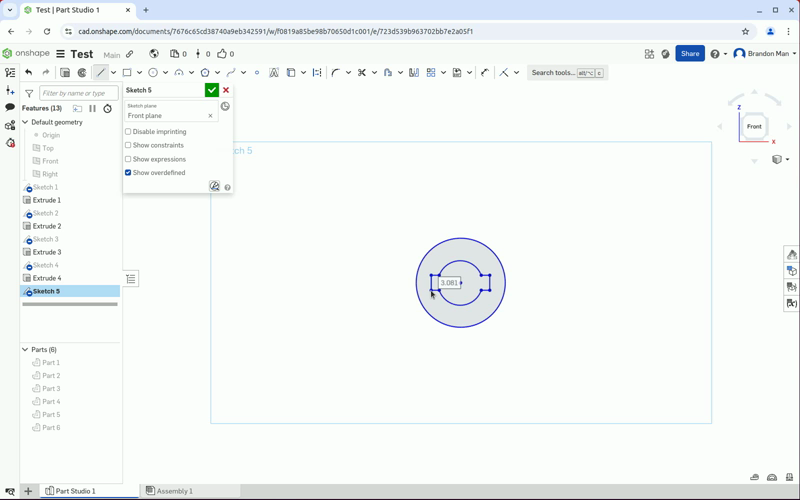
mouse_move(498, 273)
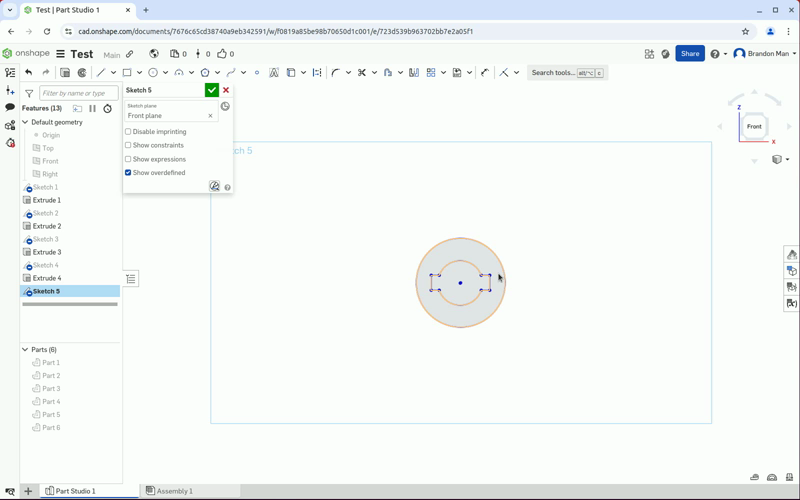
click(498, 273)
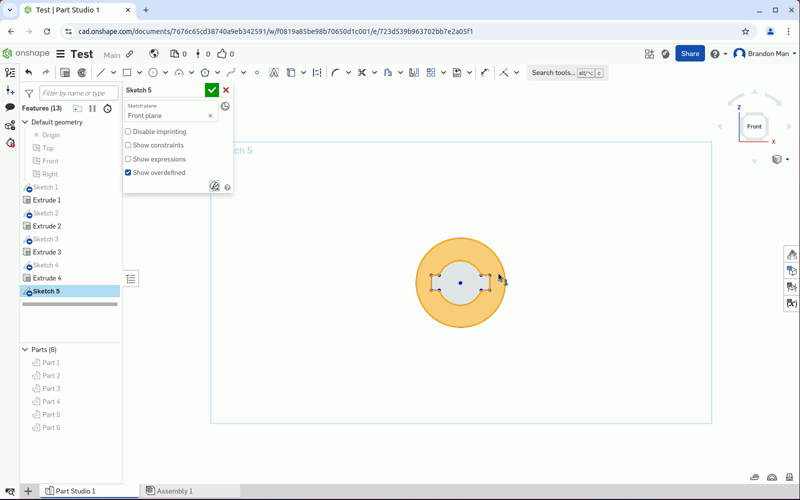
mouse_move(73, 352)
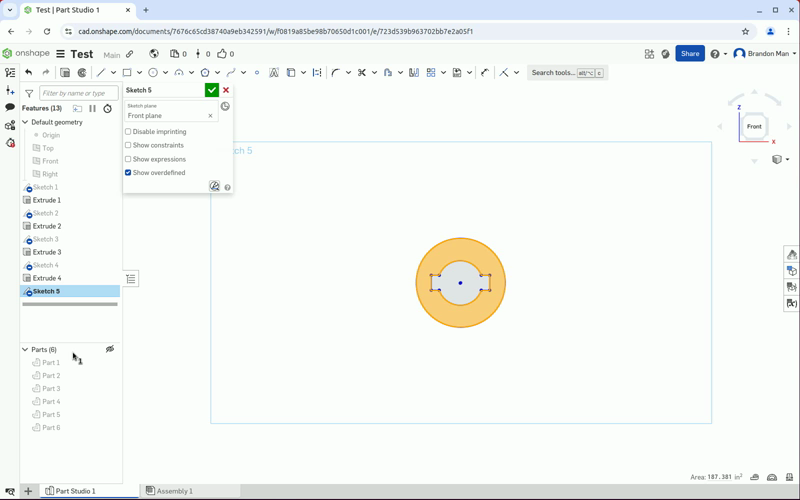
key(shift+y)
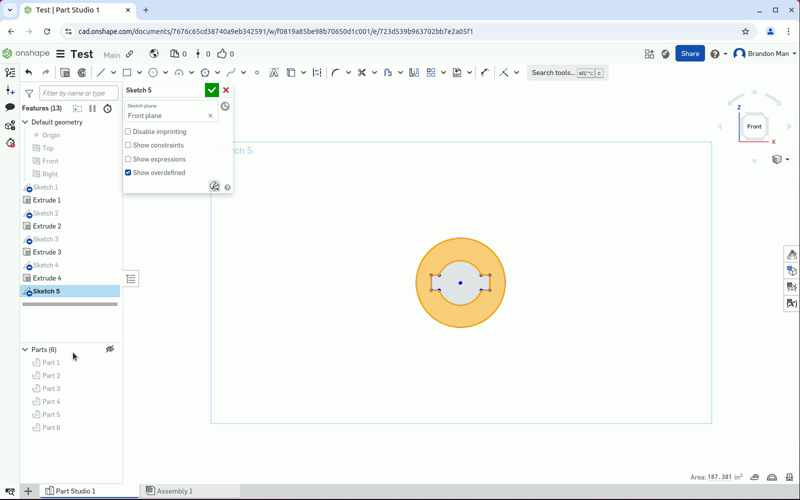
key(shift+e)
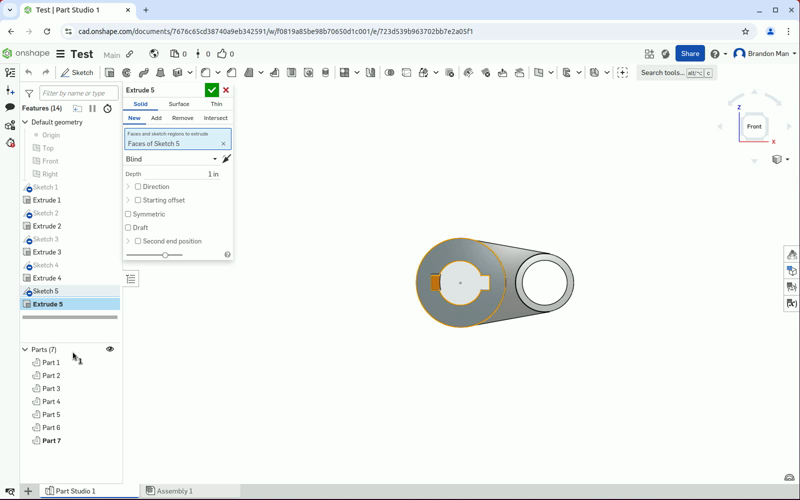
mouse_move(143, 106)
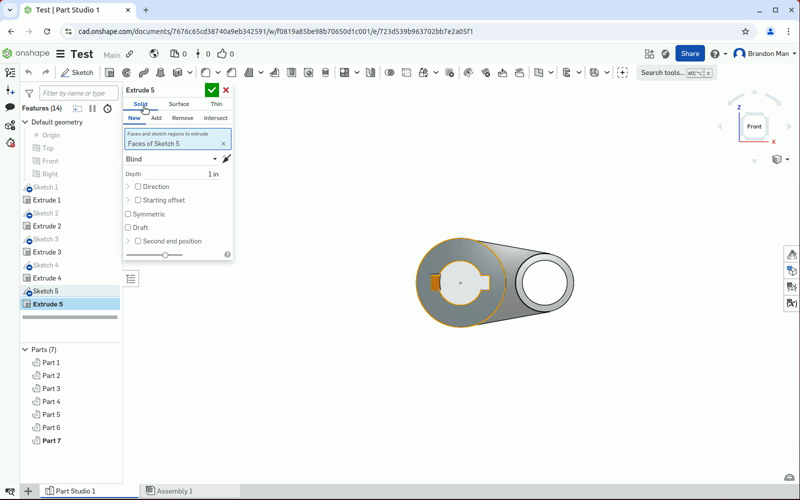
click(143, 106)
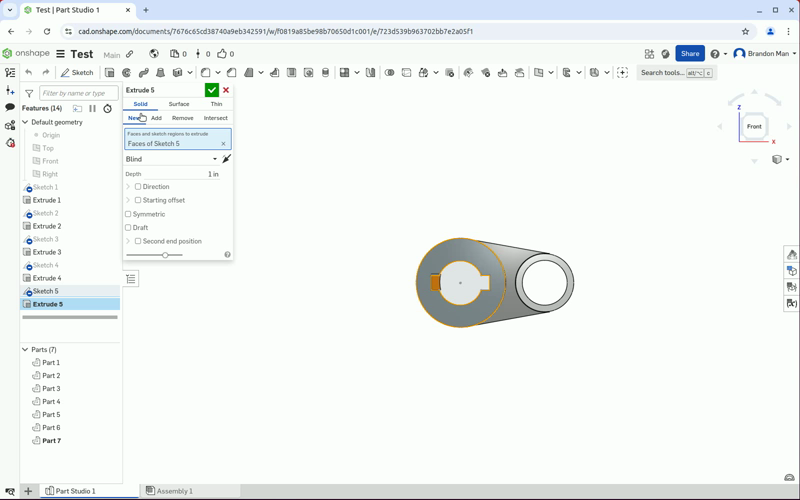
mouse_move(137, 120)
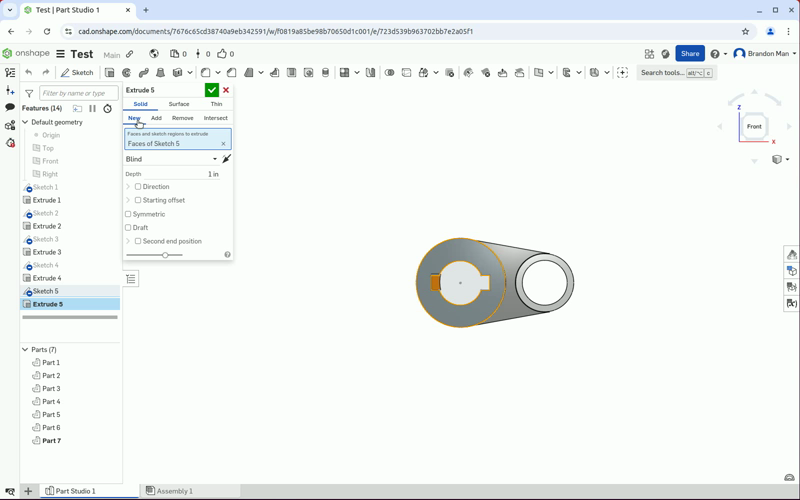
click(137, 120)
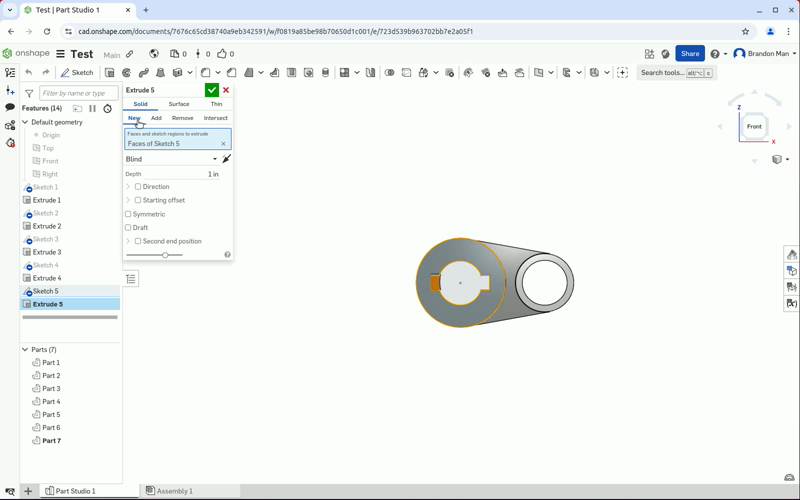
key(tab, 4)
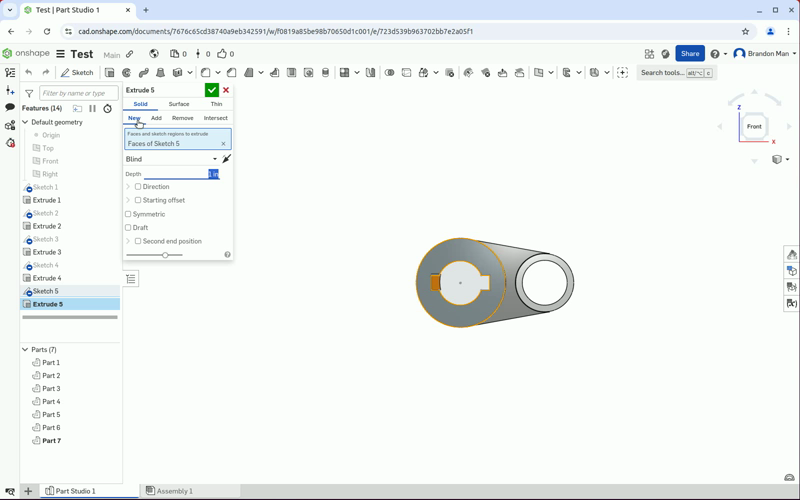
text(16.128)
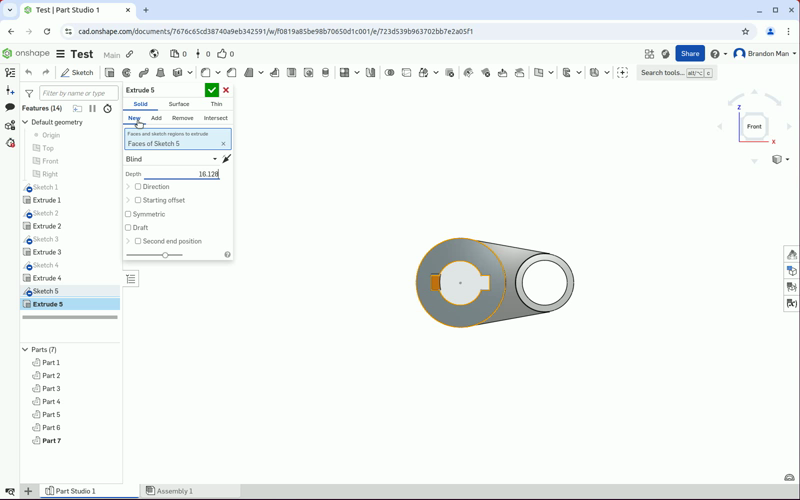
key(enter)
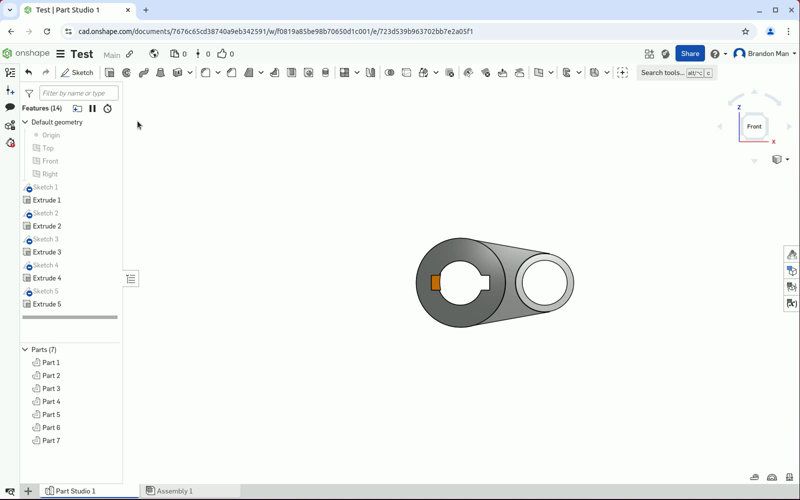
key(shift+h)
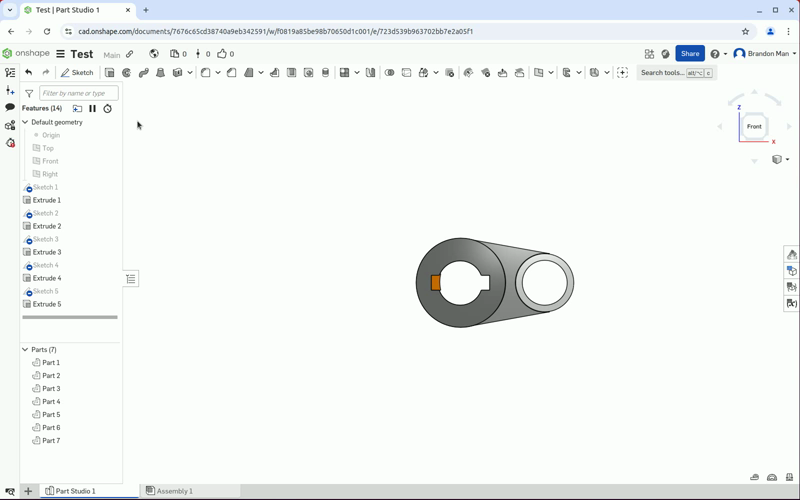
key(shift+h)
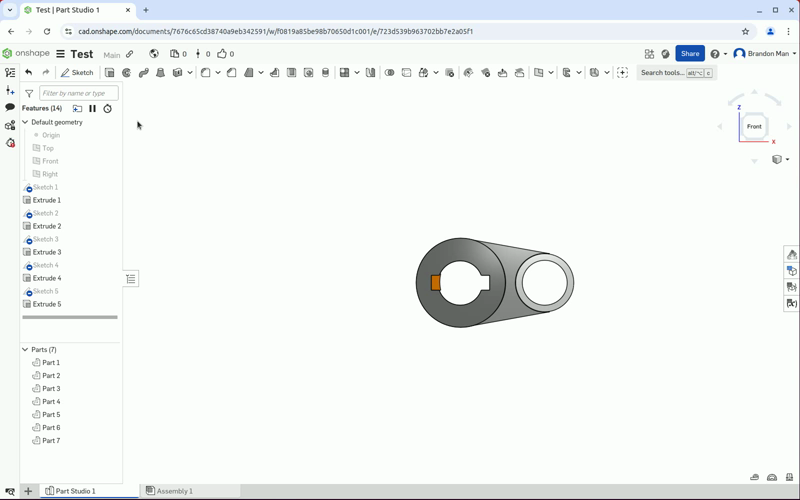
mouse_move(73, 189)
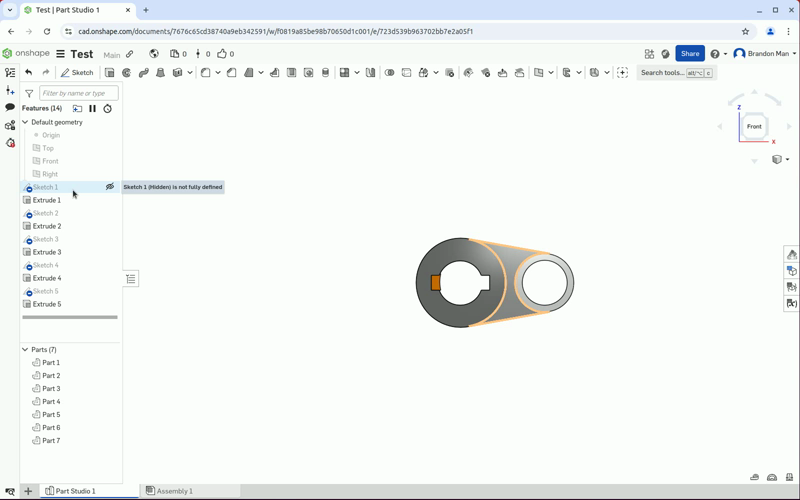
click(73, 189)
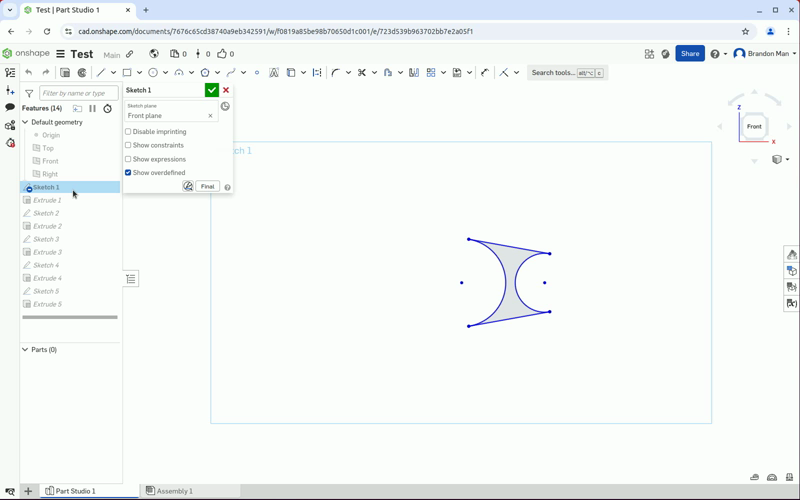
mouse_move(229, 92)
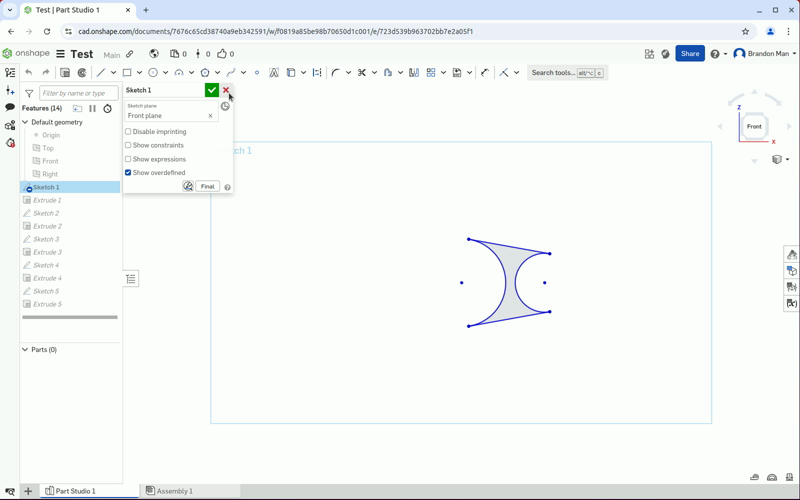
click(229, 92)
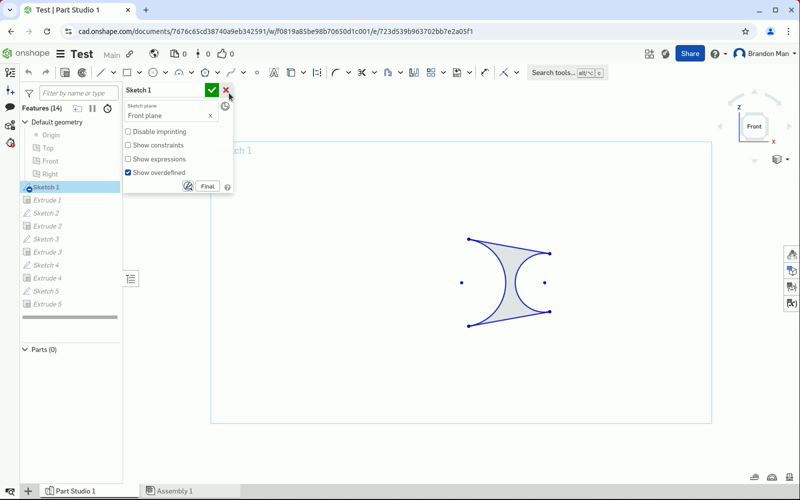
key(shift+s)
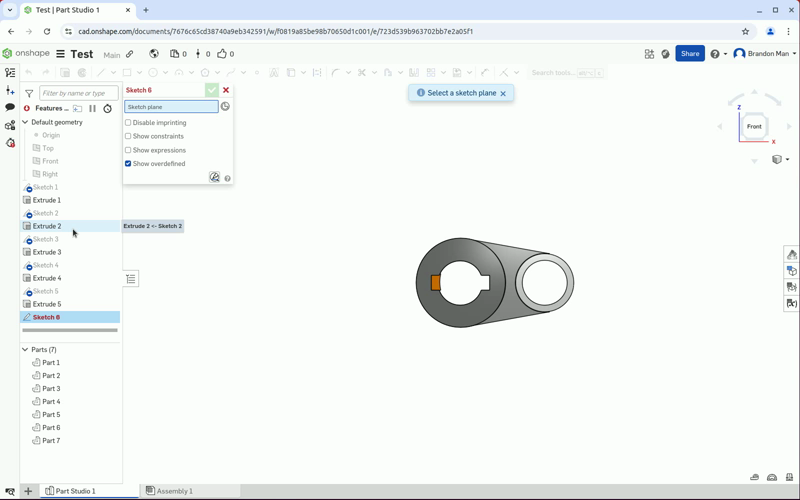
scroll(3)
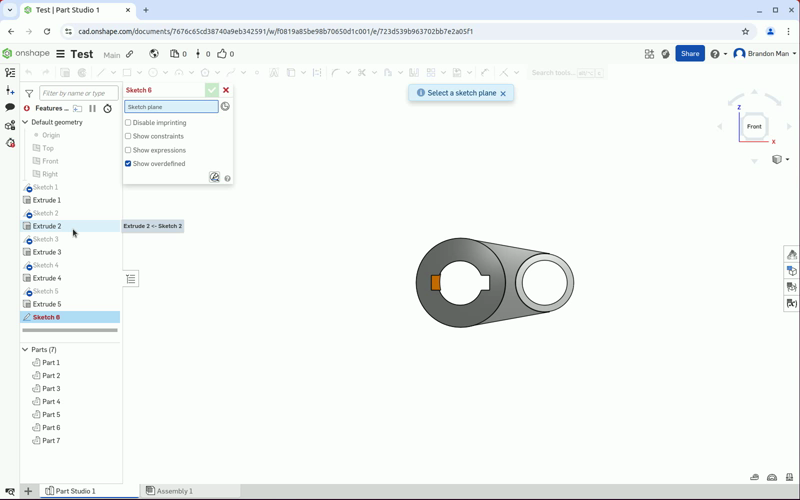
mouse_move(73, 163)
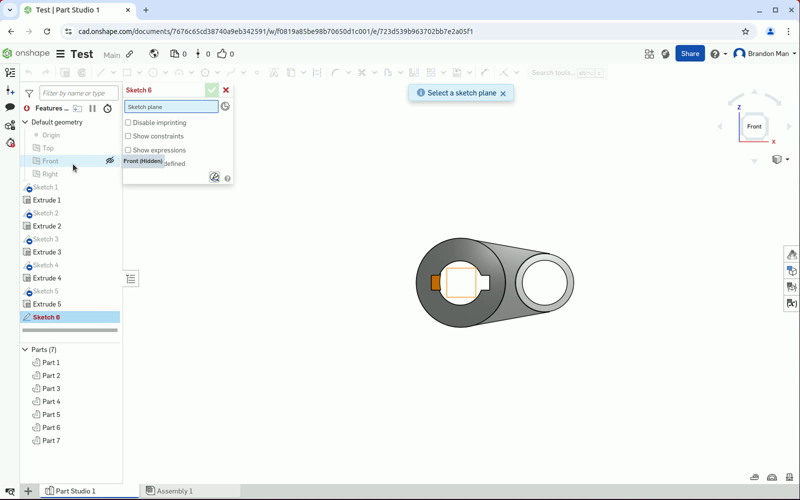
click(73, 163)
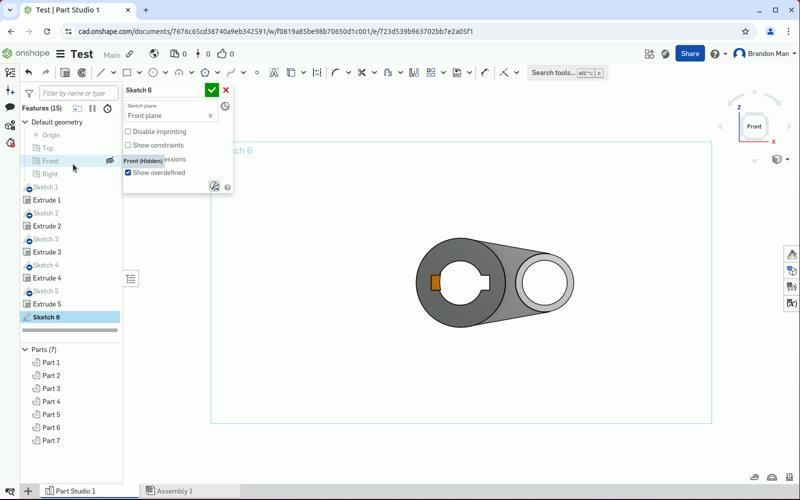
mouse_move(73, 352)
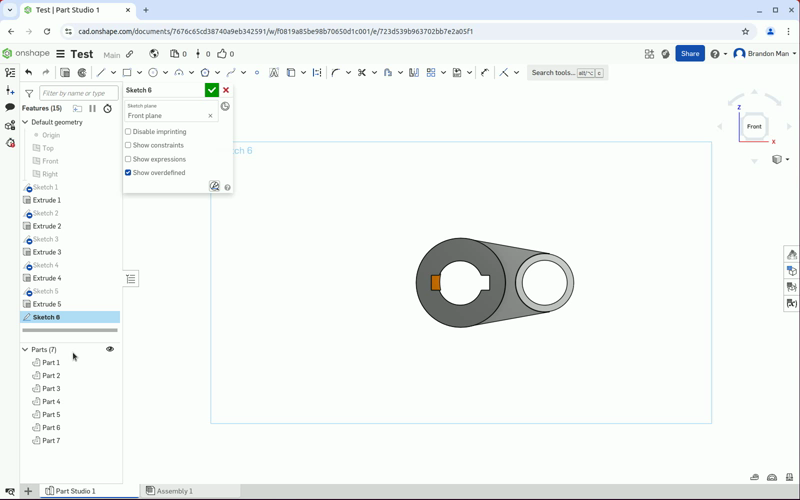
key(y)
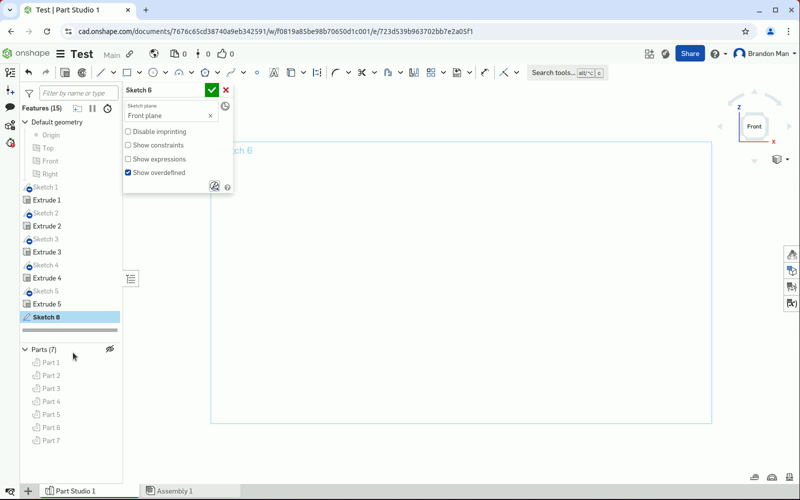
key(l)
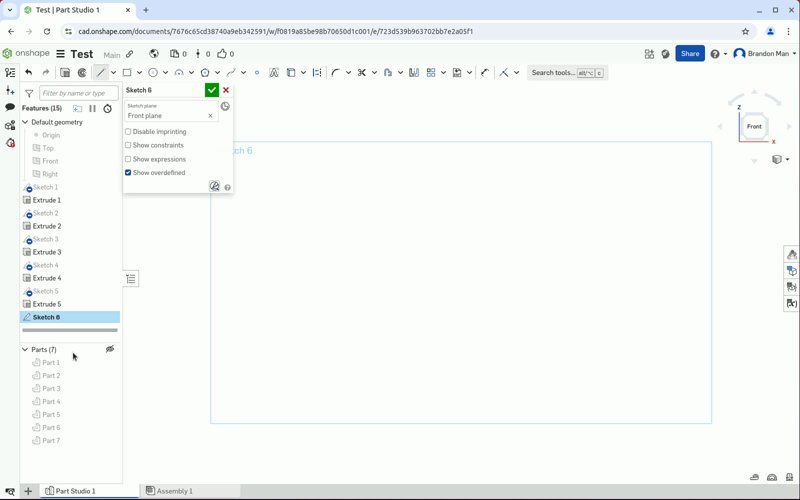
key_down(shift)
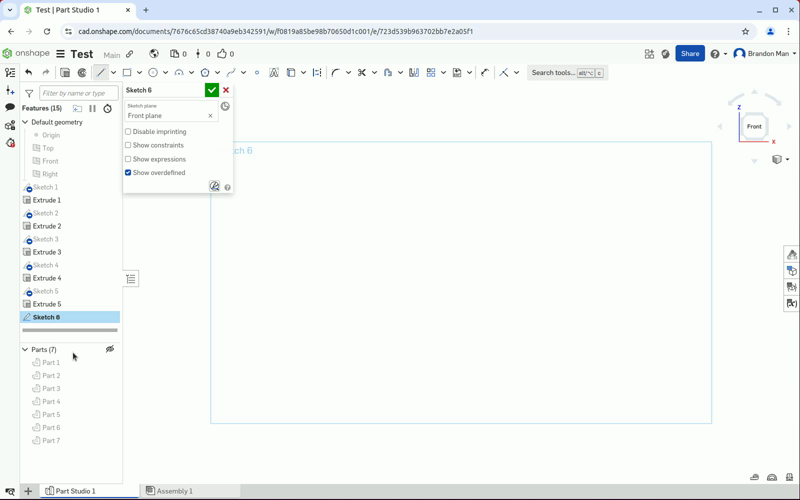
mouse_move(431, 290)
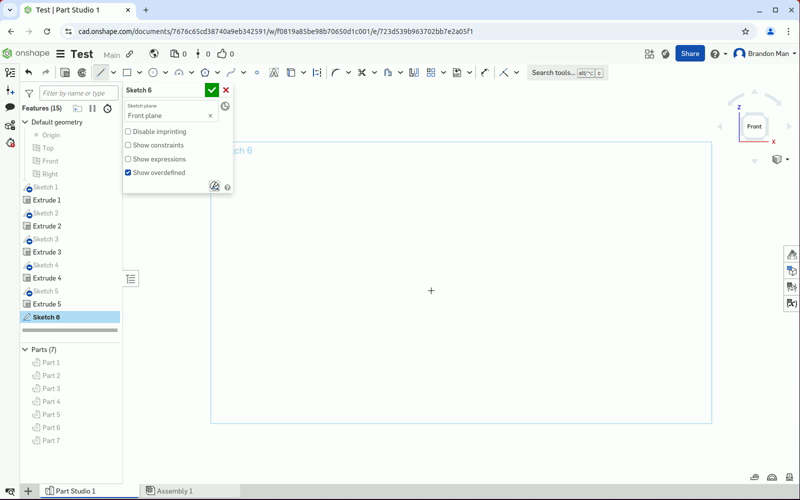
click(431, 290)
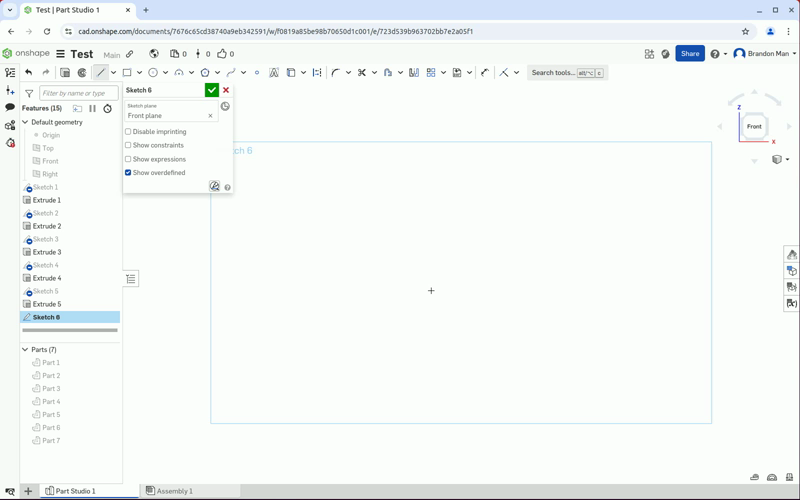
key_up(shift)
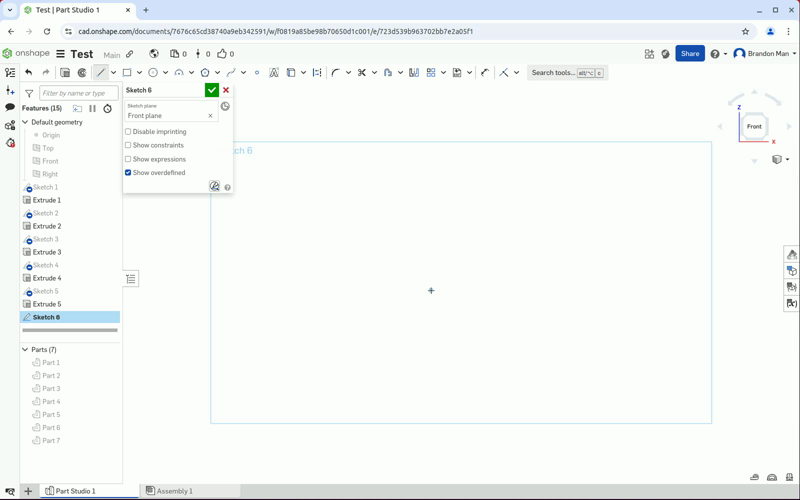
key_down(shift)
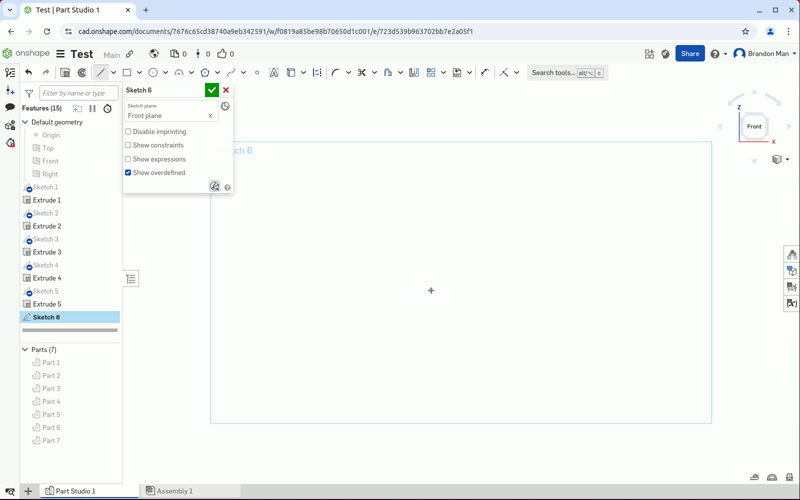
mouse_move(461, 290)
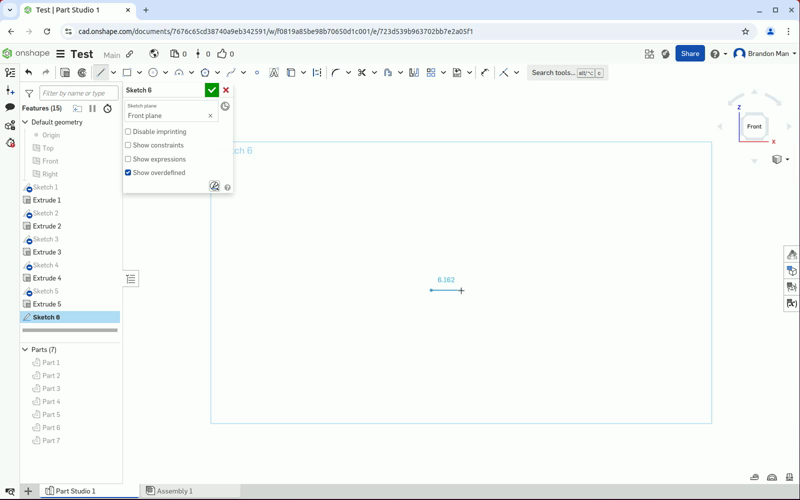
mouse_move(440, 290)
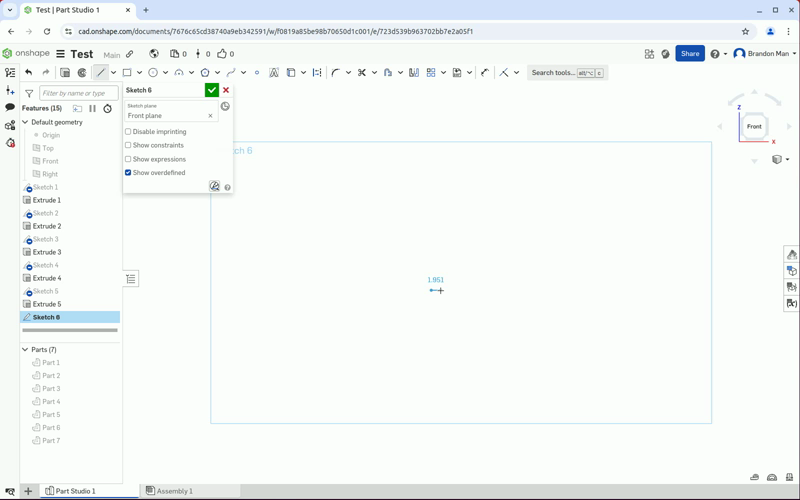
click(440, 290)
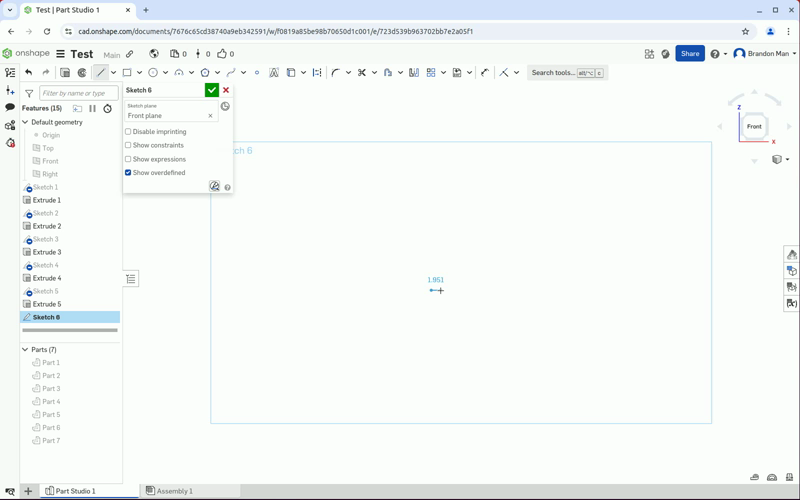
key_up(shift)
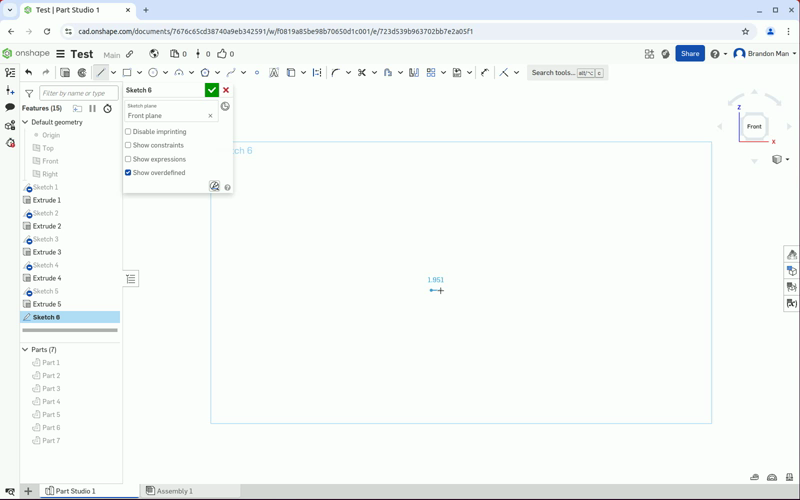
key(esc)
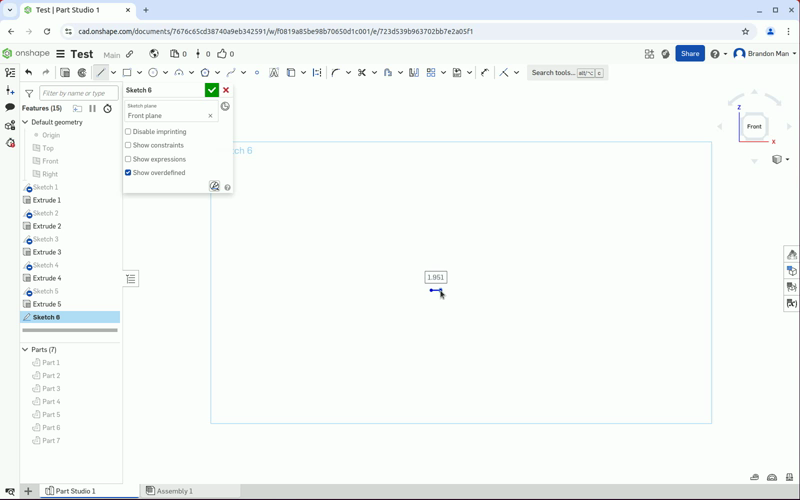
key(a)
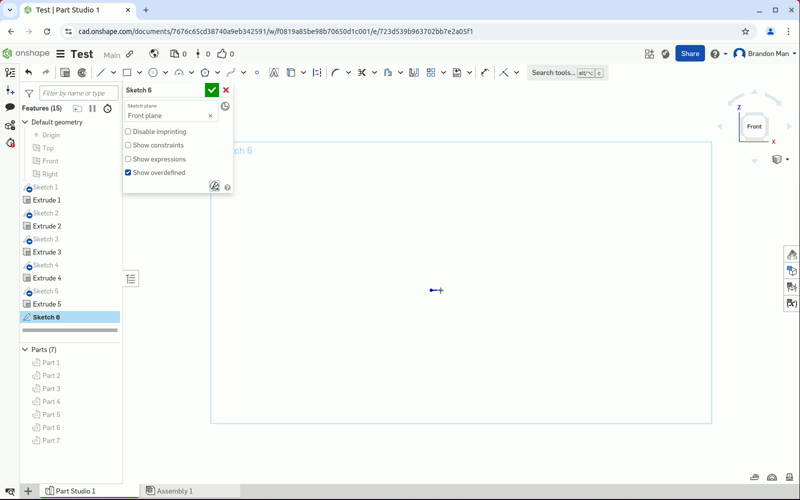
mouse_move(440, 290)
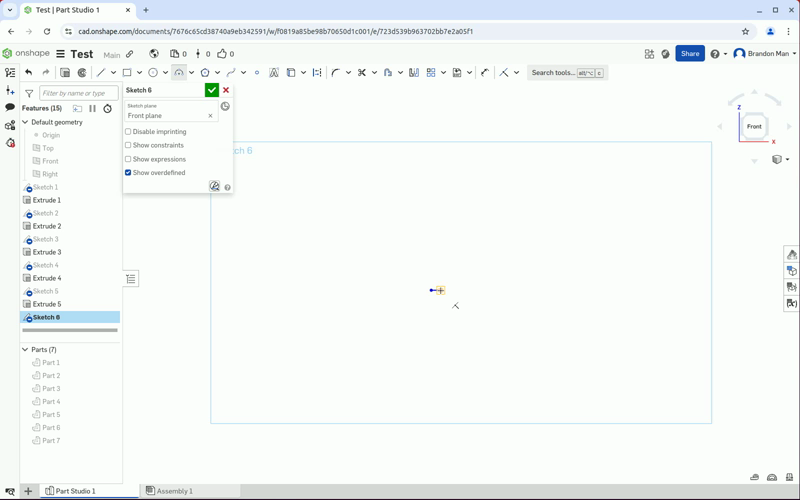
click(440, 290)
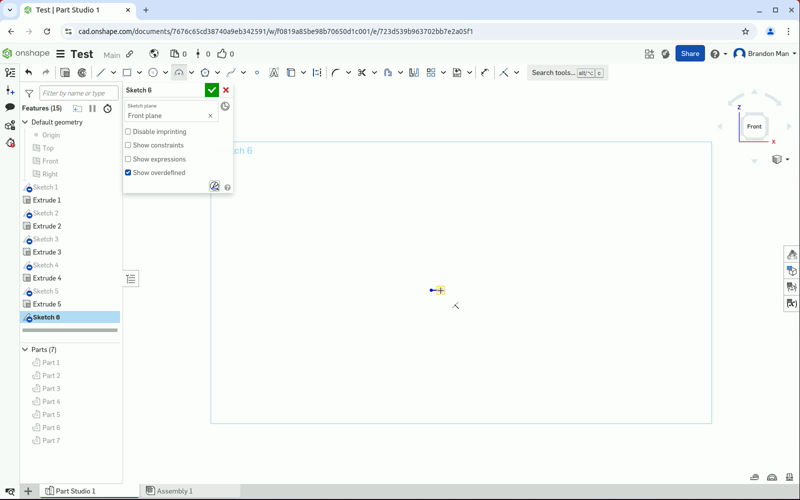
key_down(shift)
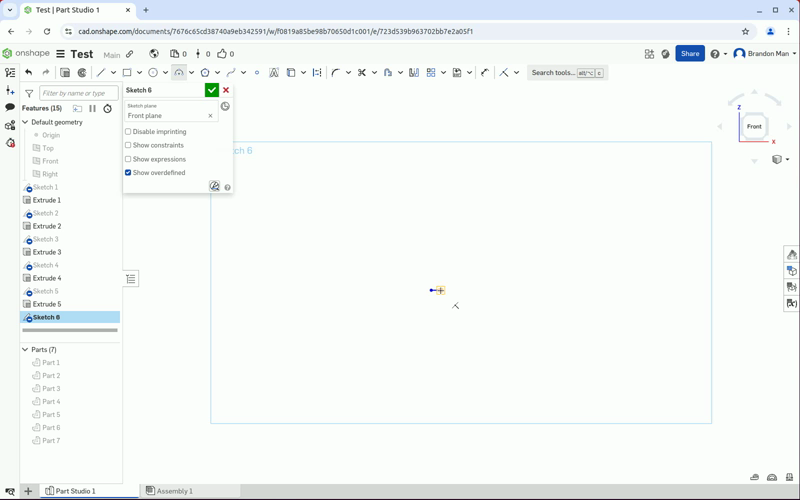
mouse_move(440, 273)
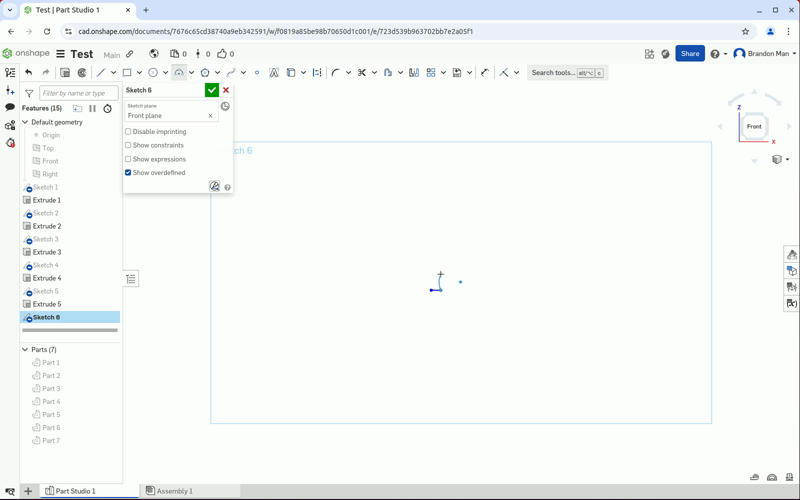
click(440, 273)
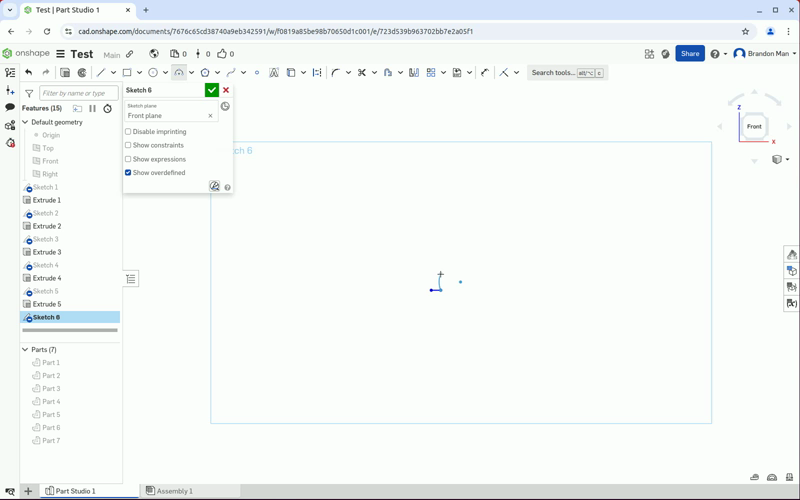
mouse_move(439, 281)
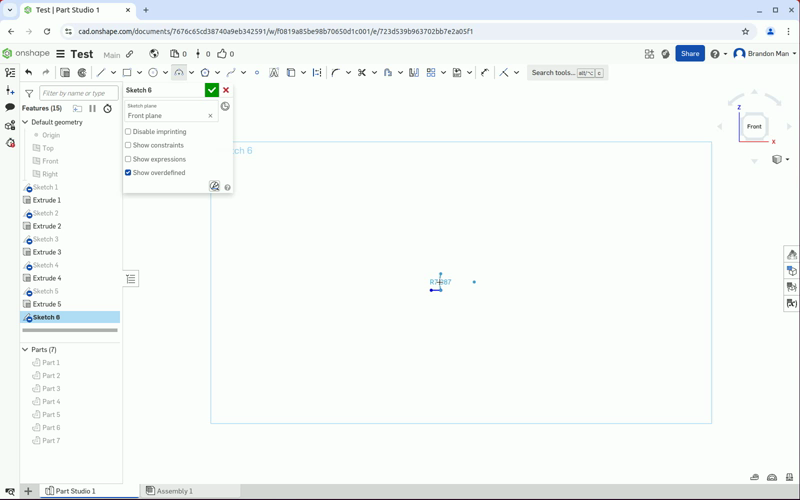
click(439, 281)
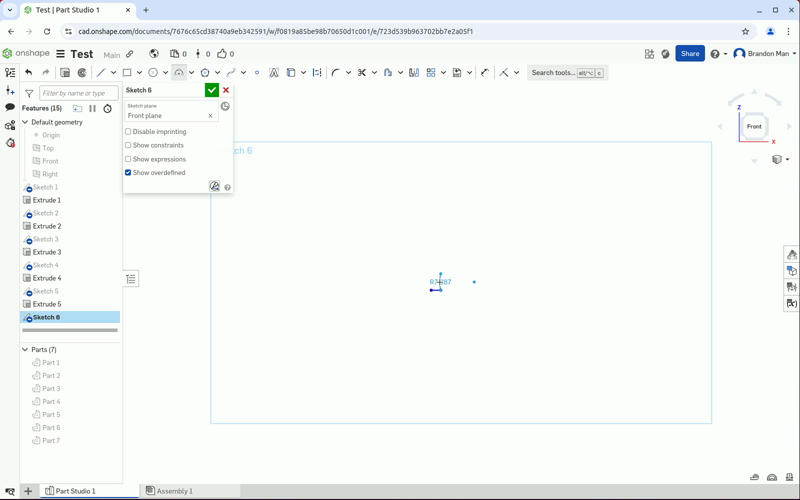
key_up(shift)
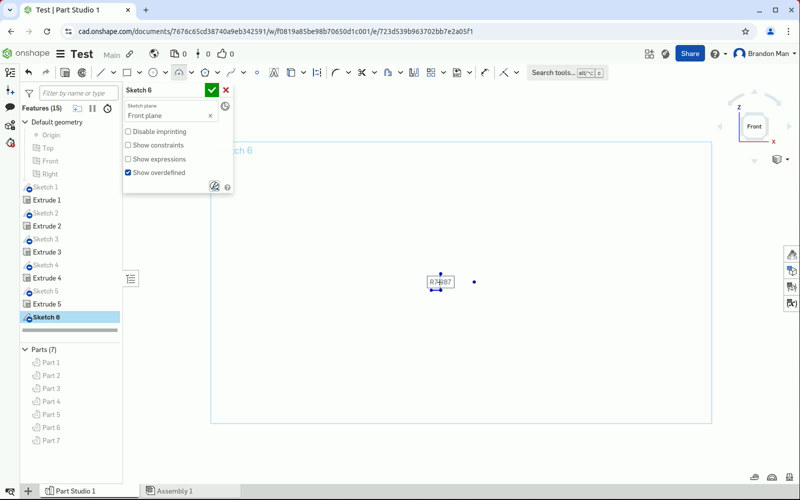
key(esc)
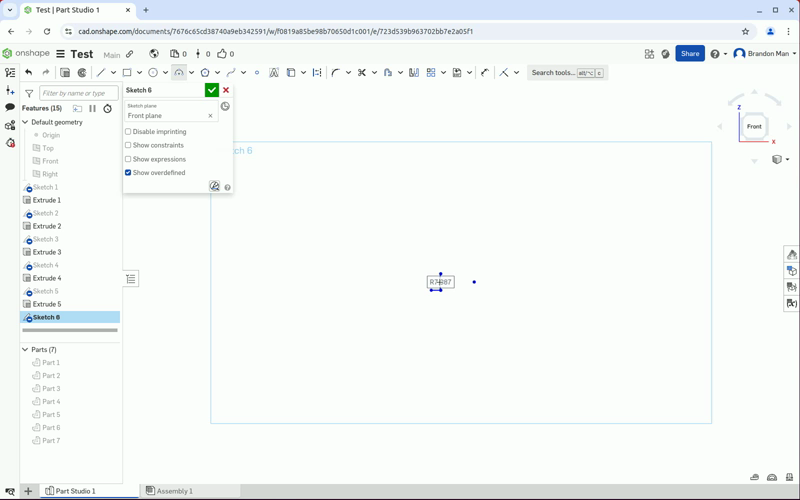
key(l)
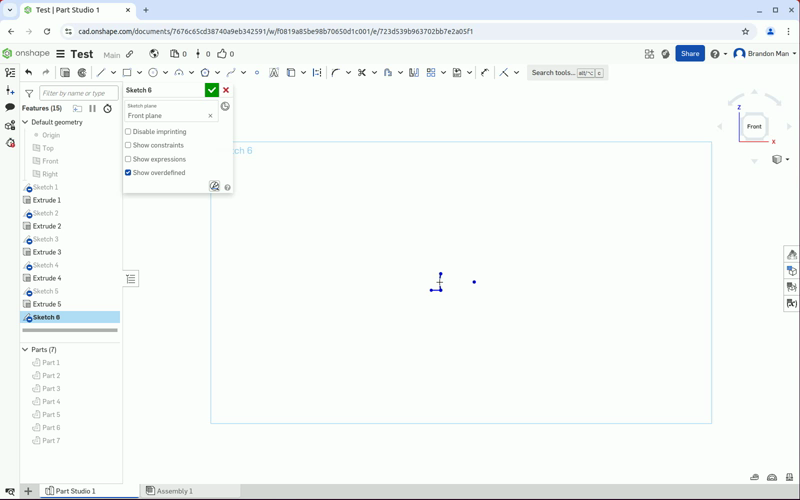
mouse_move(440, 273)
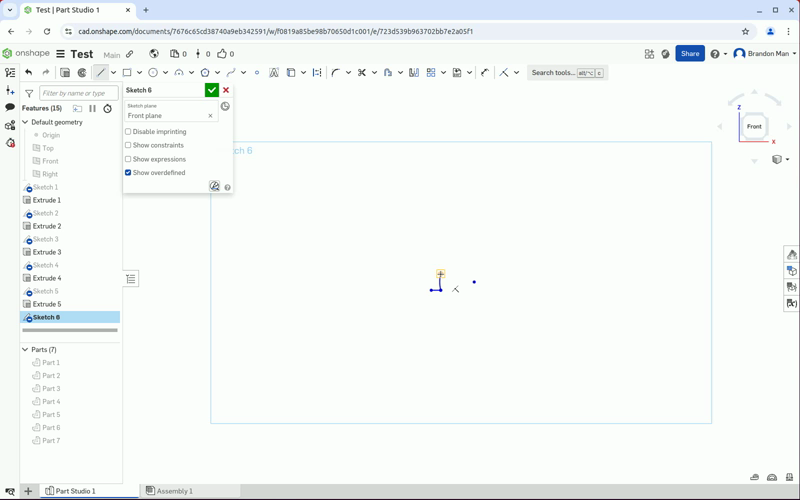
click(440, 273)
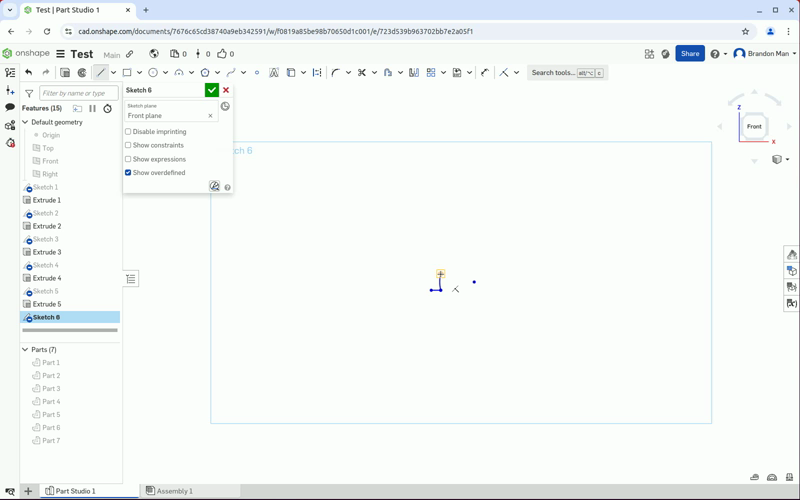
key_down(shift)
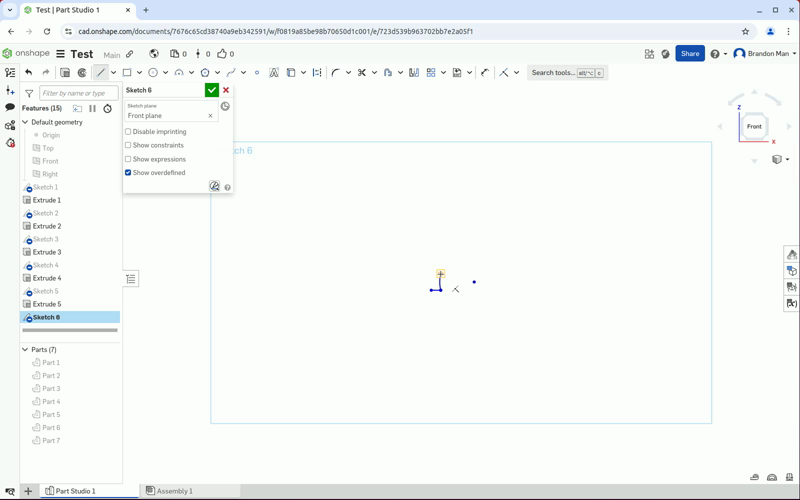
mouse_move(470, 273)
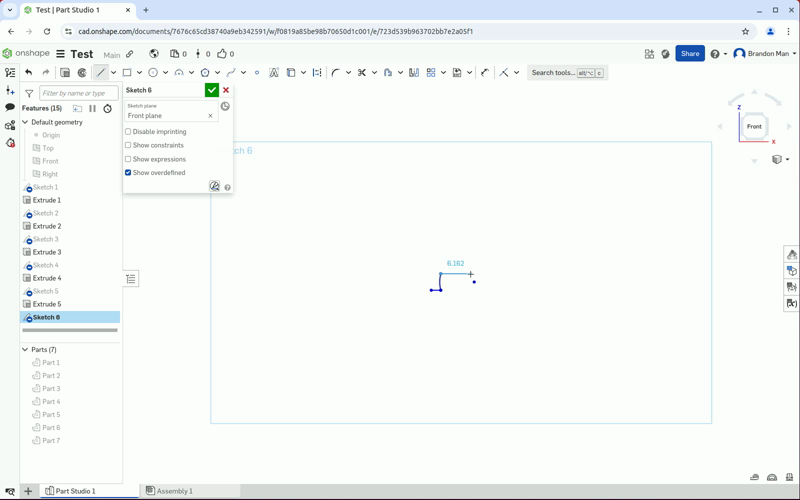
mouse_move(431, 273)
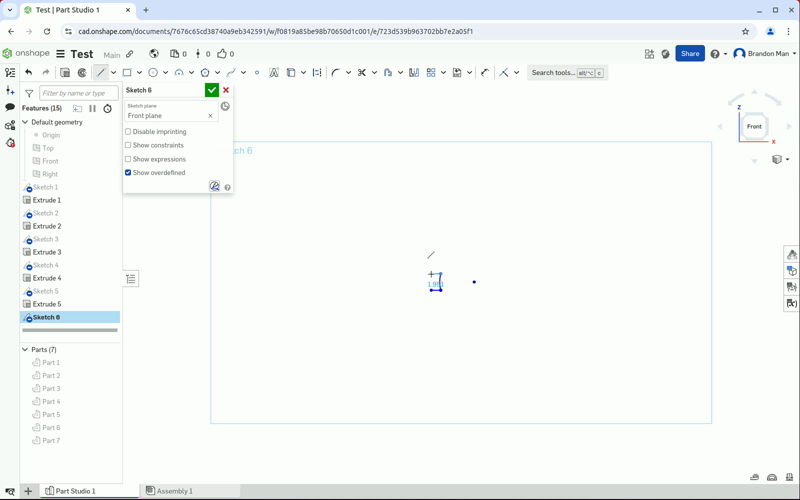
click(431, 273)
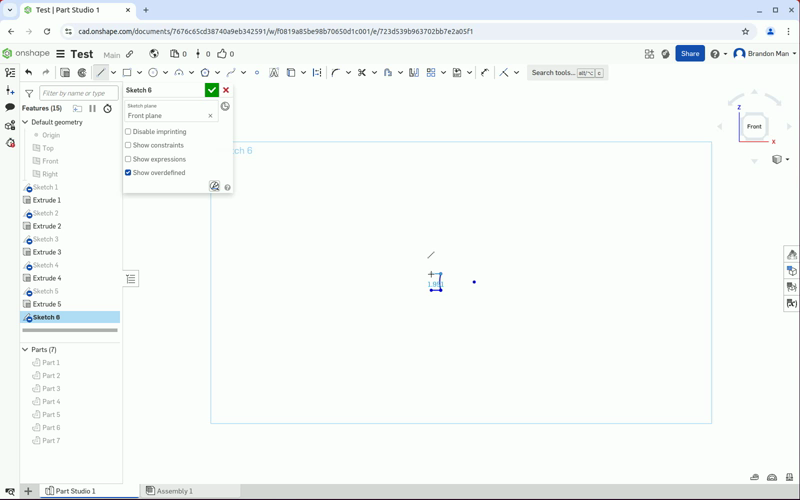
key_up(shift)
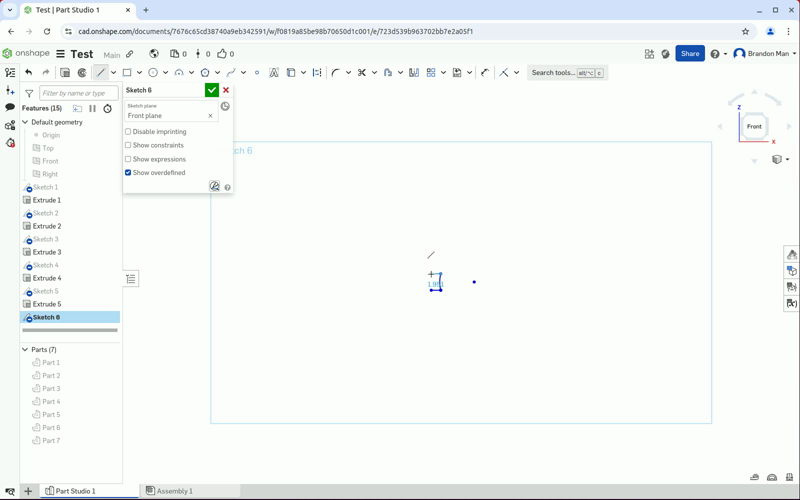
mouse_move(461, 273)
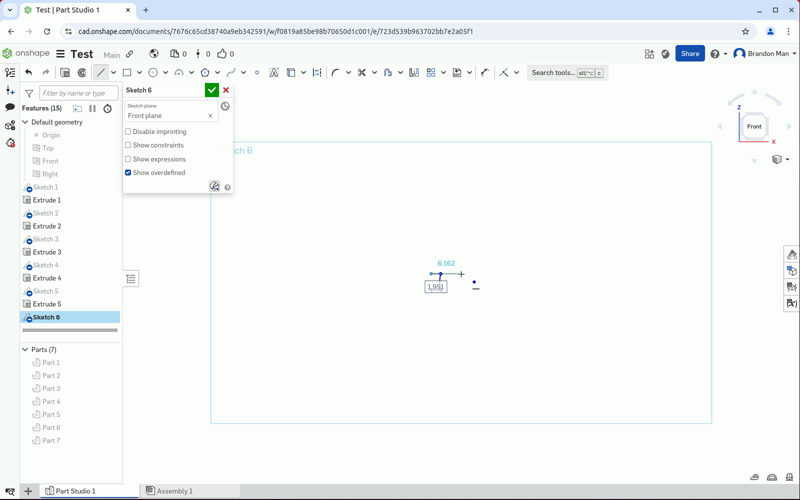
key_down(shift)
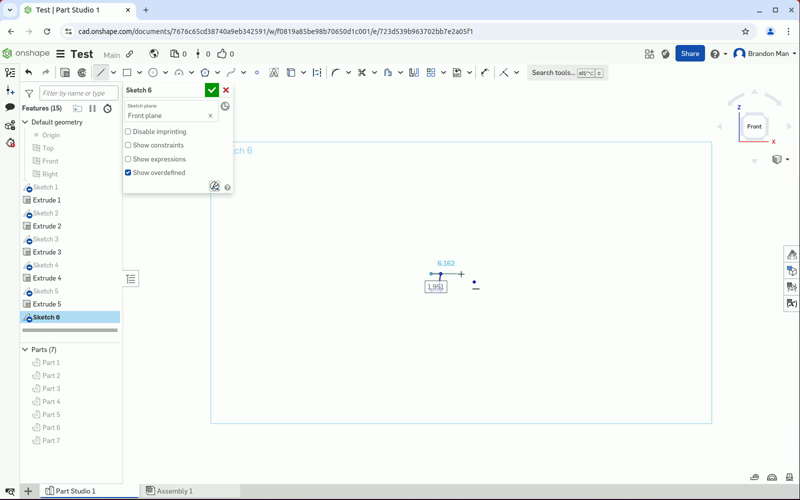
mouse_move(431, 290)
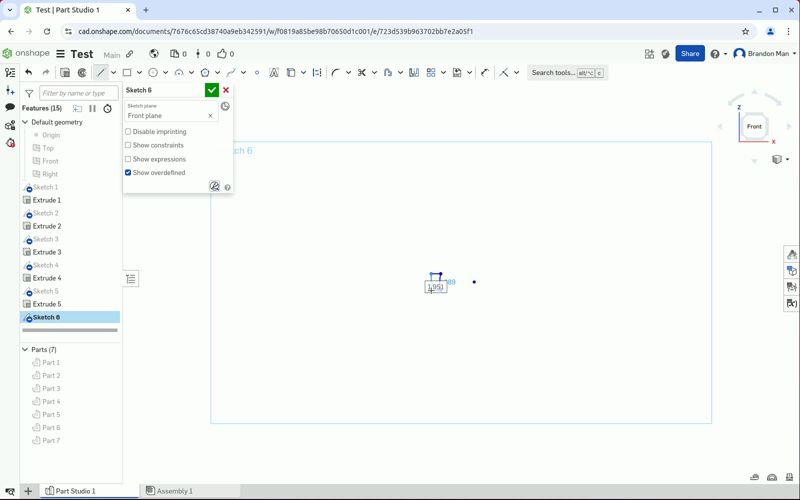
key_up(shift)
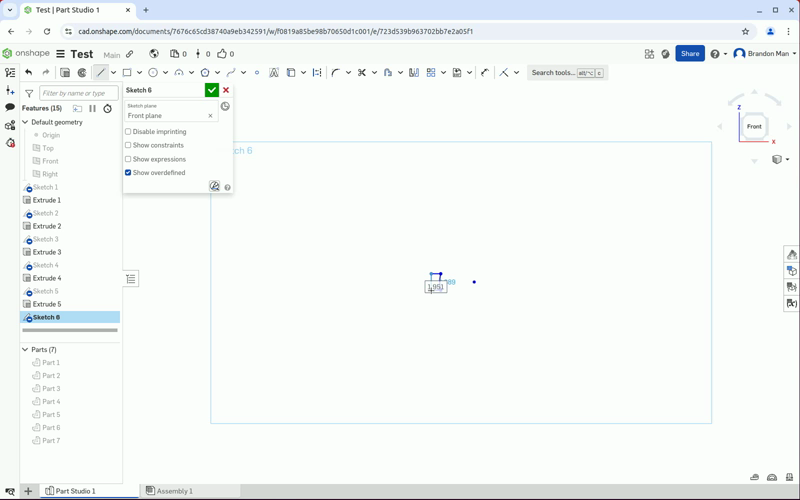
click(431, 290)
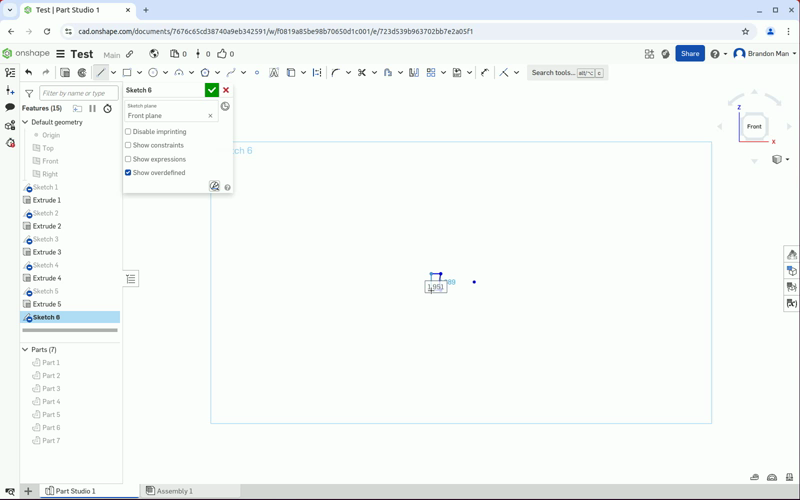
key(esc)
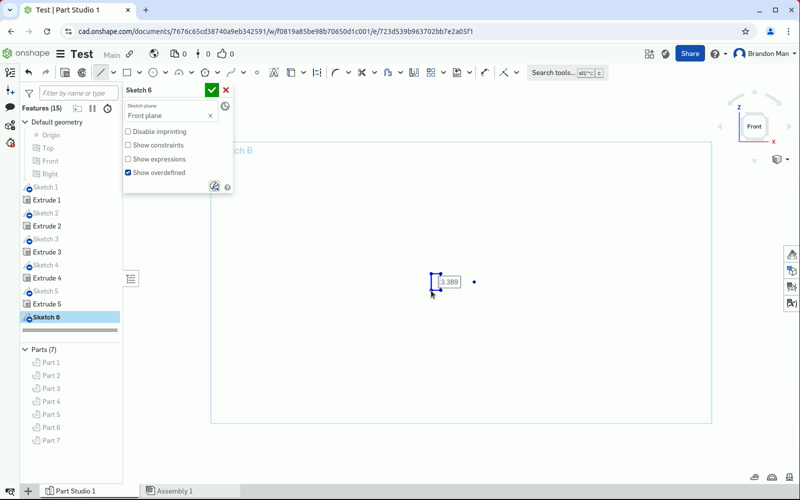
mouse_move(431, 280)
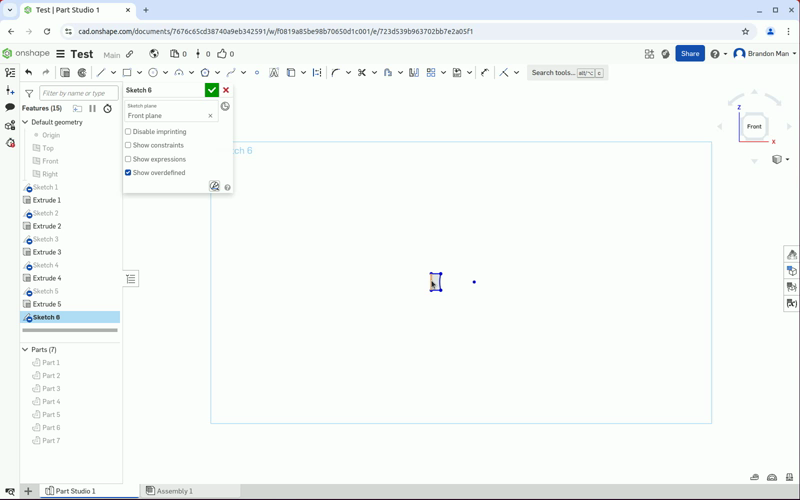
scroll(6)
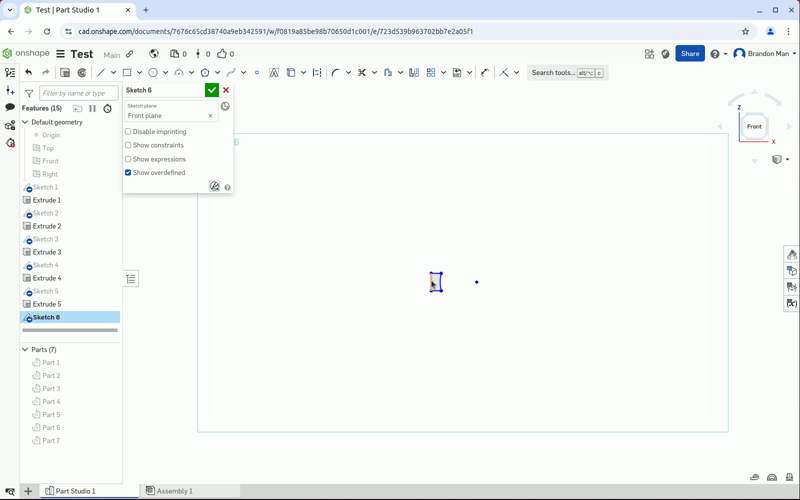
scroll(6)
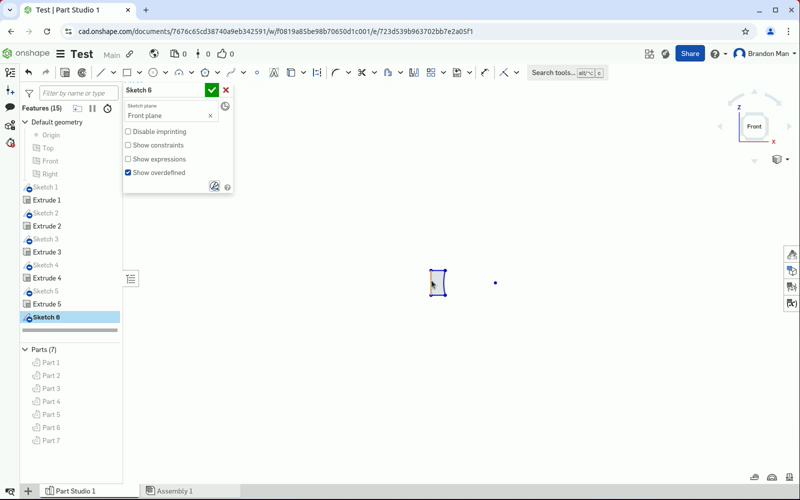
scroll(6)
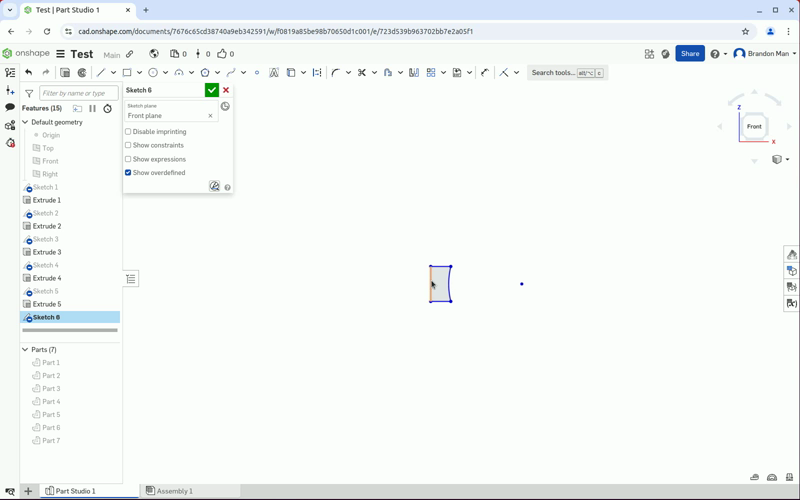
scroll(6)
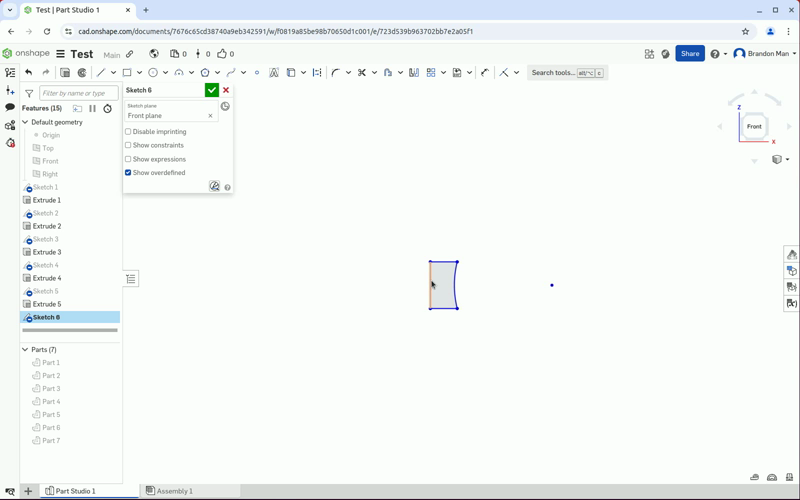
scroll(6)
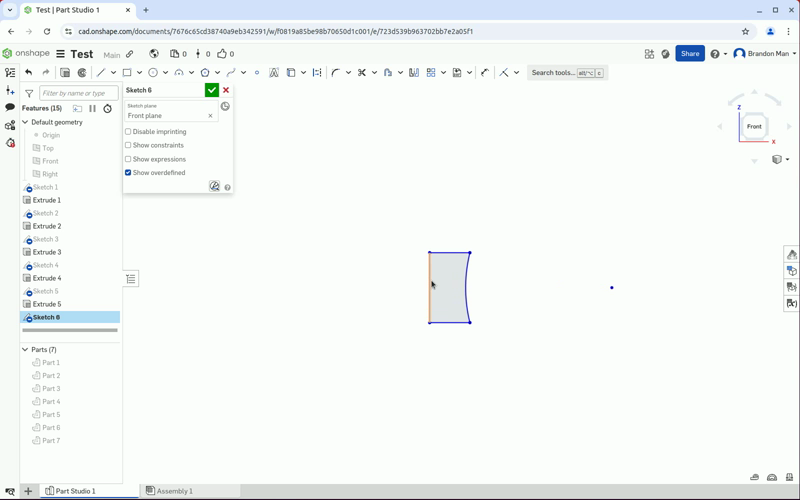
scroll(6)
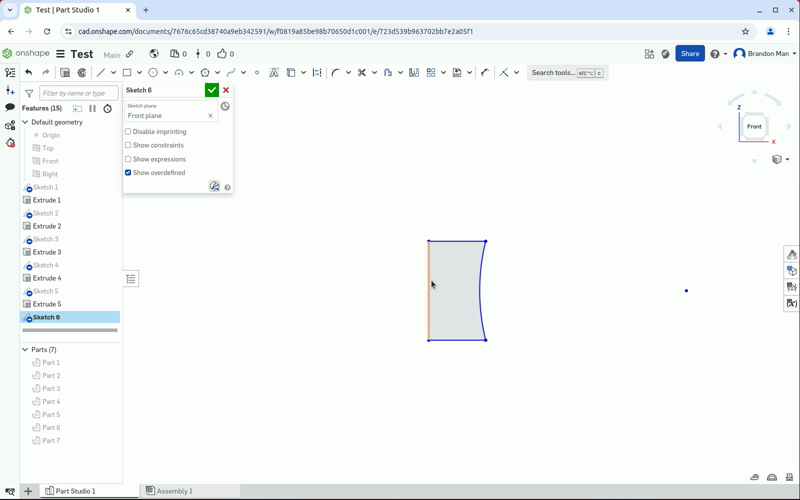
scroll(6)
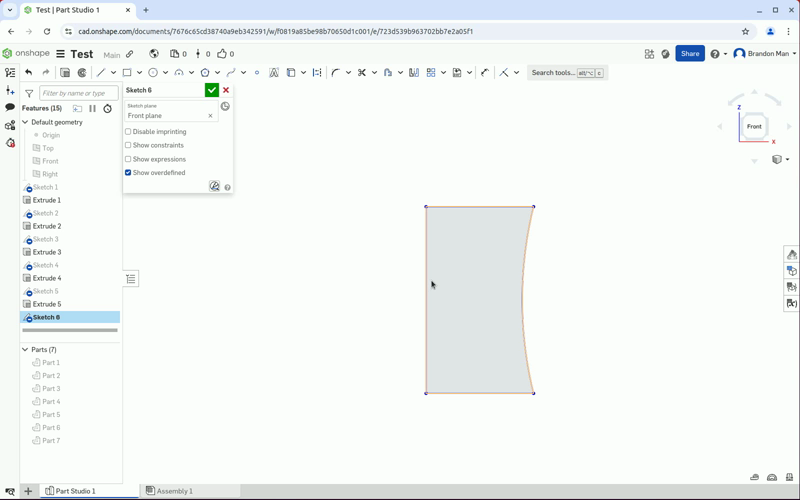
click(431, 280)
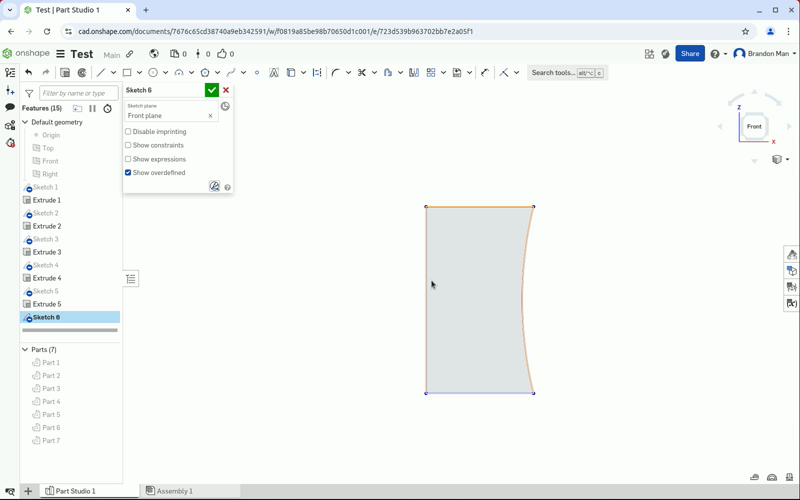
scroll(-6)
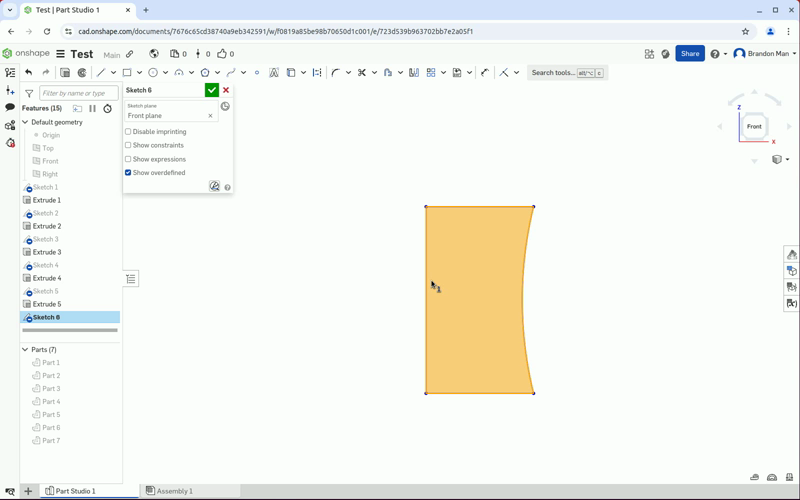
scroll(-6)
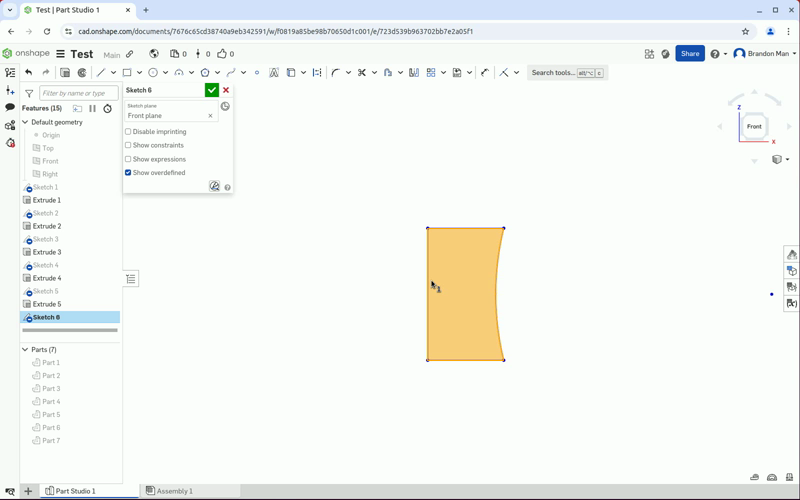
scroll(-6)
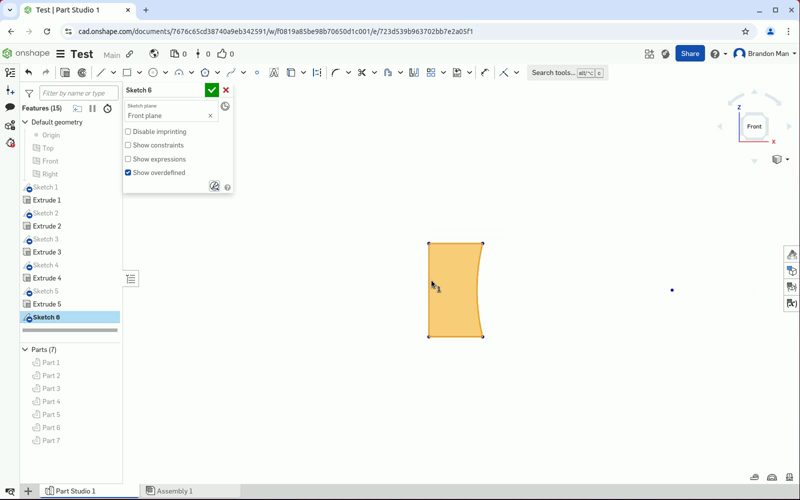
scroll(-6)
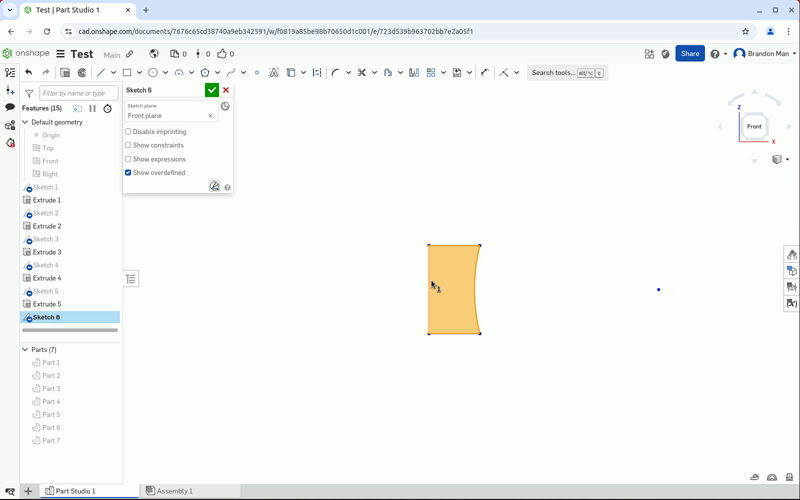
scroll(-6)
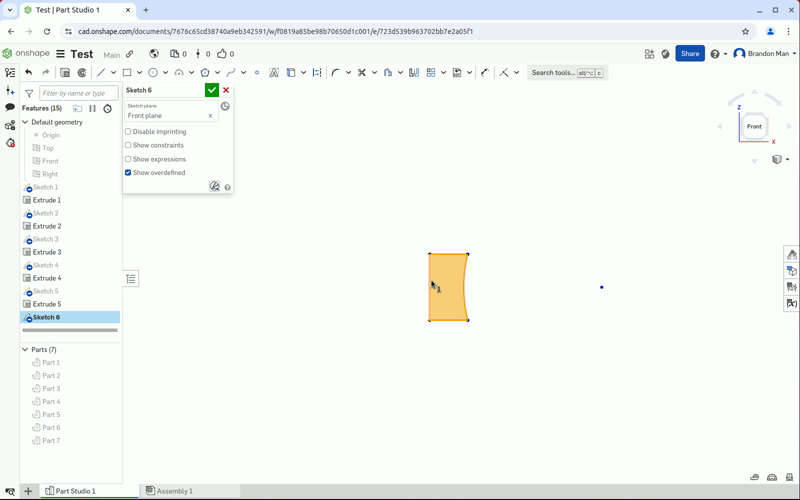
scroll(-6)
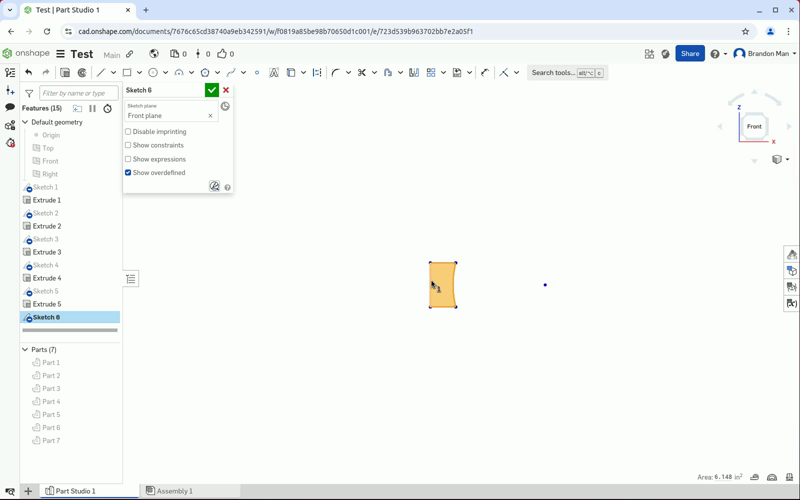
scroll(-6)
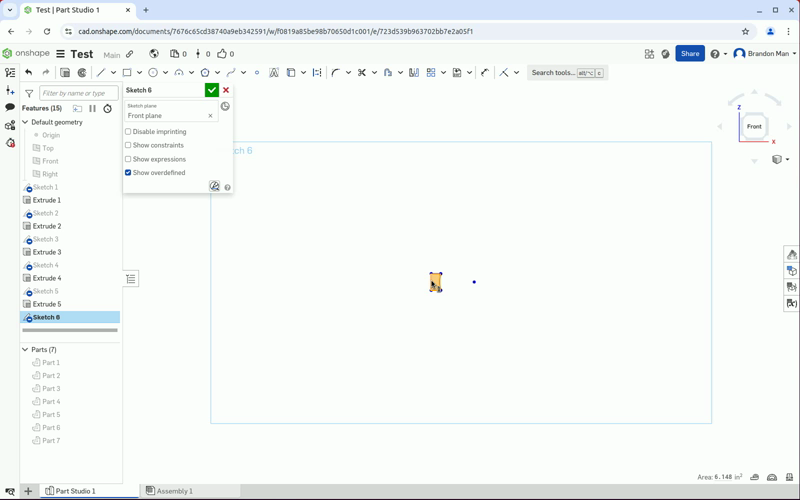
mouse_move(73, 352)
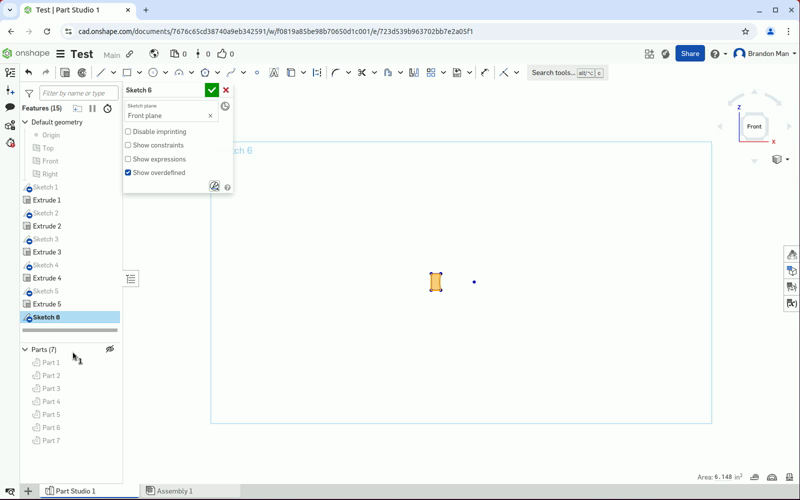
key(shift+y)
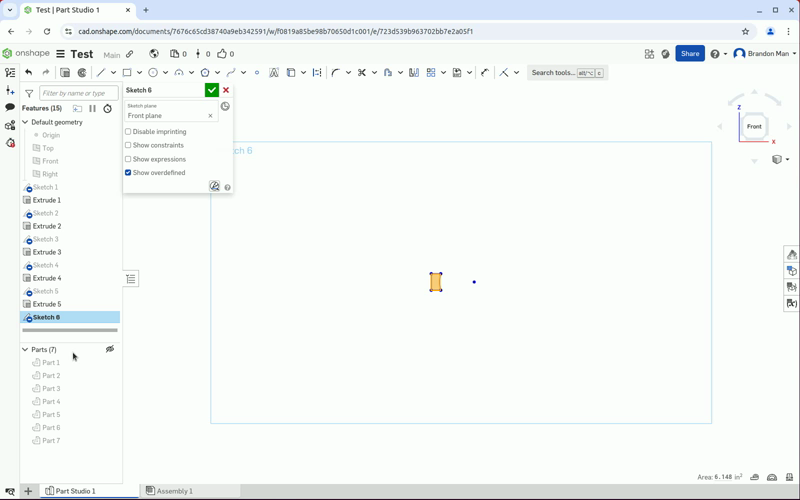
key(shift+e)
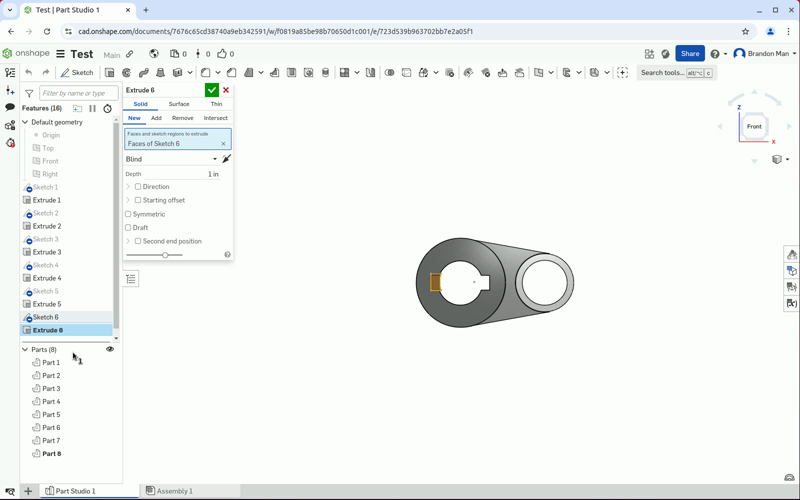
mouse_move(143, 106)
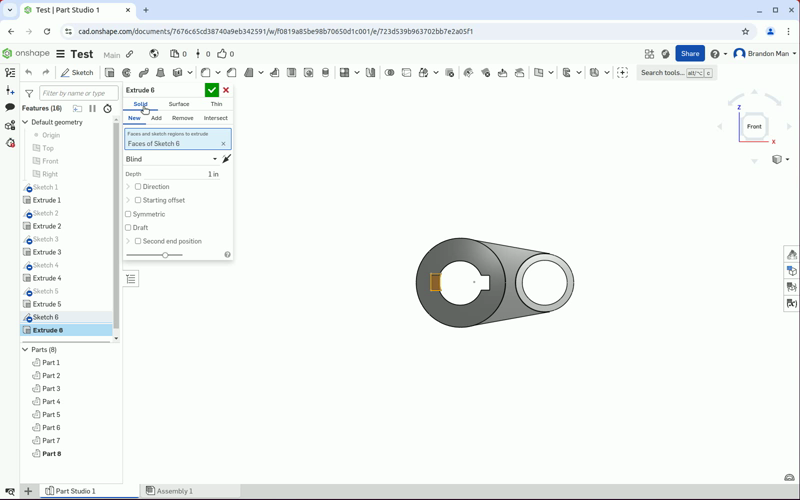
click(143, 106)
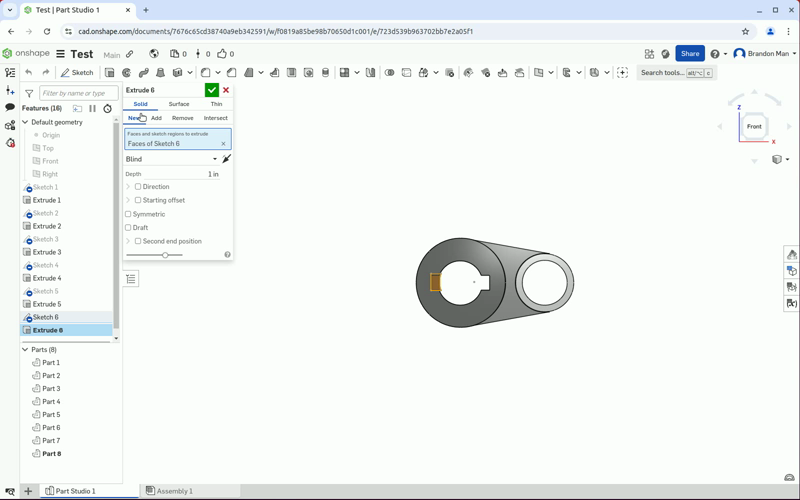
mouse_move(137, 120)
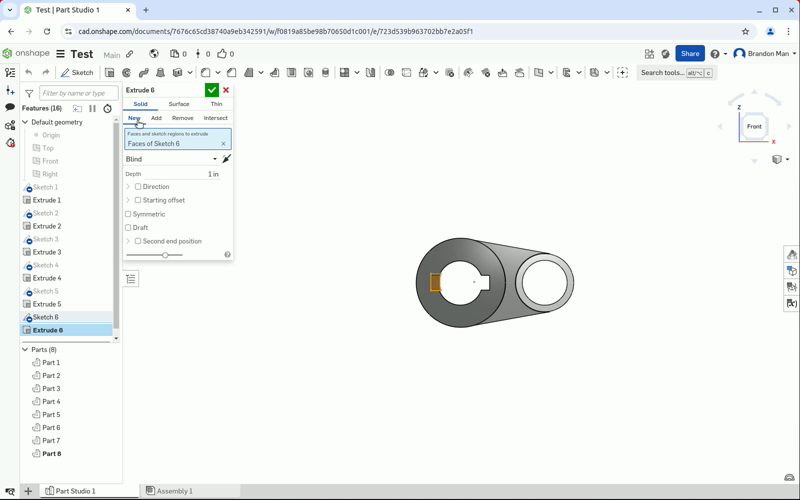
click(137, 120)
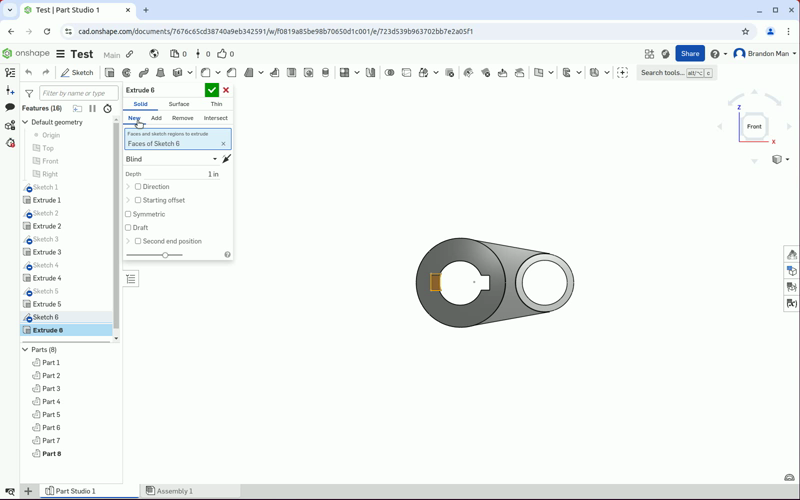
key(tab, 4)
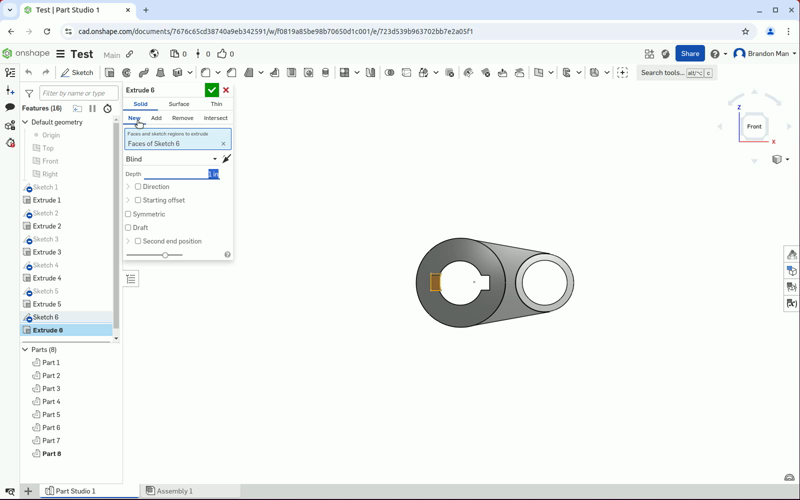
text(16.128)
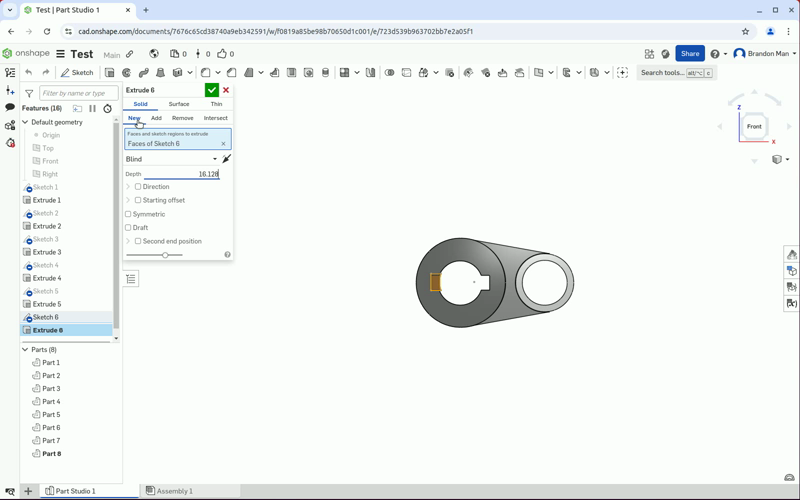
key(enter)
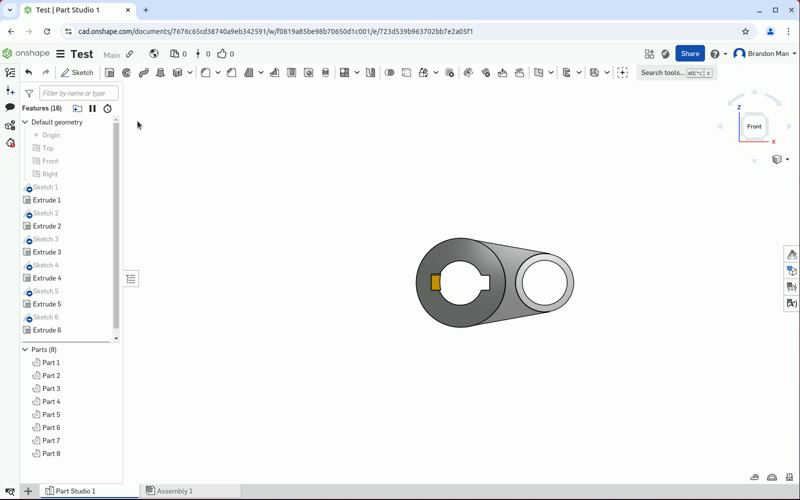
key(shift+h)
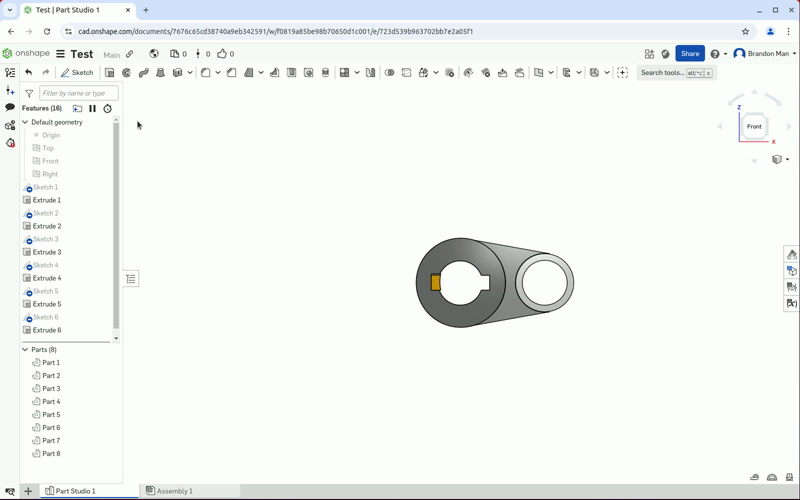
key(shift+h)
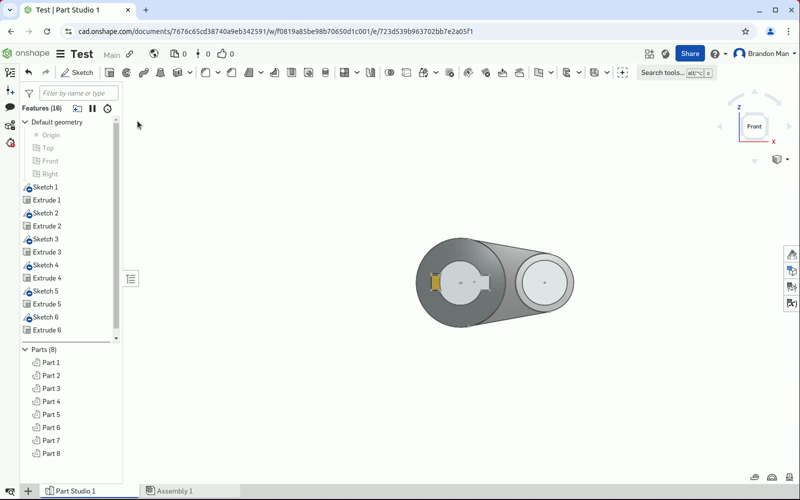
key(shift+7)
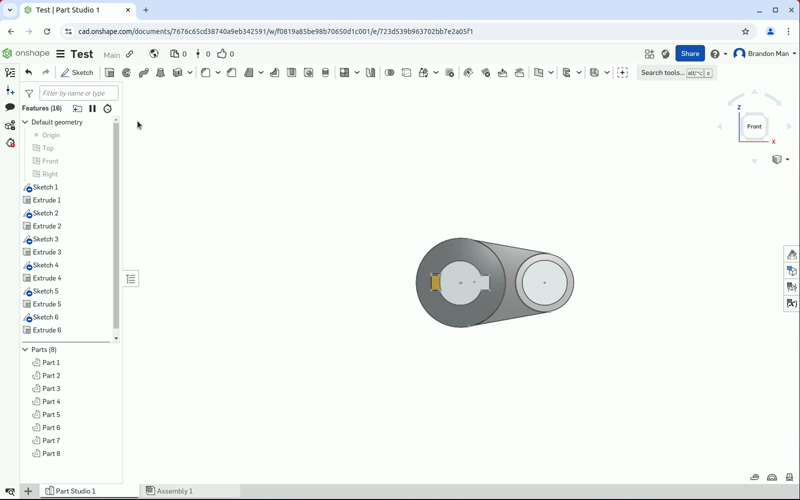
key(left, 2)
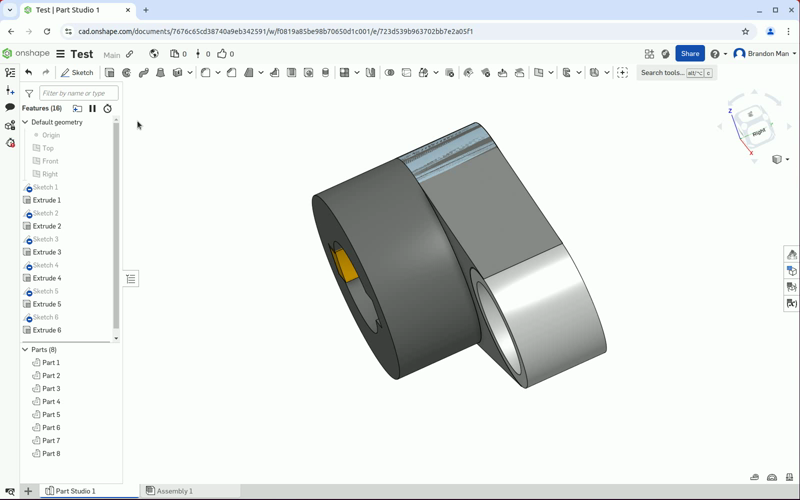
key(down, 2)
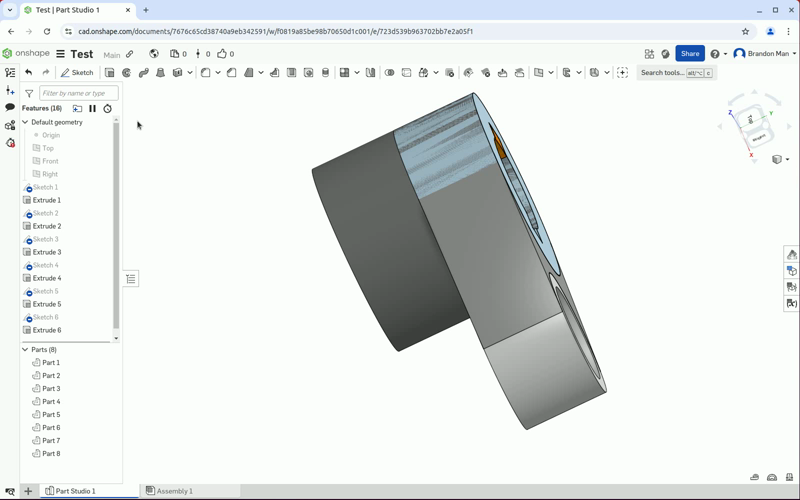
key(up, 2)
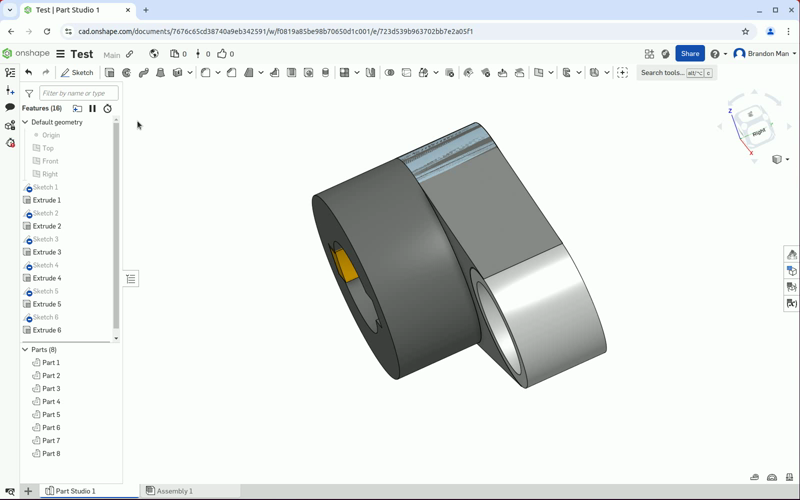
key(right, 2)
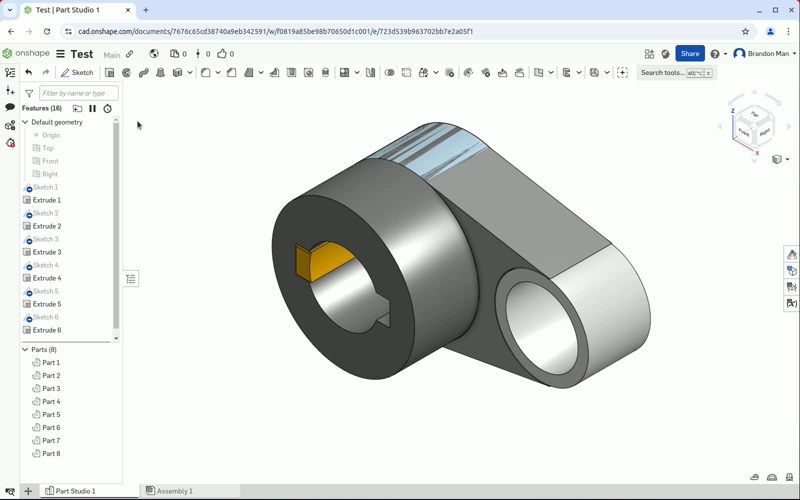
mouse_move(69, 189)
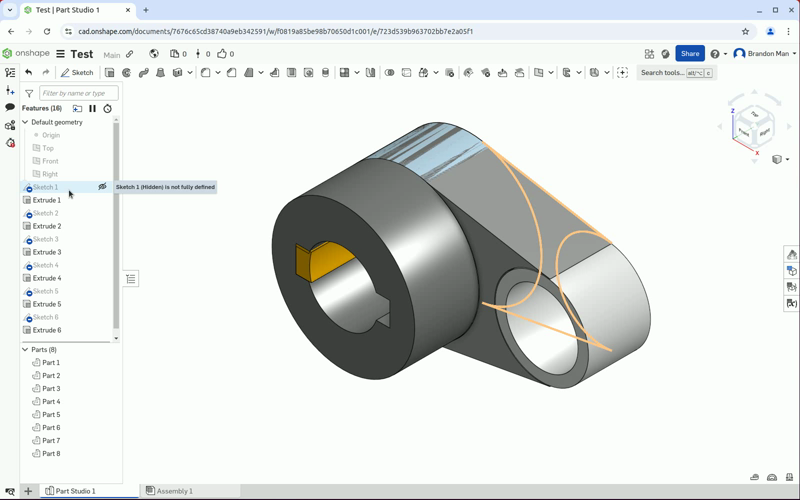
click(69, 189)